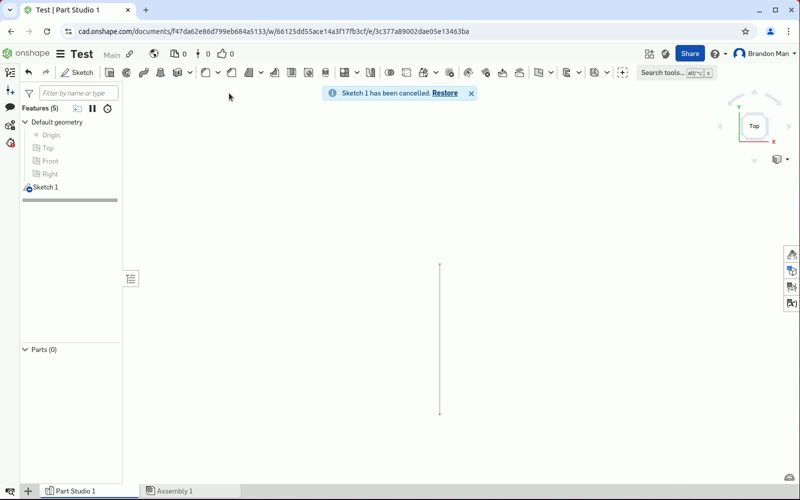
key(shift+h)
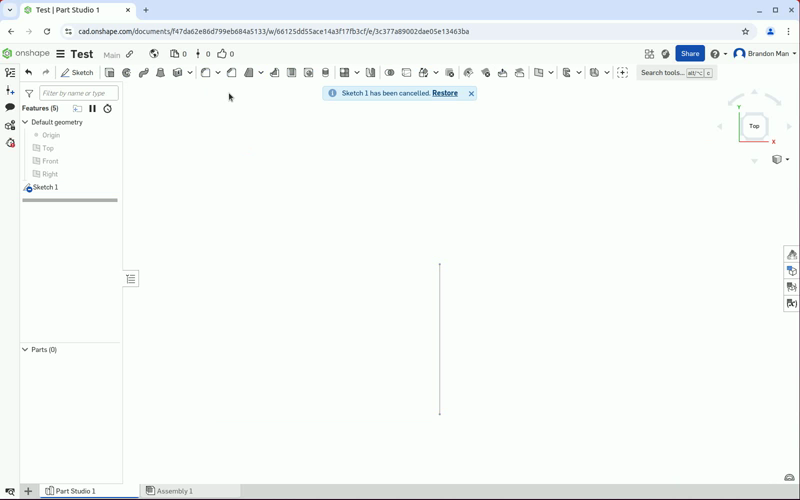
key(shift+s)
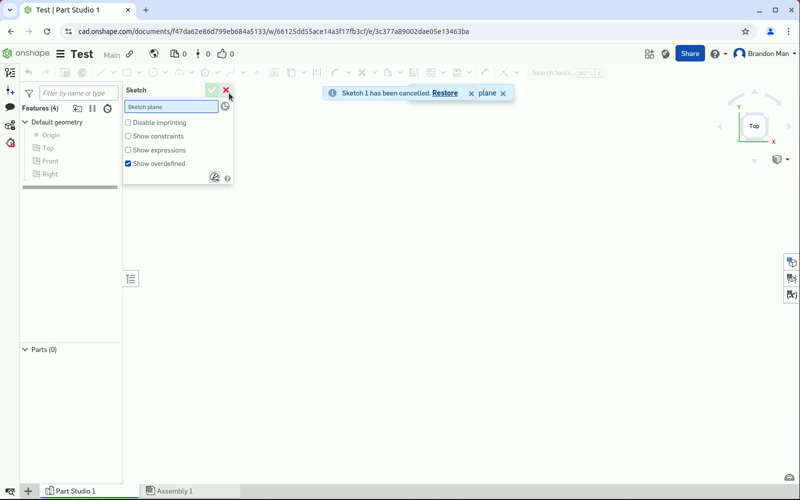
mouse_move(73, 150)
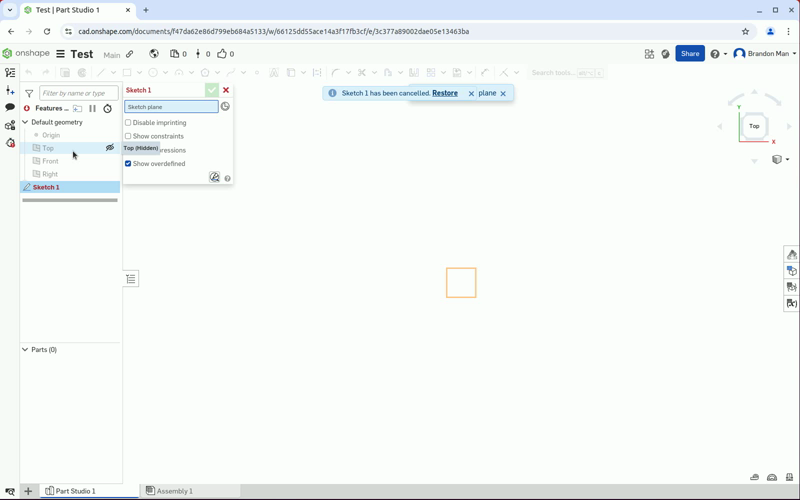
click(73, 150)
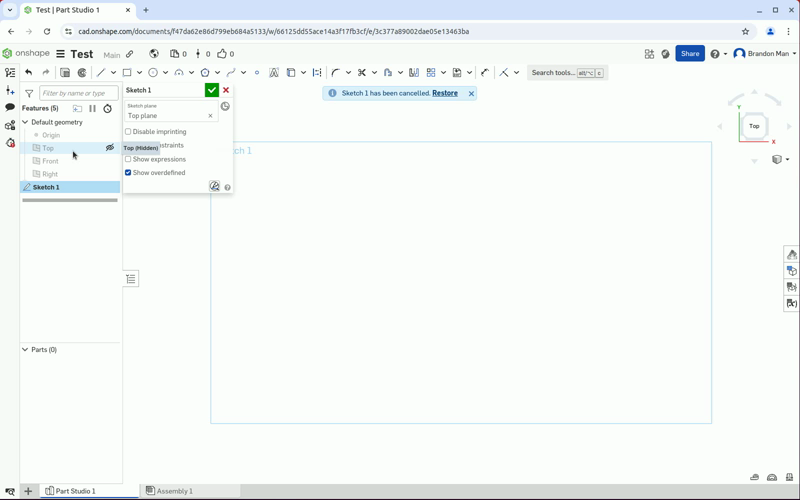
mouse_move(73, 352)
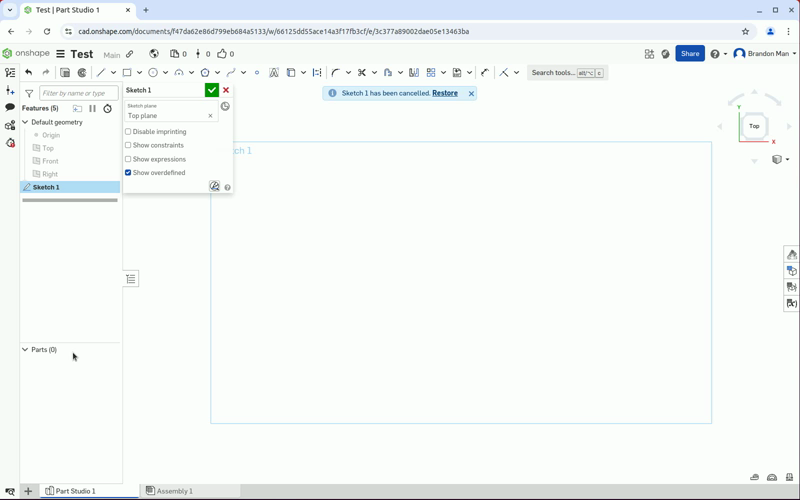
key(y)
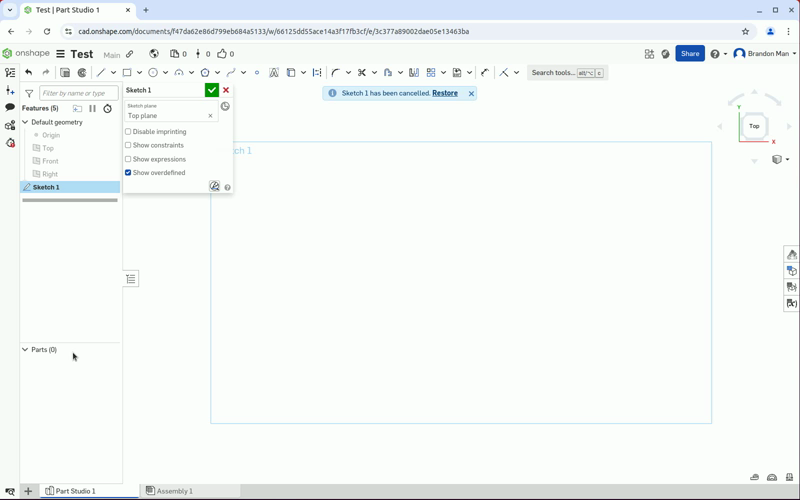
key(l)
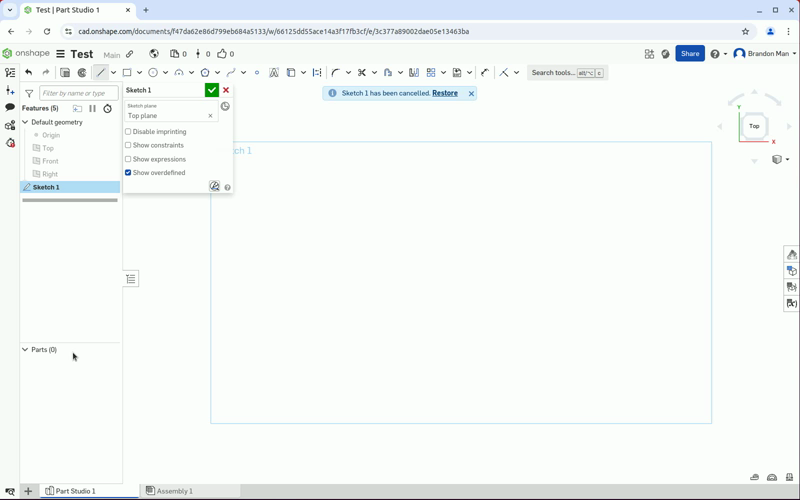
key_down(shift)
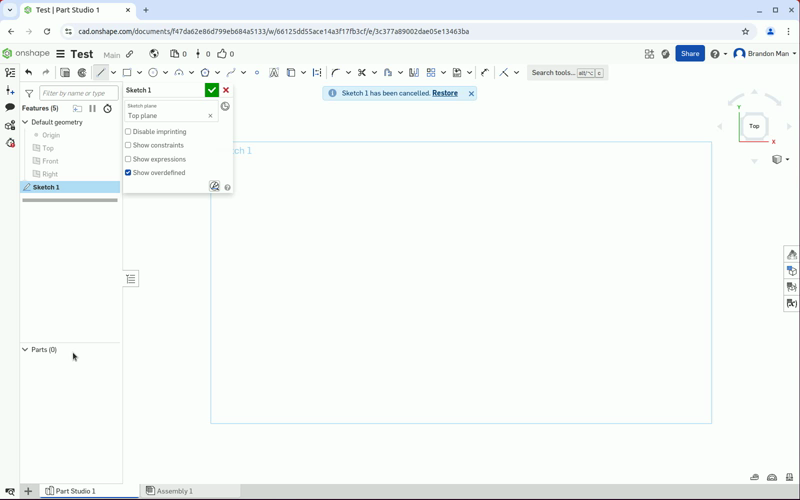
mouse_move(348, 340)
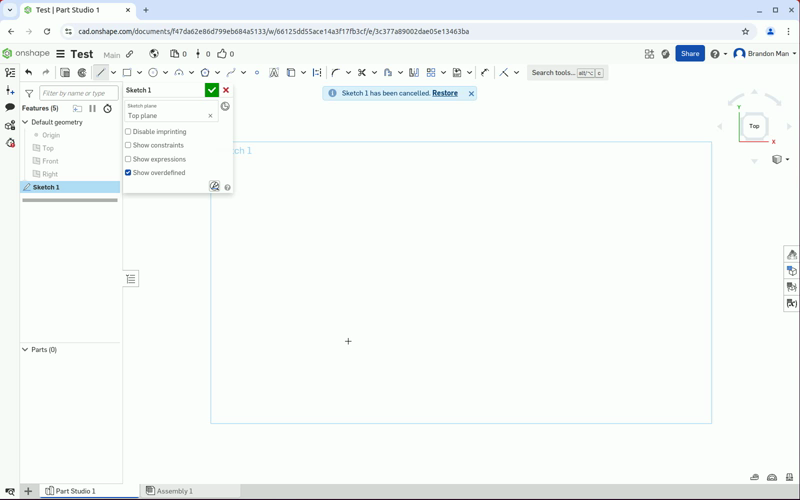
click(348, 340)
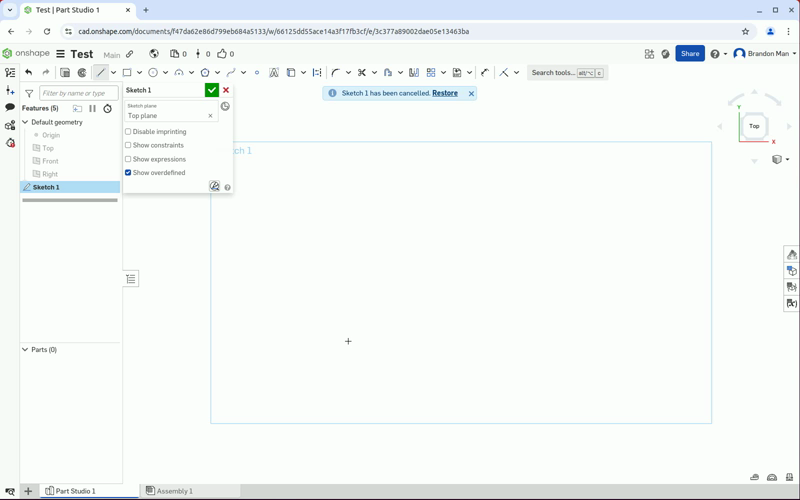
key_up(shift)
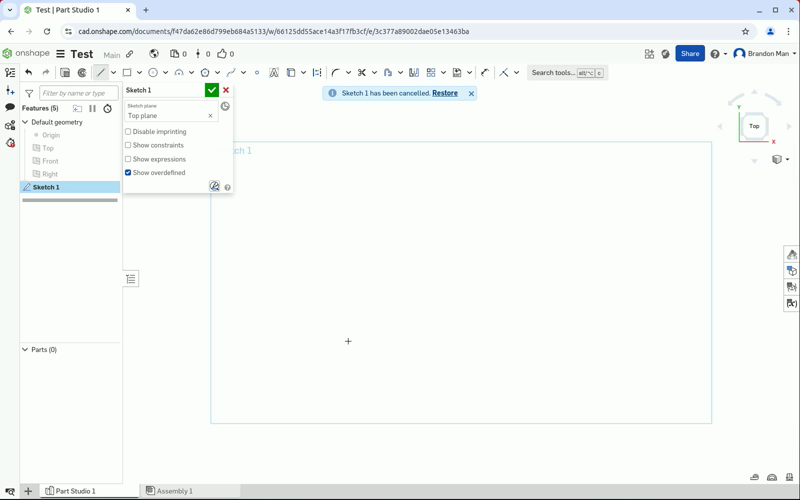
key_down(shift)
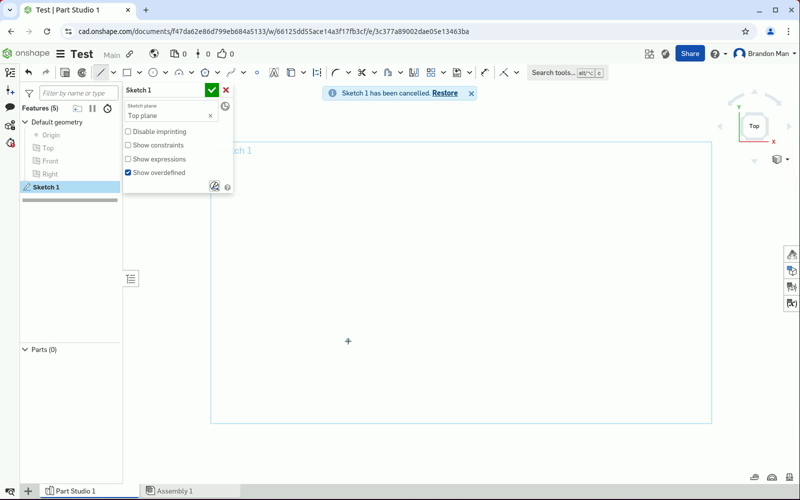
mouse_move(378, 340)
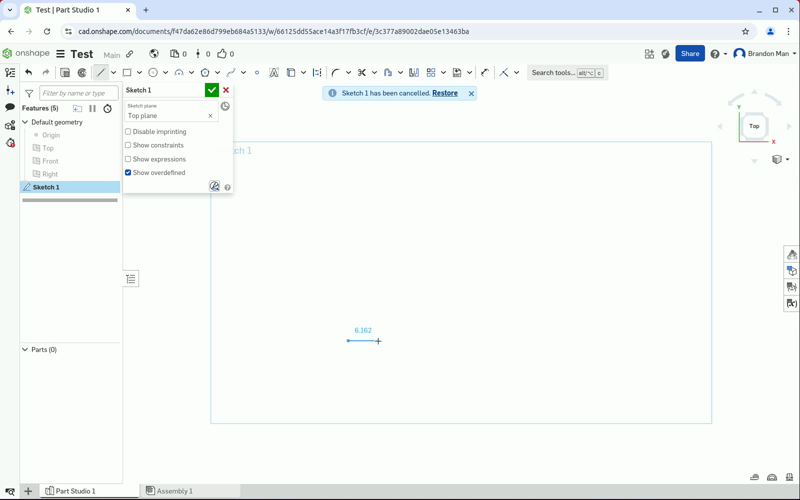
mouse_move(353, 340)
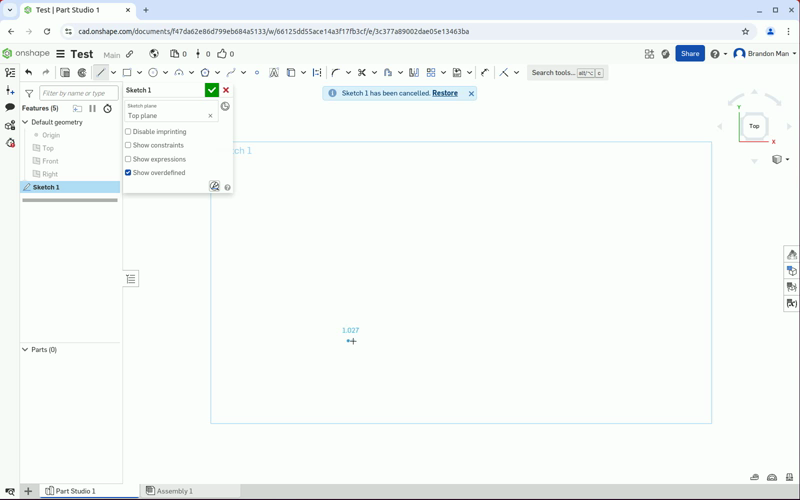
scroll(6)
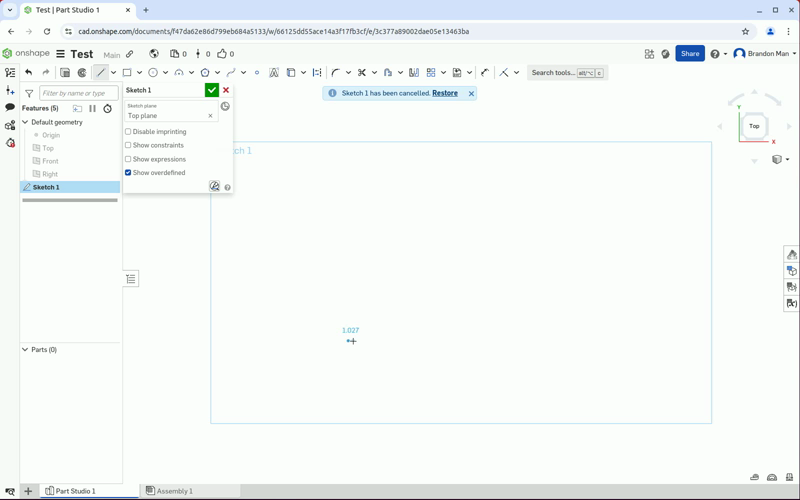
scroll(6)
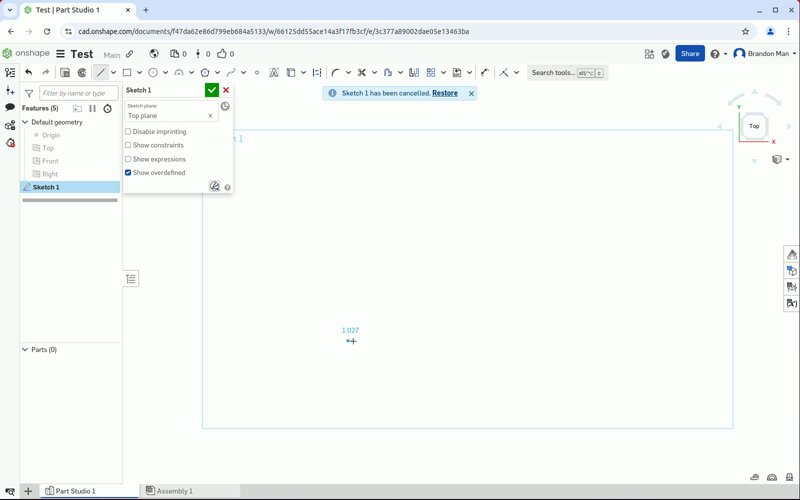
scroll(6)
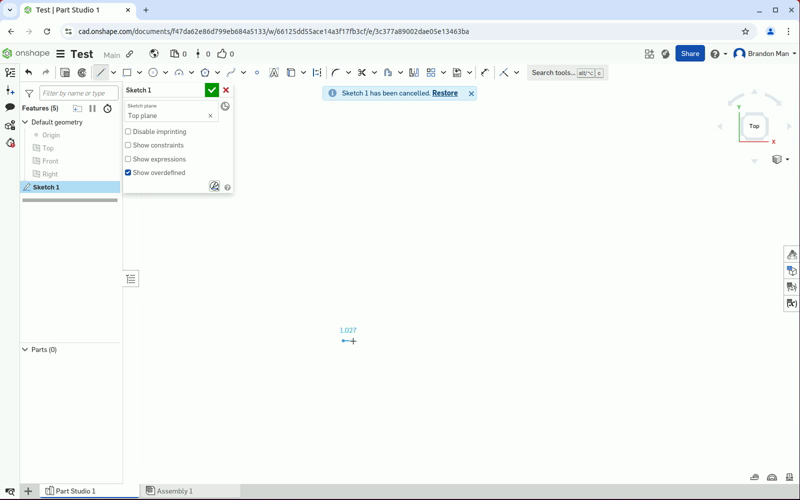
scroll(6)
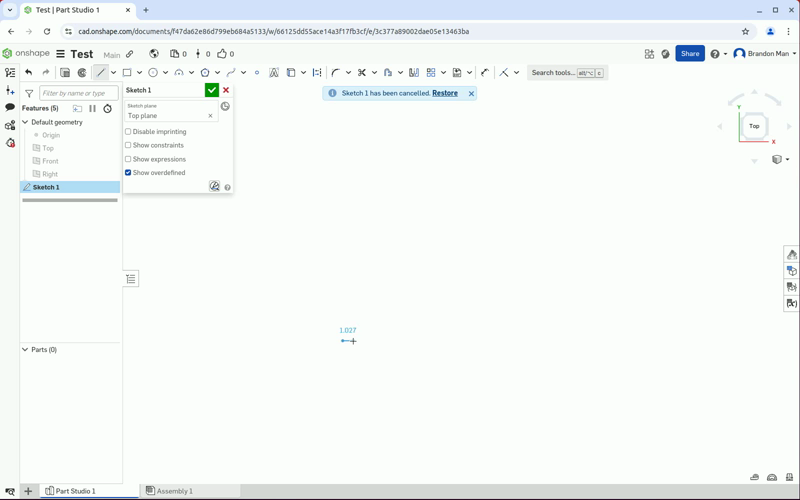
scroll(6)
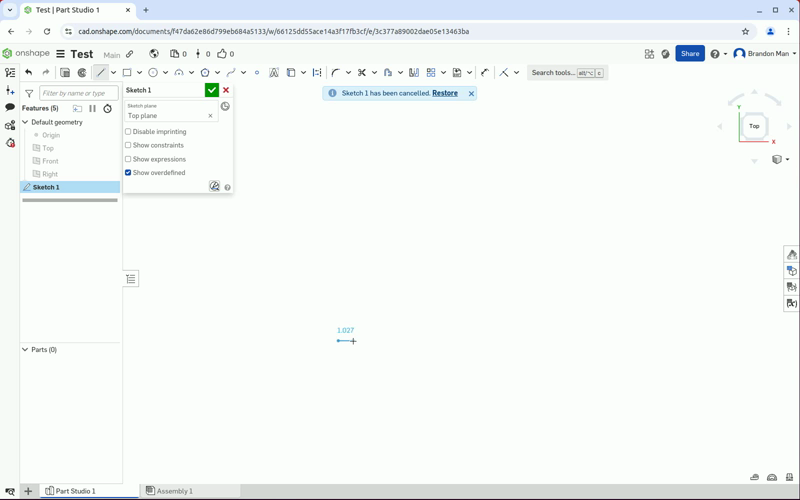
scroll(6)
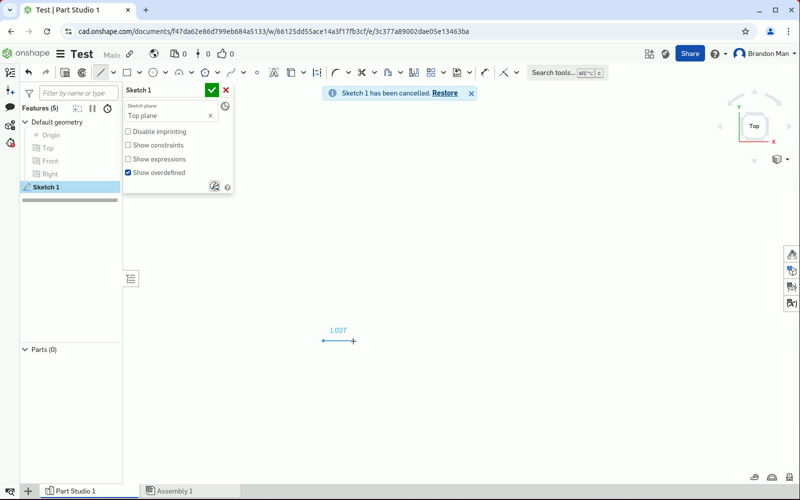
scroll(6)
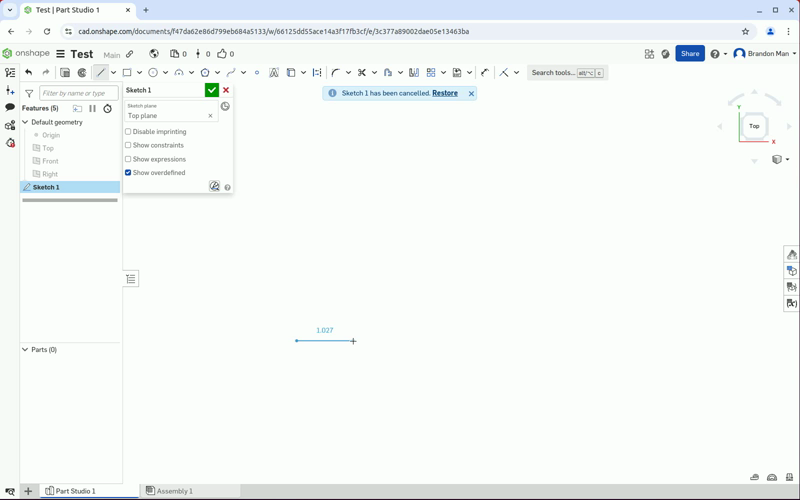
click(353, 340)
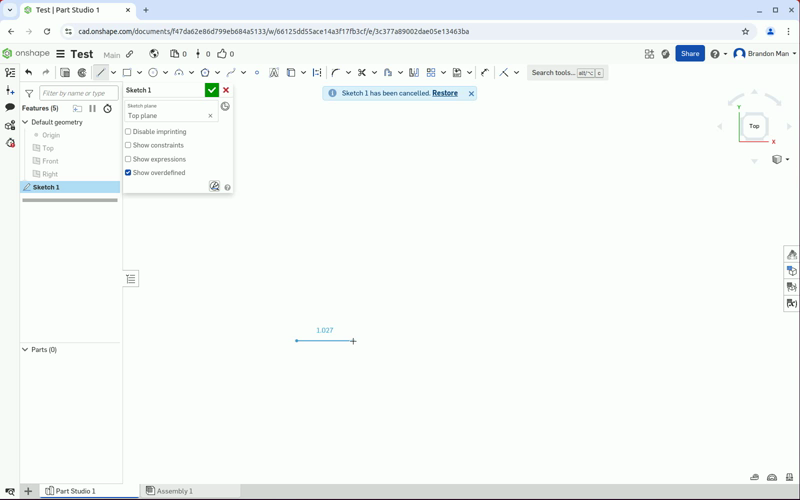
scroll(-6)
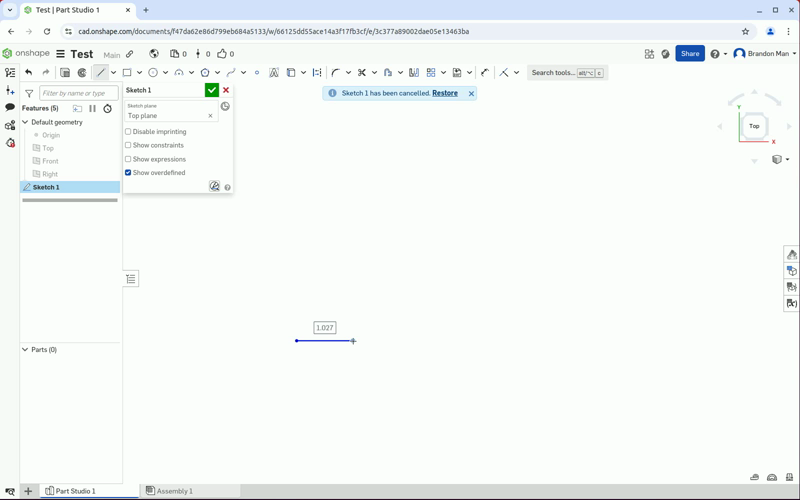
scroll(-6)
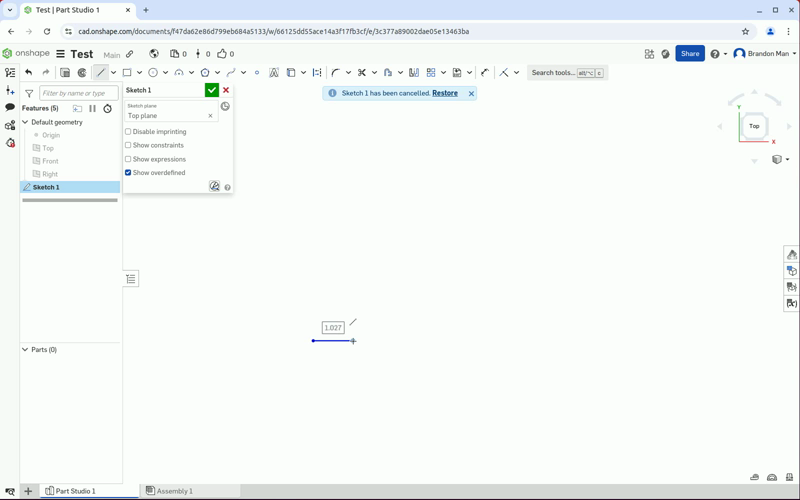
scroll(-6)
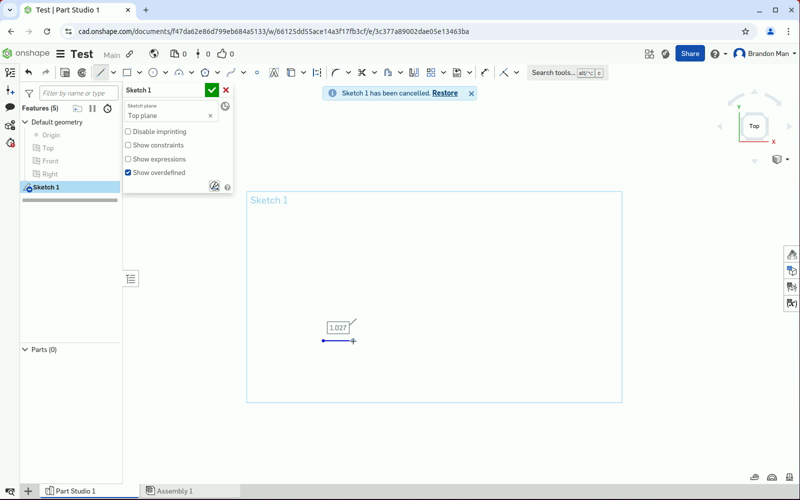
scroll(-6)
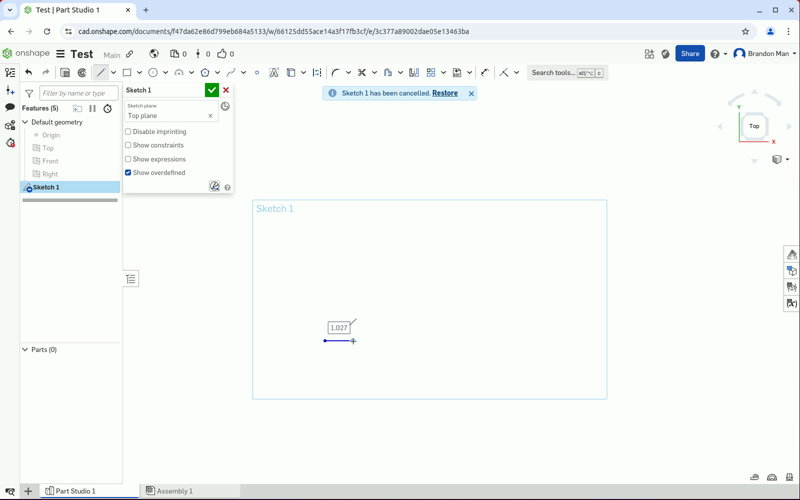
scroll(-6)
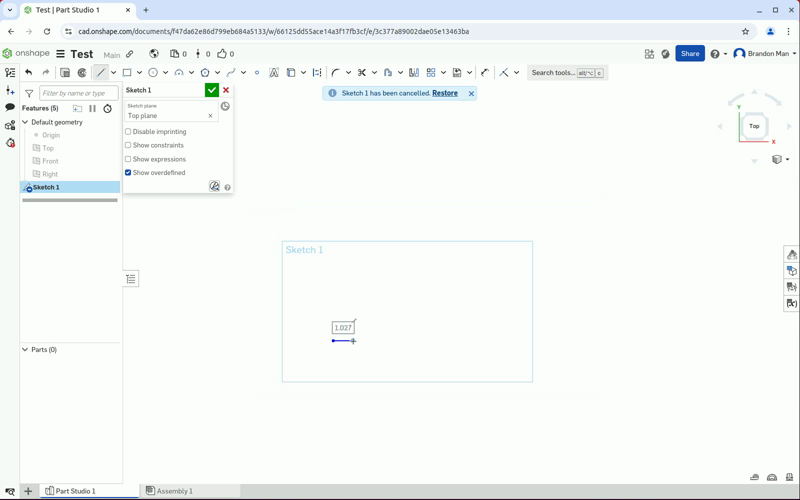
scroll(-6)
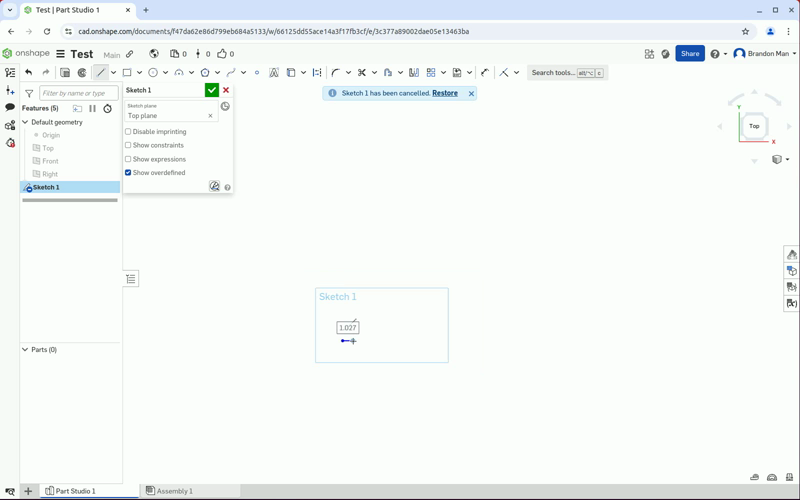
scroll(-6)
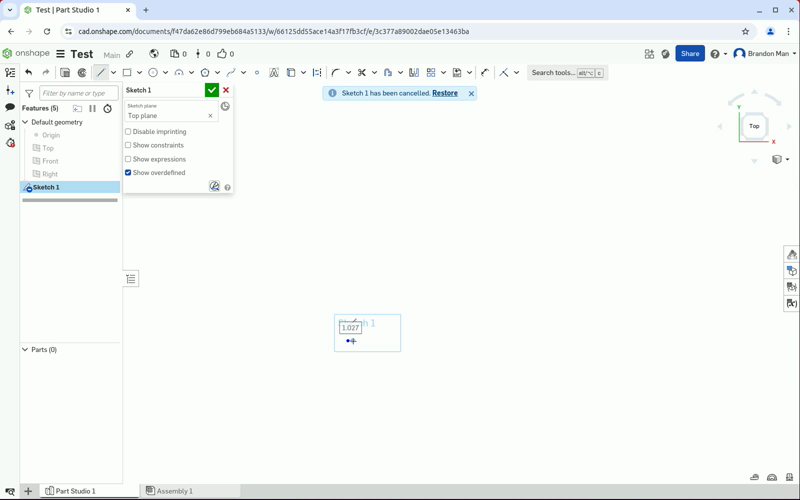
key_up(shift)
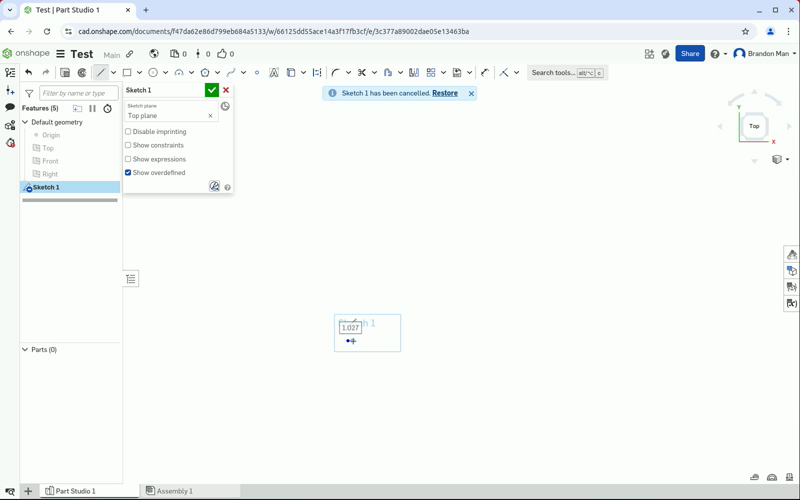
key_down(shift)
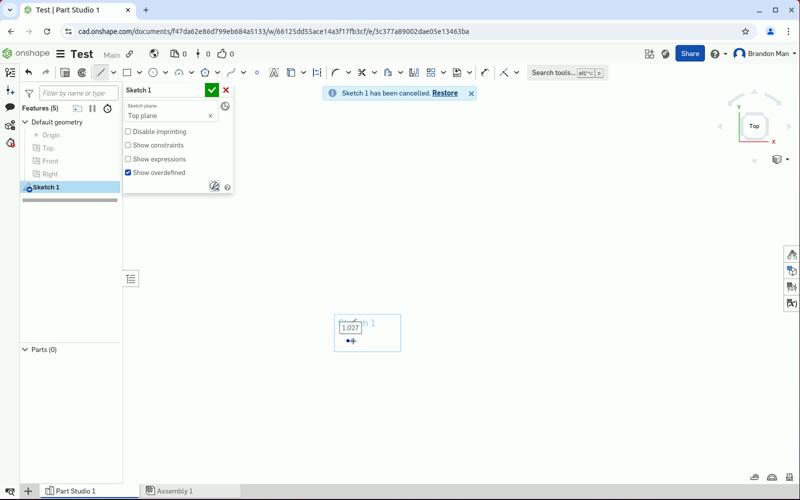
mouse_move(353, 225)
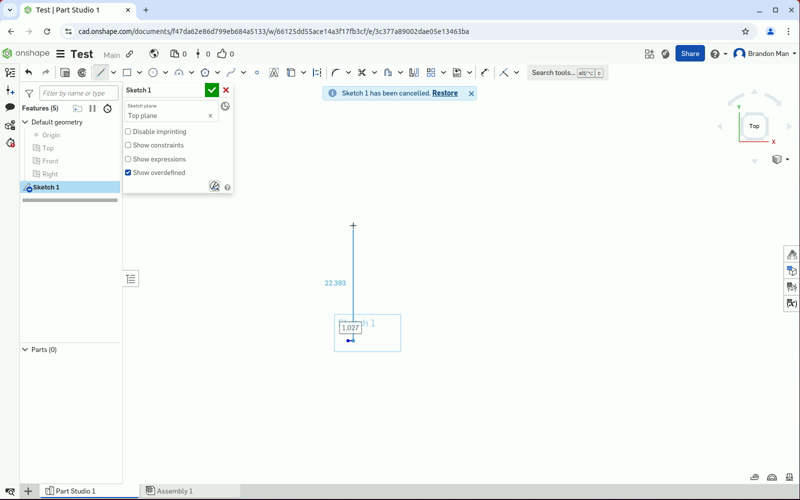
click(353, 225)
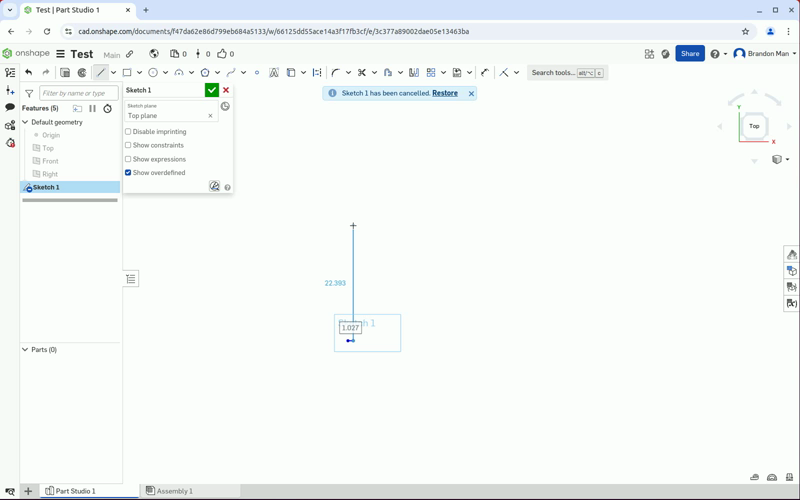
key_up(shift)
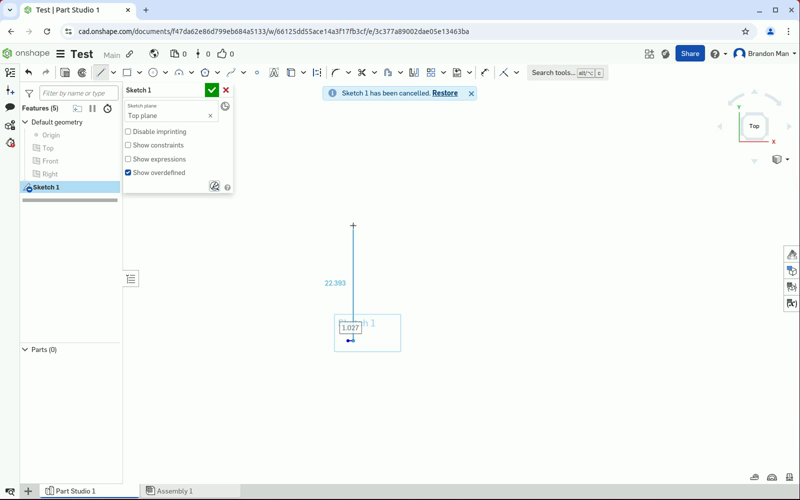
key_down(shift)
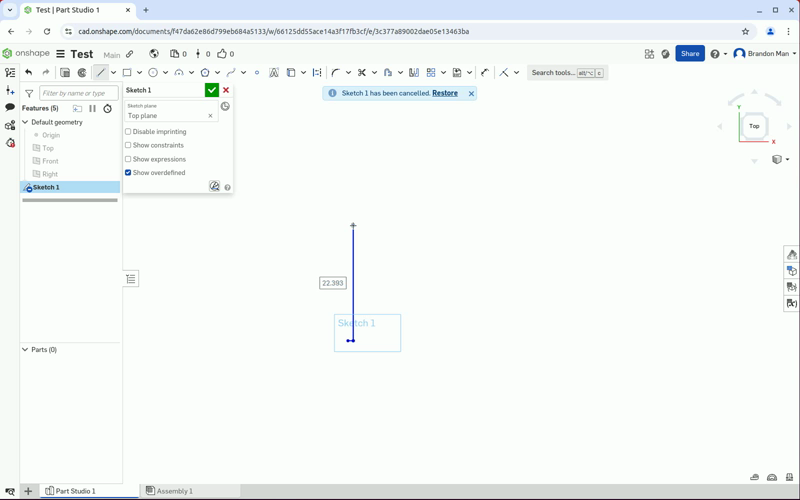
mouse_move(567, 225)
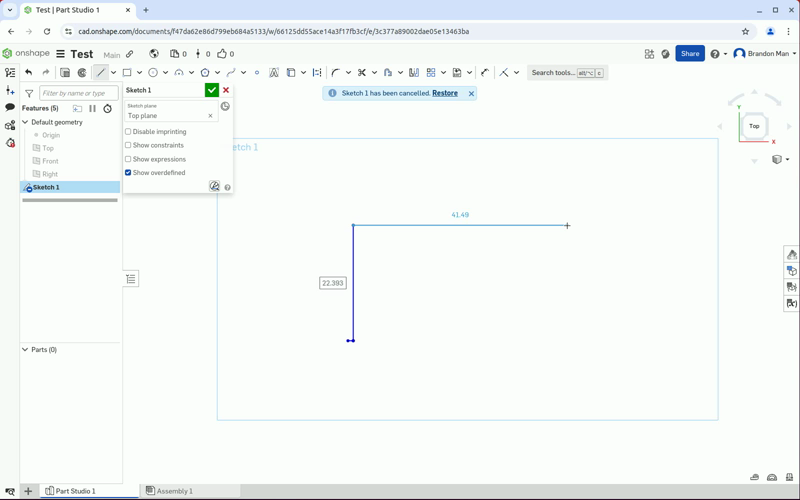
click(567, 225)
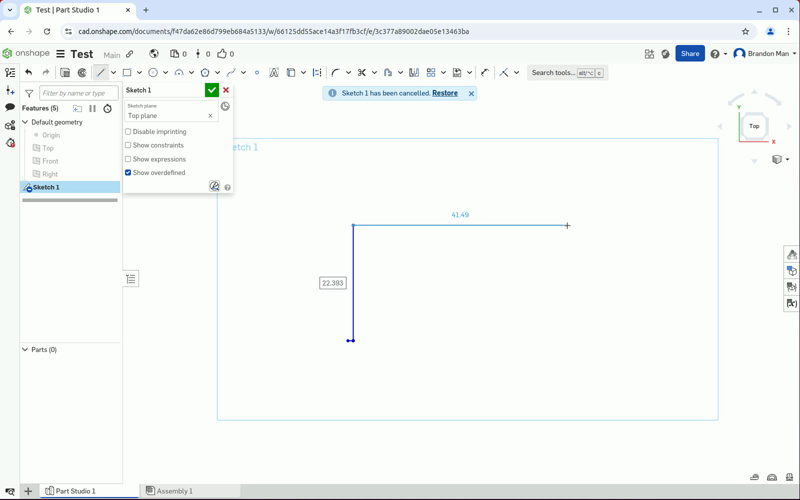
key_up(shift)
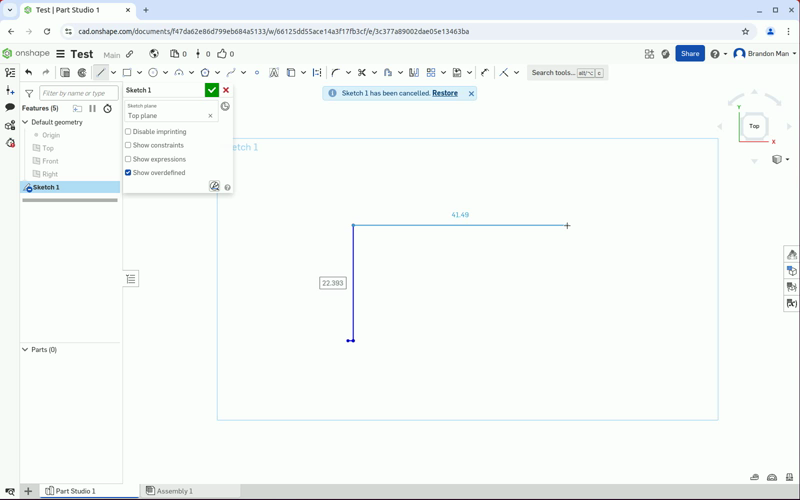
key_down(shift)
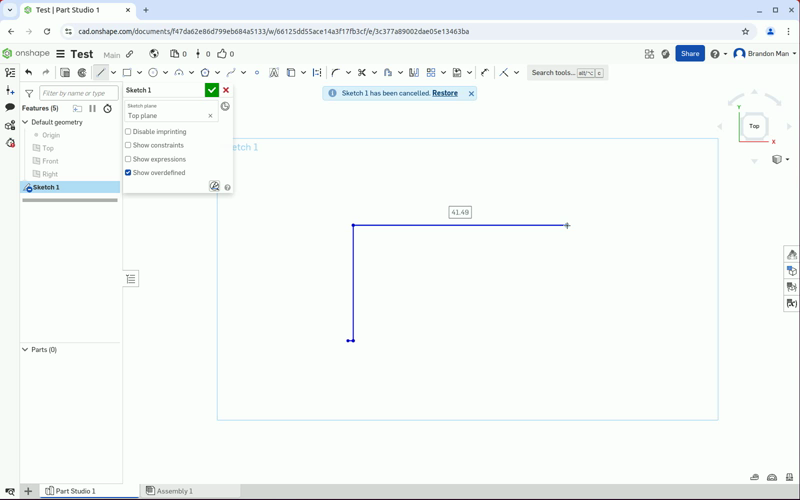
mouse_move(567, 340)
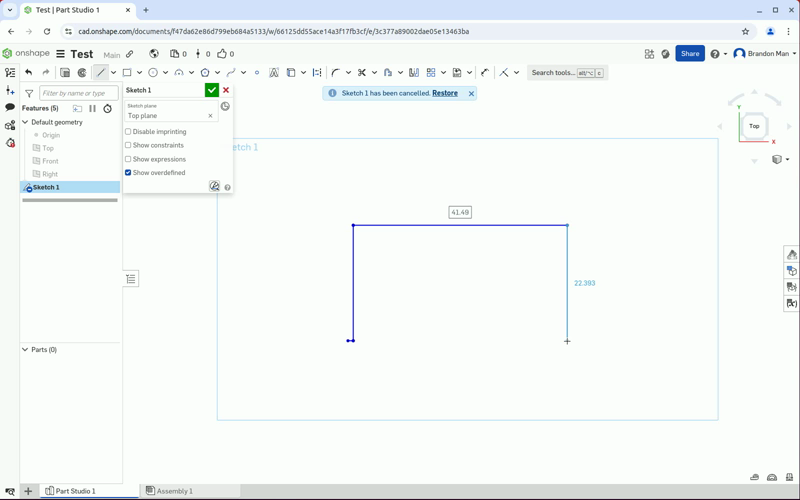
click(567, 340)
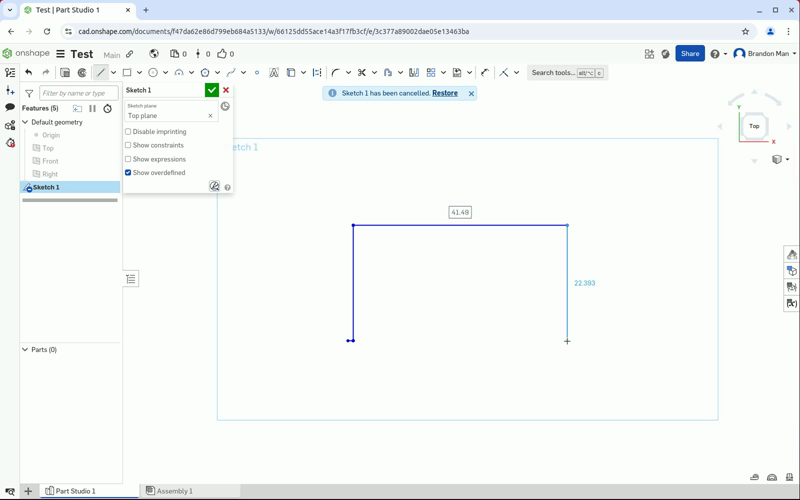
key_up(shift)
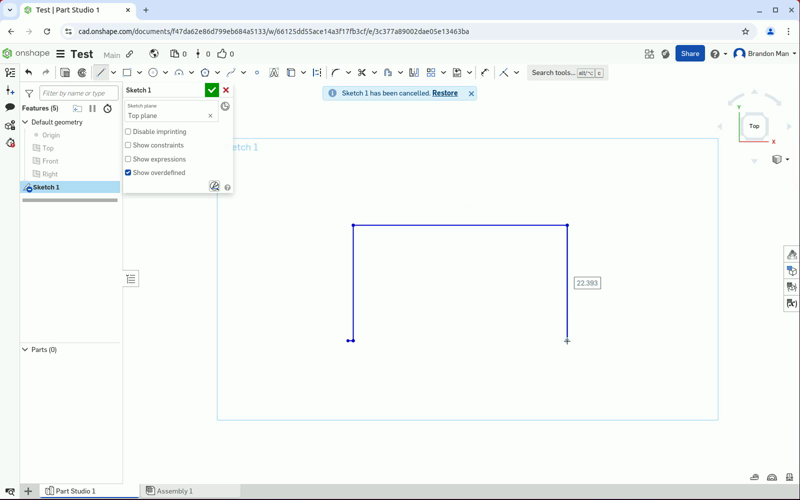
key_down(shift)
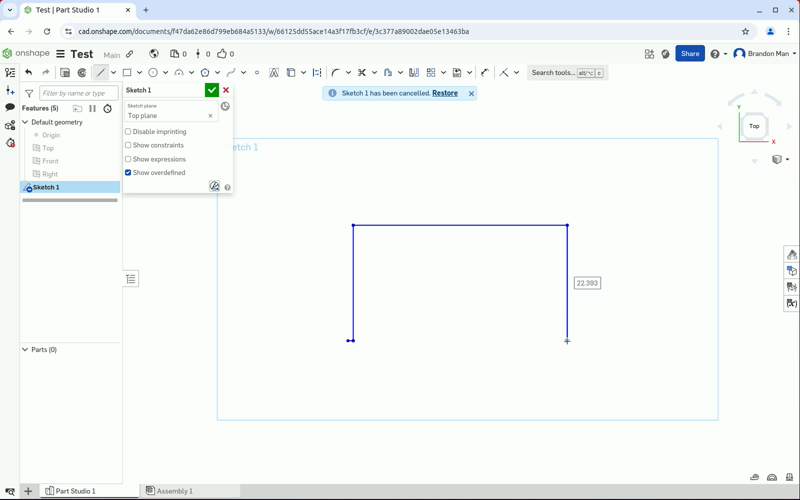
mouse_move(589, 340)
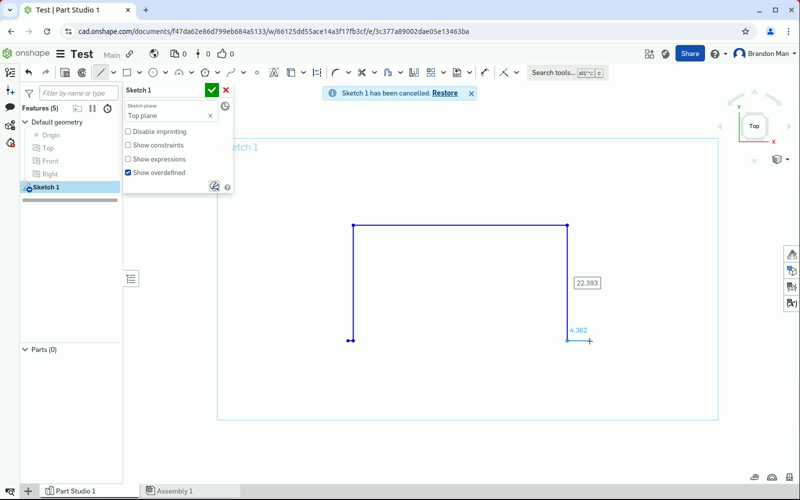
mouse_move(572, 340)
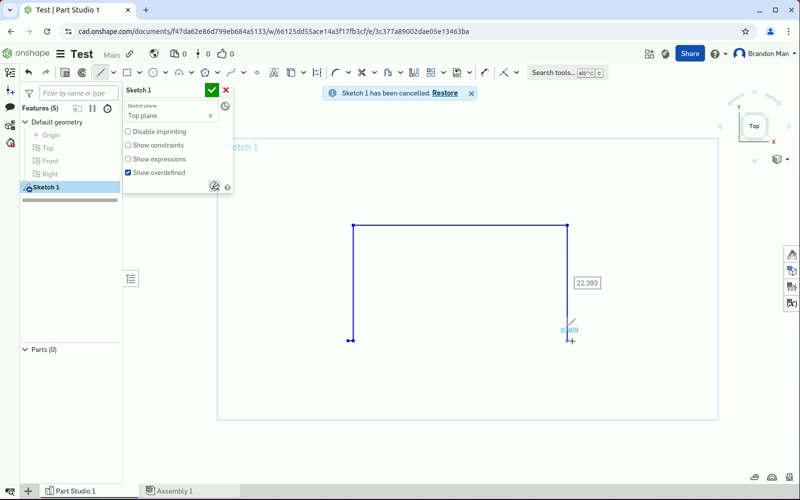
scroll(6)
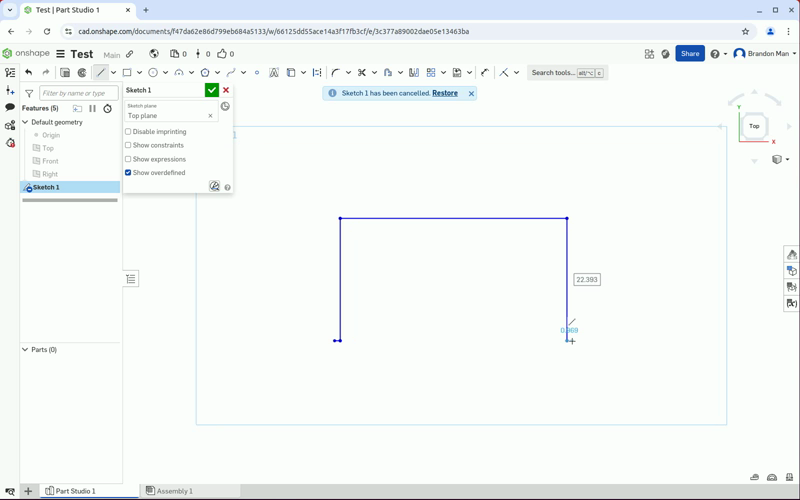
scroll(6)
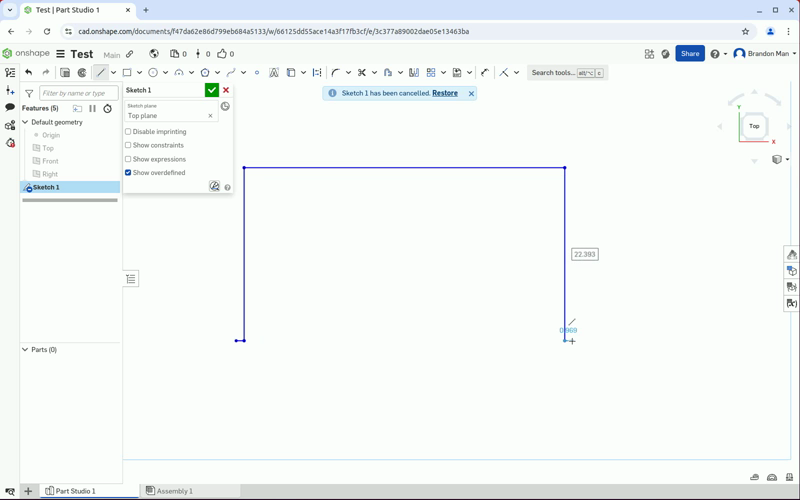
scroll(6)
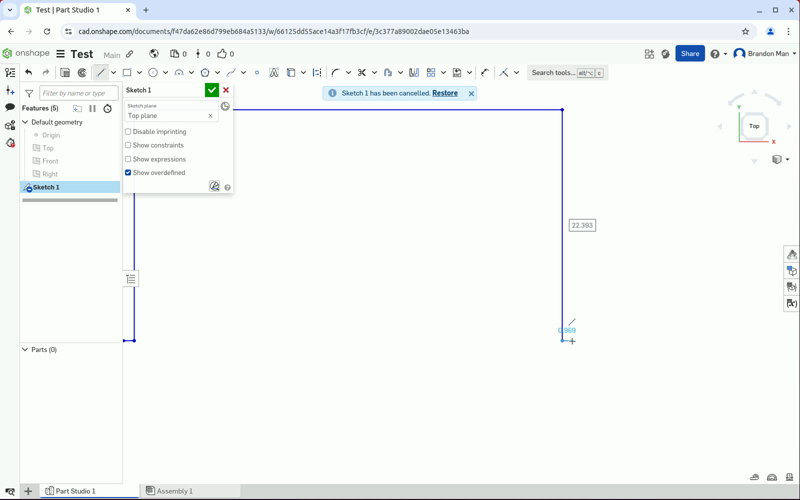
scroll(6)
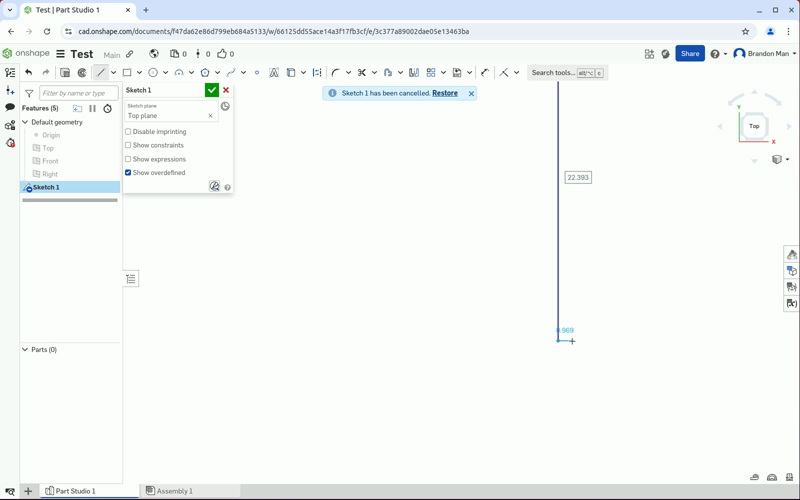
scroll(6)
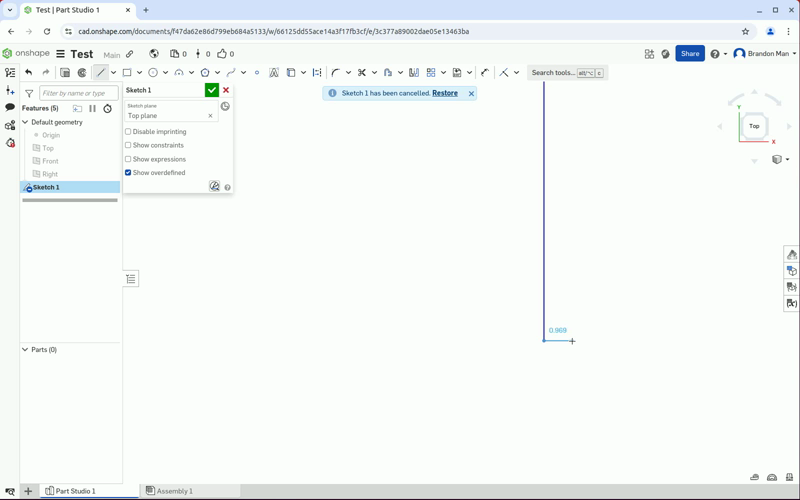
scroll(6)
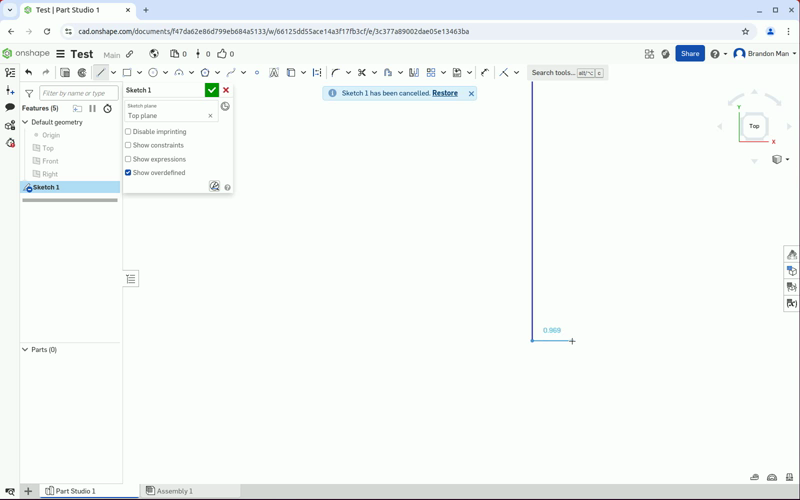
scroll(6)
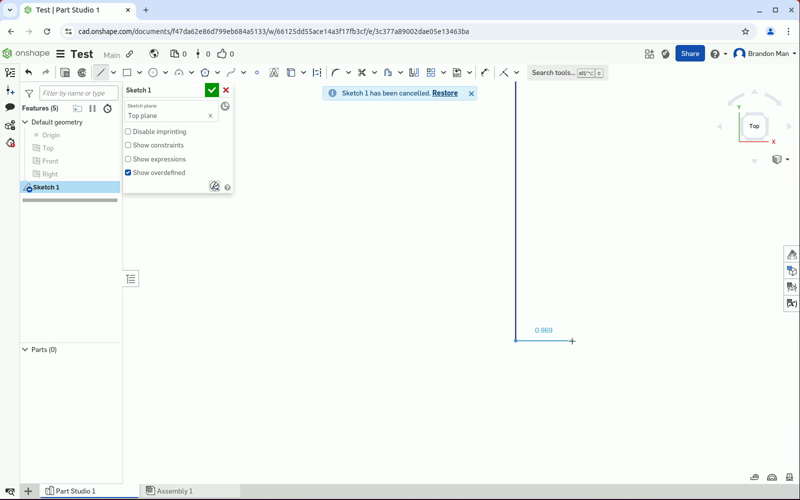
click(572, 340)
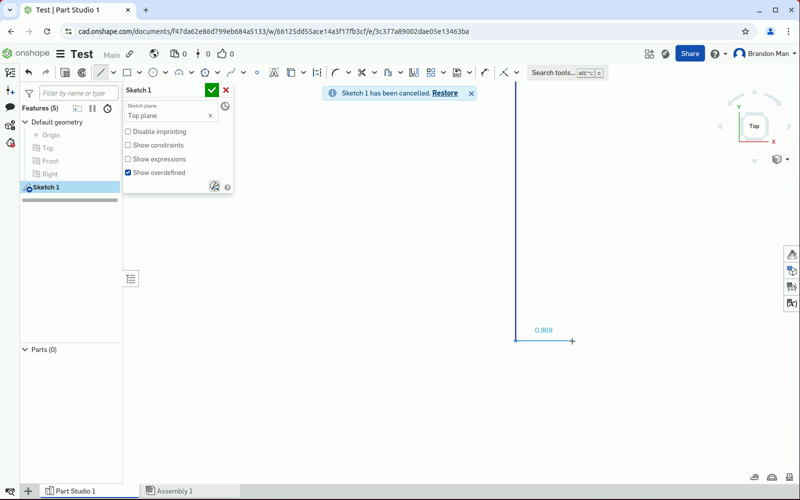
scroll(-6)
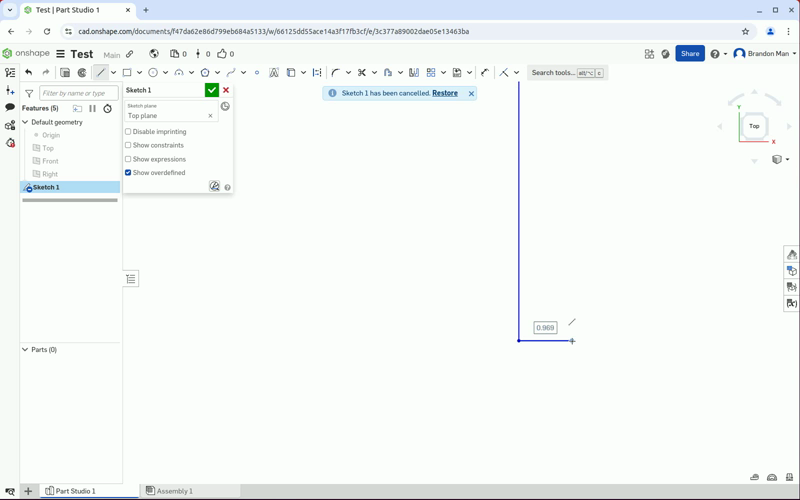
scroll(-6)
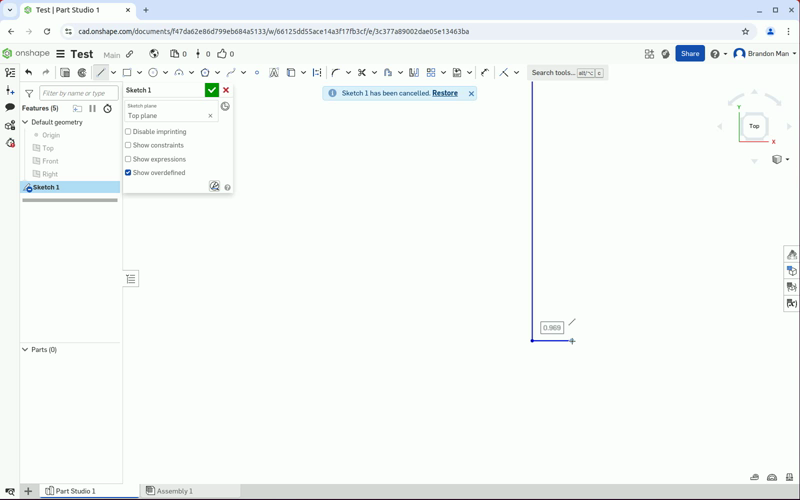
scroll(-6)
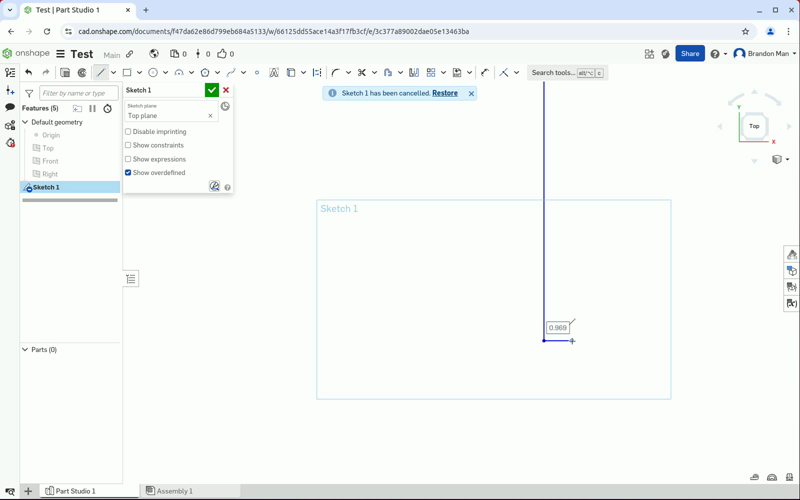
scroll(-6)
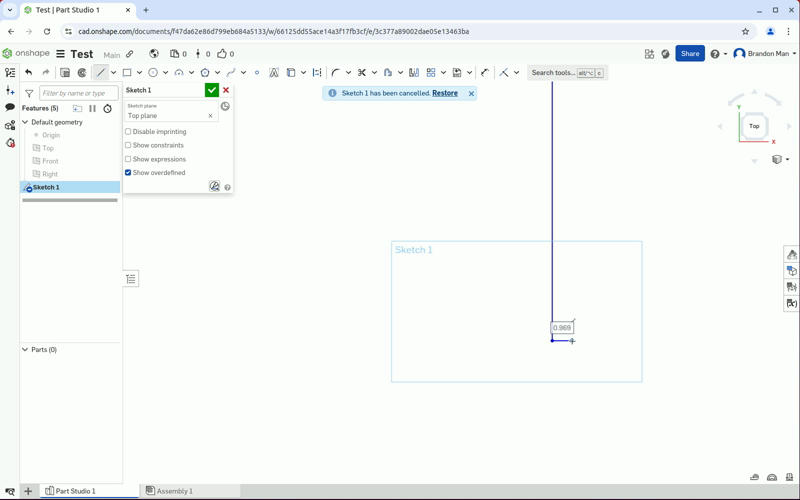
scroll(-6)
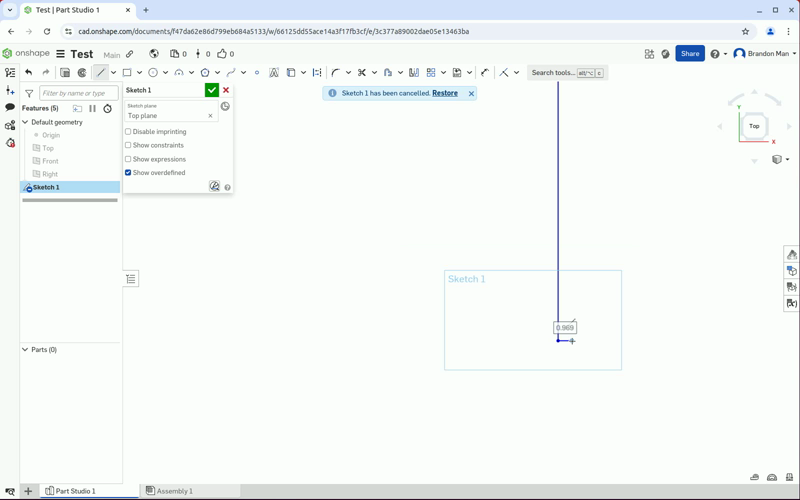
scroll(-6)
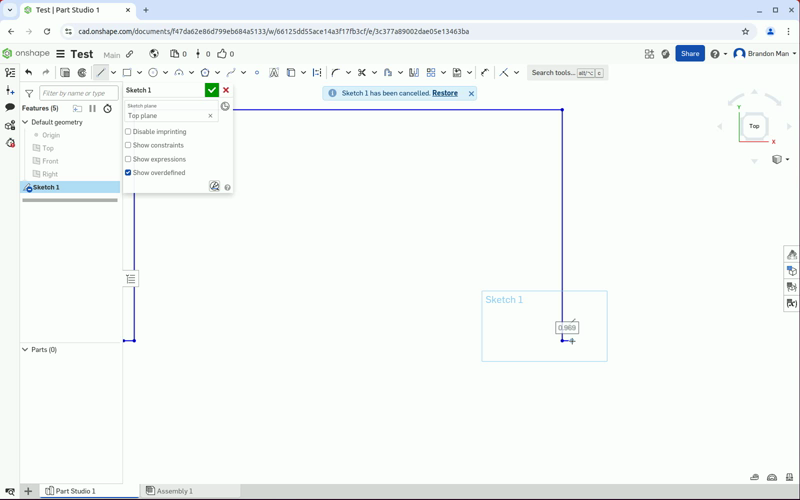
scroll(-6)
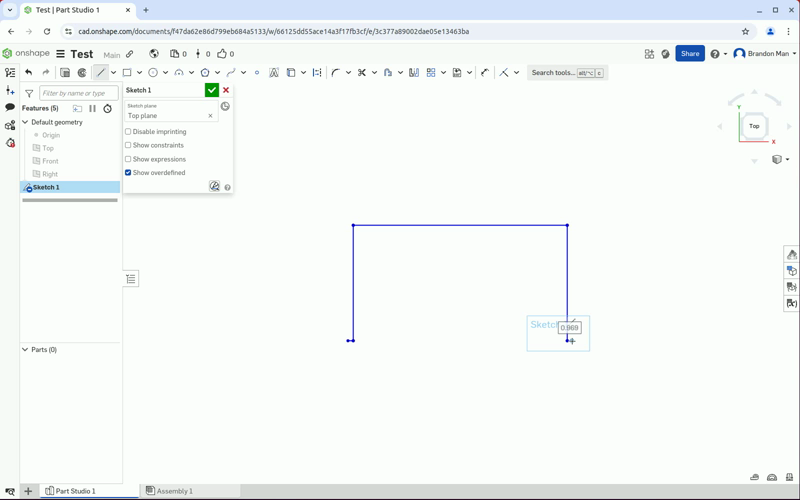
key_up(shift)
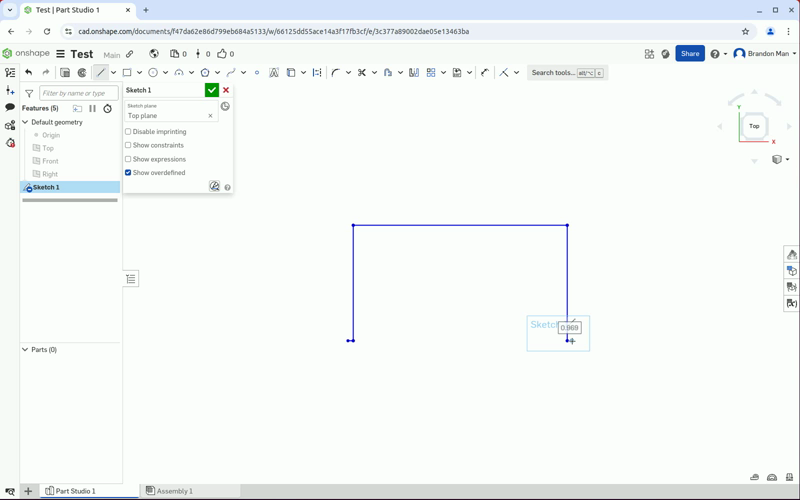
key_down(shift)
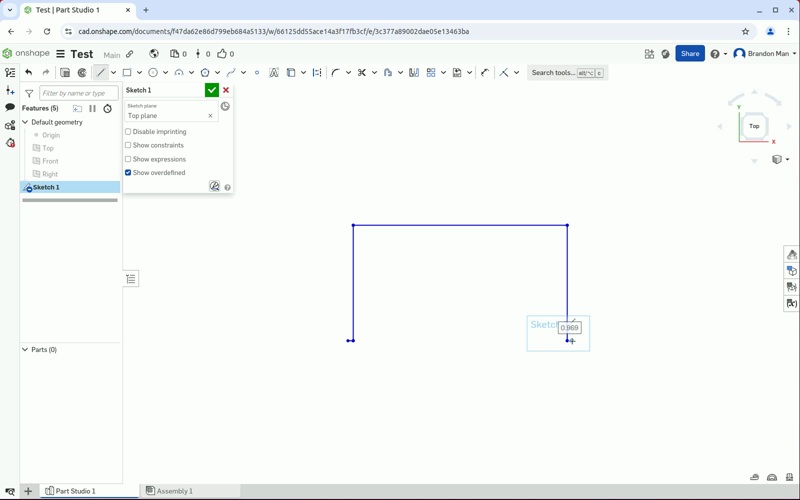
mouse_move(572, 225)
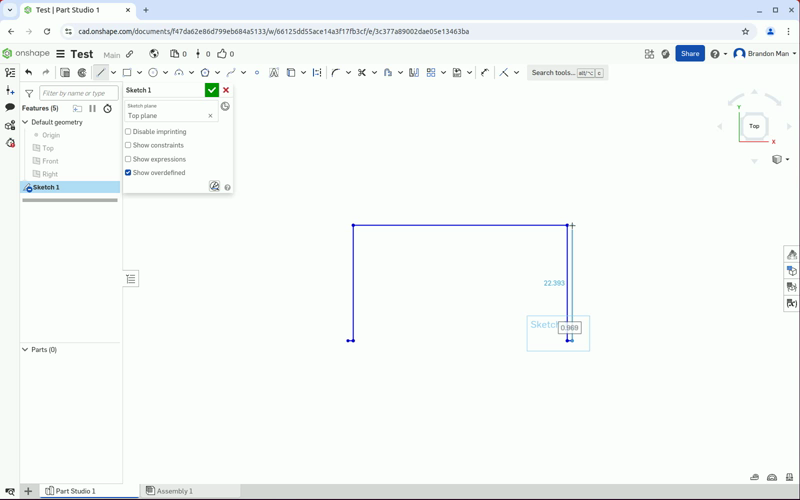
click(572, 225)
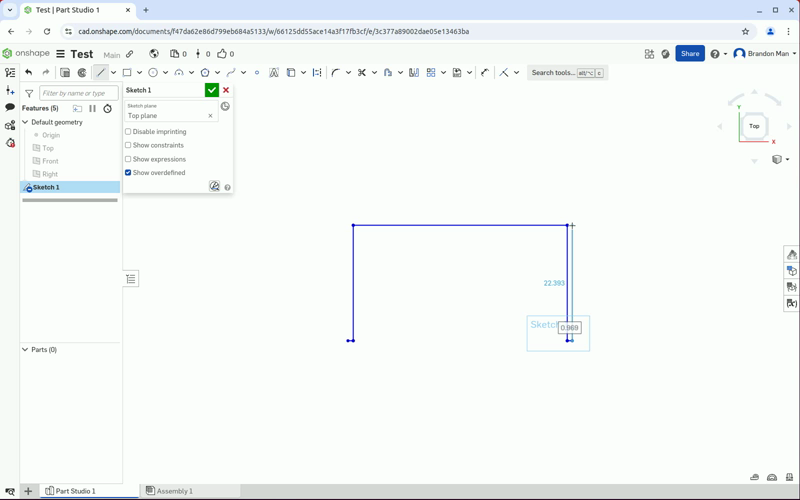
key_up(shift)
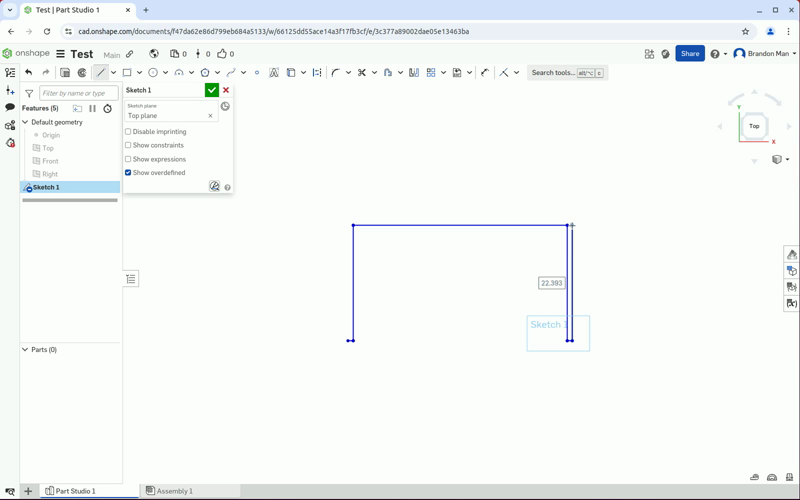
key_down(shift)
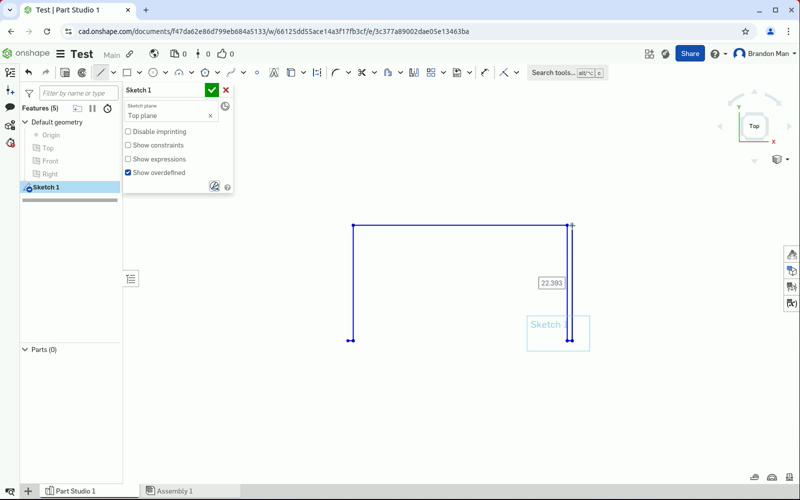
mouse_move(589, 225)
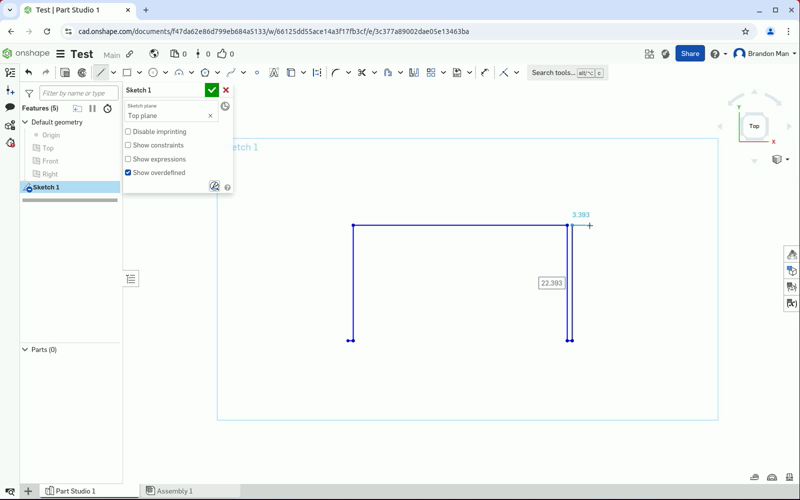
mouse_move(572, 220)
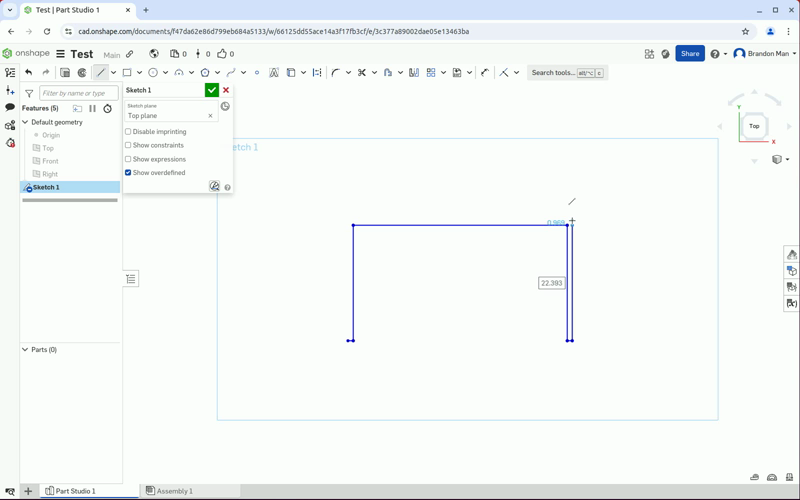
scroll(6)
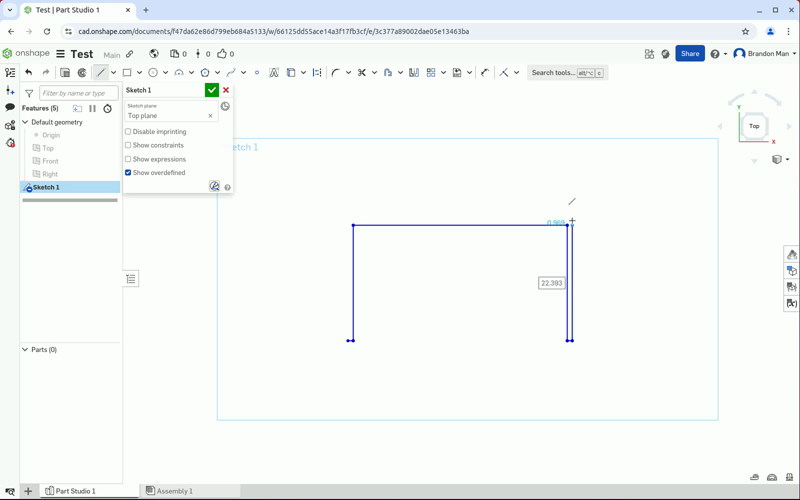
scroll(6)
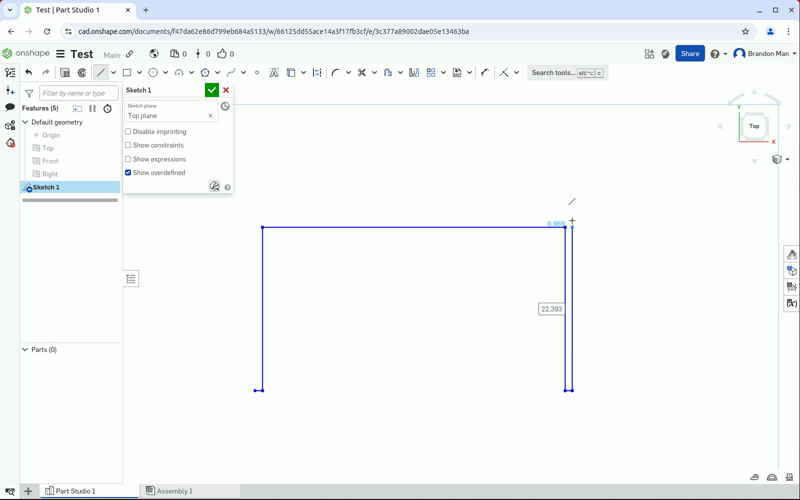
scroll(6)
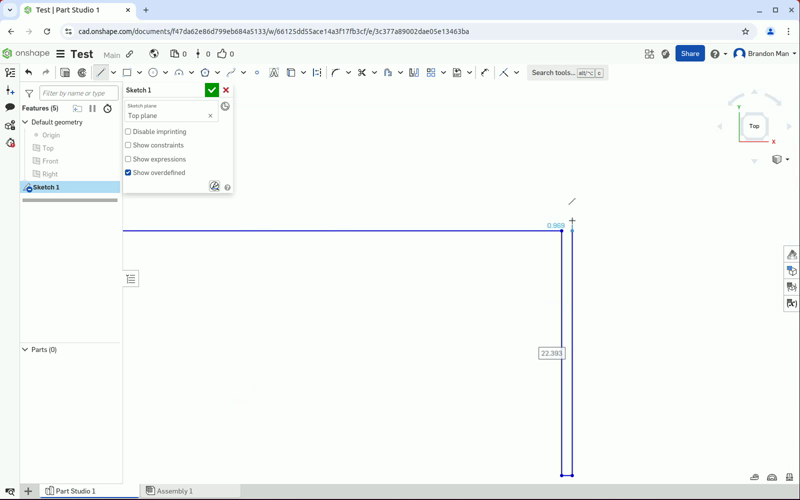
scroll(6)
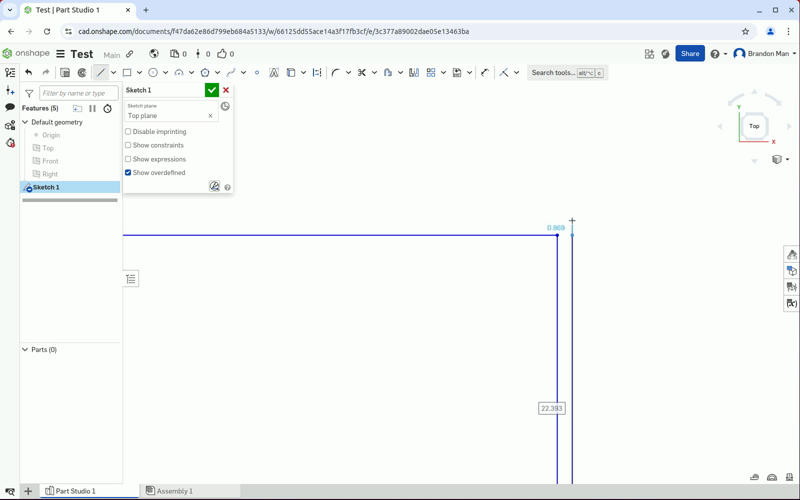
scroll(6)
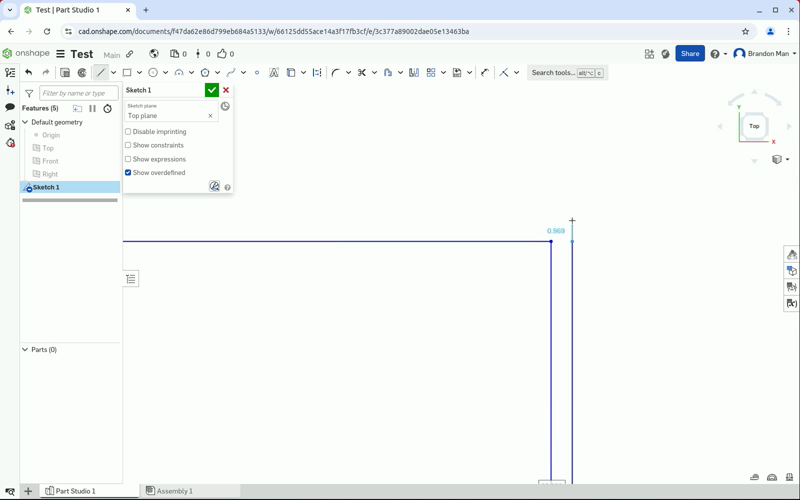
scroll(6)
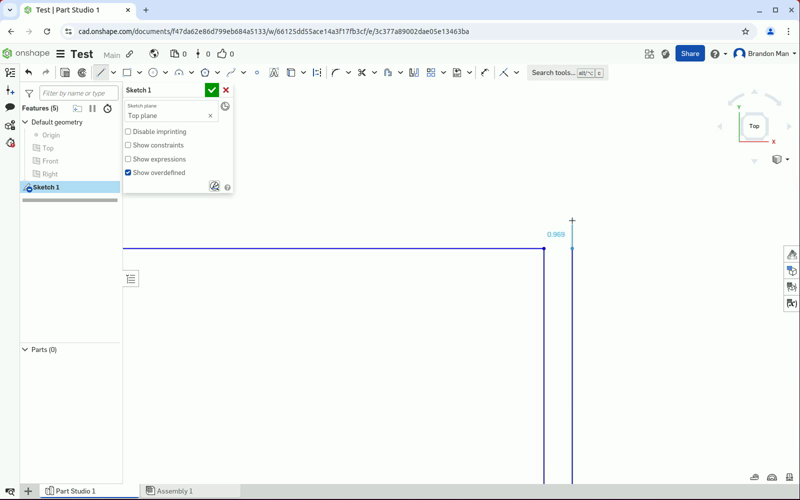
scroll(6)
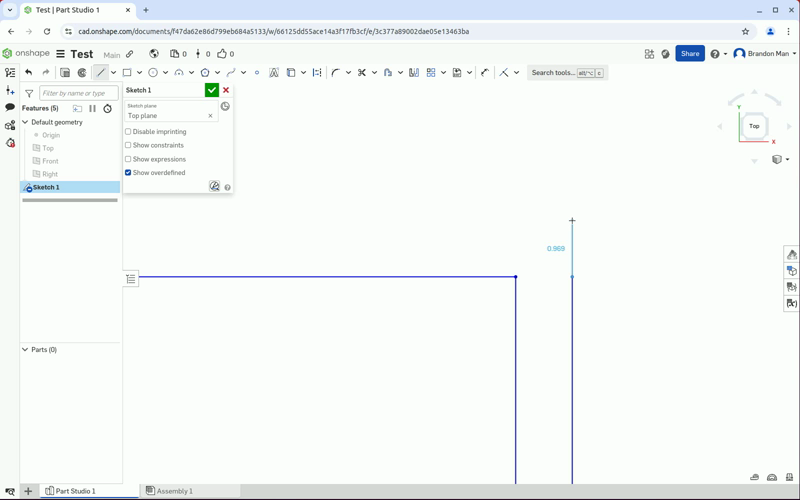
click(572, 220)
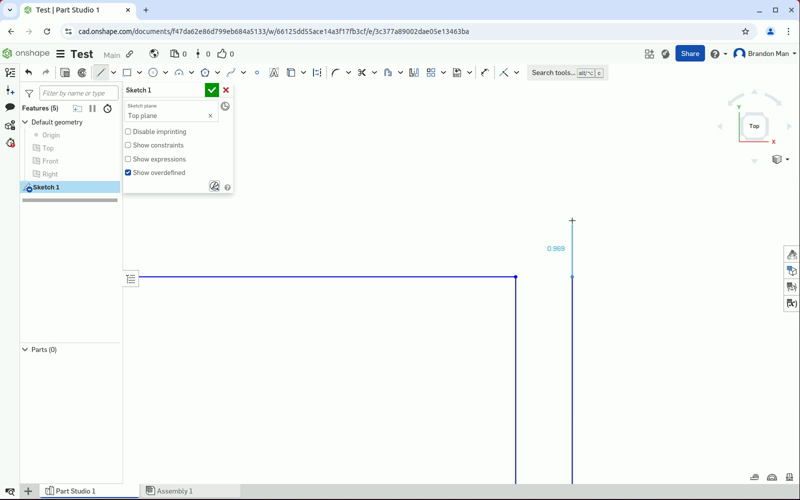
scroll(-6)
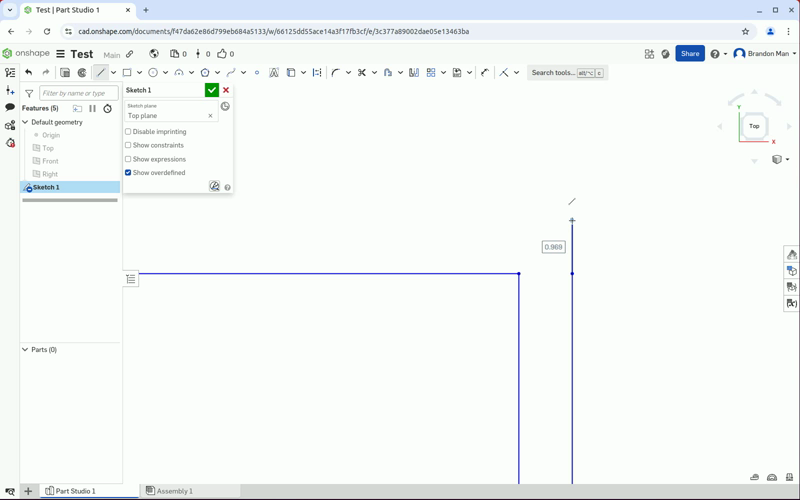
scroll(-6)
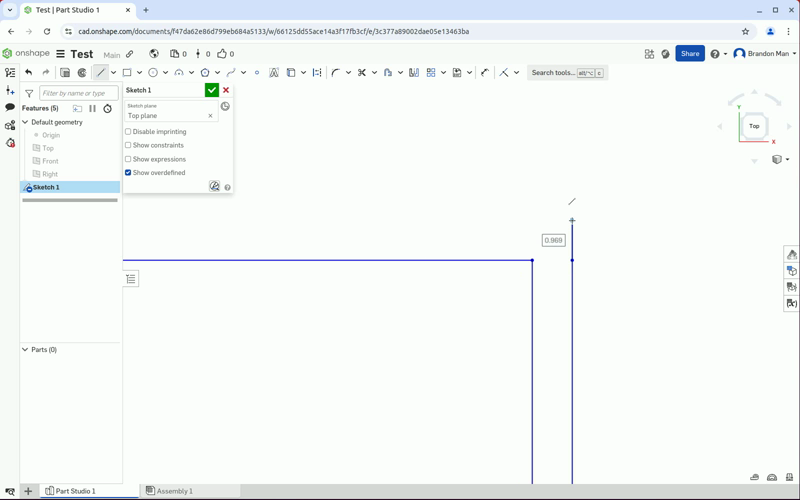
scroll(-6)
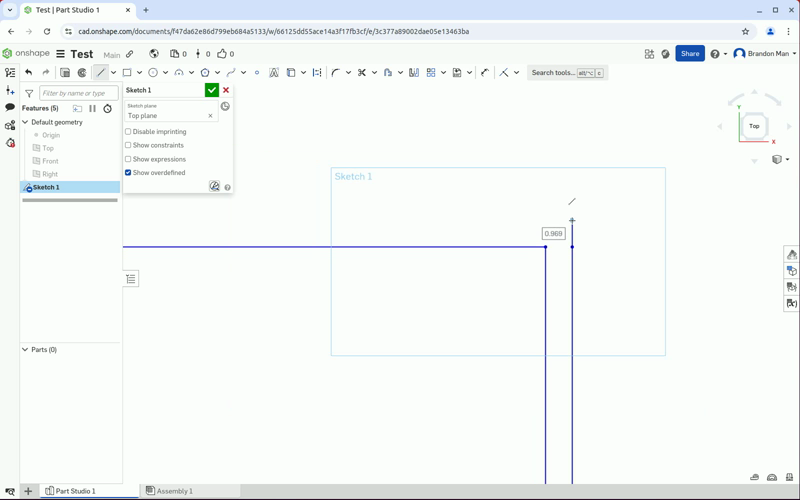
scroll(-6)
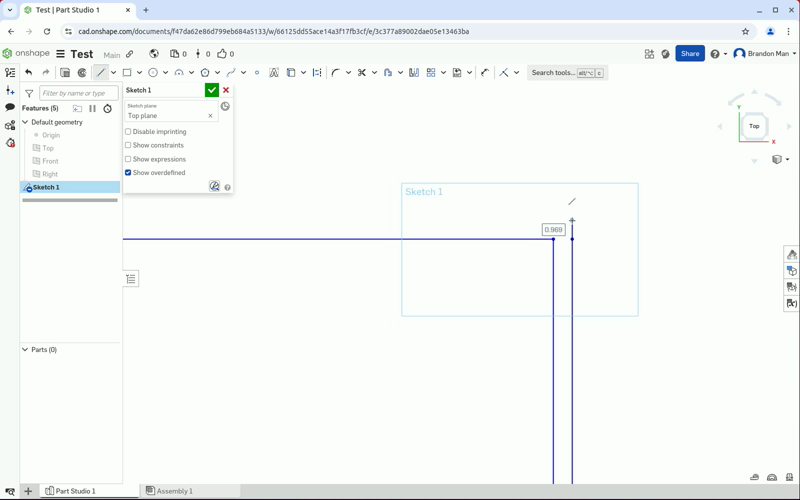
scroll(-6)
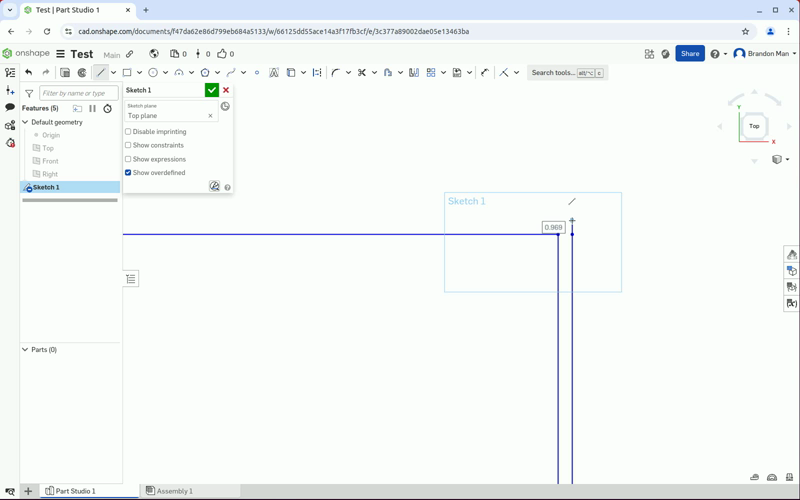
scroll(-6)
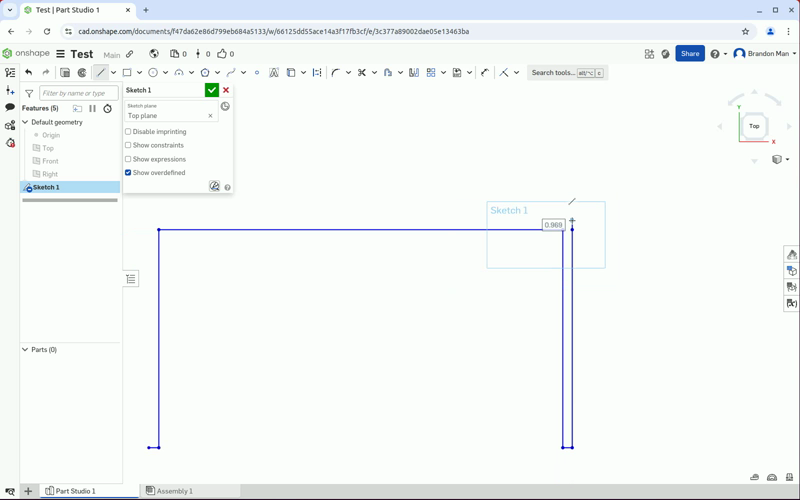
scroll(-6)
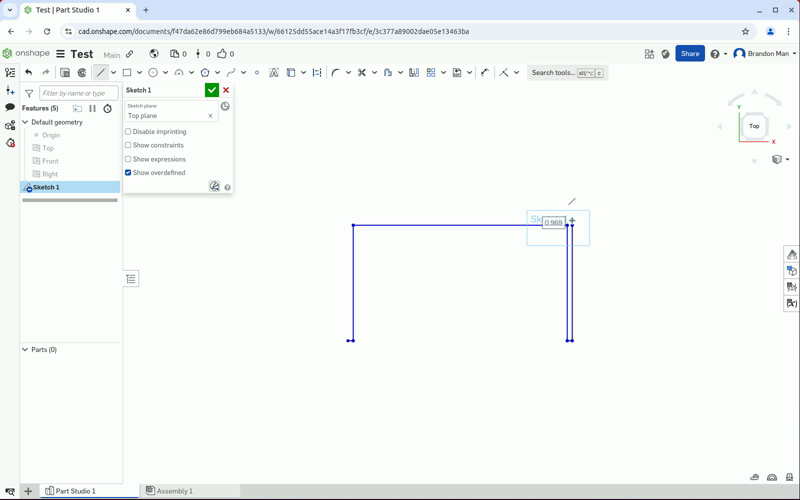
key_up(shift)
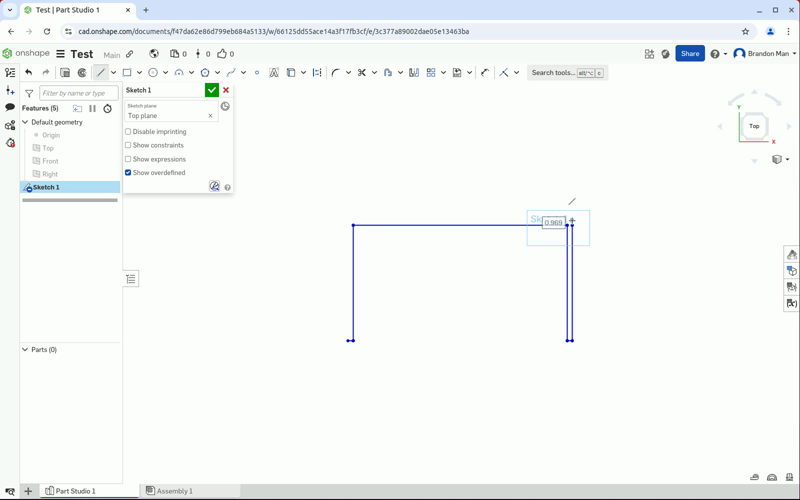
key_down(shift)
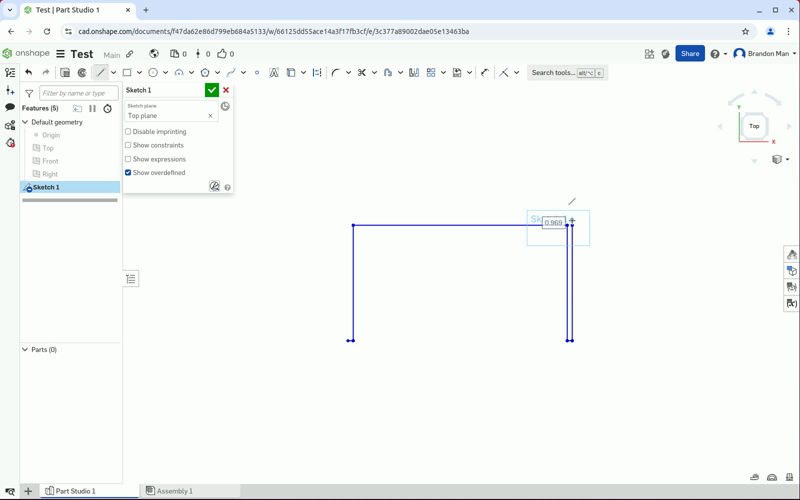
mouse_move(348, 220)
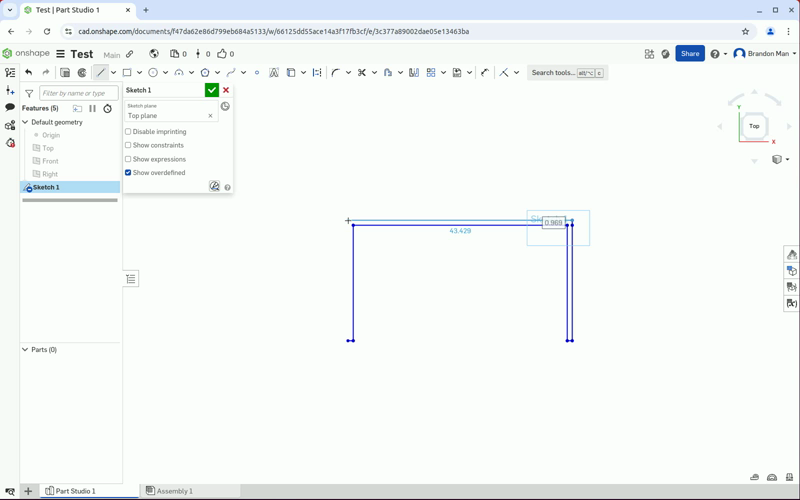
click(348, 220)
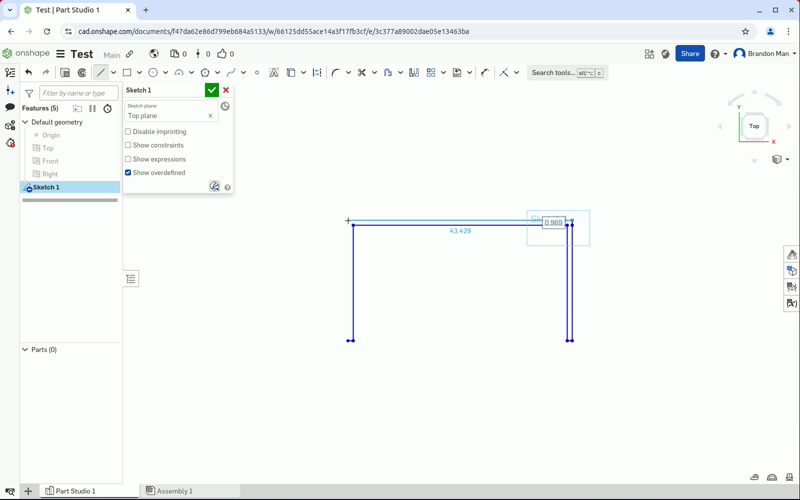
key_up(shift)
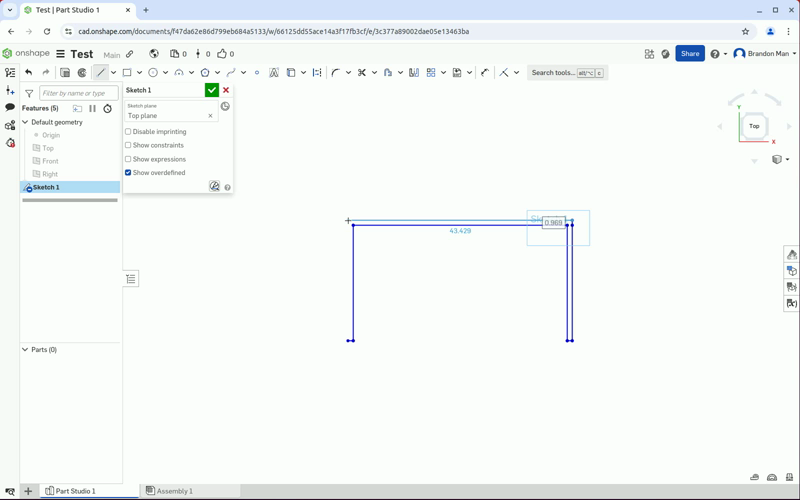
key_down(shift)
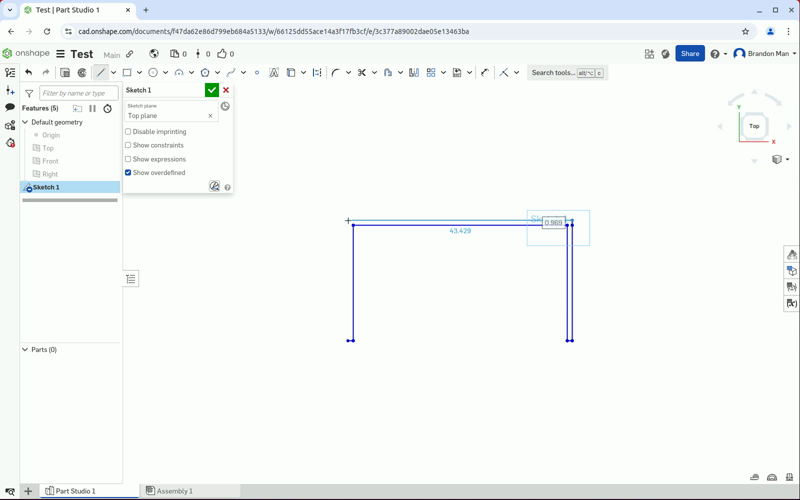
mouse_move(348, 340)
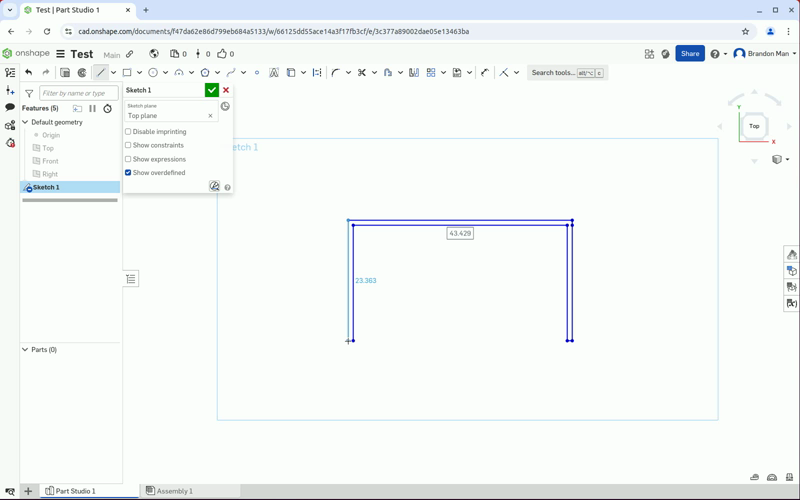
key_up(shift)
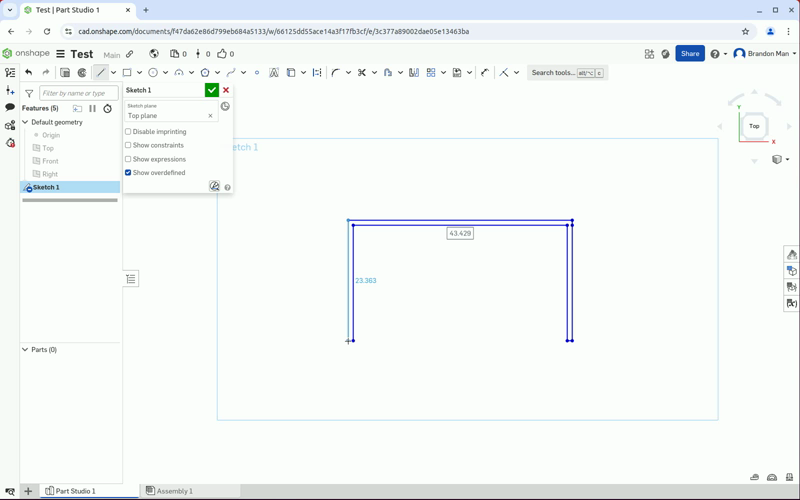
click(348, 340)
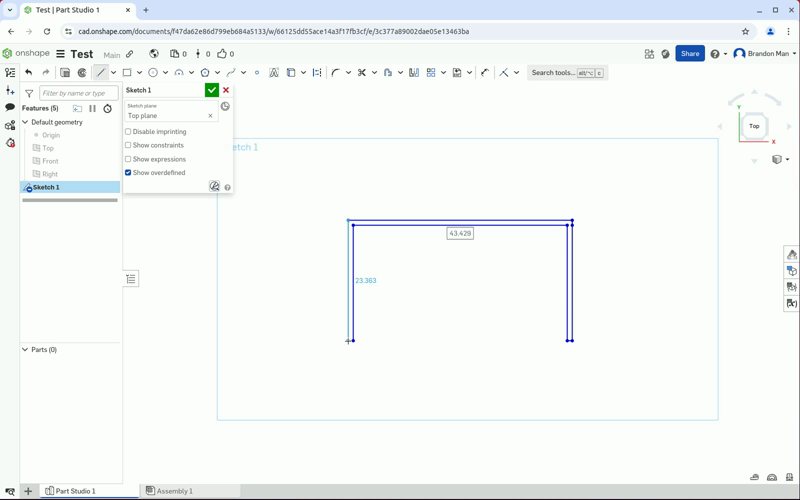
key(esc)
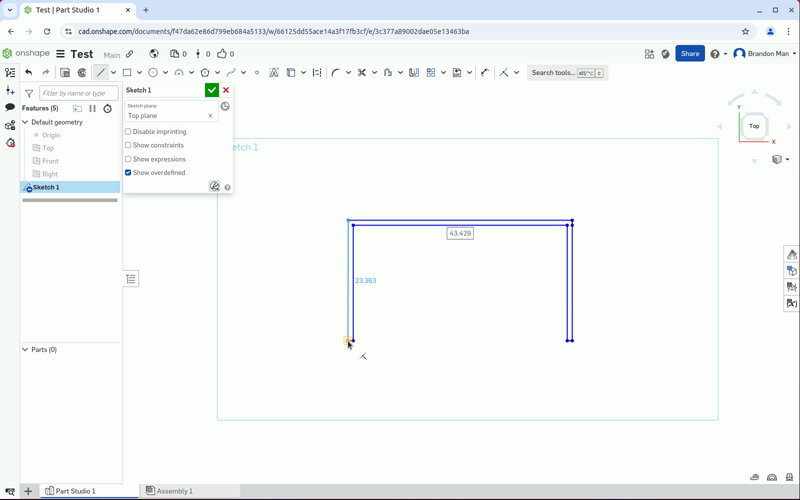
mouse_move(356, 221)
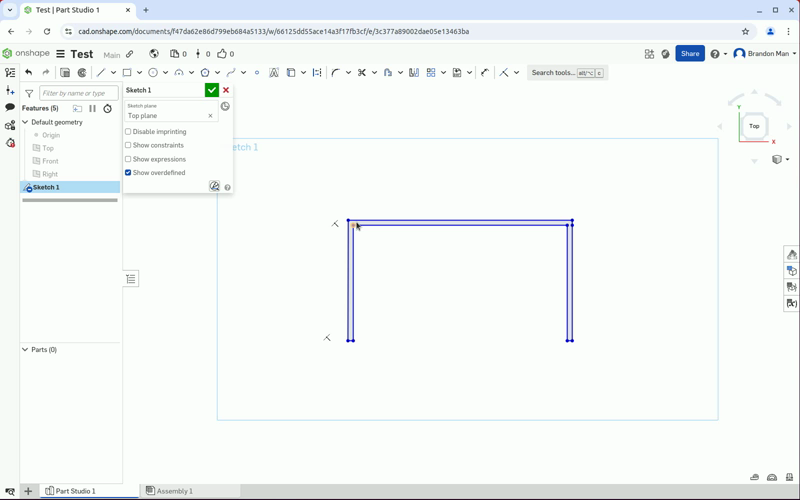
click(356, 221)
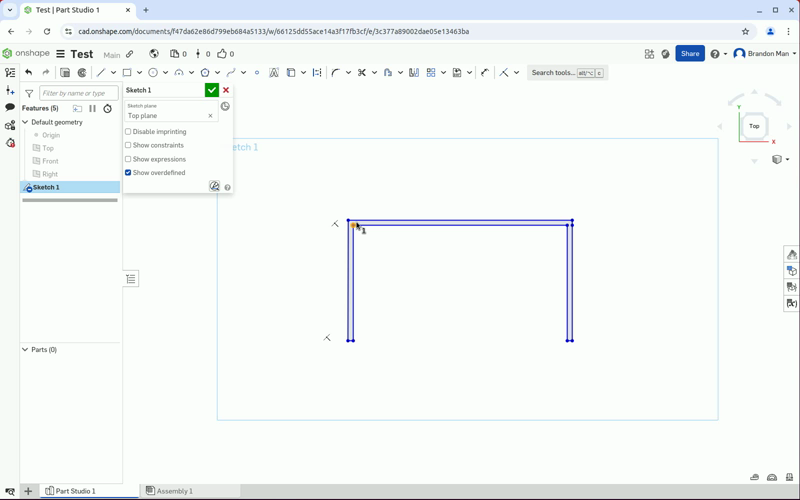
mouse_move(73, 352)
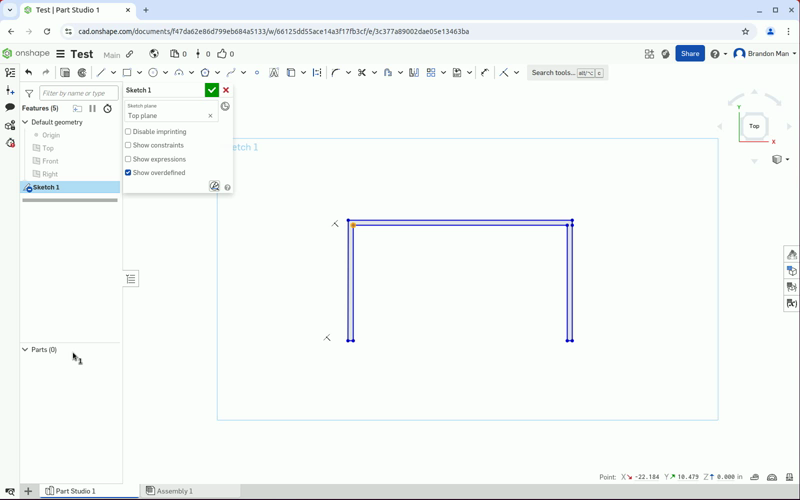
key(shift+y)
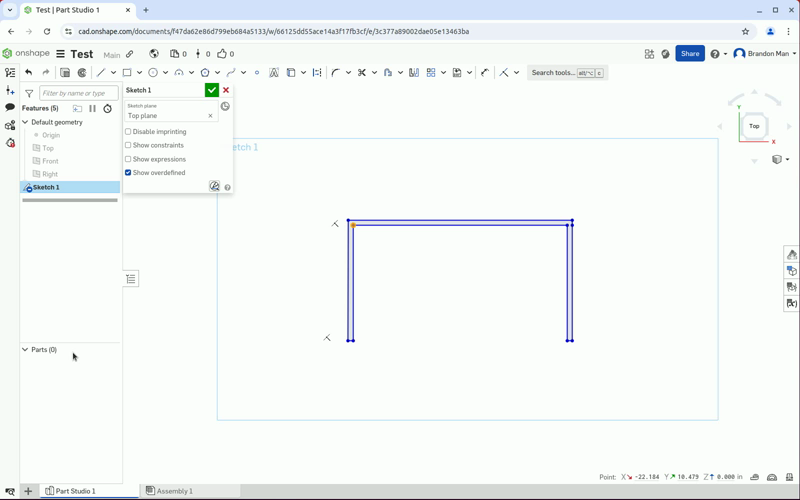
key(shift+e)
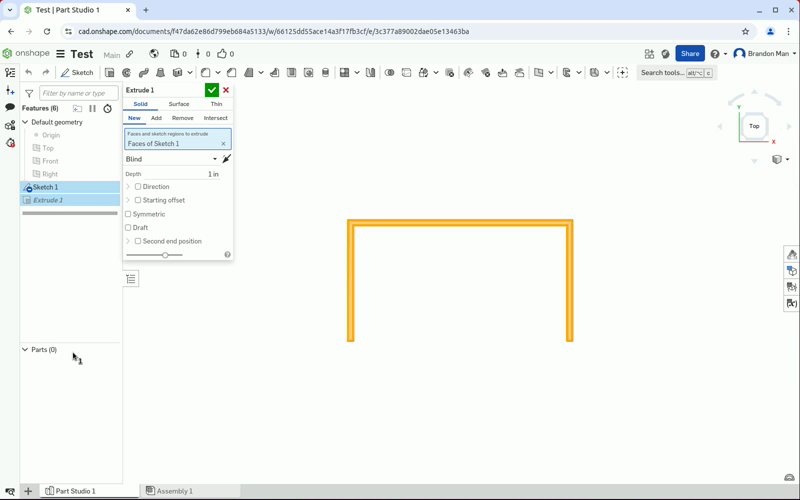
mouse_move(143, 106)
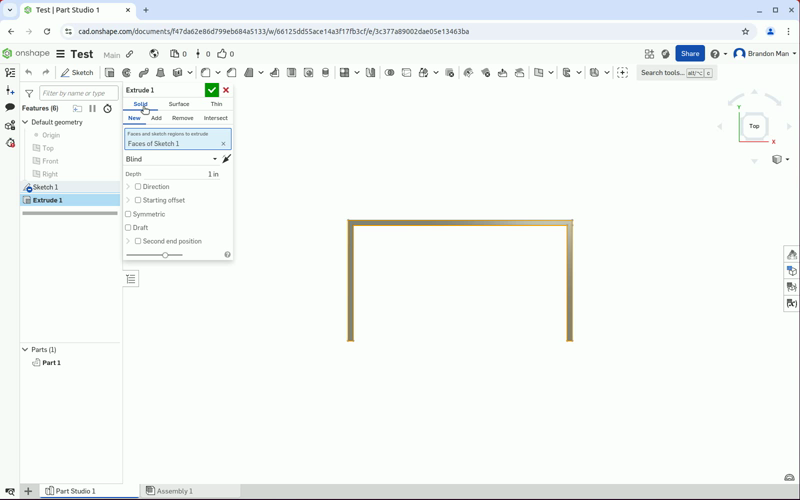
click(143, 106)
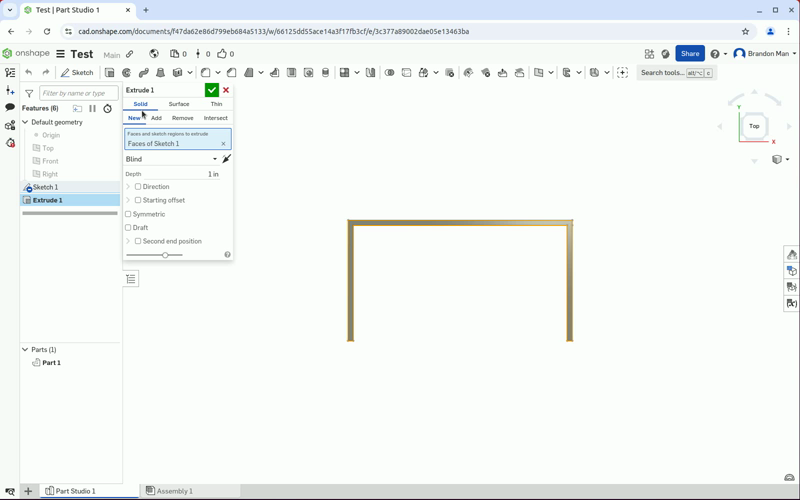
mouse_move(137, 120)
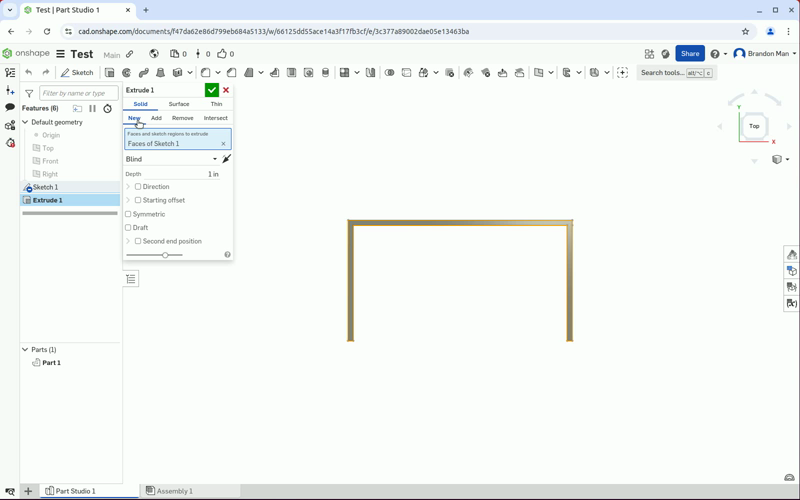
click(137, 120)
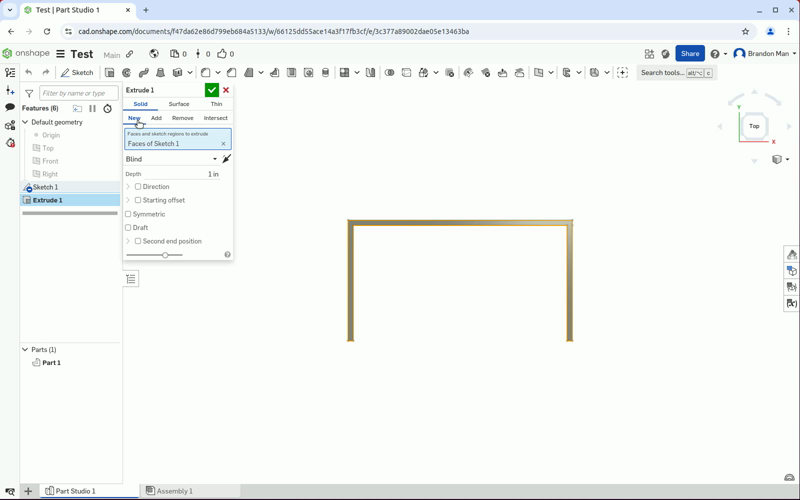
key(tab, 4)
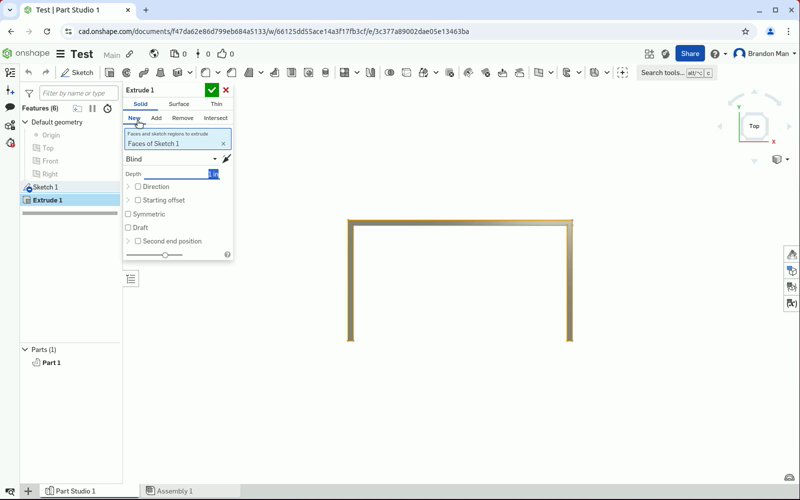
text(7.703)
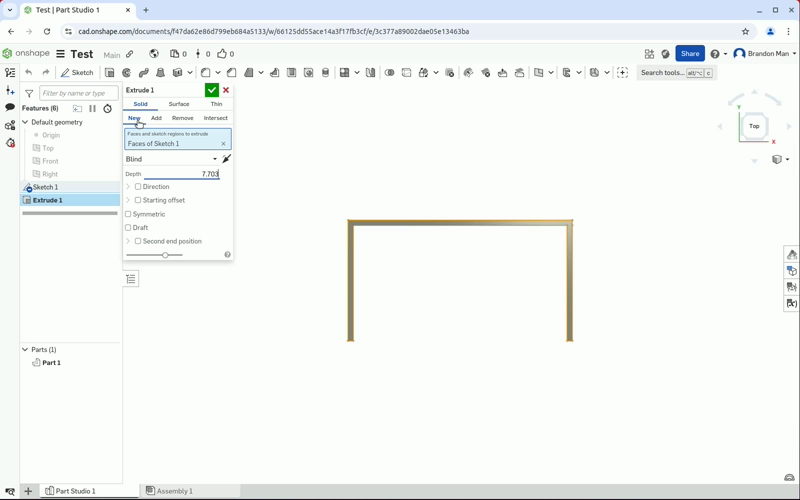
key(enter)
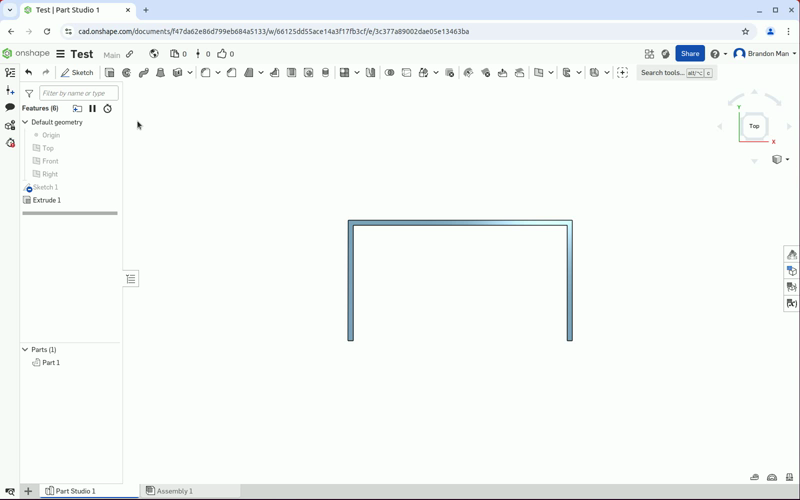
key(shift+h)
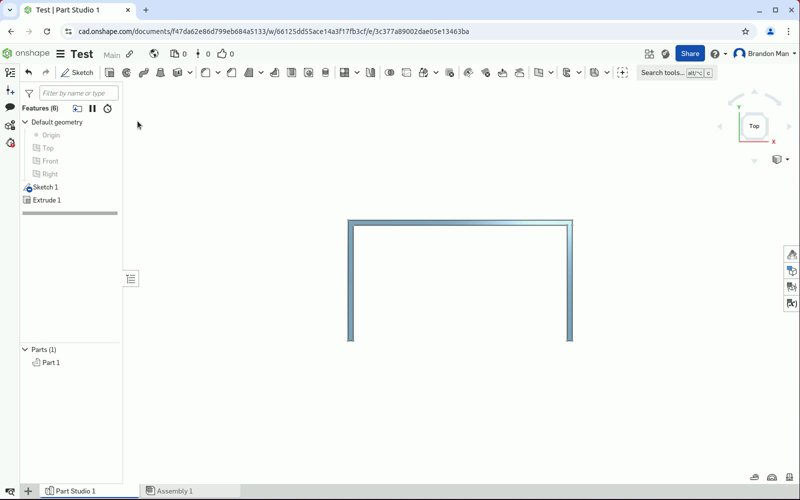
key(shift+h)
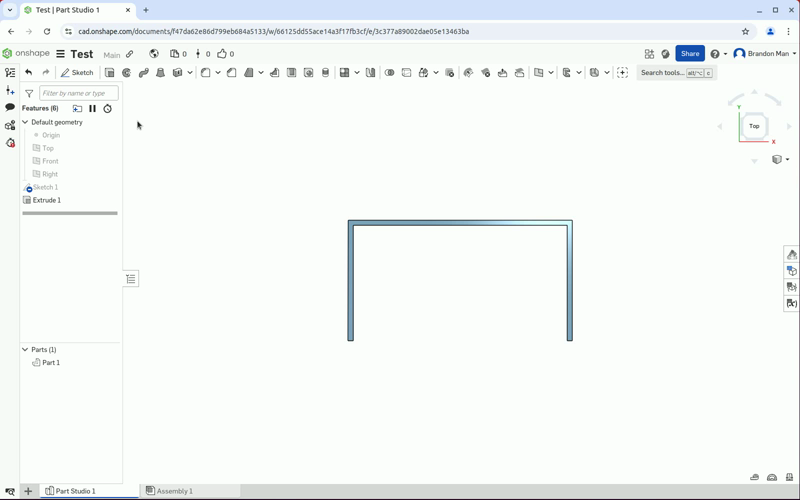
mouse_move(73, 189)
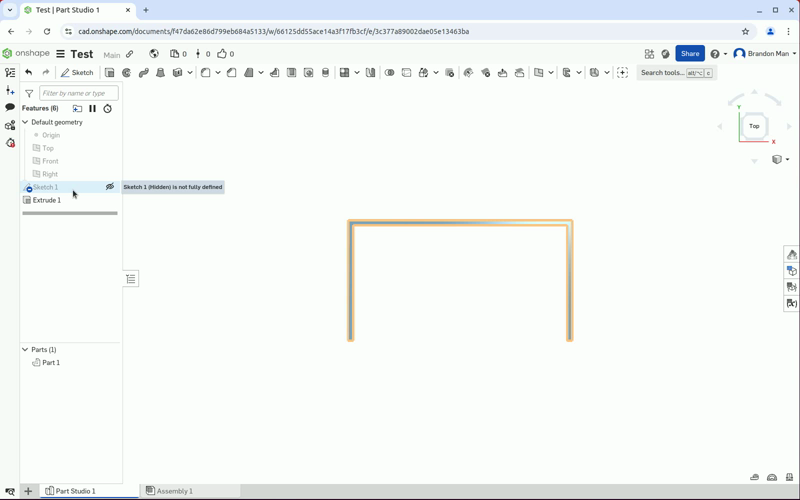
click(73, 189)
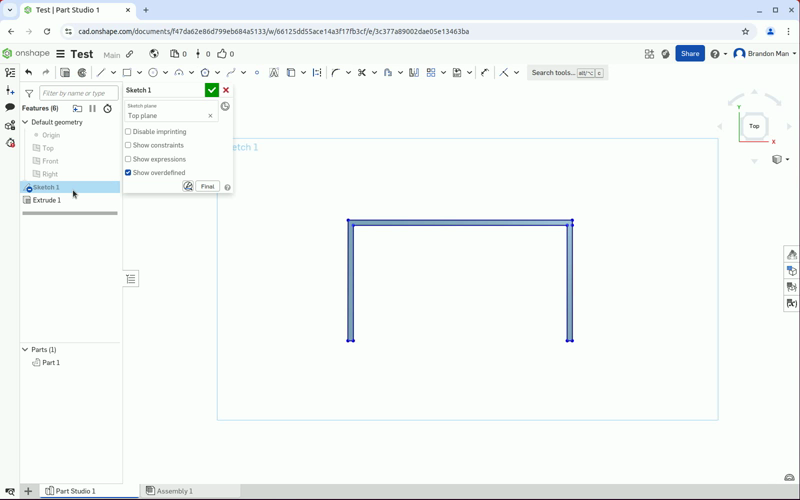
mouse_move(229, 92)
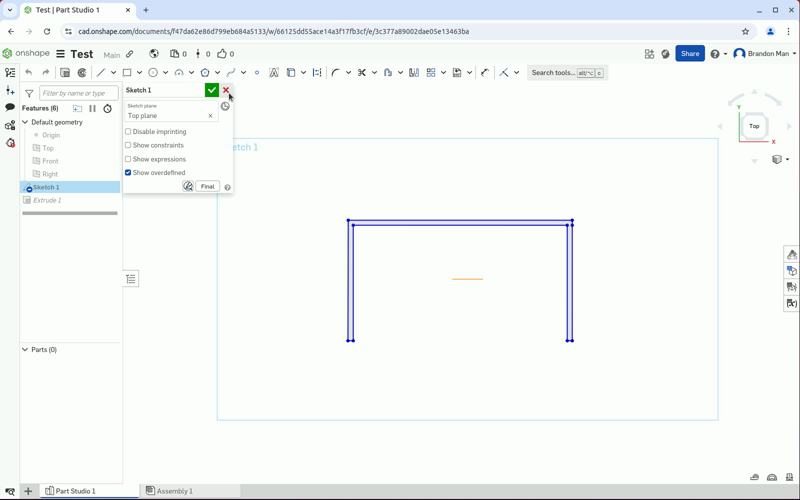
click(229, 92)
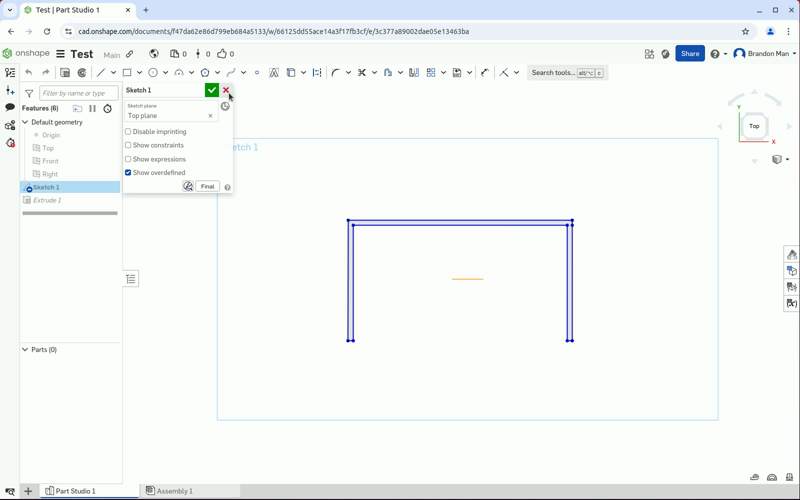
key(shift+s)
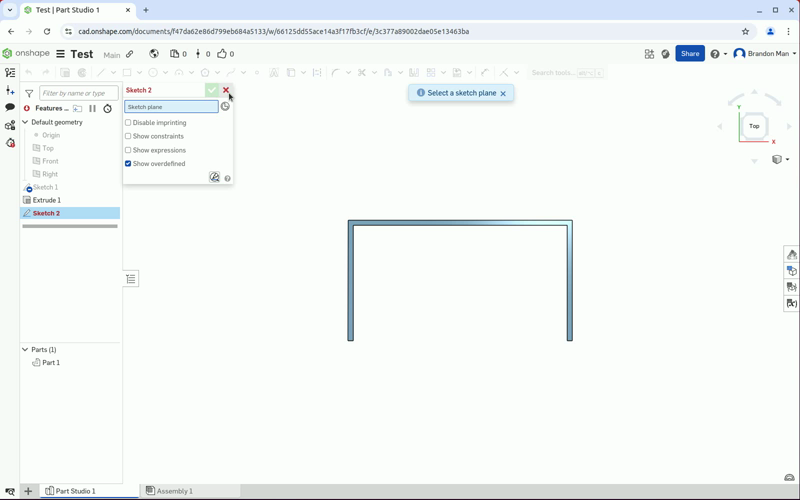
mouse_move(73, 150)
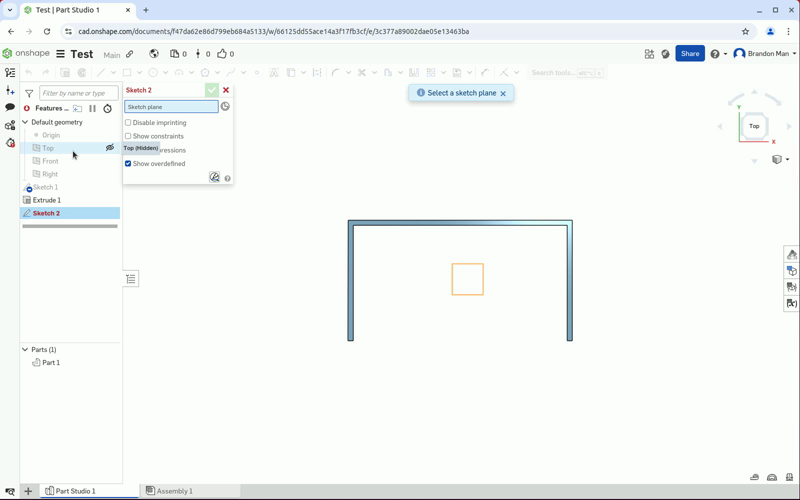
click(73, 150)
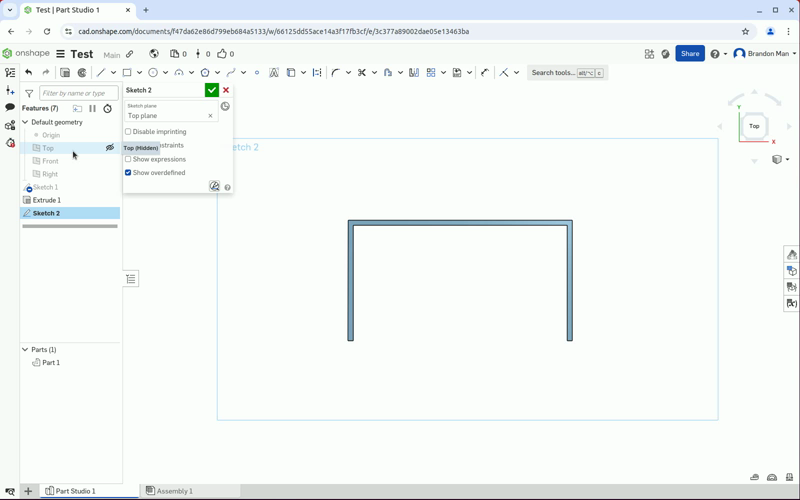
mouse_move(73, 352)
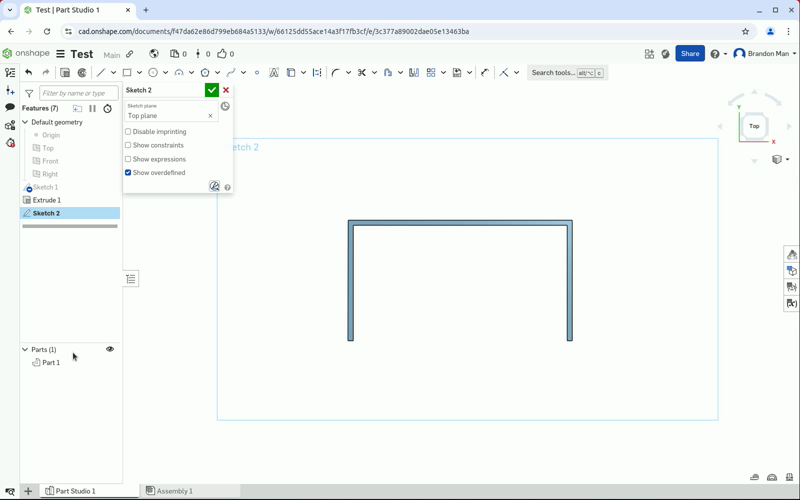
key(y)
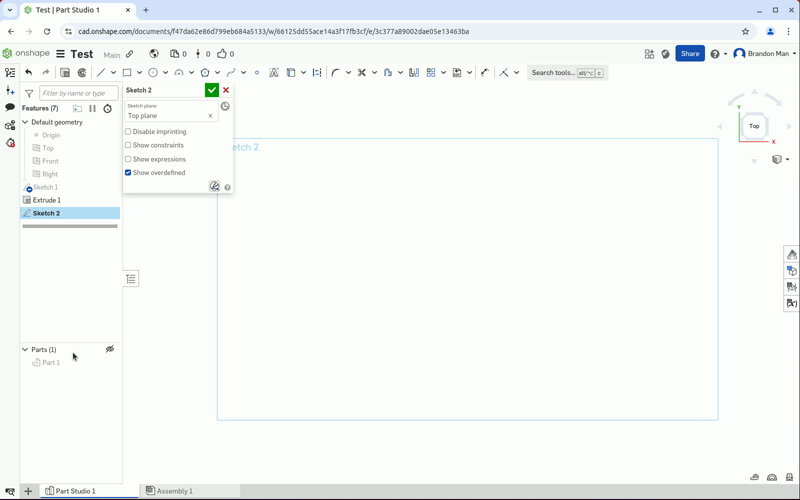
key(l)
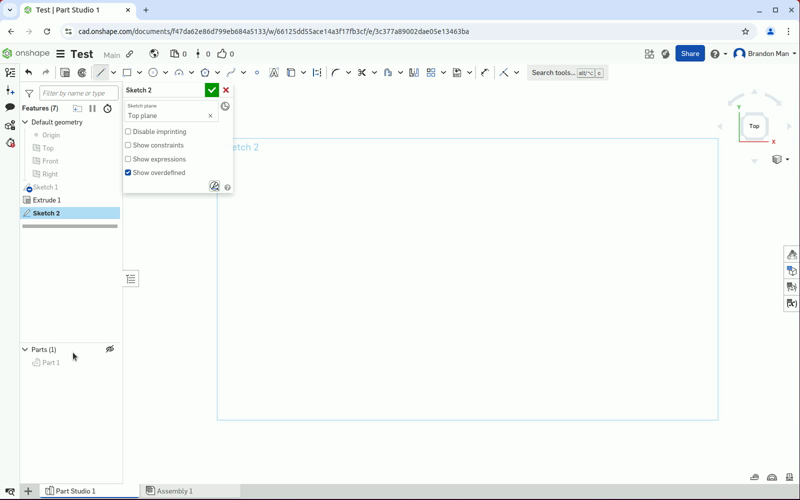
key_down(shift)
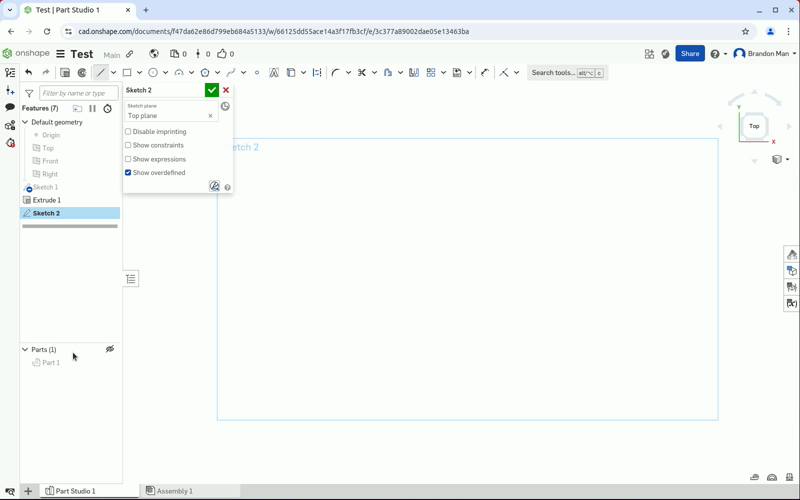
mouse_move(348, 345)
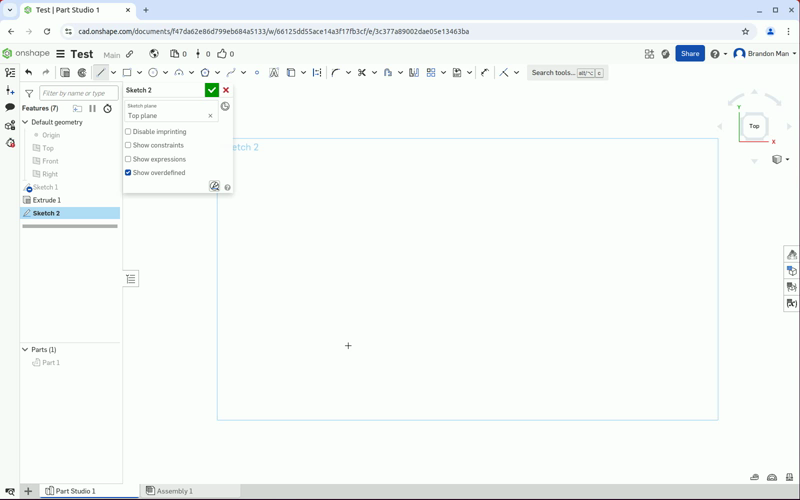
click(348, 345)
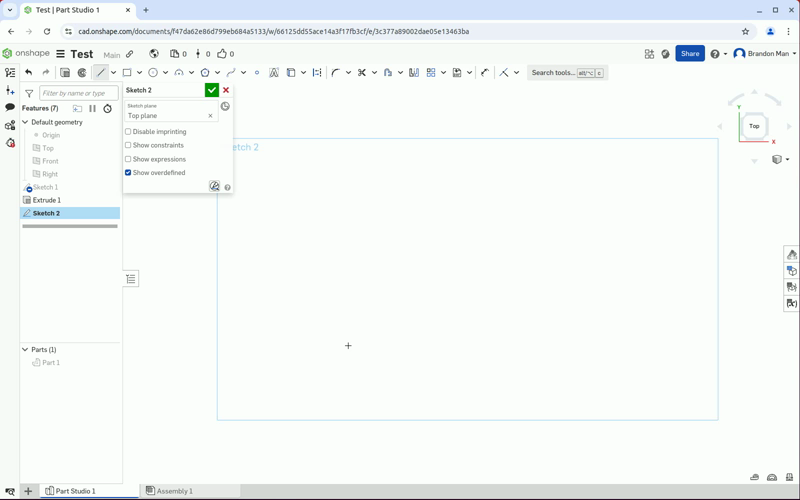
key_up(shift)
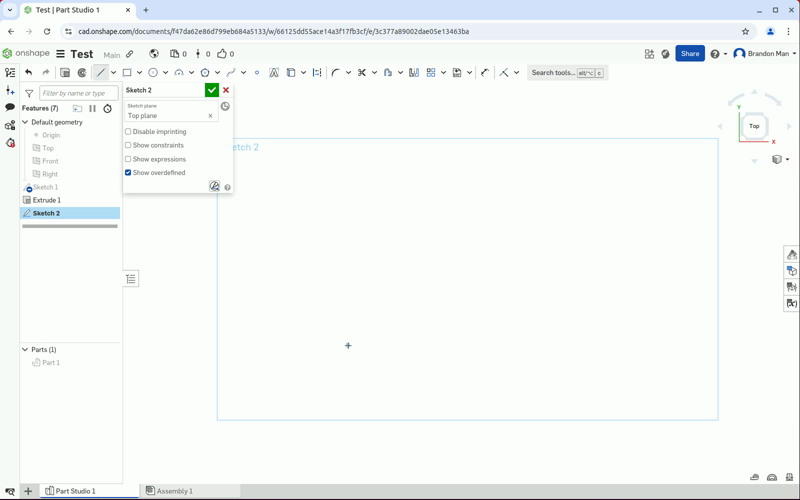
key_down(shift)
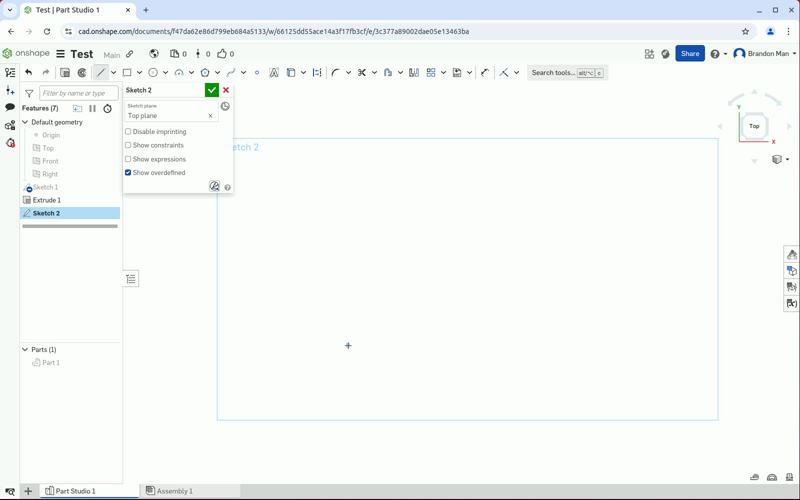
mouse_move(572, 345)
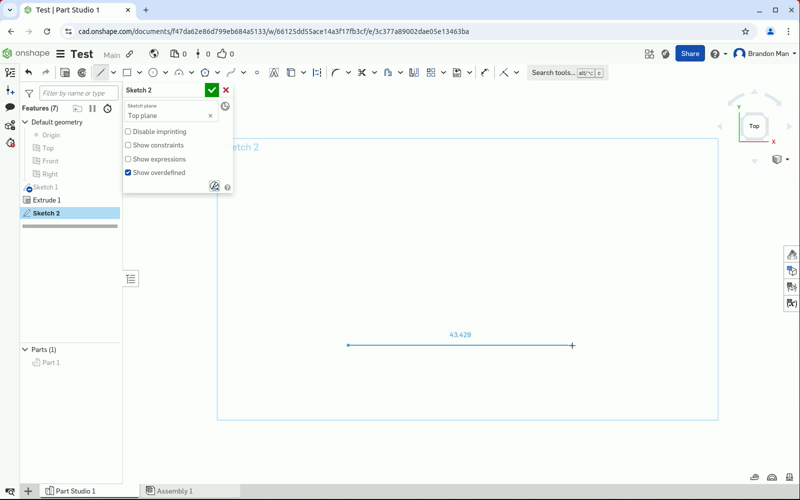
click(572, 345)
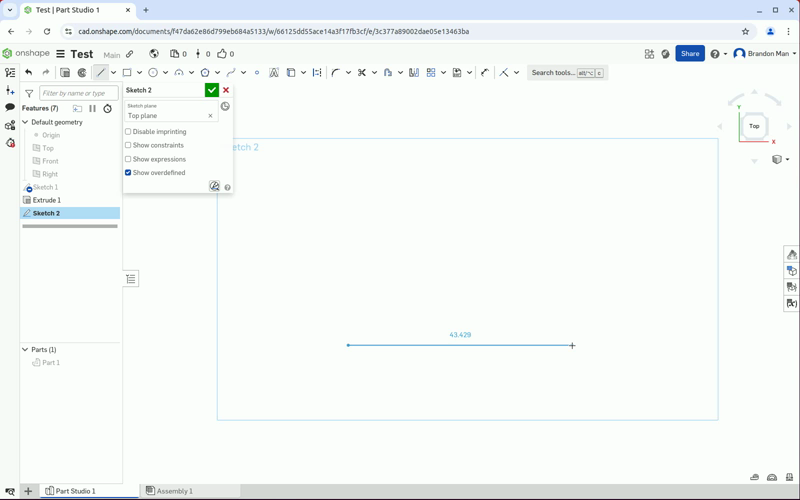
key_up(shift)
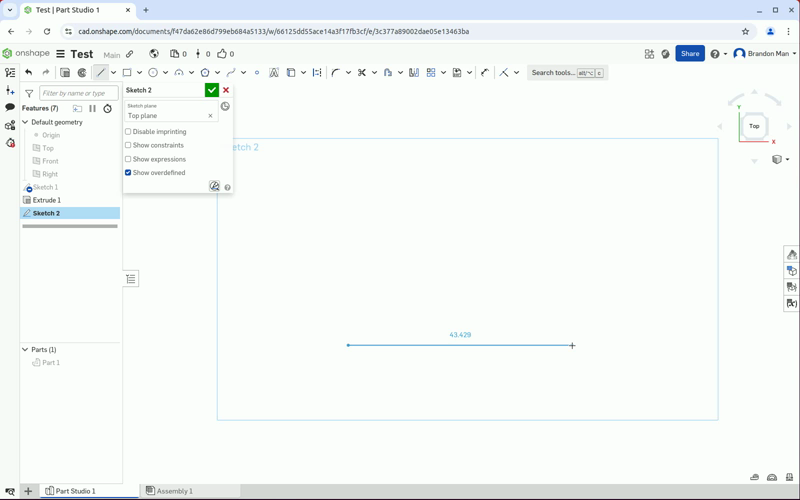
key_down(shift)
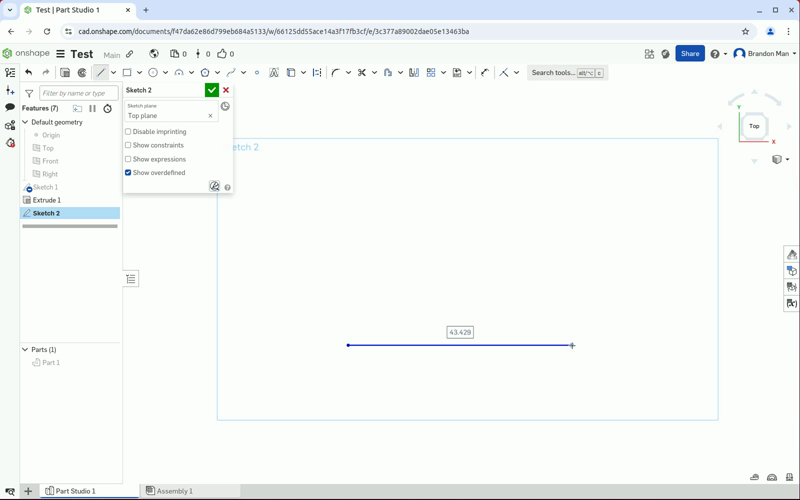
mouse_move(589, 345)
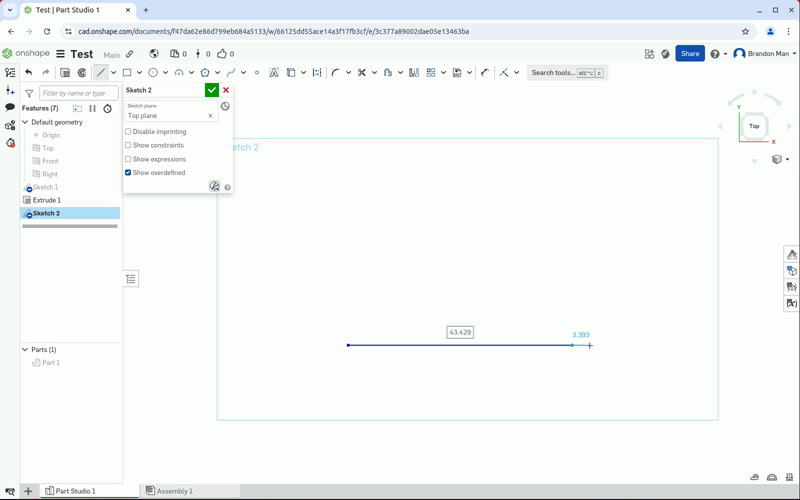
mouse_move(572, 340)
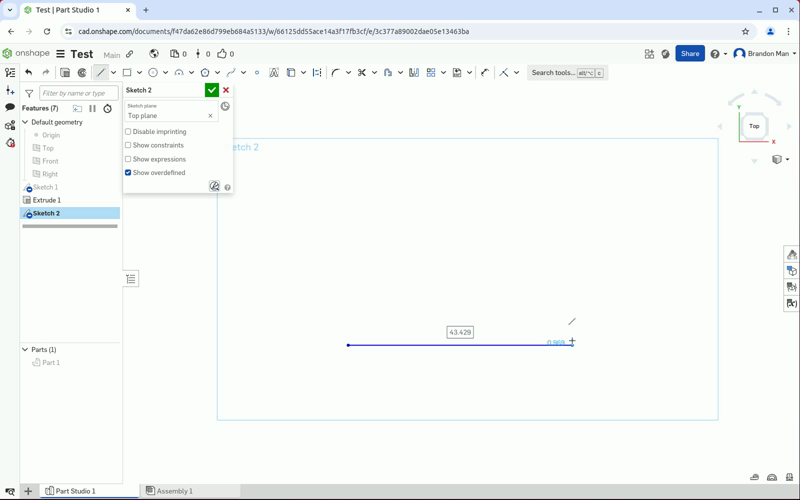
scroll(6)
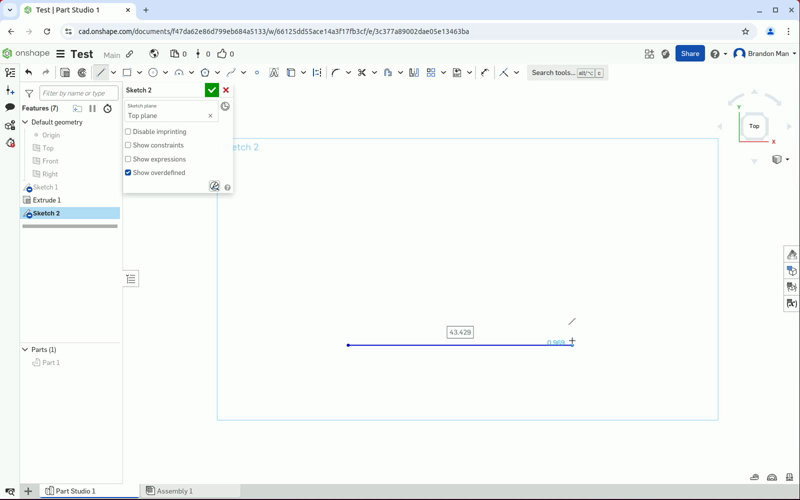
scroll(6)
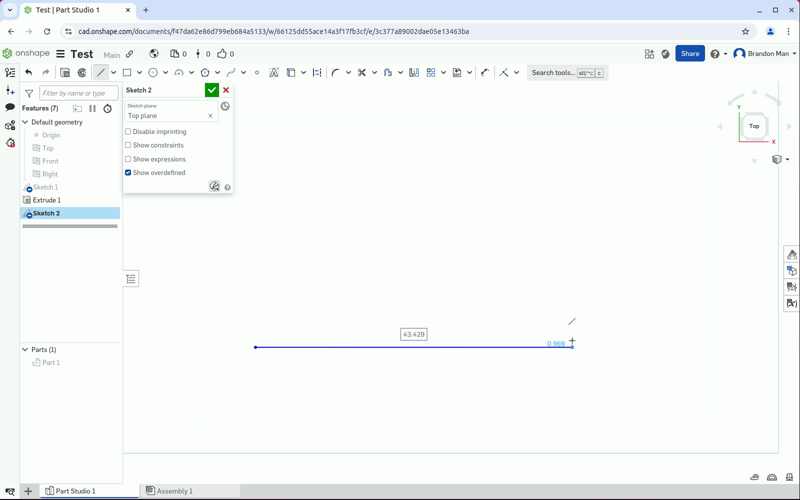
scroll(6)
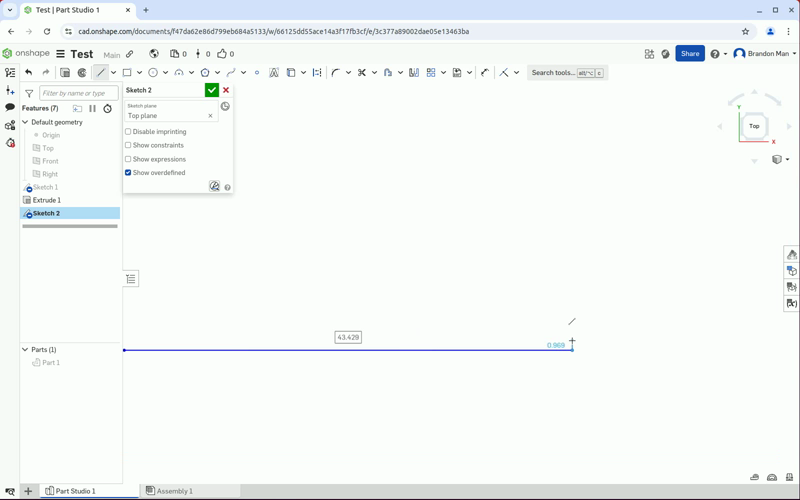
scroll(6)
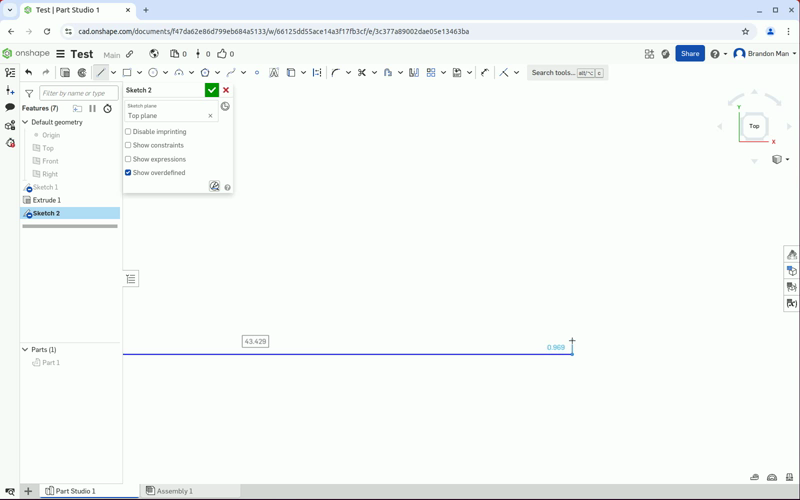
scroll(6)
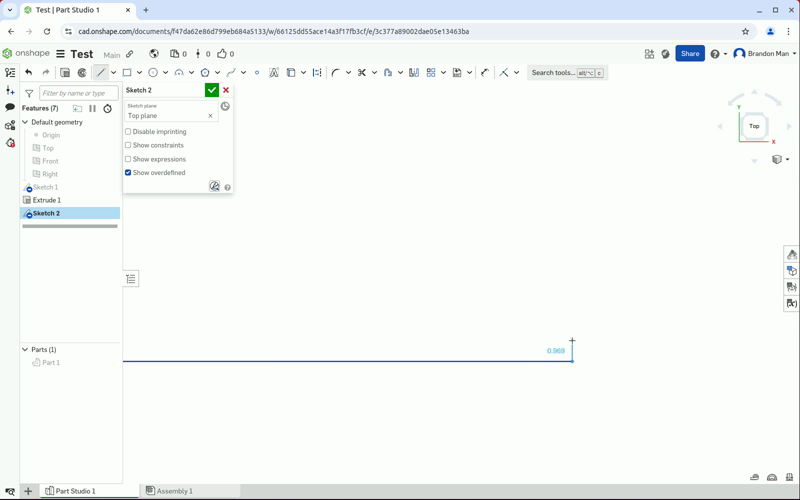
scroll(6)
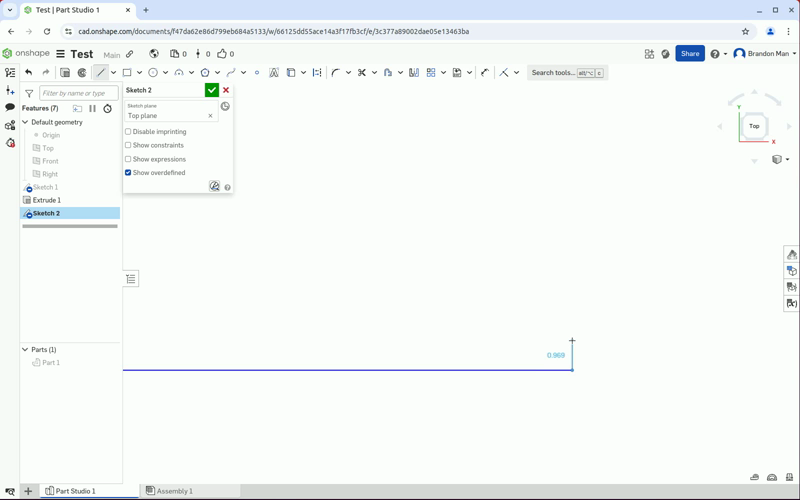
scroll(6)
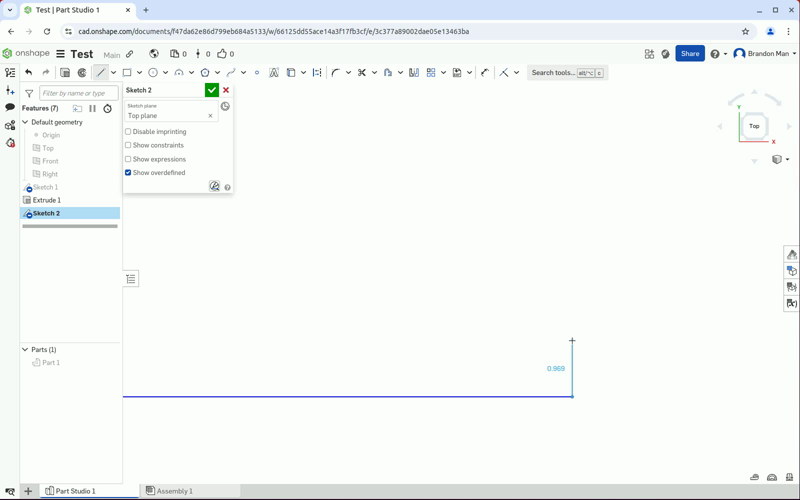
click(572, 340)
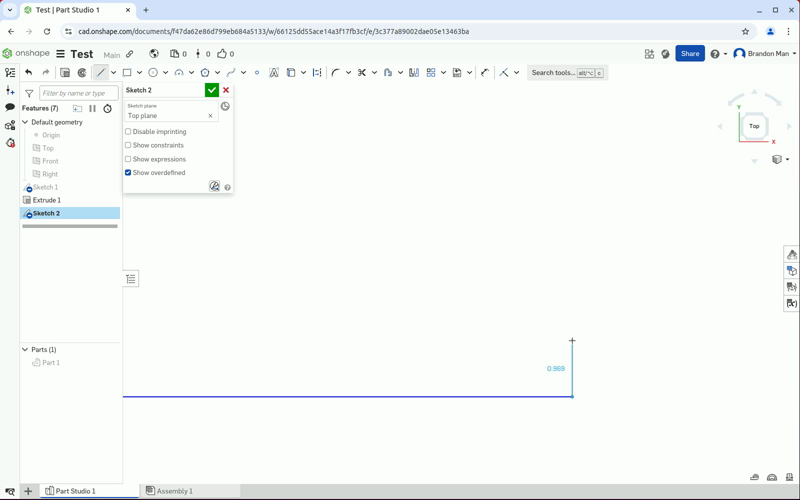
scroll(-6)
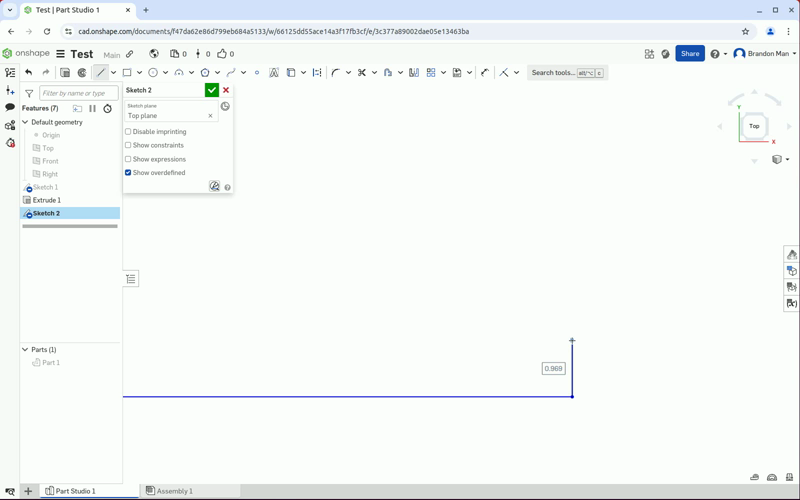
scroll(-6)
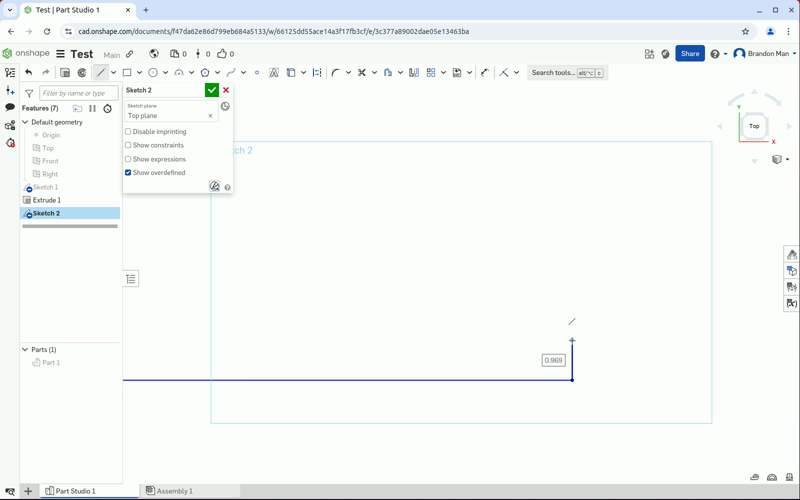
scroll(-6)
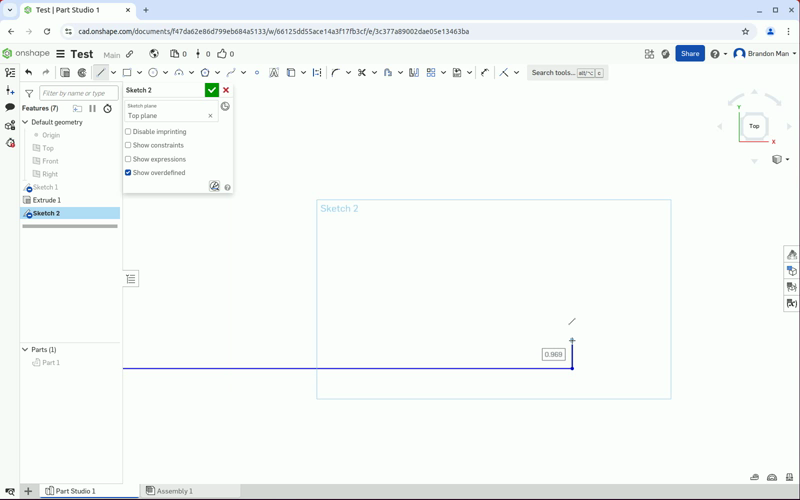
scroll(-6)
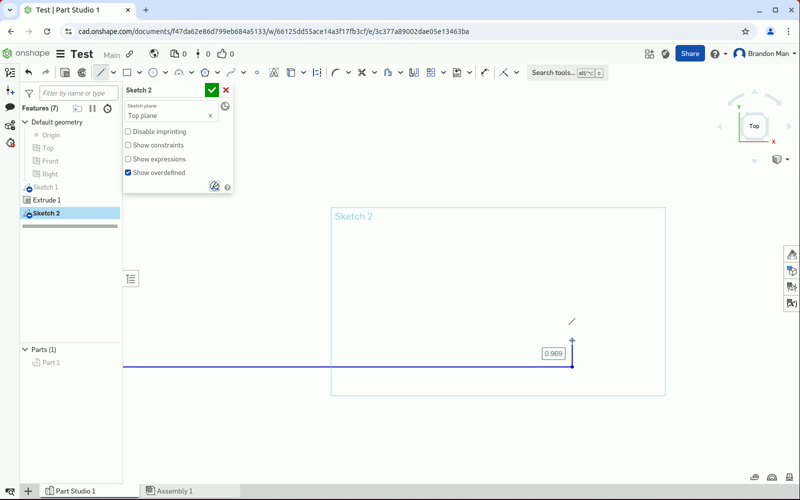
scroll(-6)
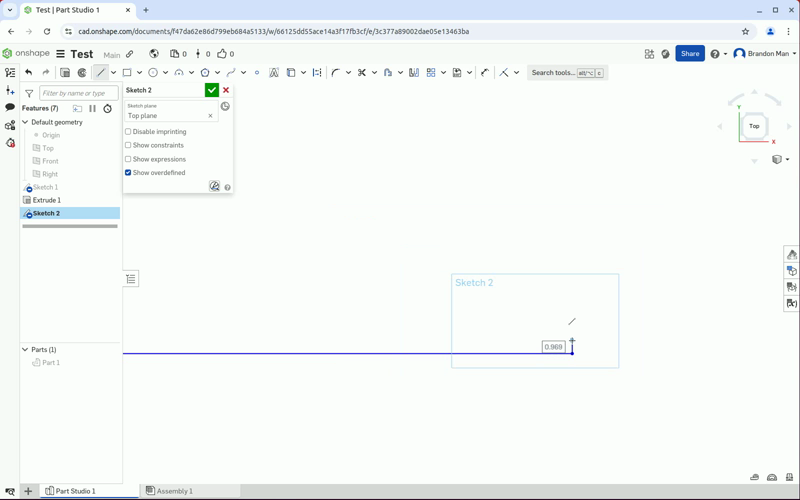
scroll(-6)
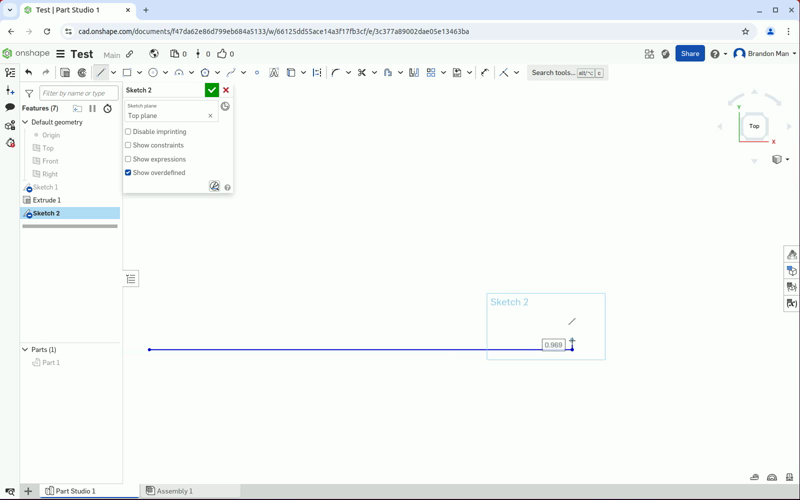
scroll(-6)
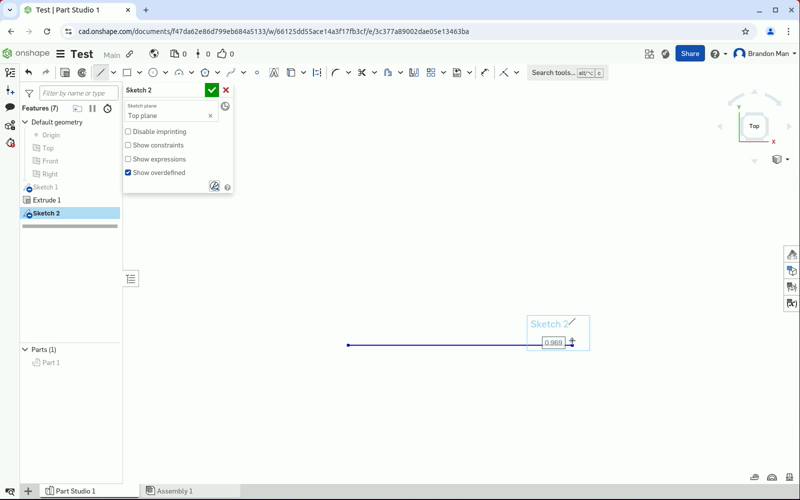
key_up(shift)
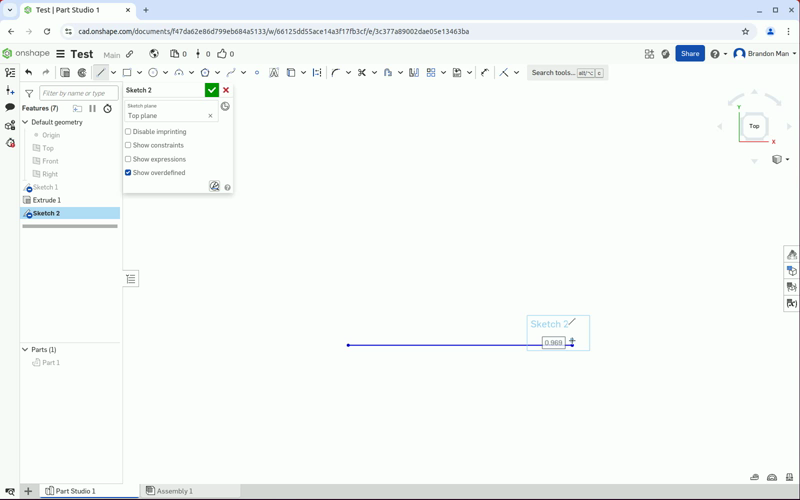
key_down(shift)
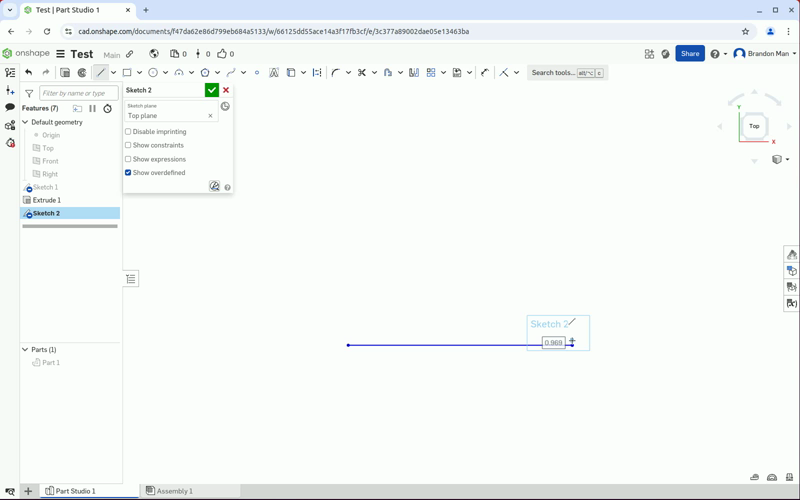
mouse_move(589, 340)
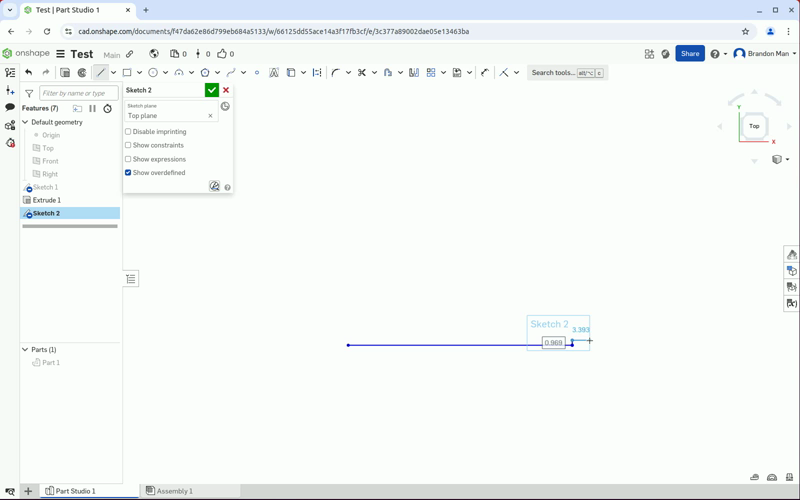
mouse_move(567, 340)
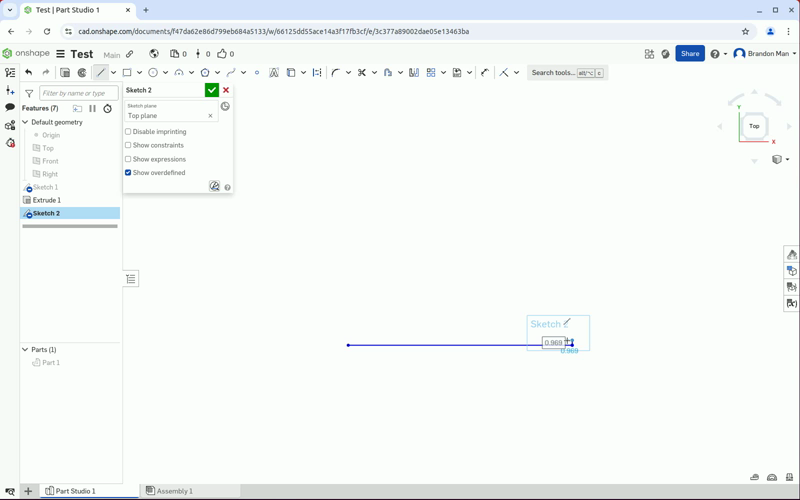
scroll(6)
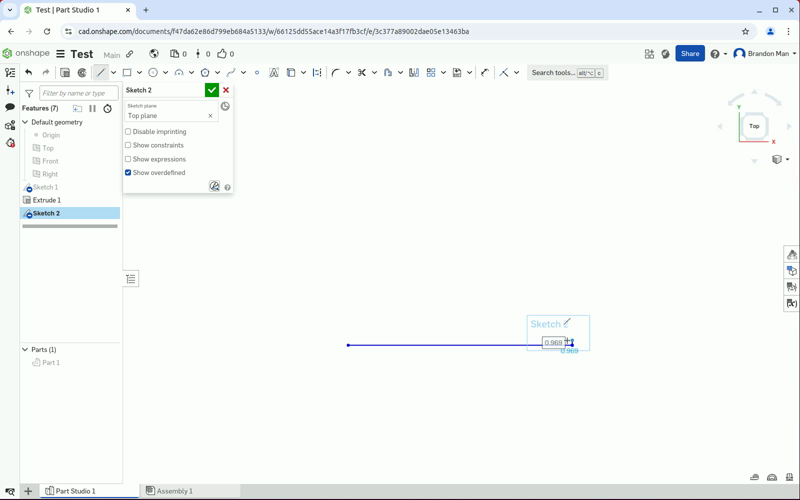
scroll(6)
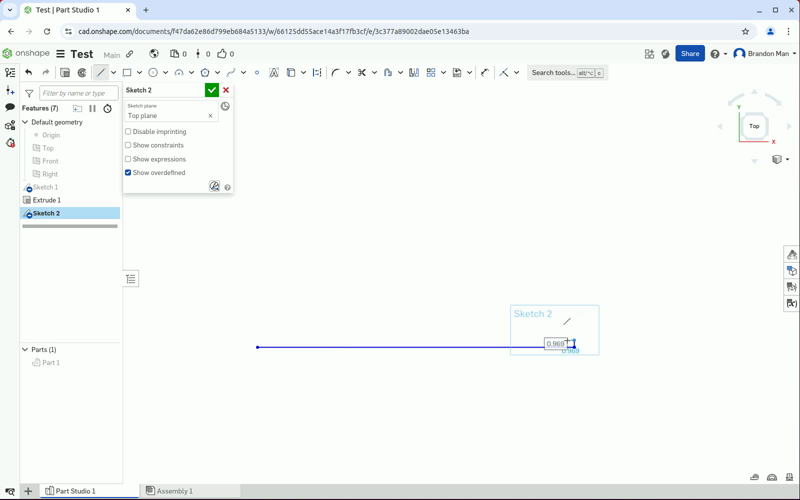
scroll(6)
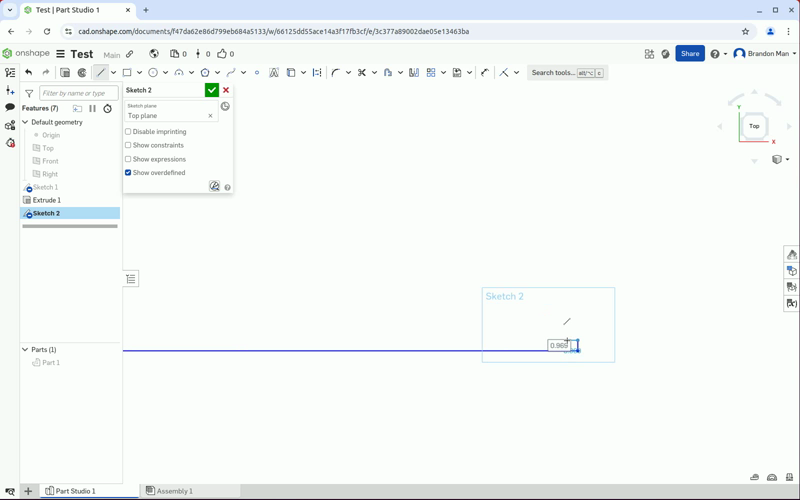
scroll(6)
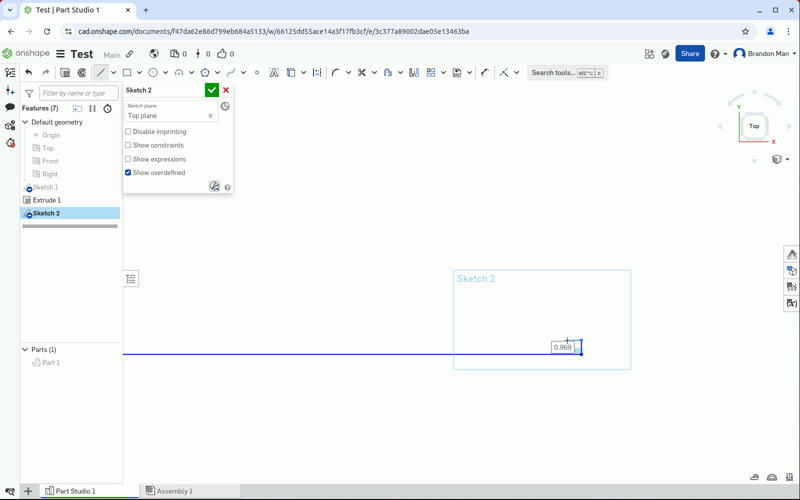
scroll(6)
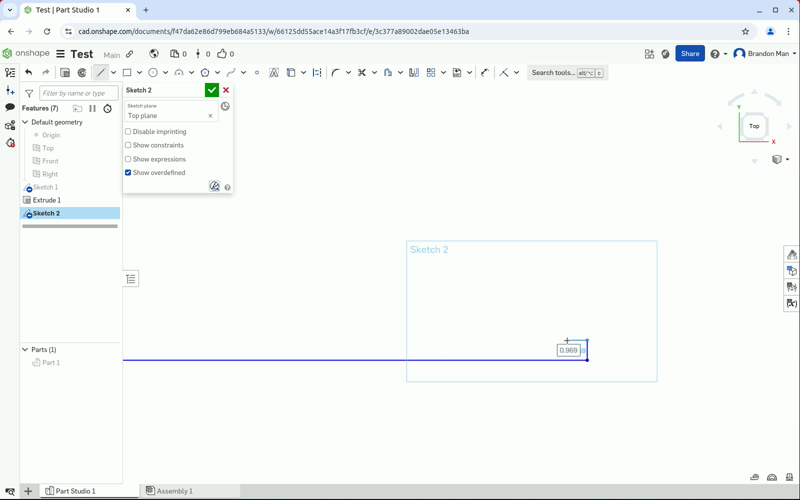
scroll(6)
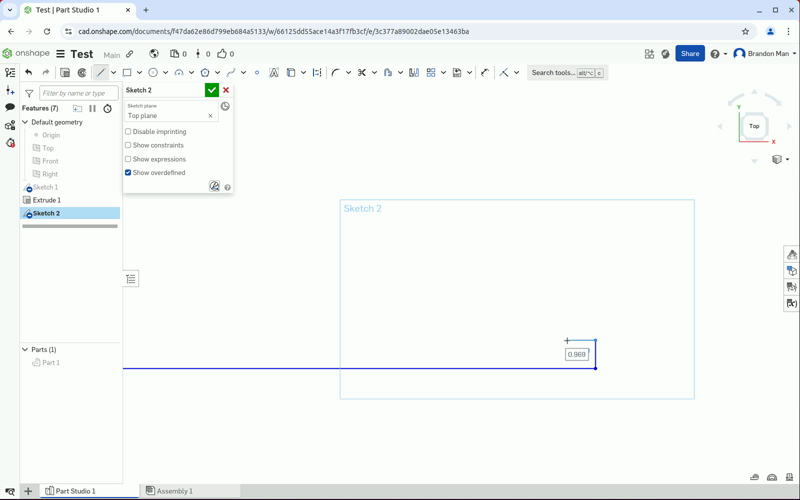
scroll(6)
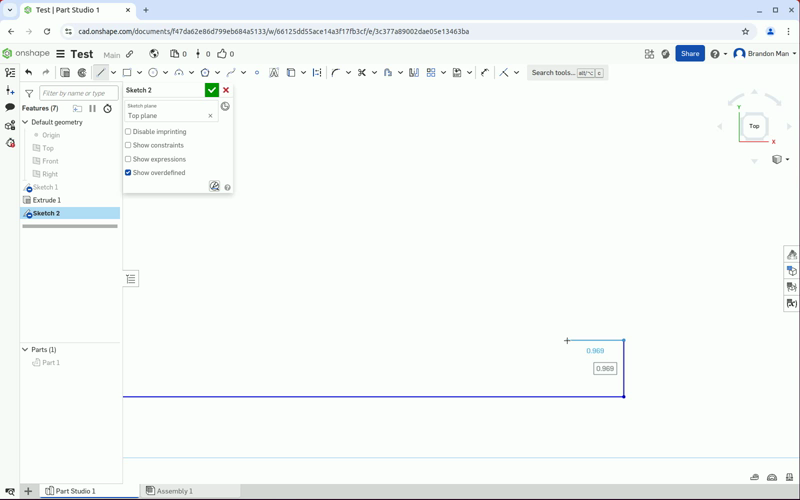
click(567, 340)
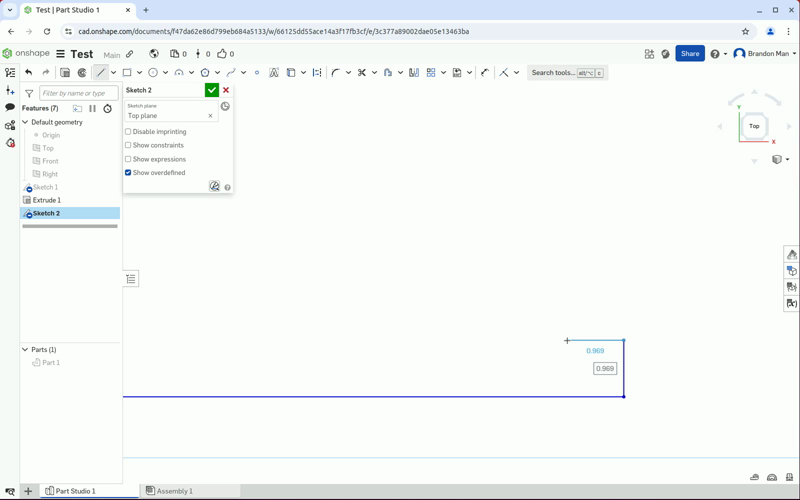
scroll(-6)
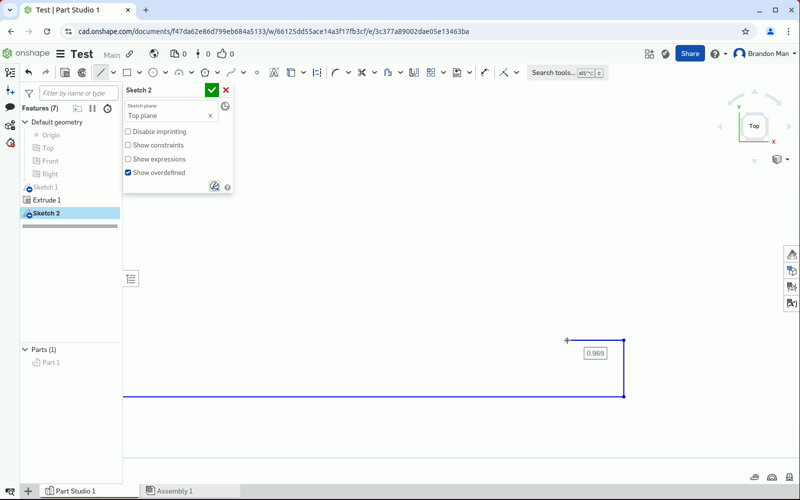
scroll(-6)
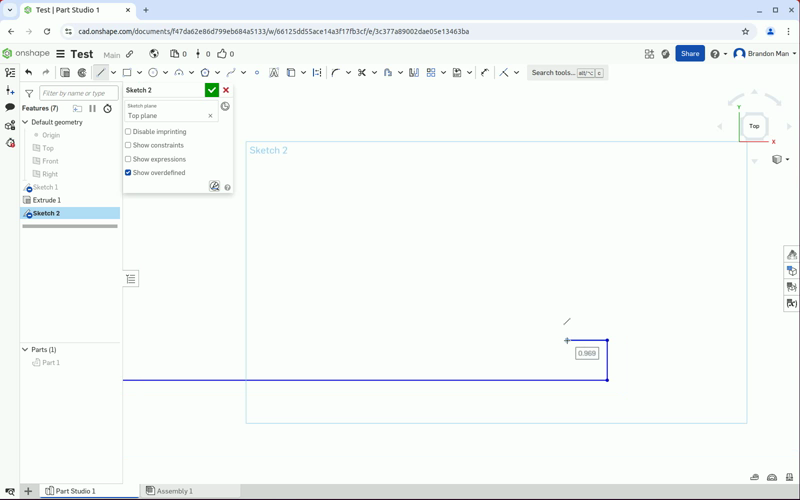
scroll(-6)
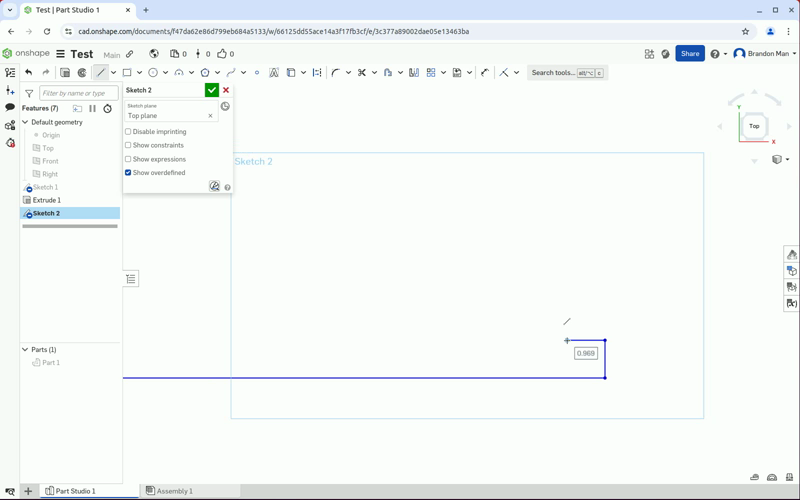
scroll(-6)
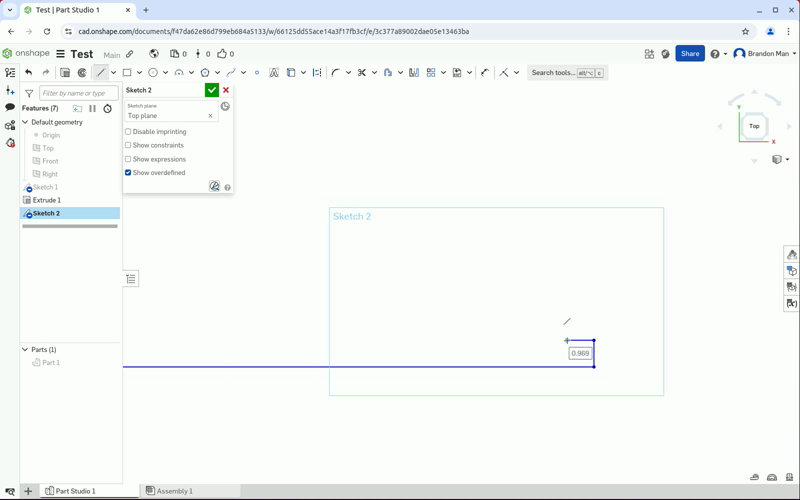
scroll(-6)
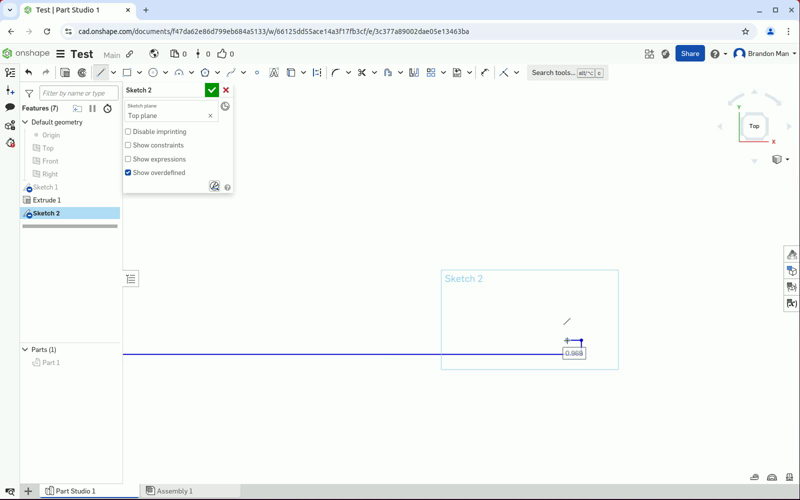
scroll(-6)
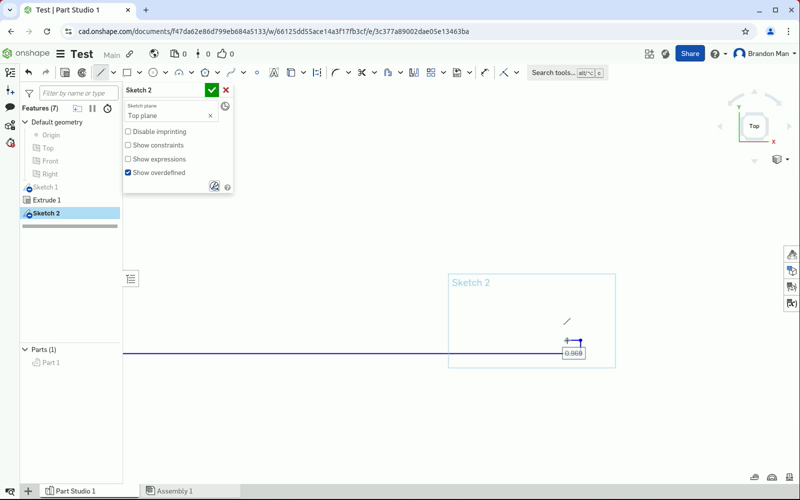
scroll(-6)
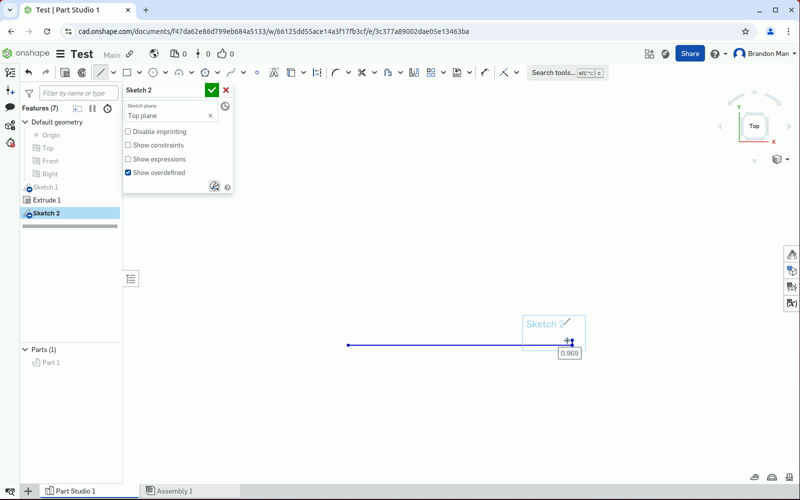
key_up(shift)
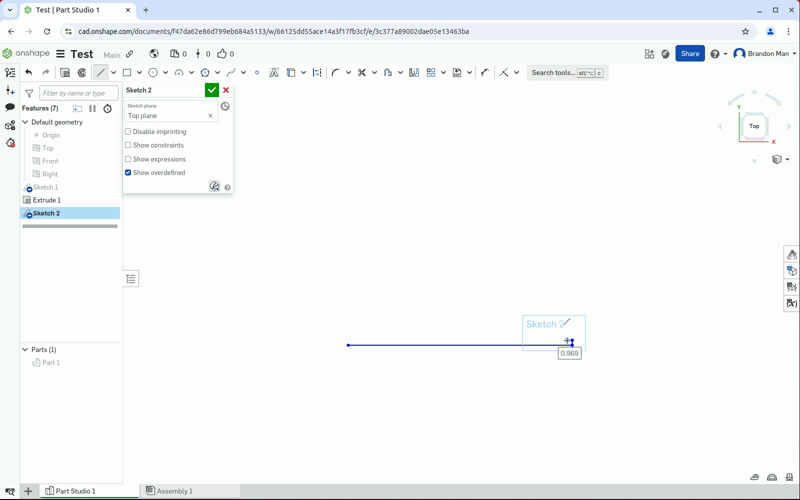
key_down(shift)
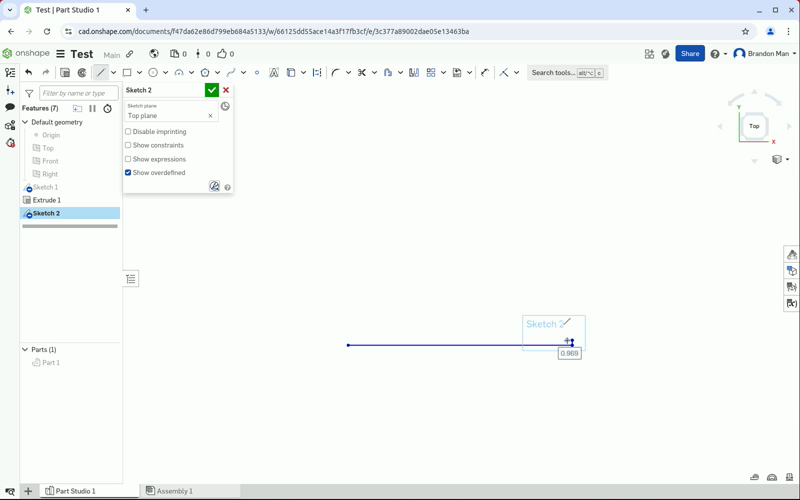
mouse_move(353, 340)
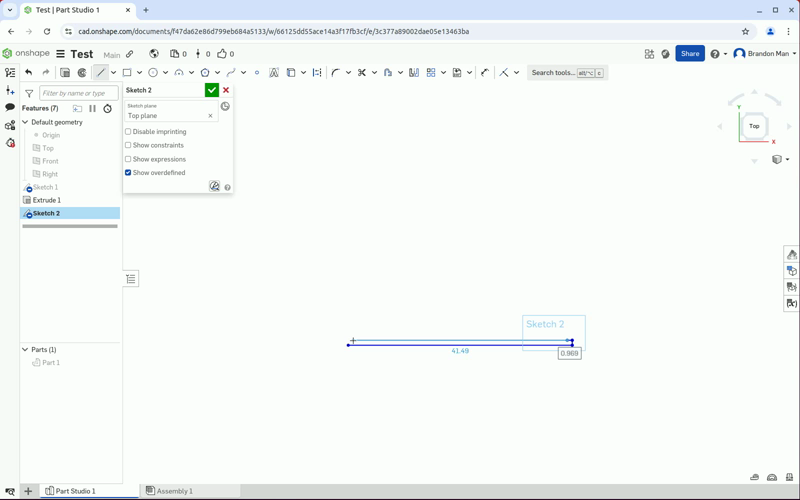
click(353, 340)
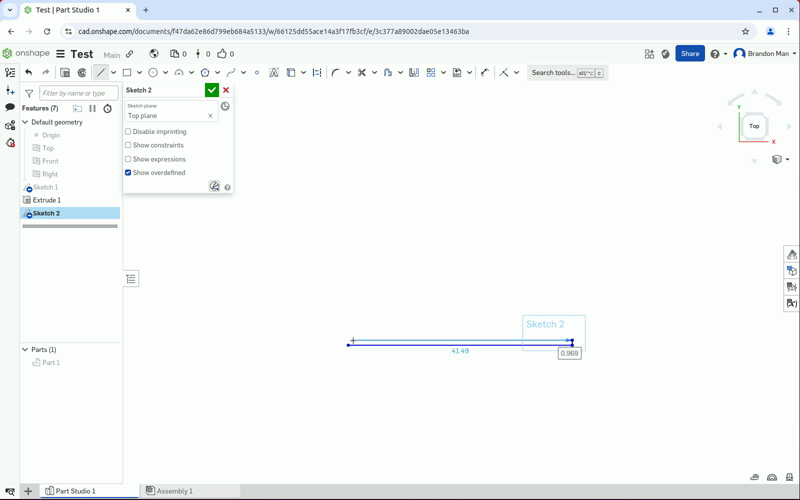
key_up(shift)
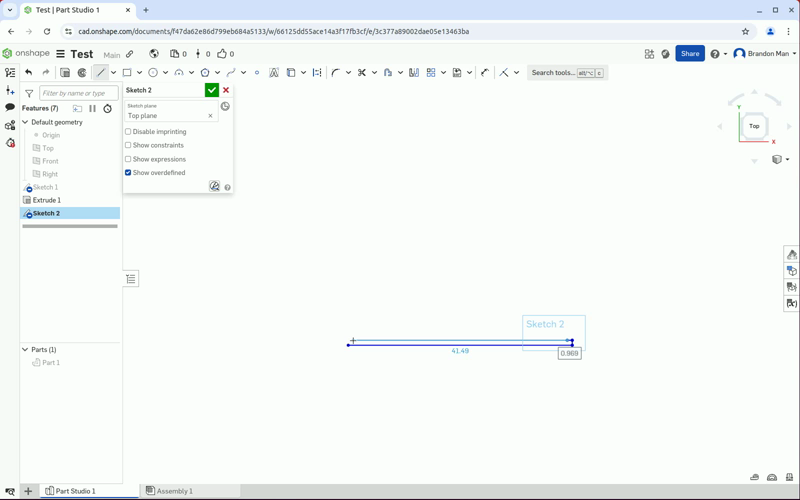
key_down(shift)
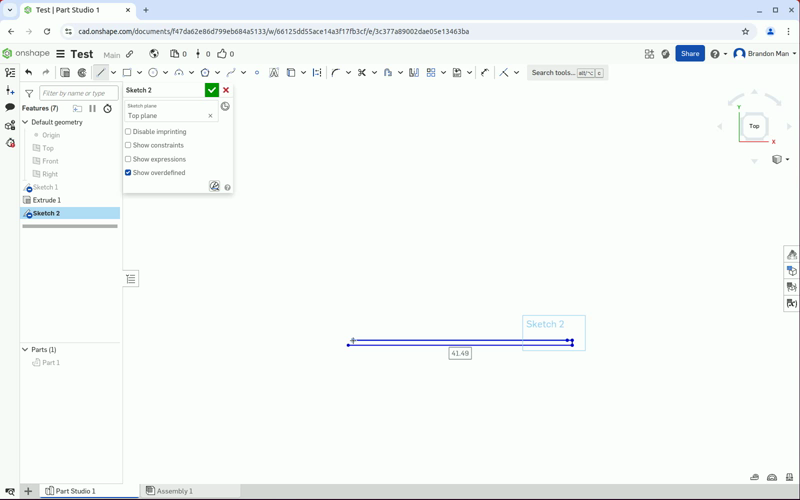
mouse_move(383, 340)
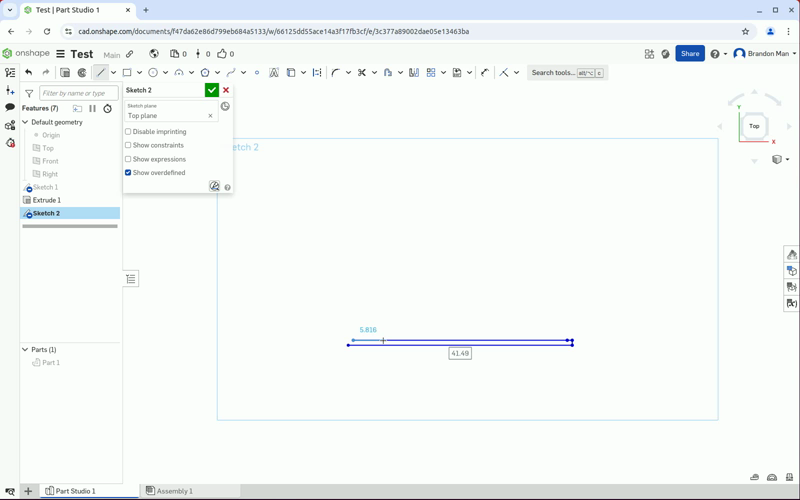
mouse_move(348, 340)
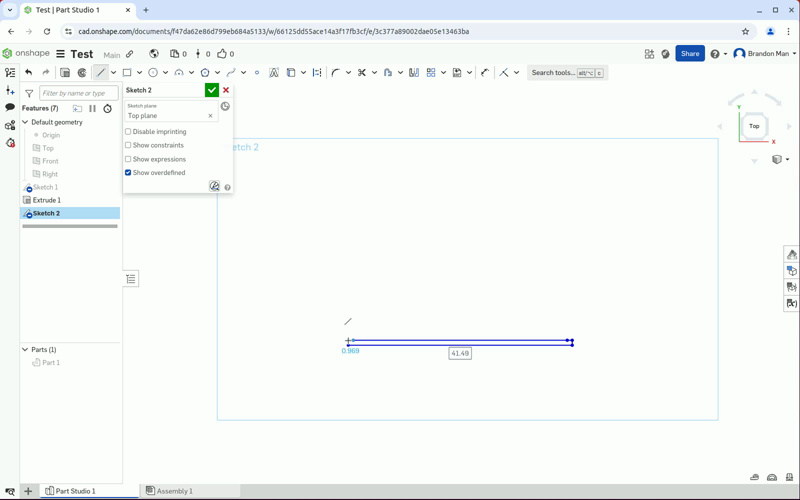
scroll(6)
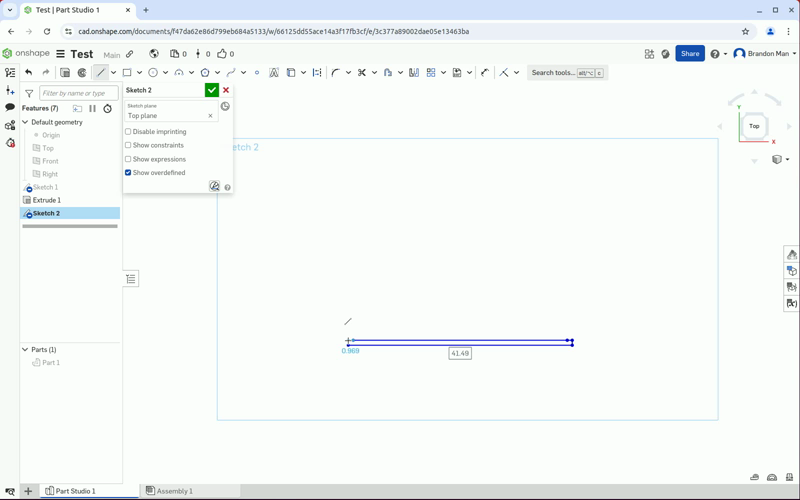
scroll(6)
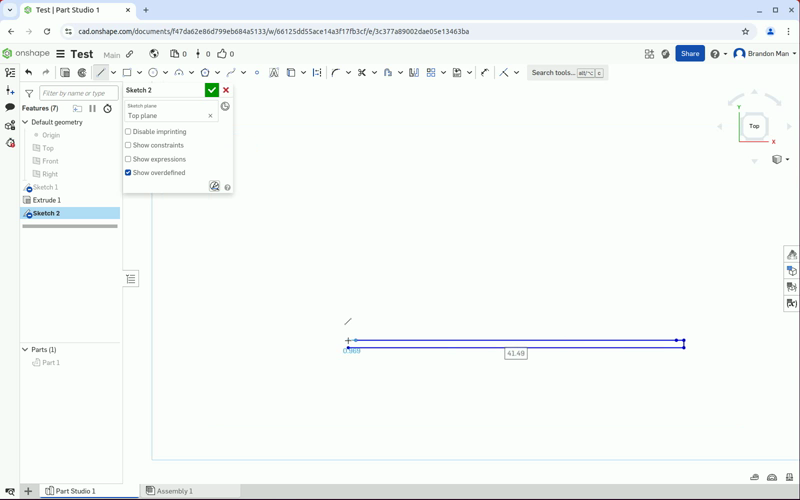
scroll(6)
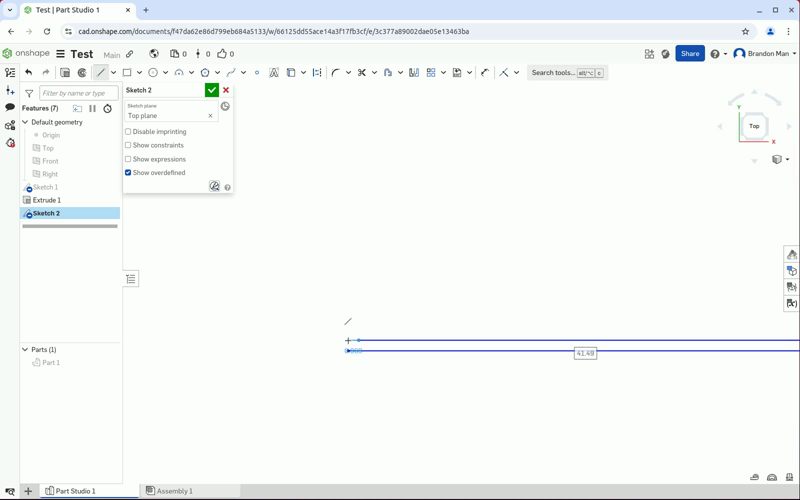
scroll(6)
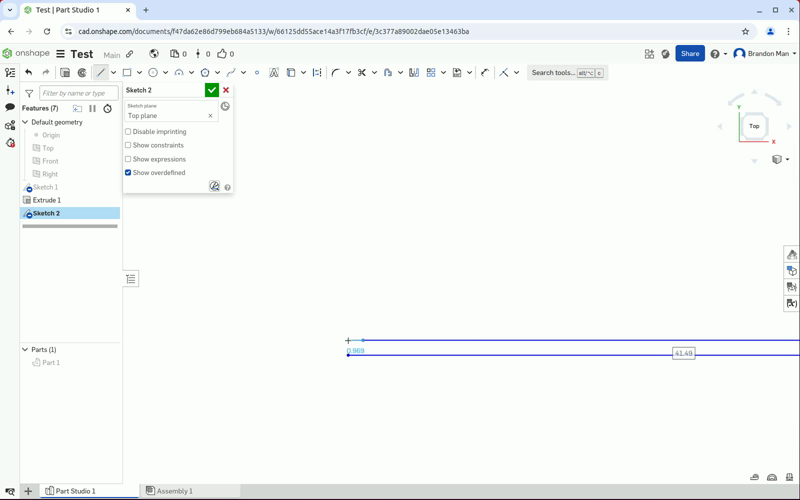
scroll(6)
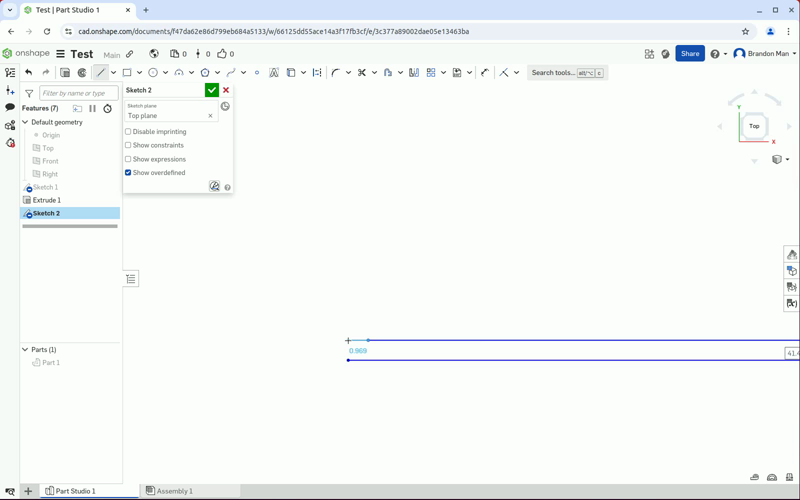
scroll(6)
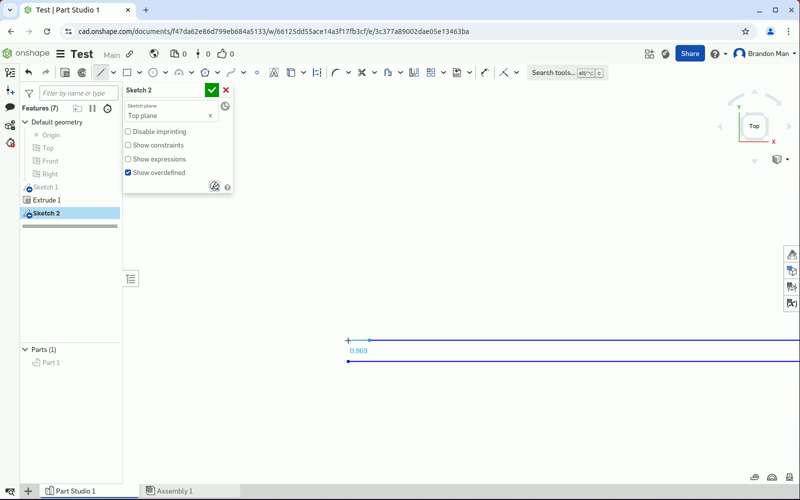
scroll(6)
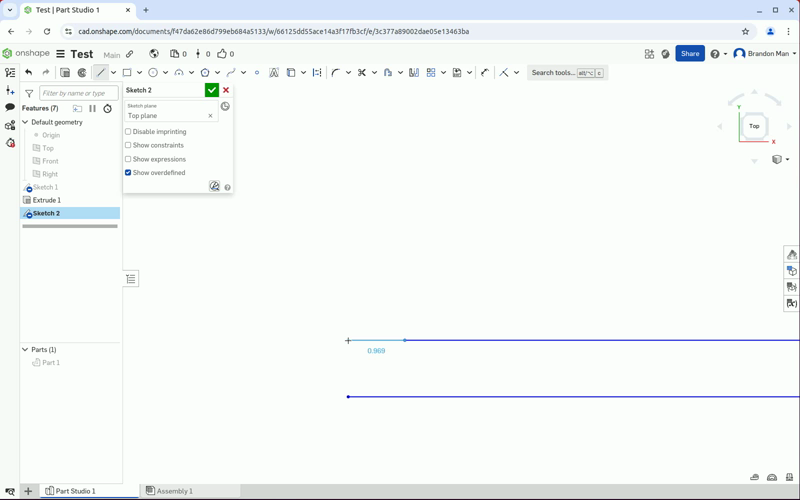
click(348, 340)
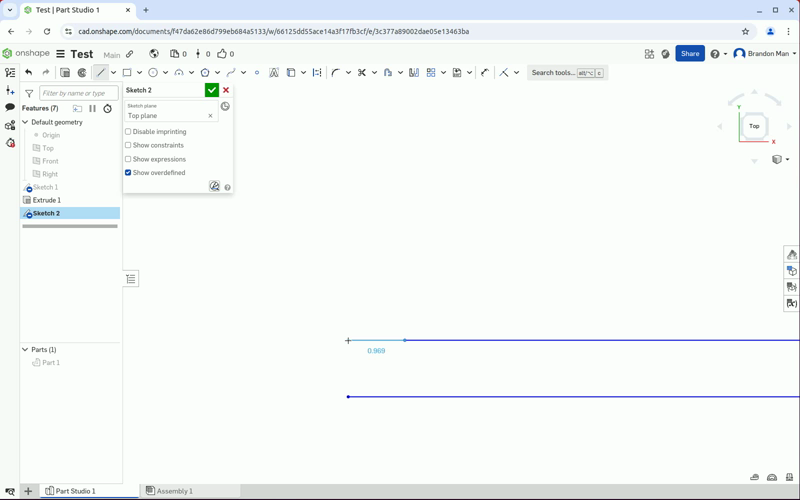
scroll(-6)
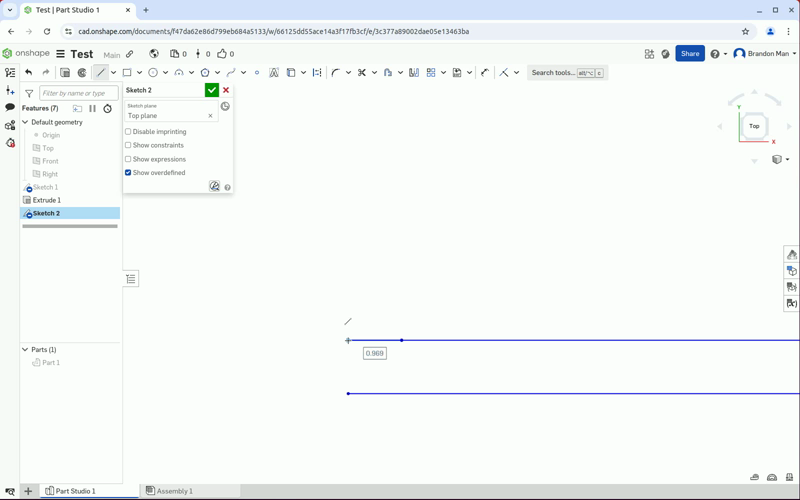
scroll(-6)
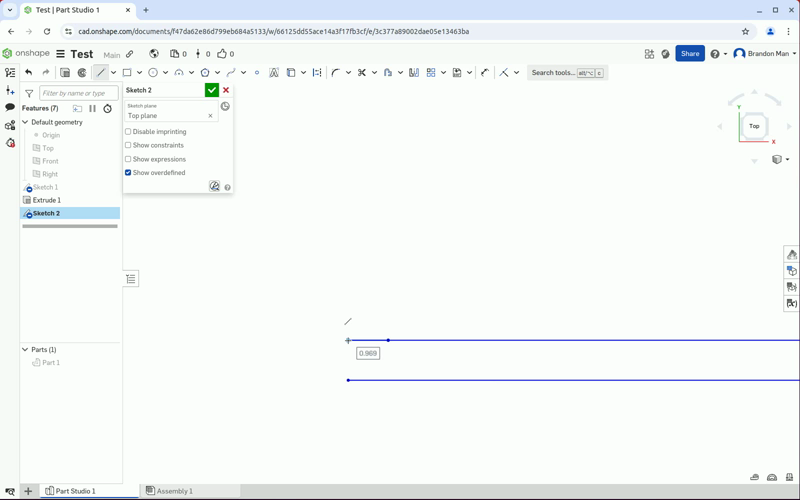
scroll(-6)
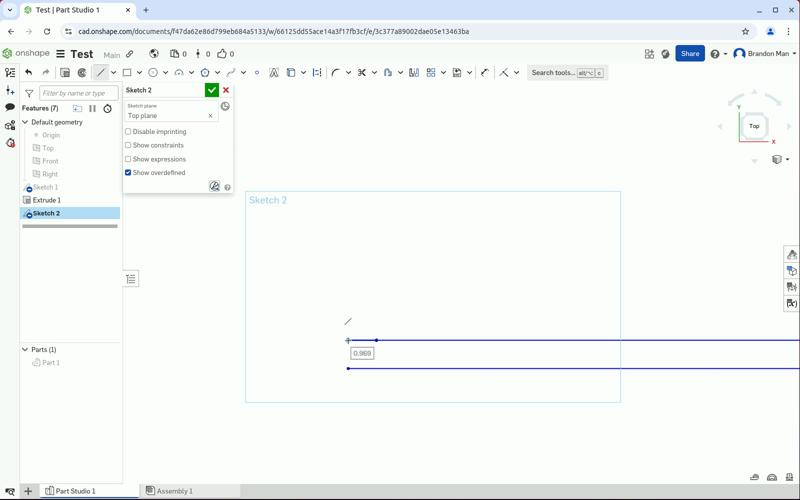
scroll(-6)
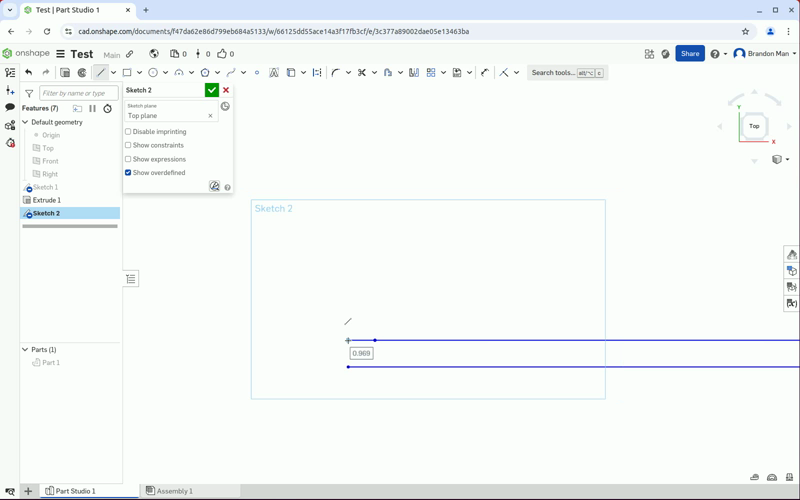
scroll(-6)
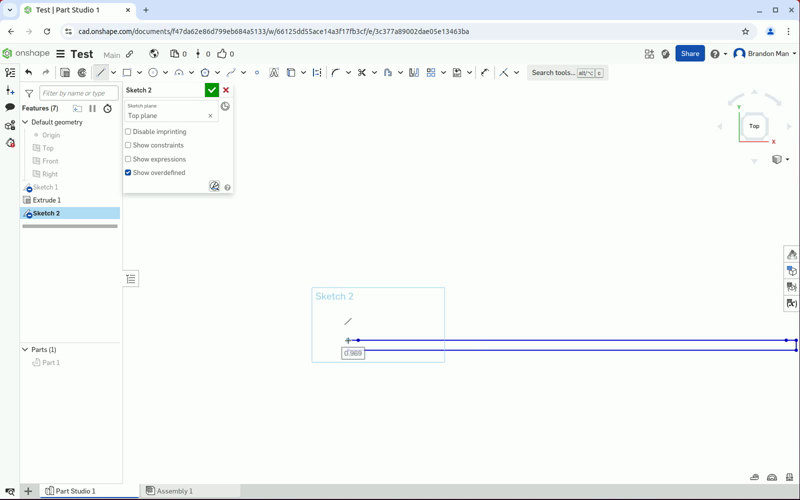
scroll(-6)
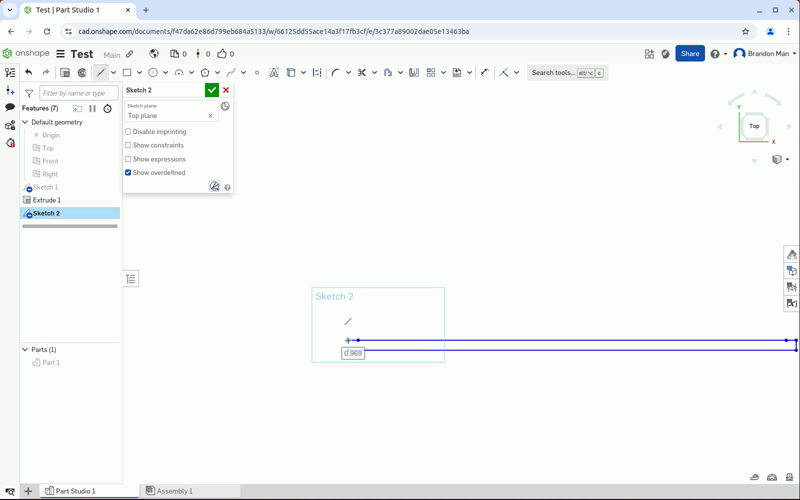
scroll(-6)
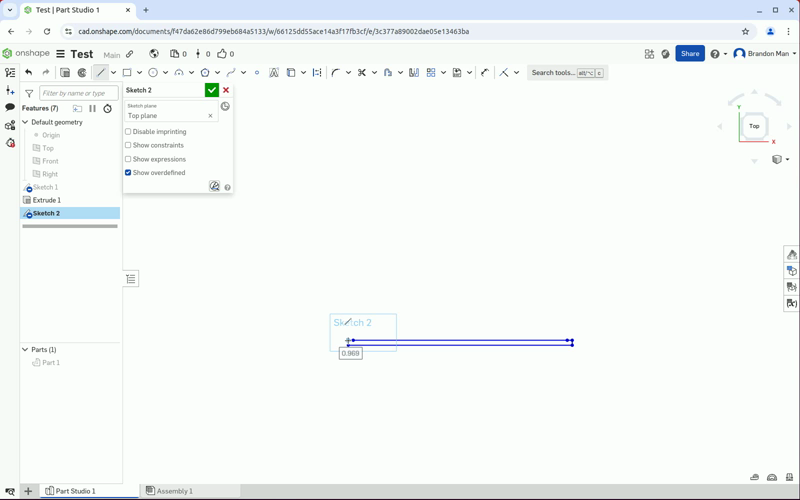
key_up(shift)
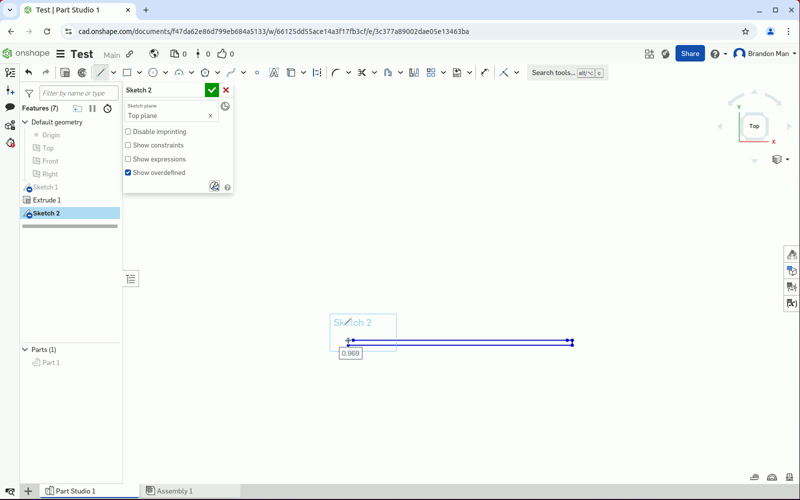
mouse_move(378, 340)
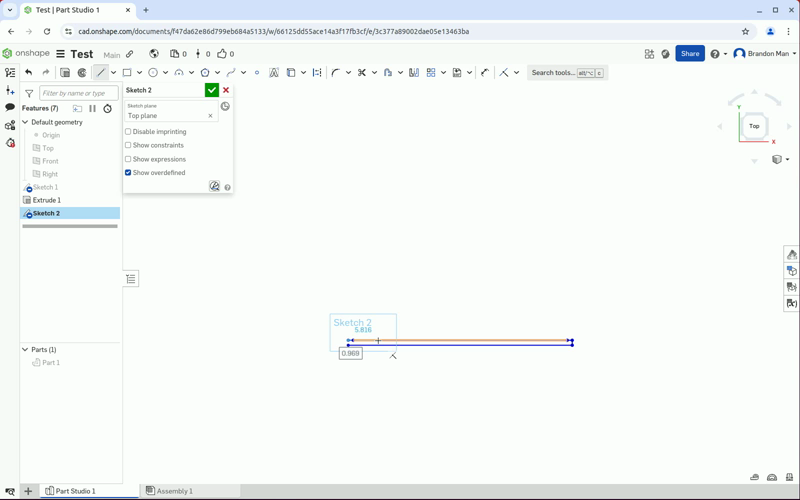
key_down(shift)
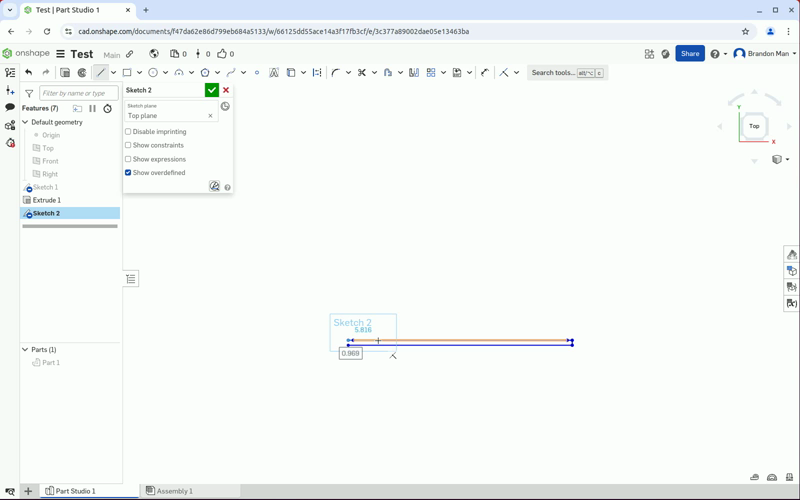
mouse_move(348, 345)
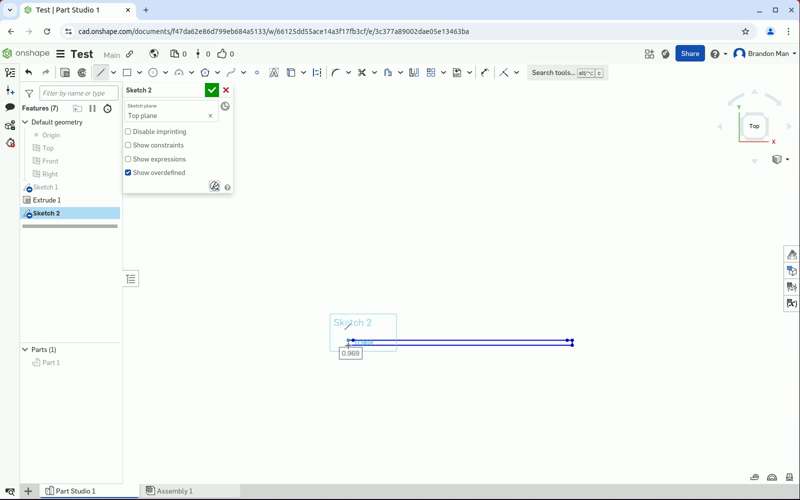
scroll(6)
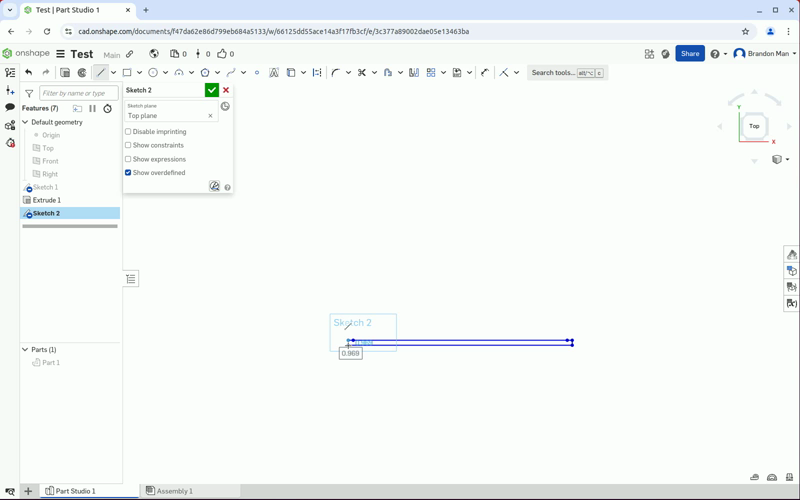
scroll(6)
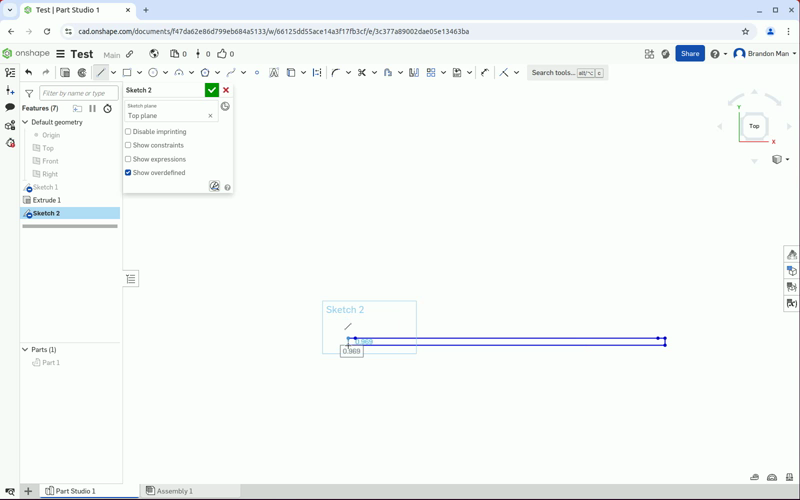
scroll(6)
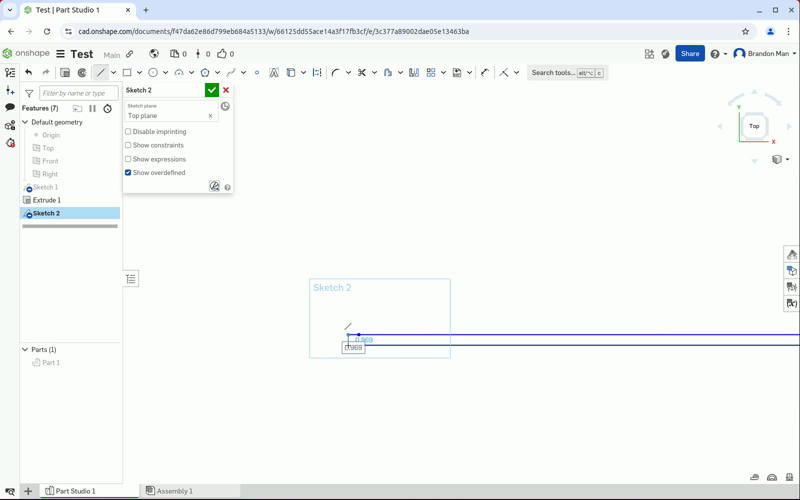
scroll(6)
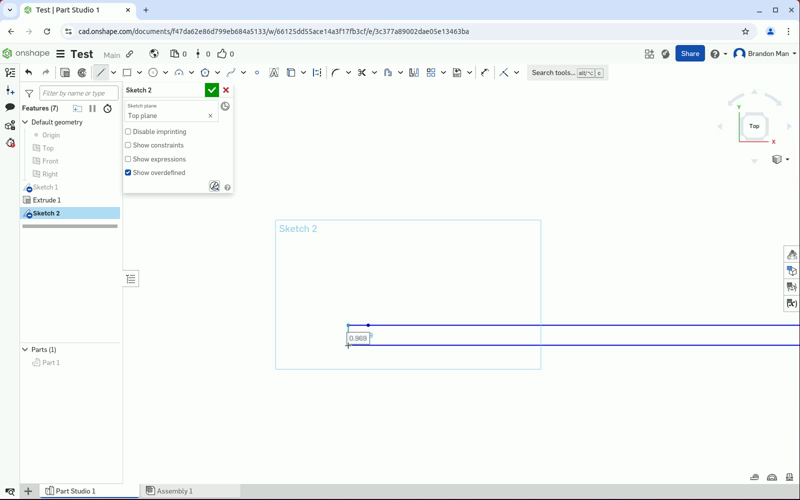
scroll(6)
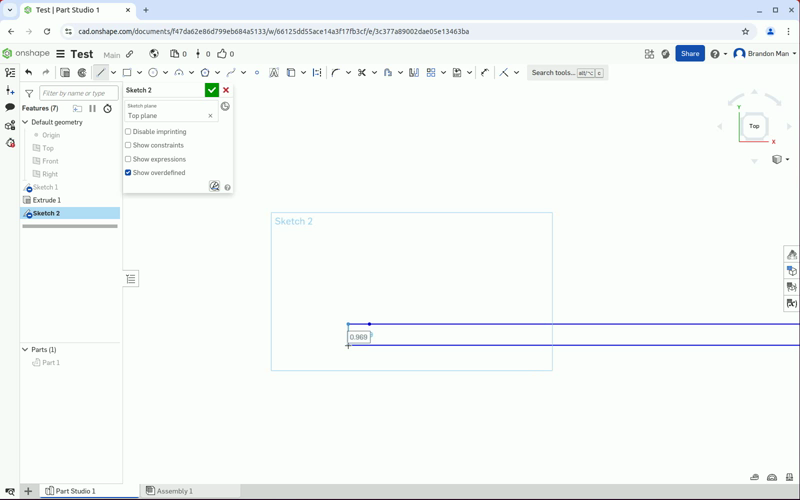
scroll(6)
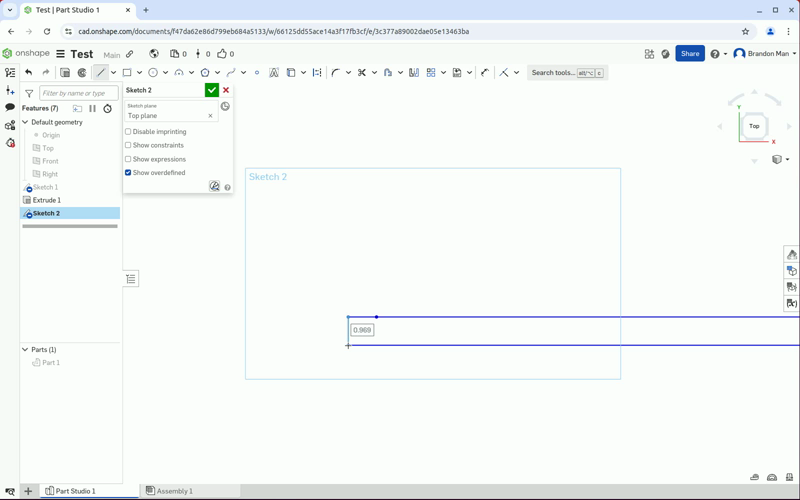
scroll(6)
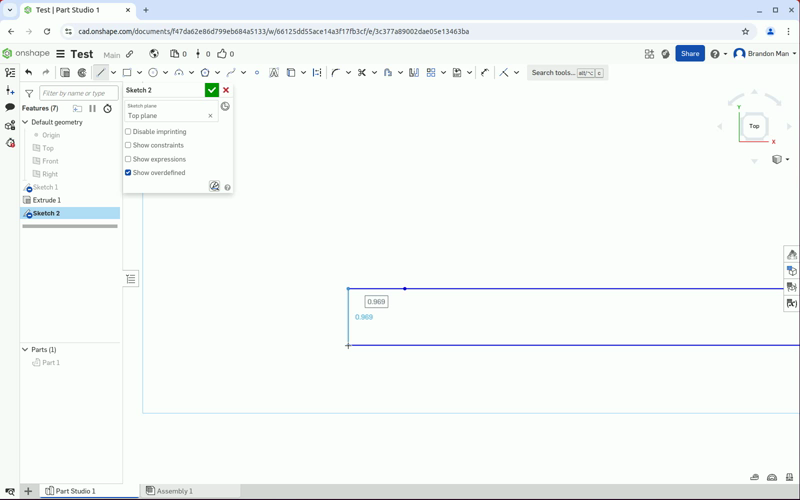
key_up(shift)
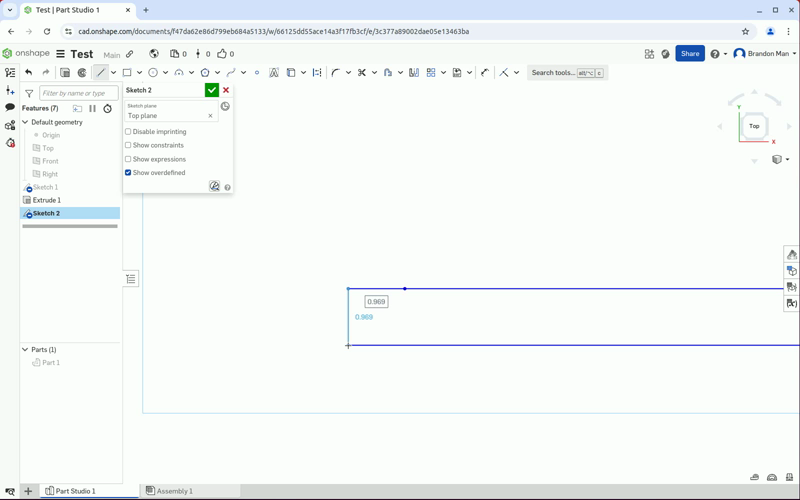
click(348, 345)
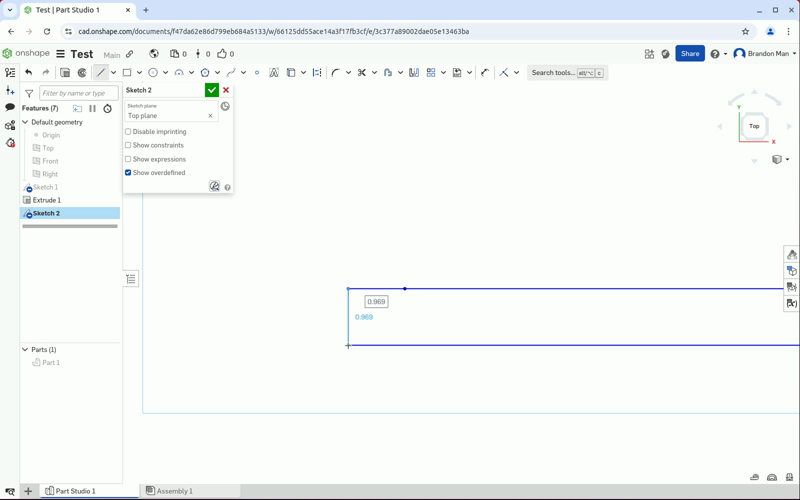
scroll(-6)
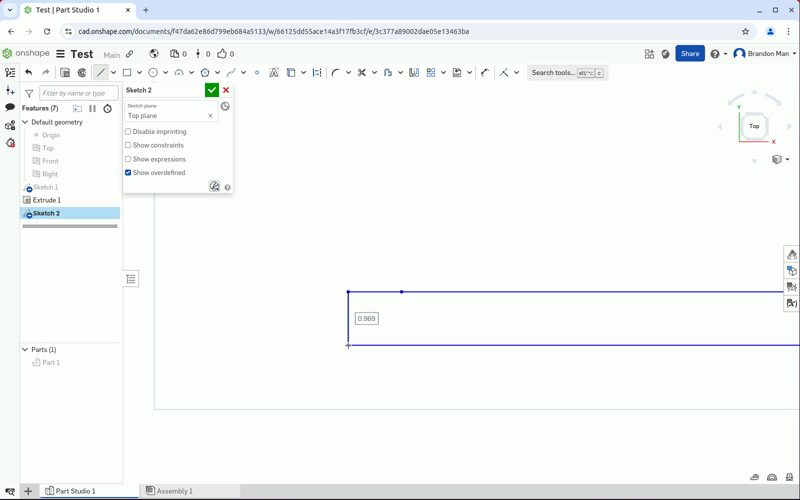
scroll(-6)
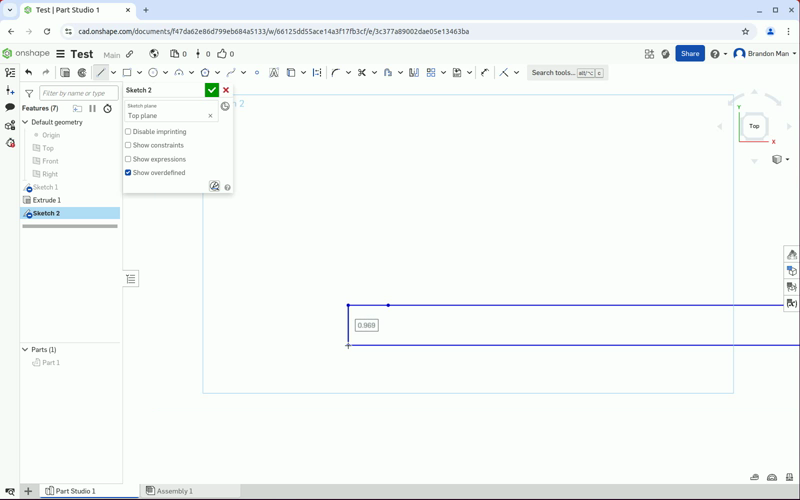
scroll(-6)
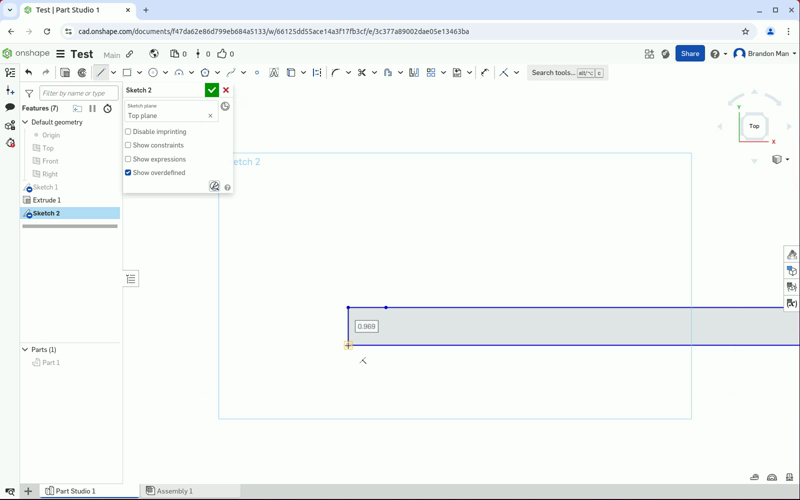
scroll(-6)
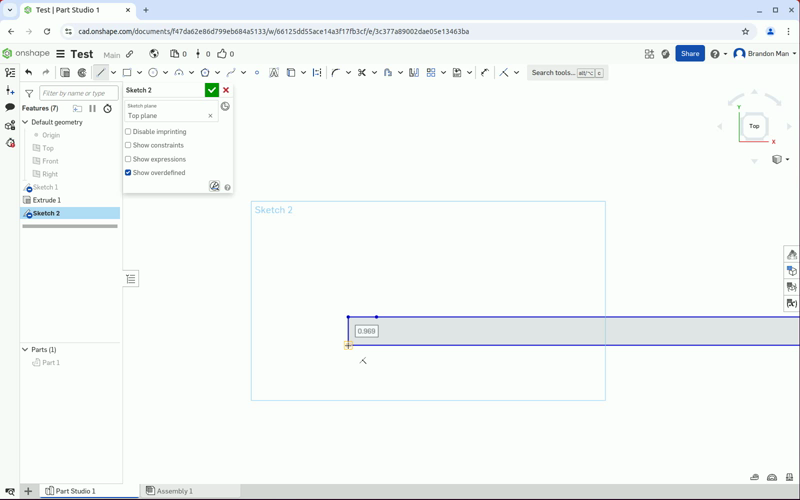
scroll(-6)
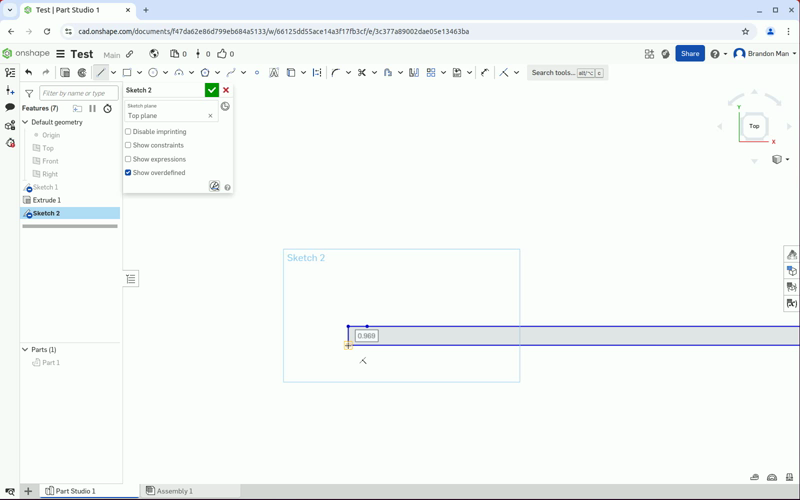
scroll(-6)
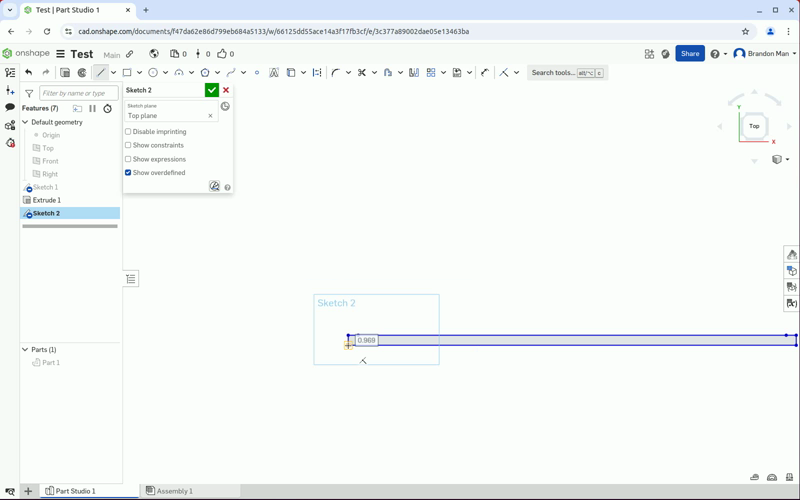
scroll(-6)
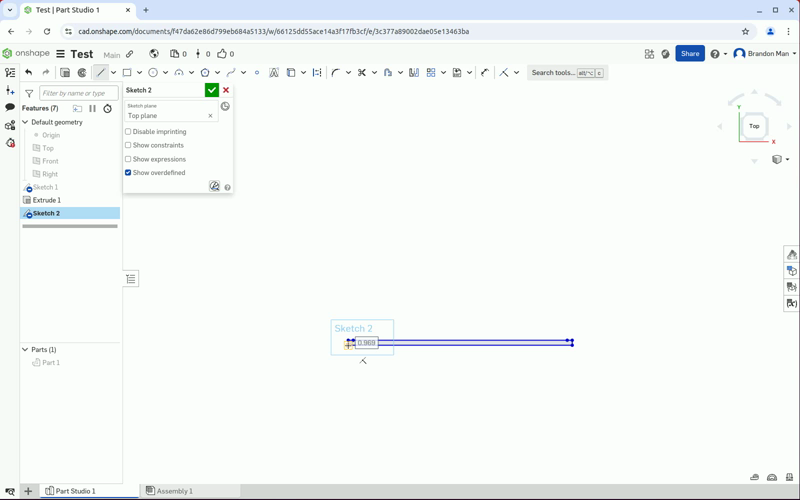
key(esc)
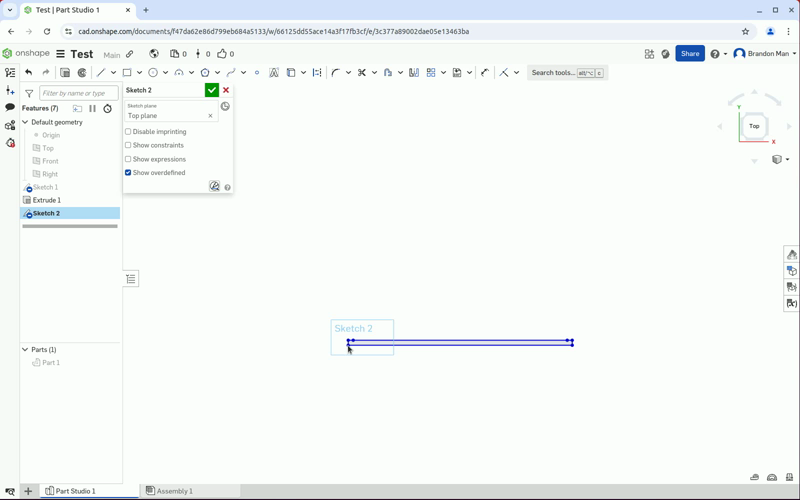
mouse_move(445, 342)
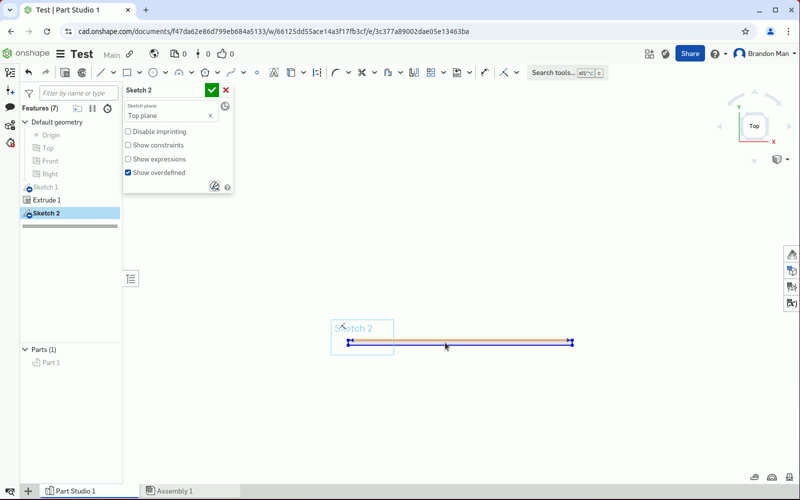
scroll(6)
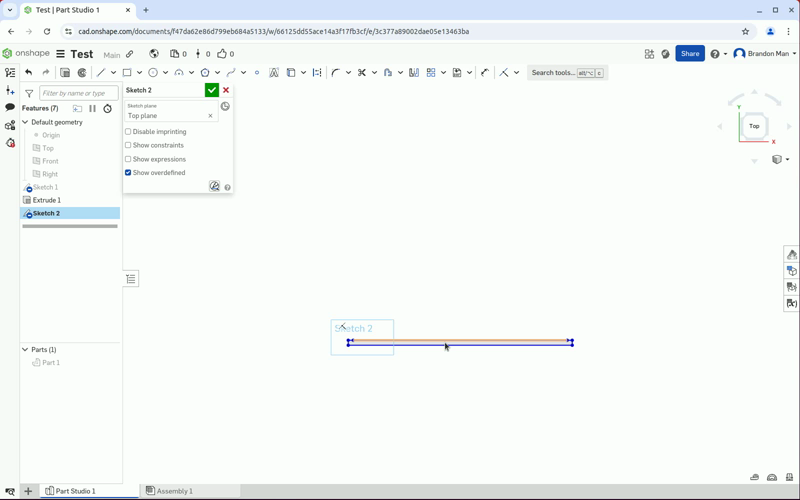
scroll(6)
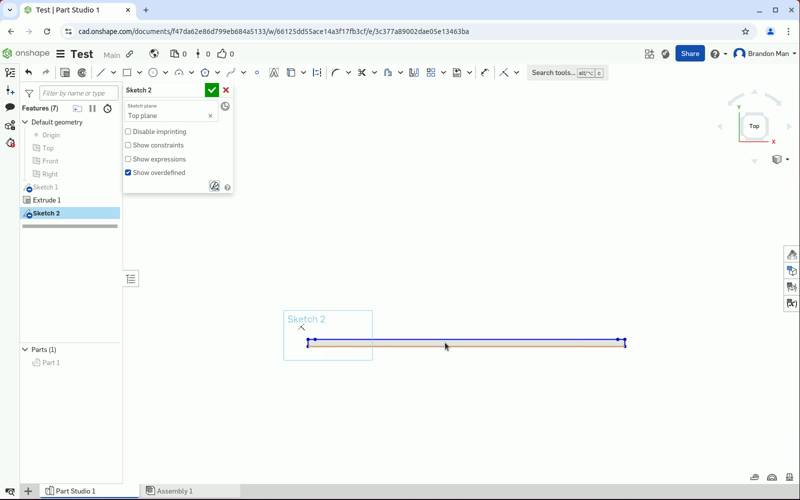
scroll(6)
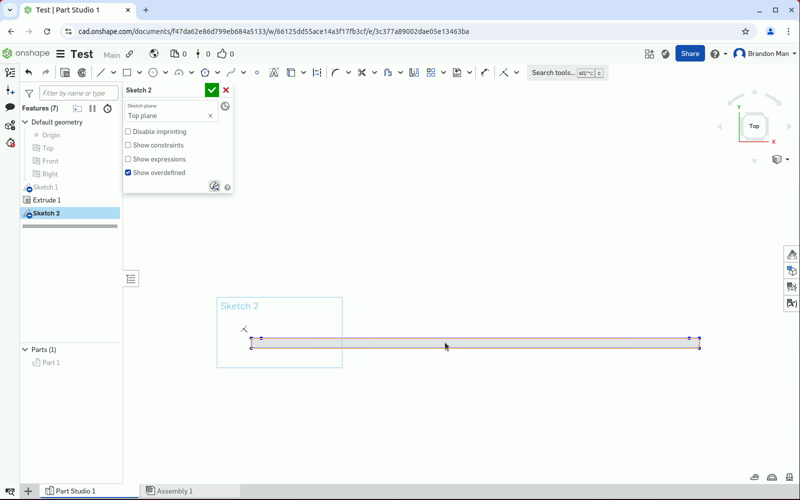
scroll(6)
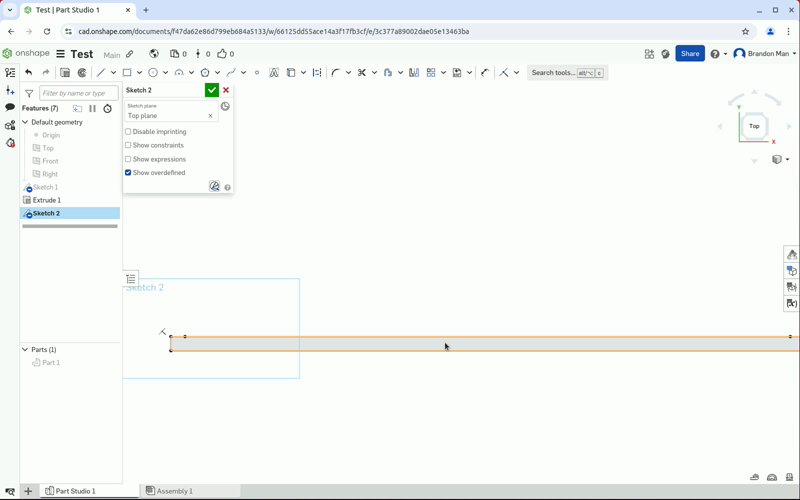
scroll(6)
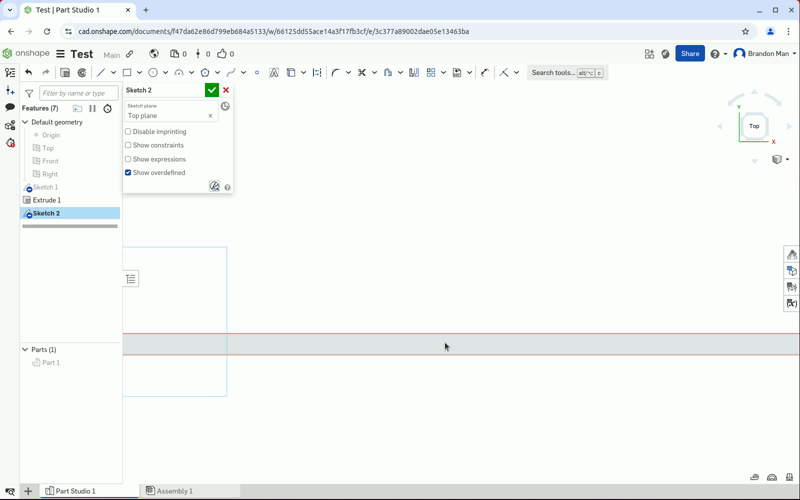
scroll(6)
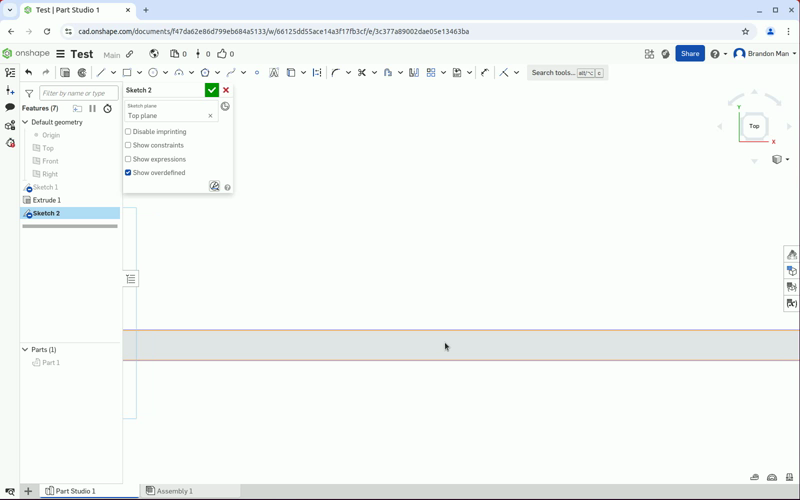
scroll(6)
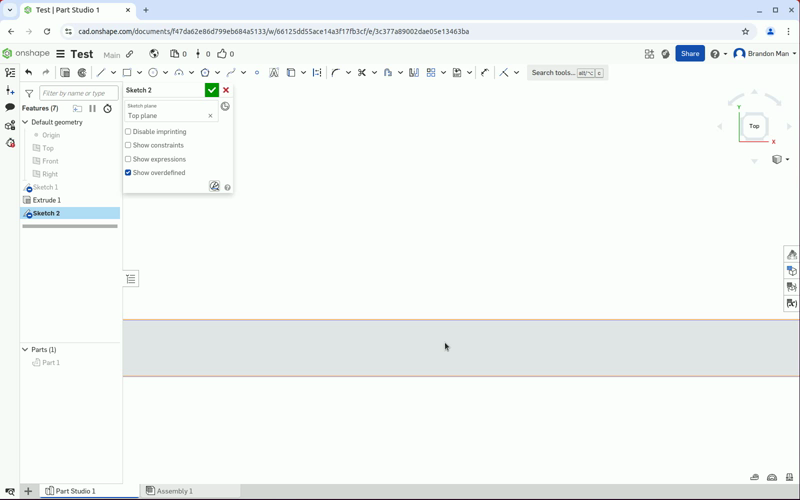
click(445, 342)
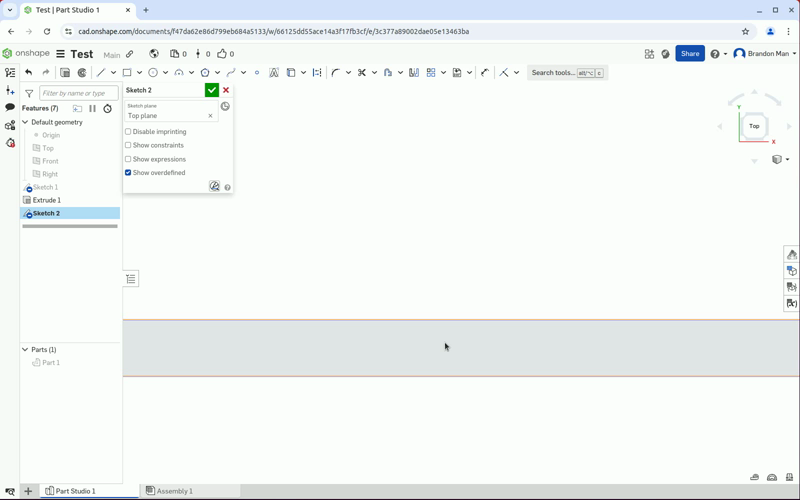
scroll(-6)
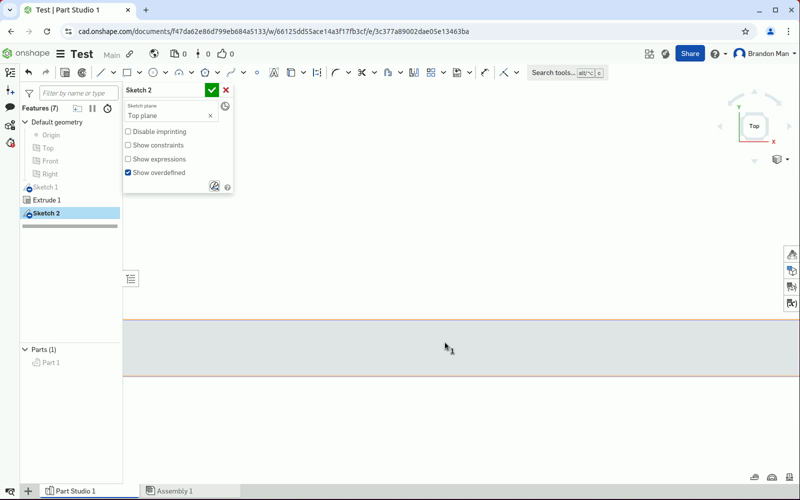
scroll(-6)
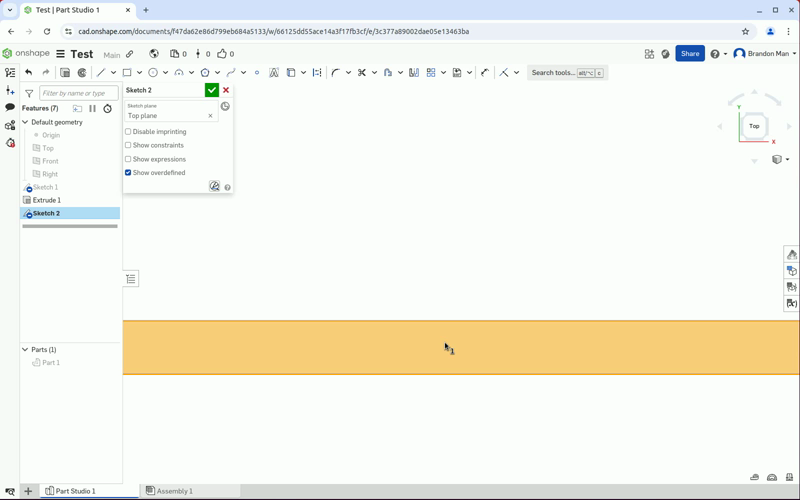
scroll(-6)
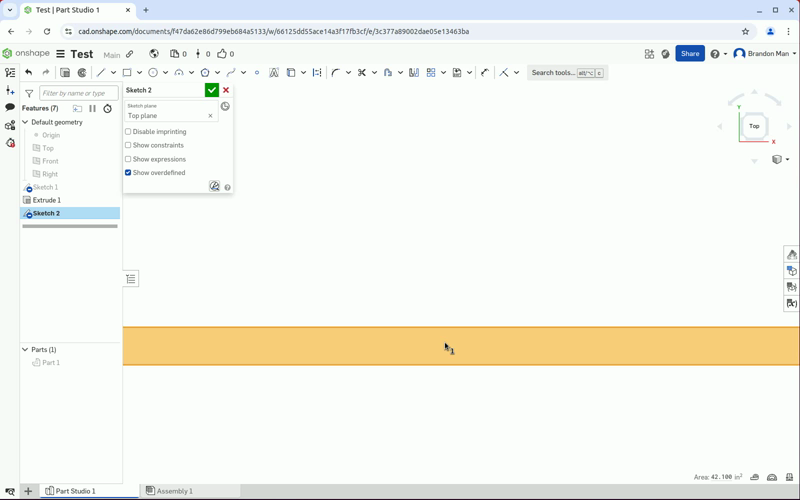
scroll(-6)
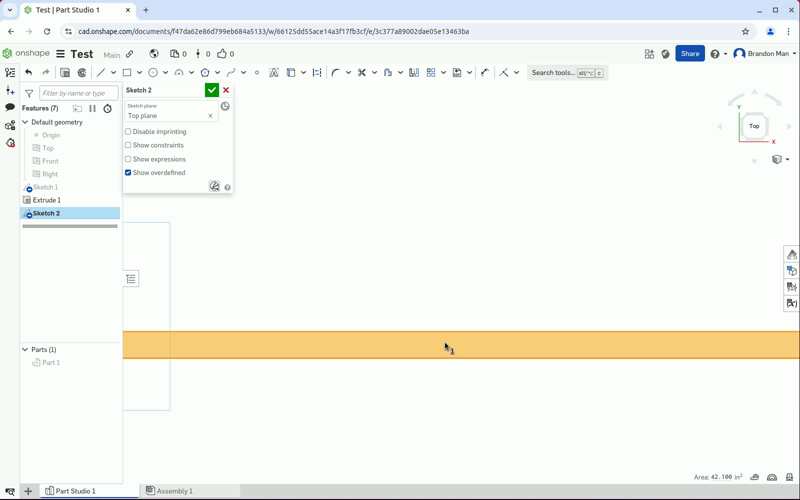
scroll(-6)
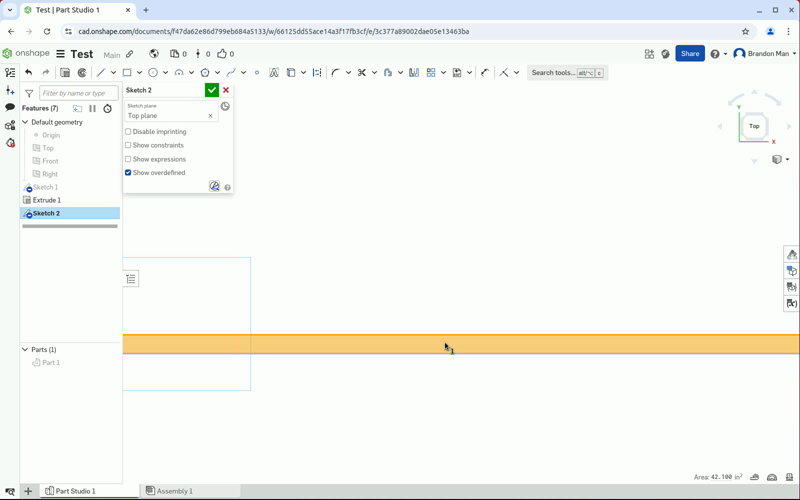
scroll(-6)
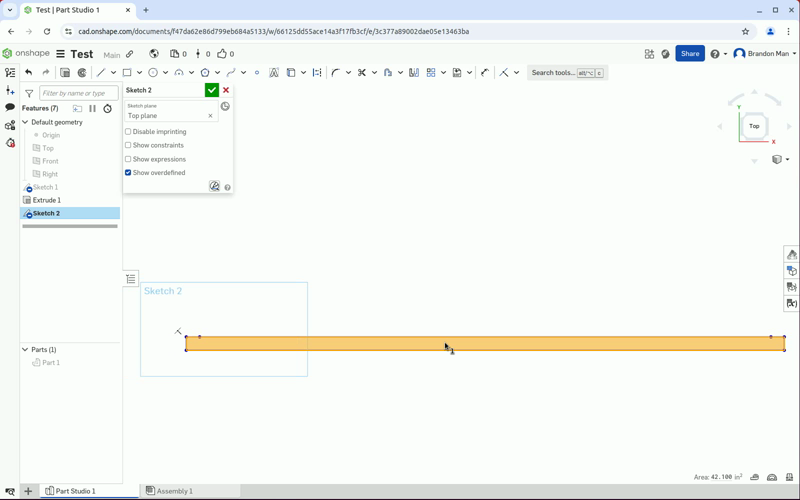
scroll(-6)
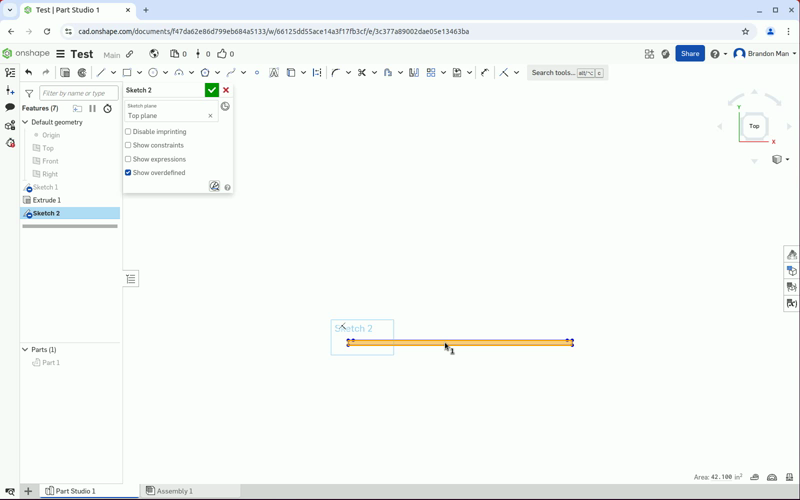
mouse_move(73, 352)
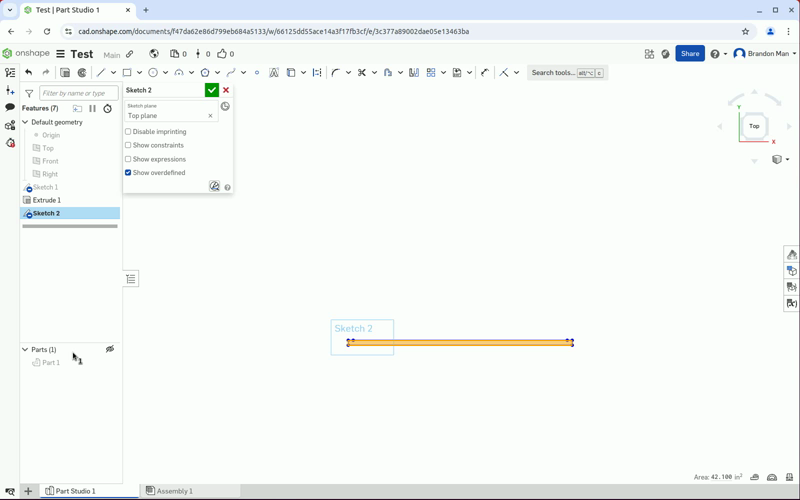
key(shift+y)
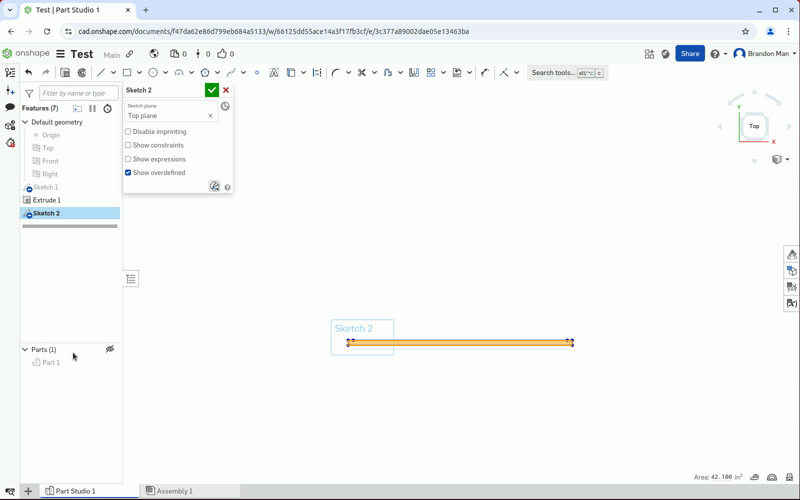
key(shift+e)
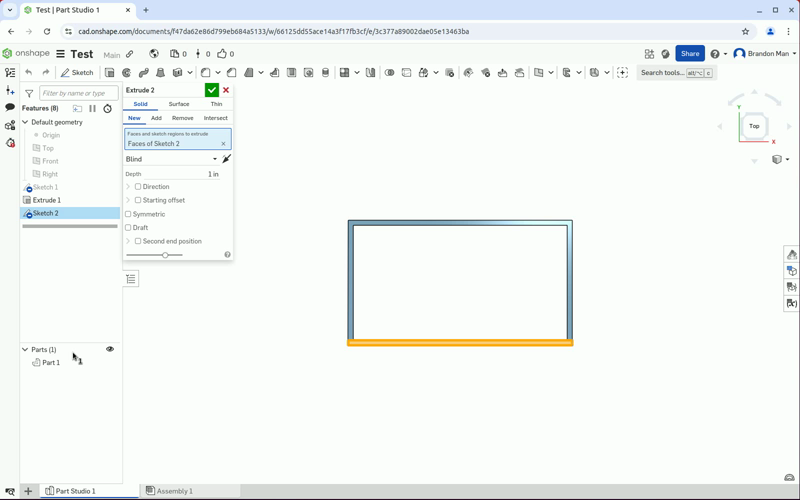
mouse_move(143, 106)
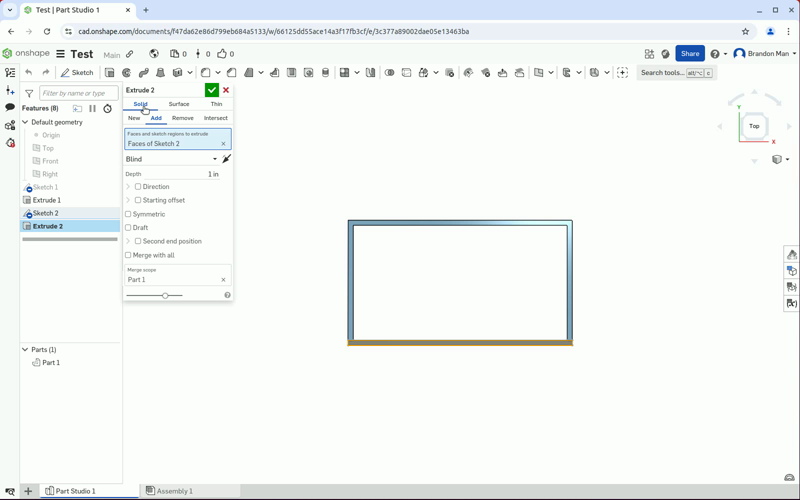
click(143, 106)
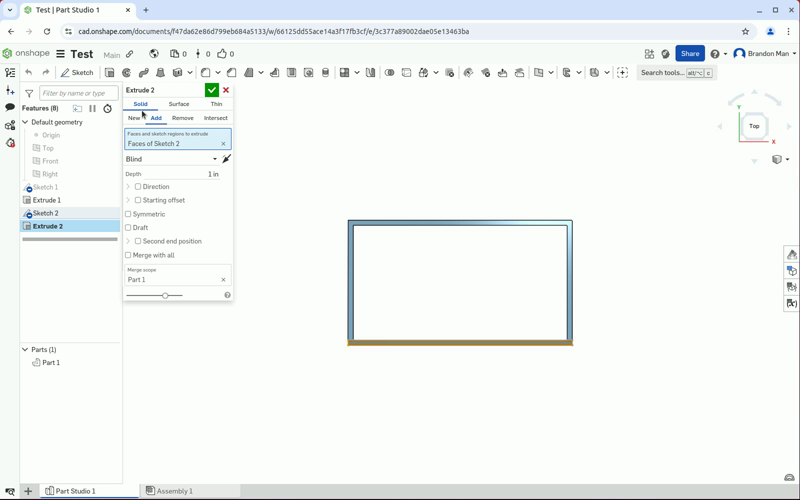
mouse_move(137, 120)
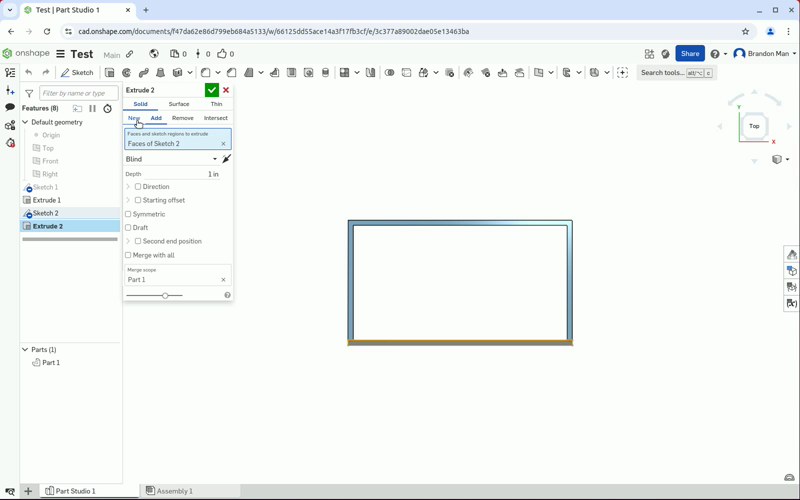
click(137, 120)
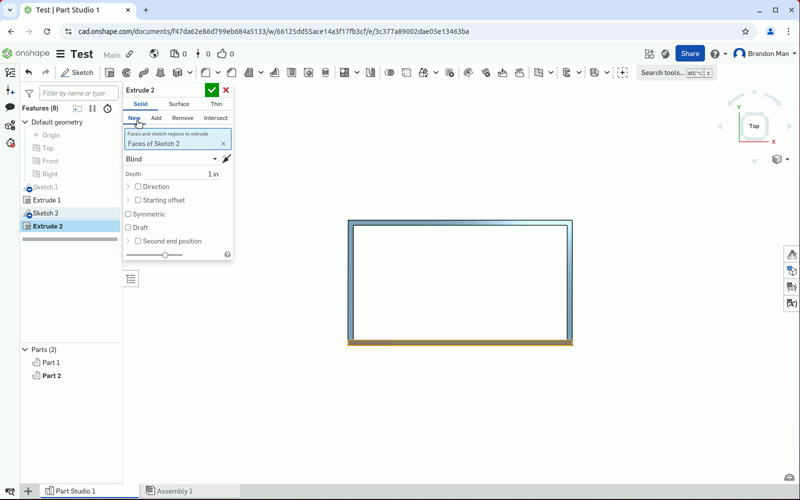
key(tab, 4)
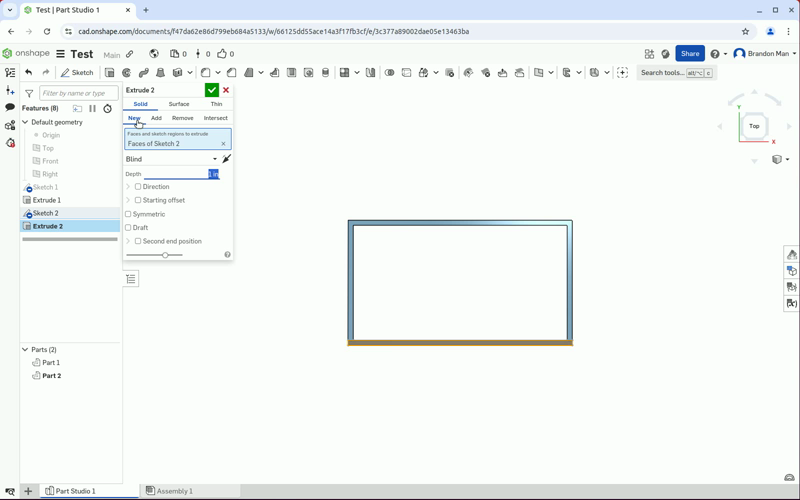
text(0.963)
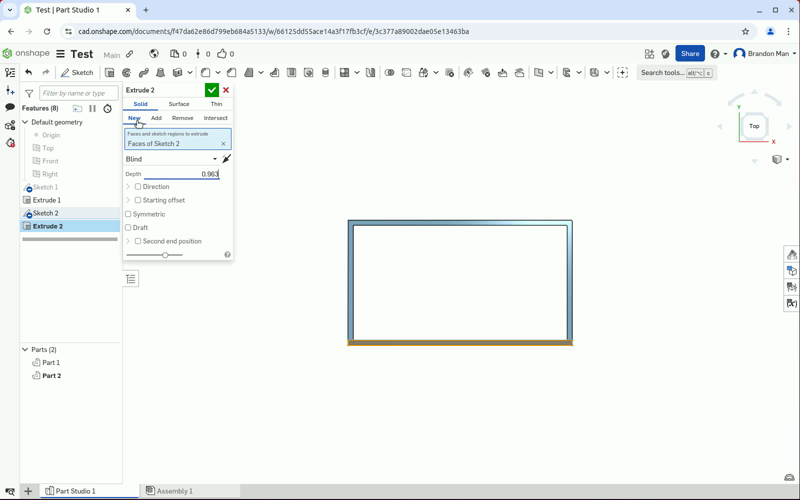
key(enter)
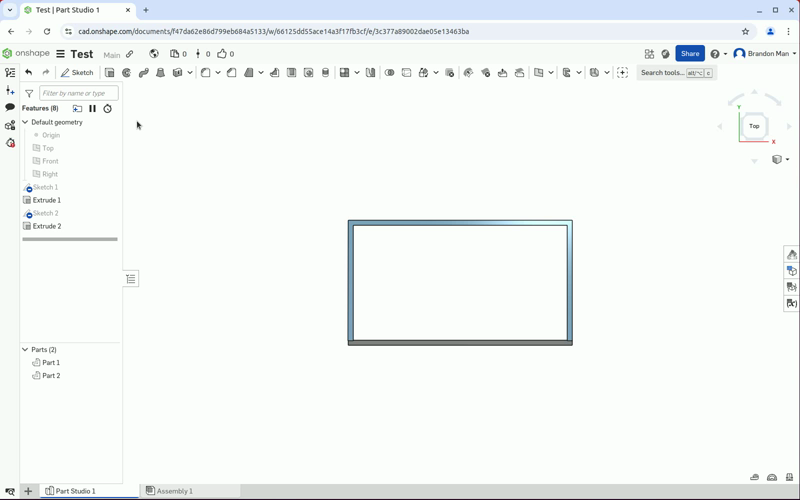
key(shift+h)
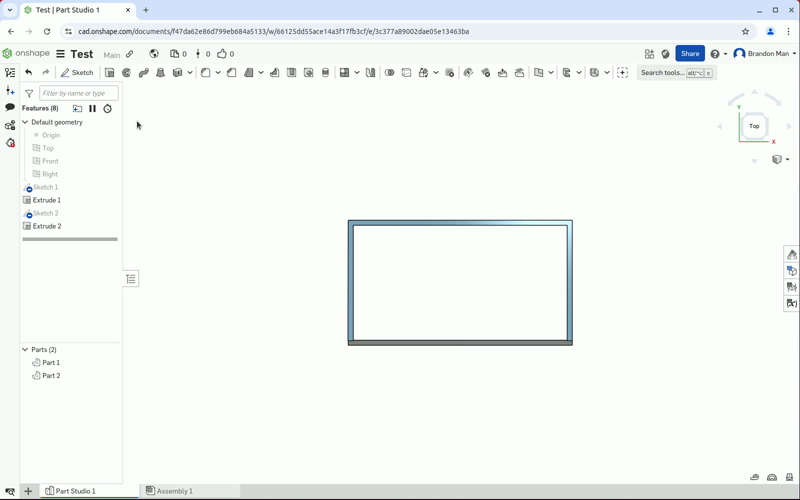
key(shift+h)
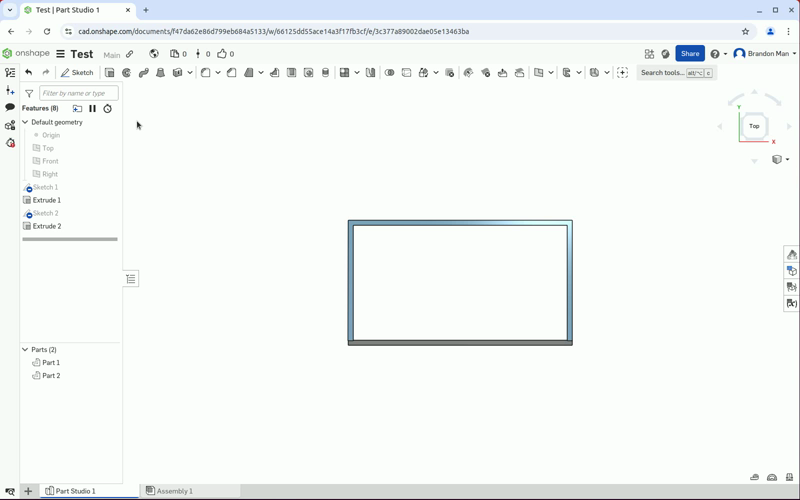
mouse_move(73, 189)
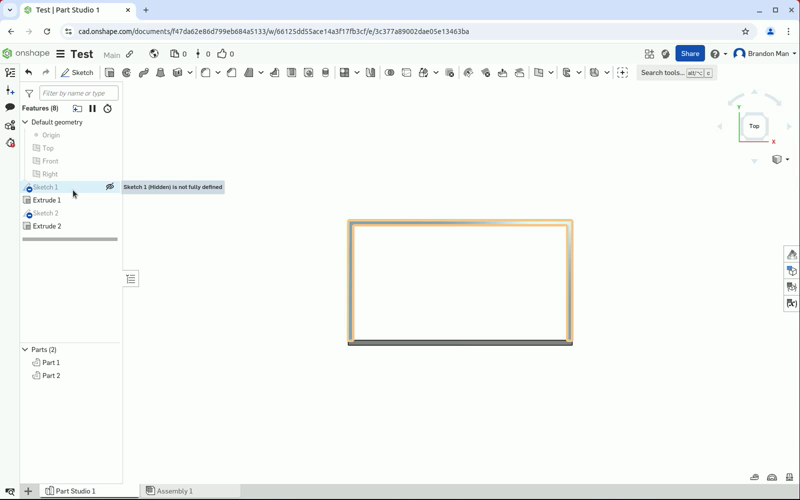
click(73, 189)
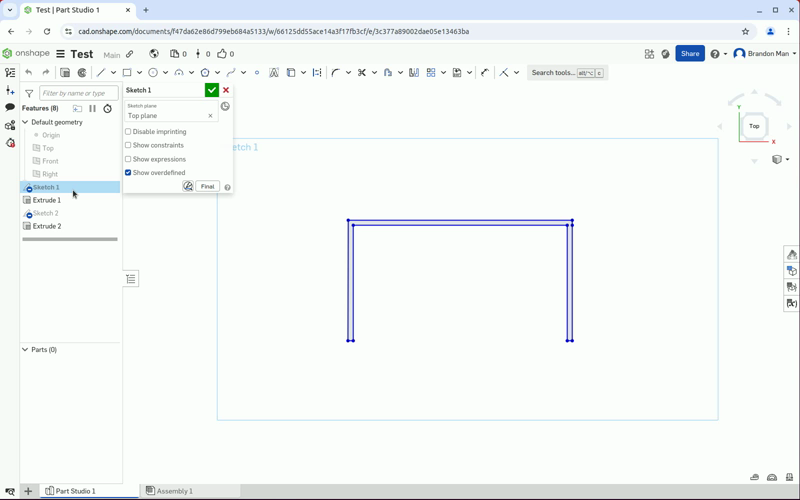
mouse_move(229, 92)
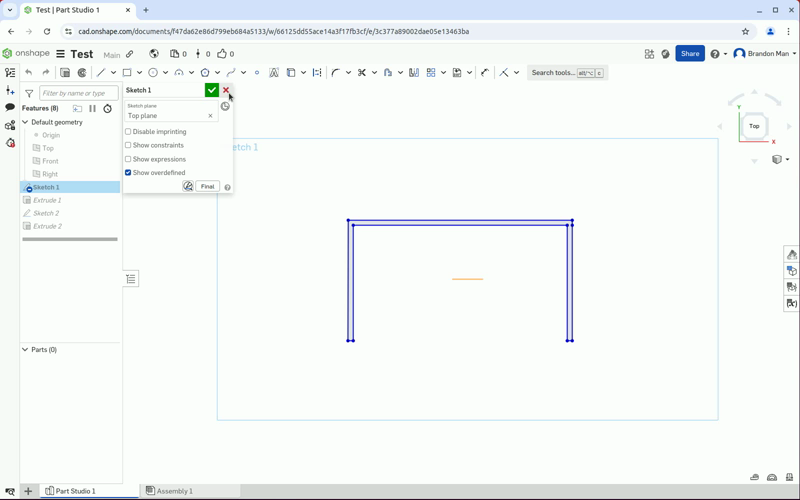
click(229, 92)
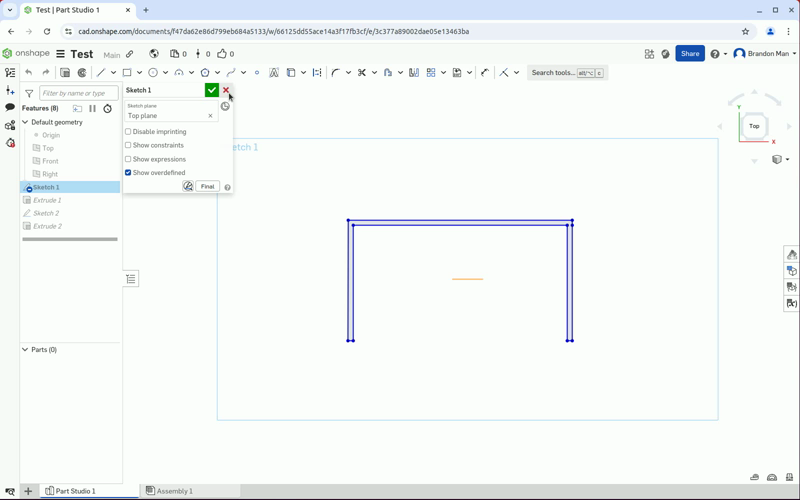
key(shift+s)
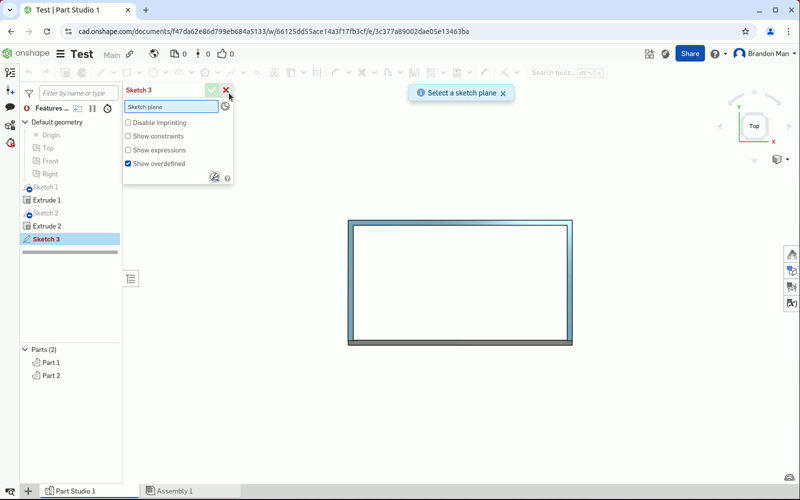
mouse_move(73, 150)
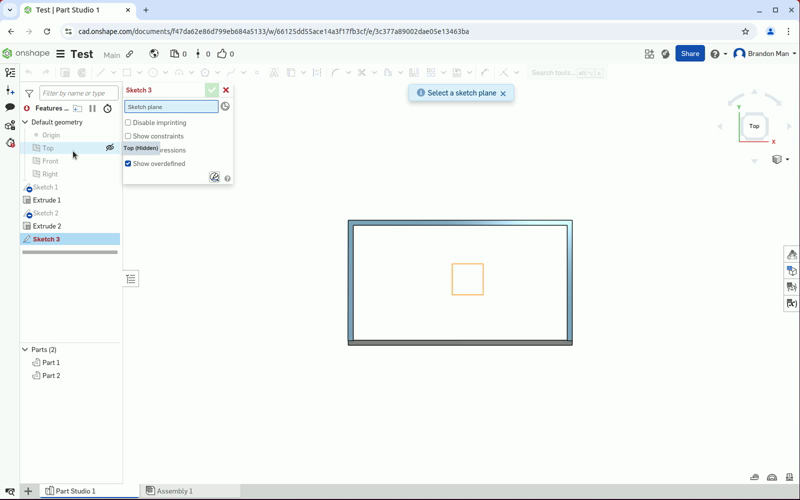
click(73, 150)
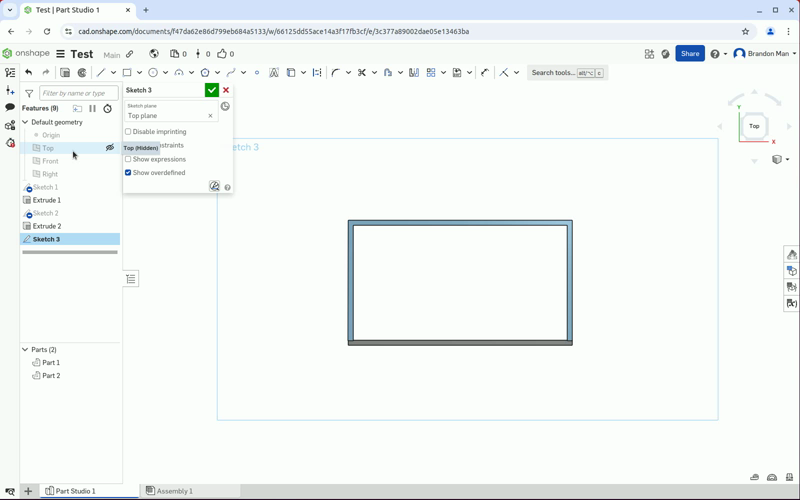
mouse_move(73, 352)
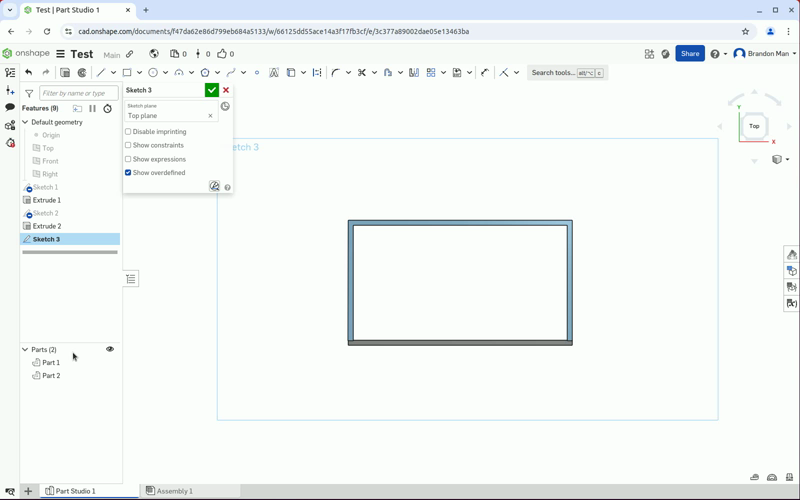
key(y)
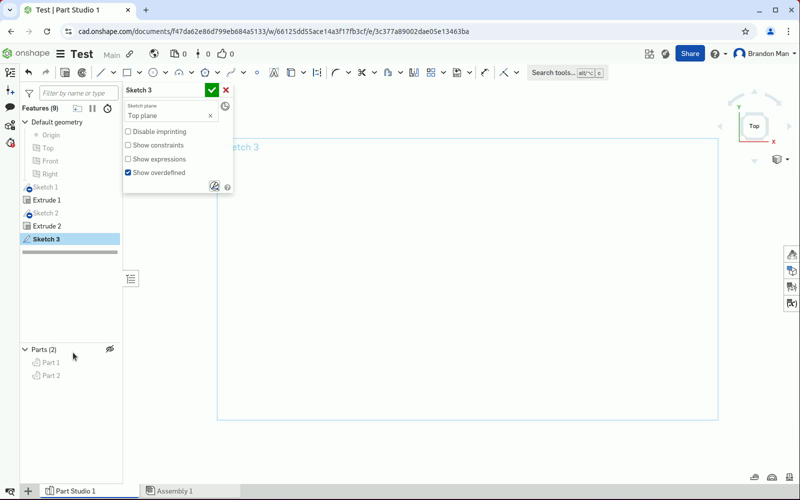
key(l)
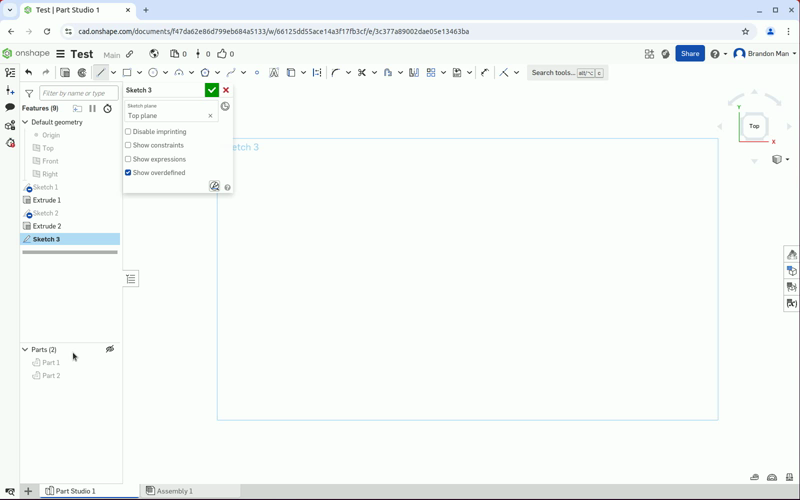
key_down(shift)
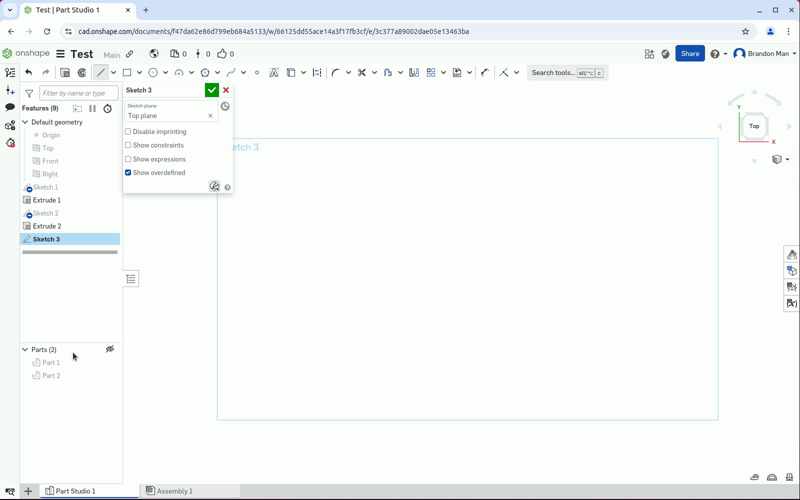
mouse_move(348, 340)
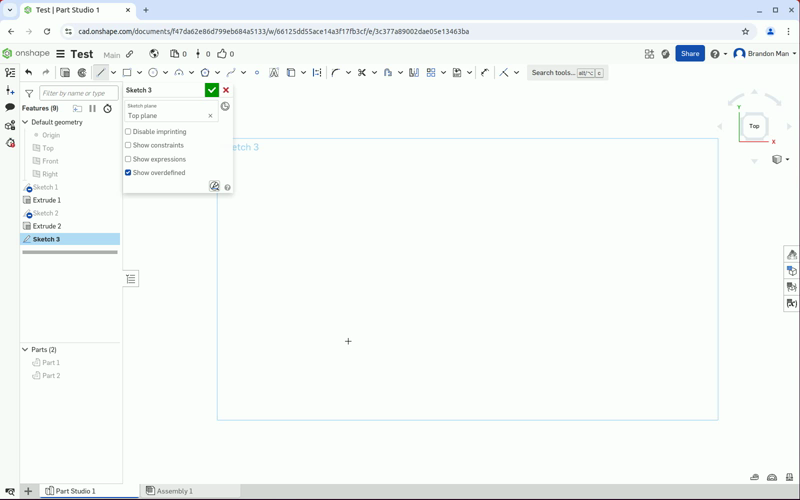
click(348, 340)
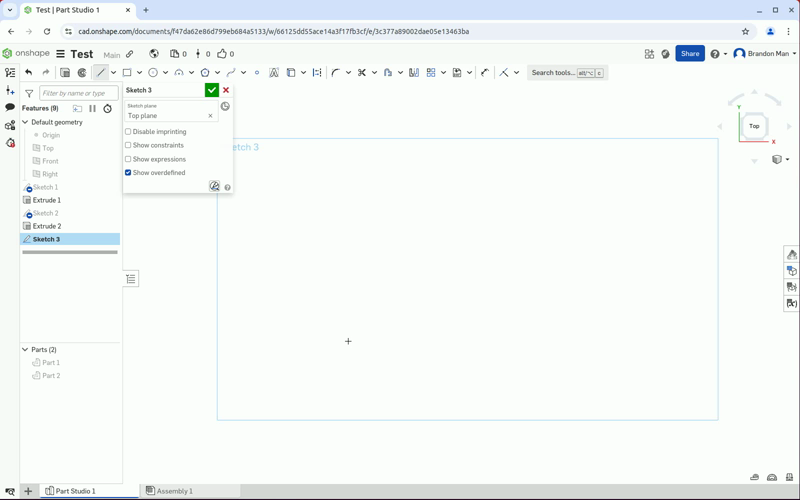
key_up(shift)
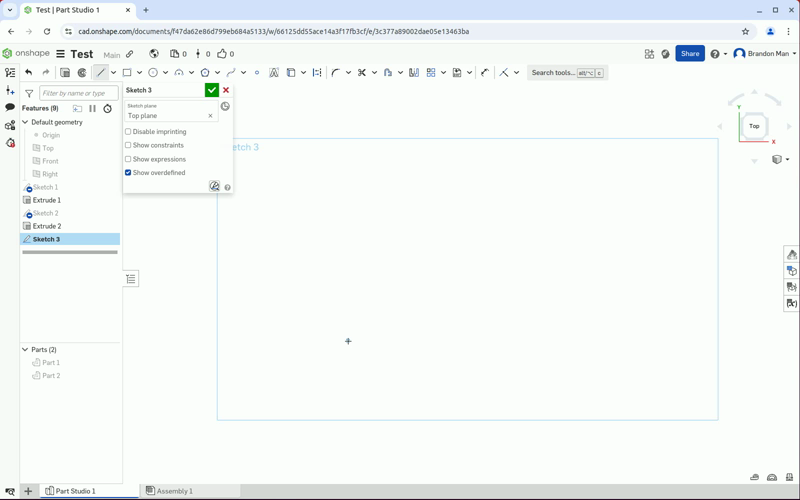
key_down(shift)
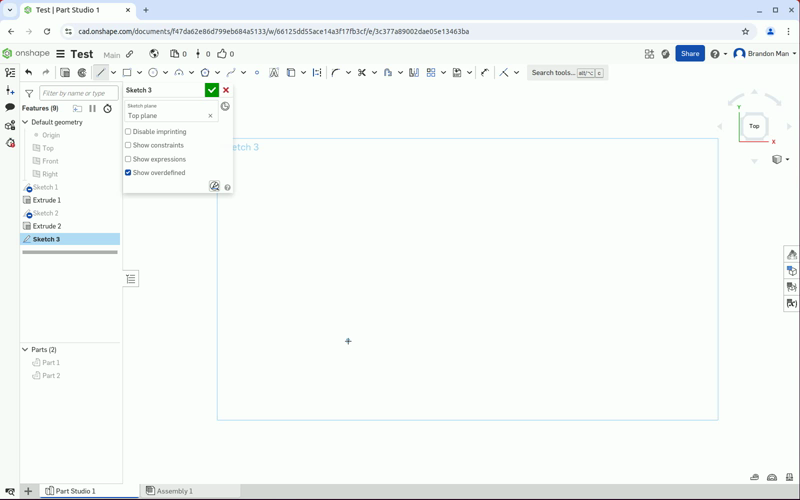
mouse_move(378, 340)
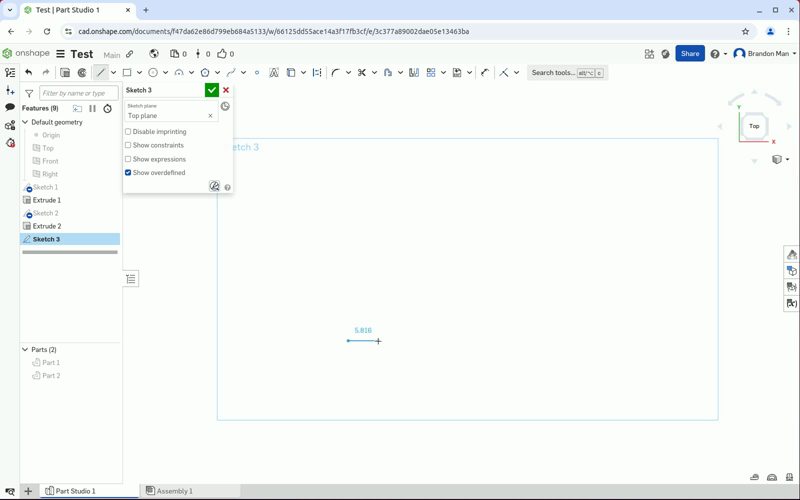
mouse_move(353, 340)
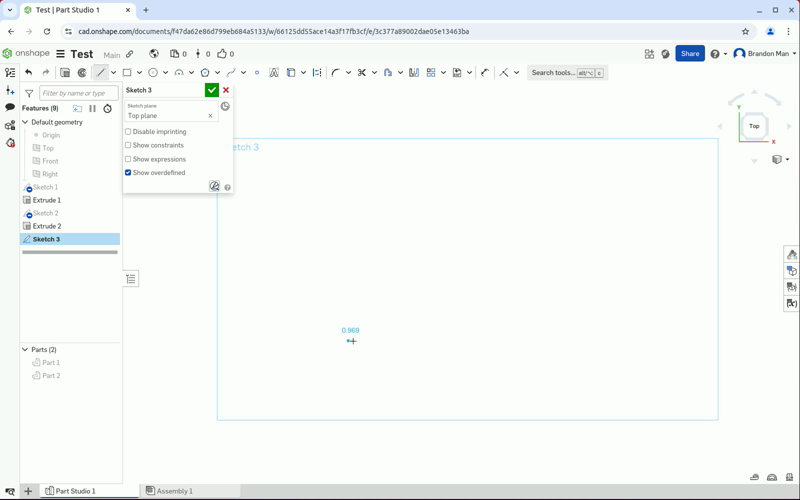
scroll(6)
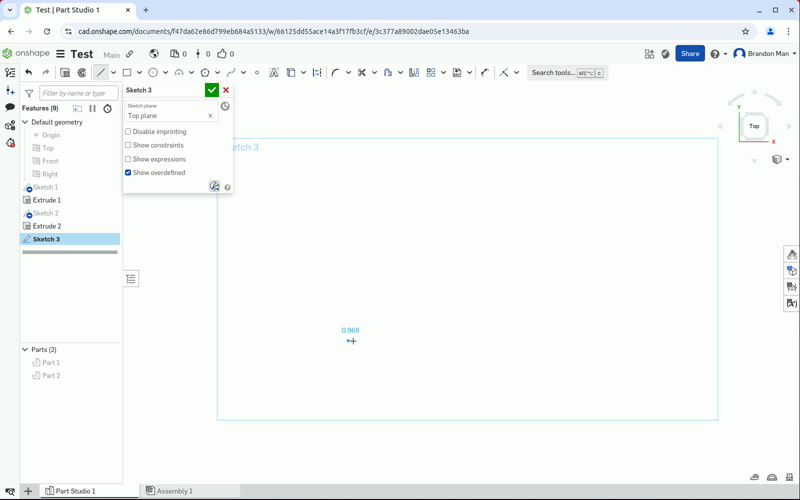
scroll(6)
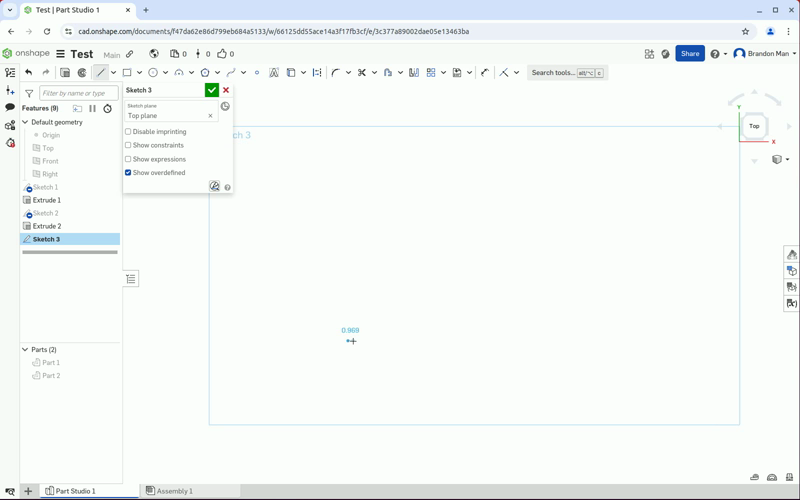
scroll(6)
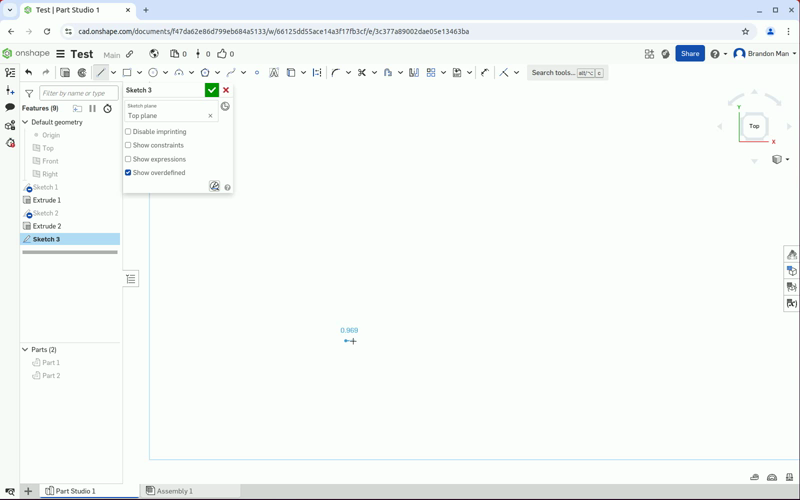
scroll(6)
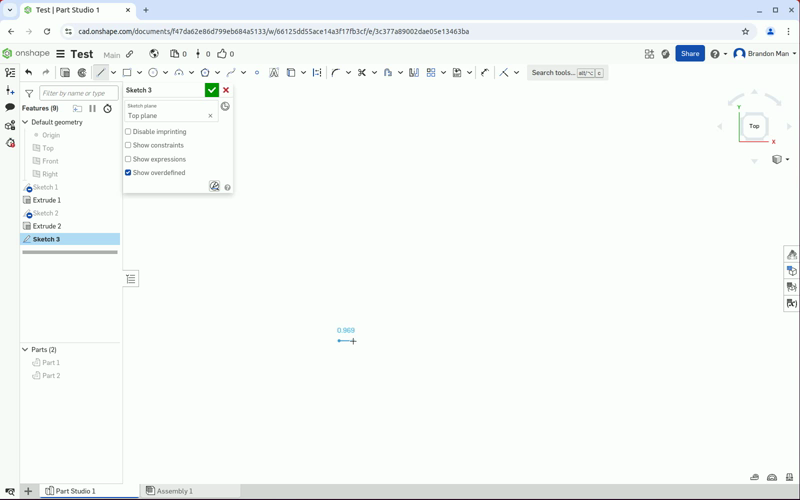
scroll(6)
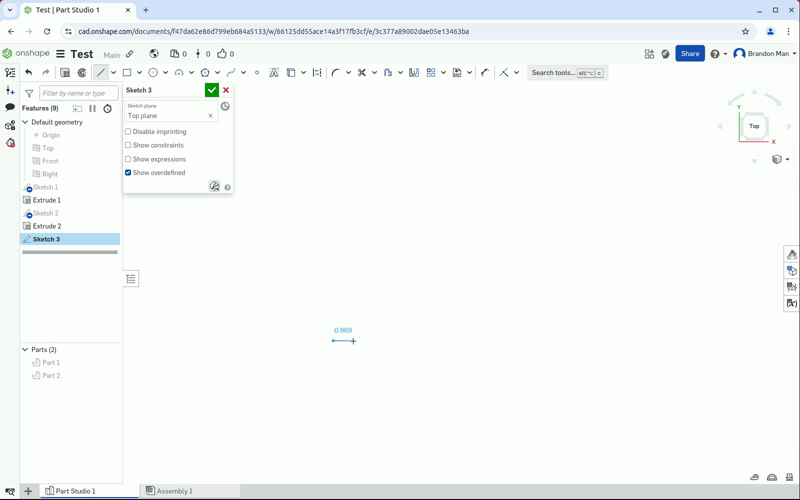
scroll(6)
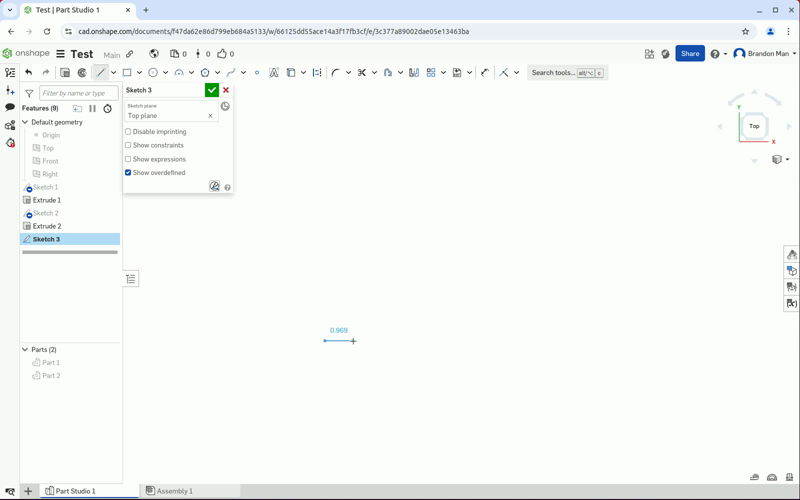
scroll(6)
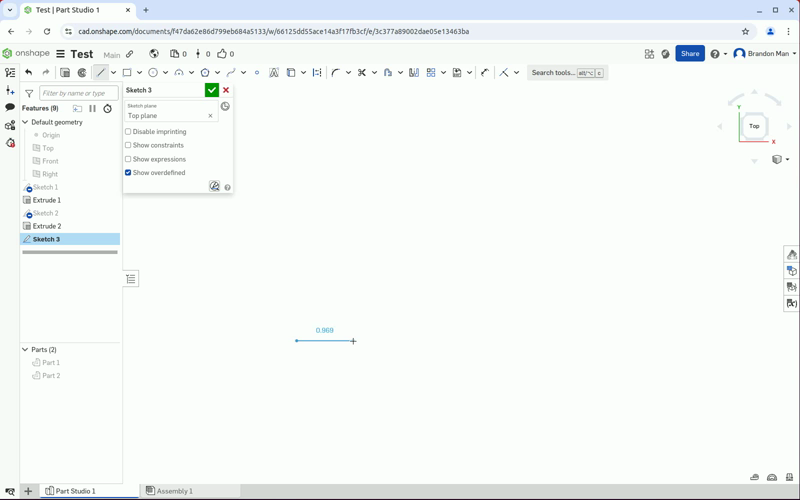
click(353, 340)
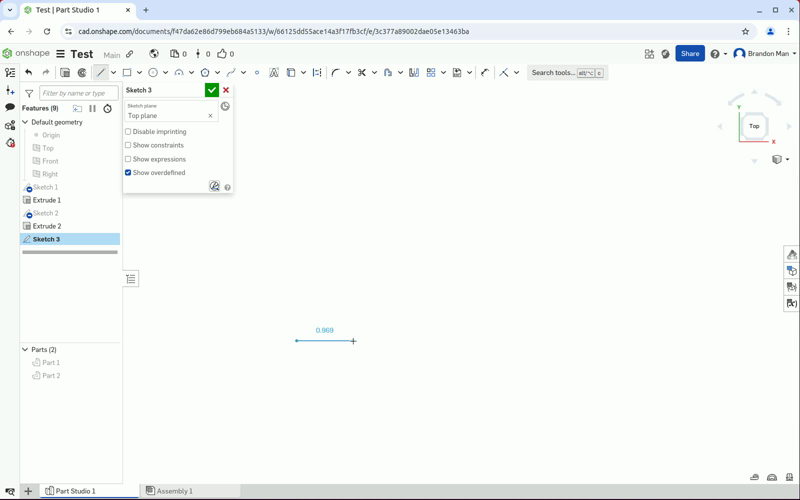
scroll(-6)
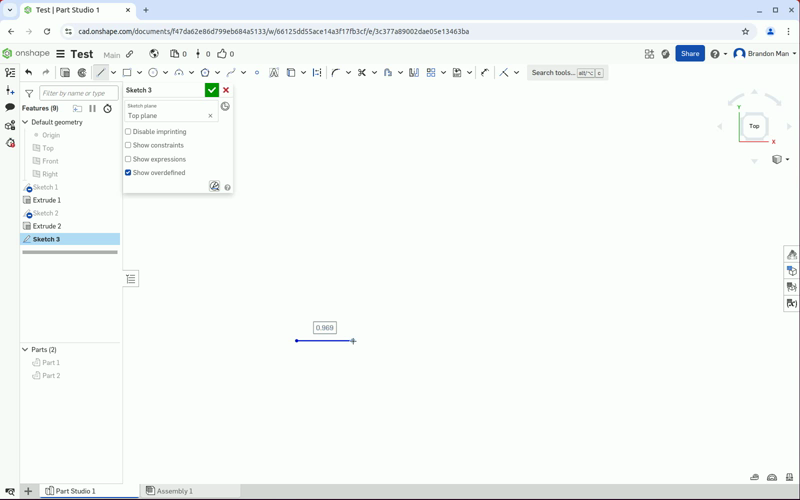
scroll(-6)
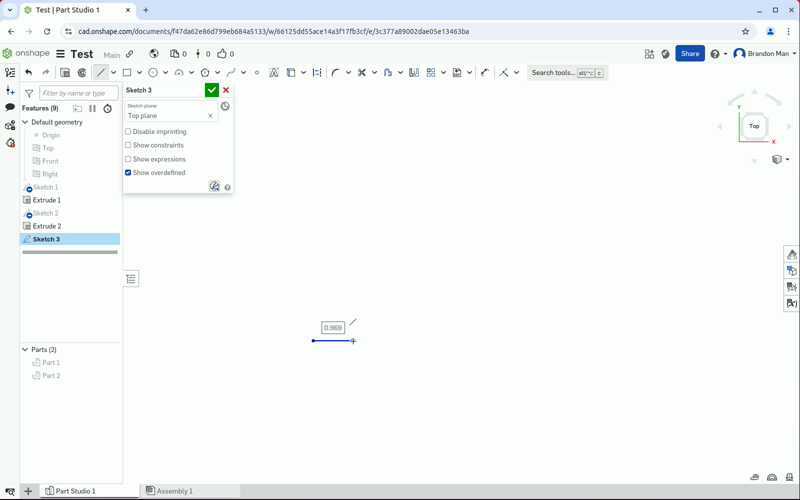
scroll(-6)
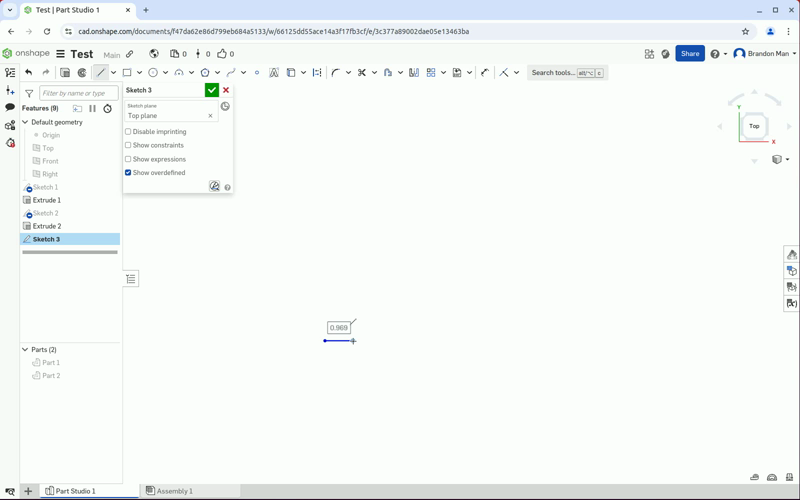
scroll(-6)
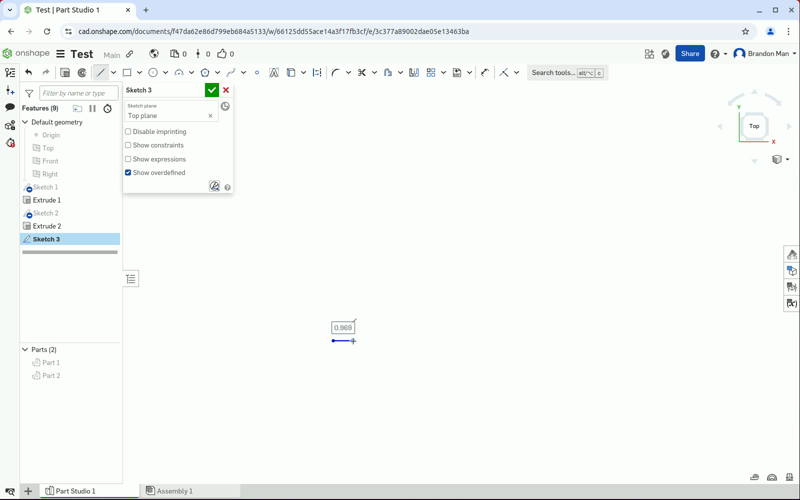
scroll(-6)
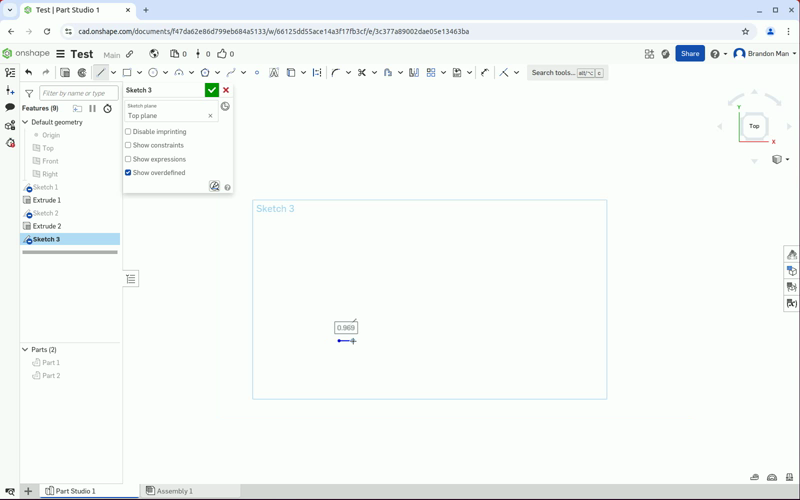
scroll(-6)
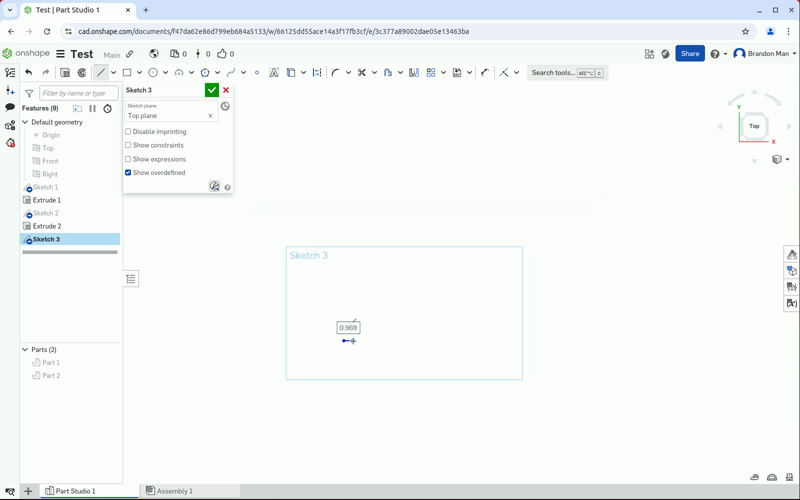
scroll(-6)
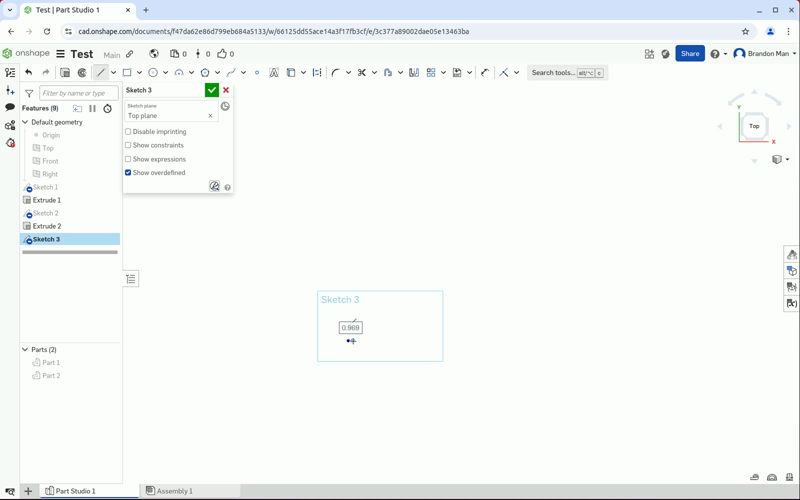
key_up(shift)
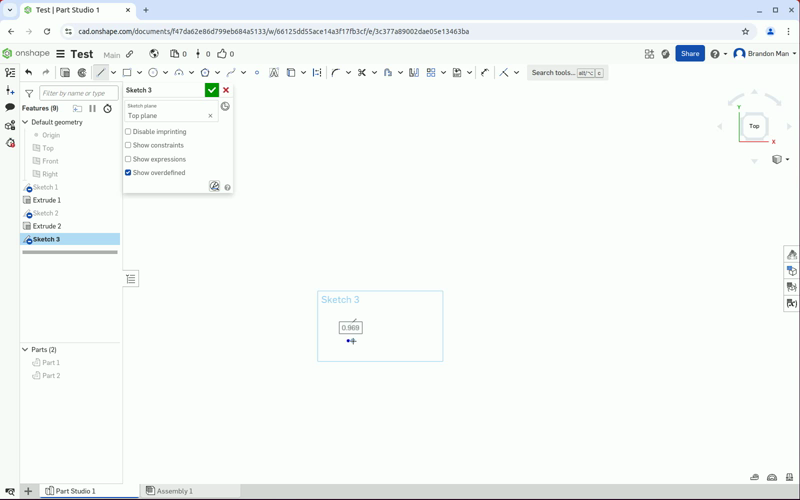
key_down(shift)
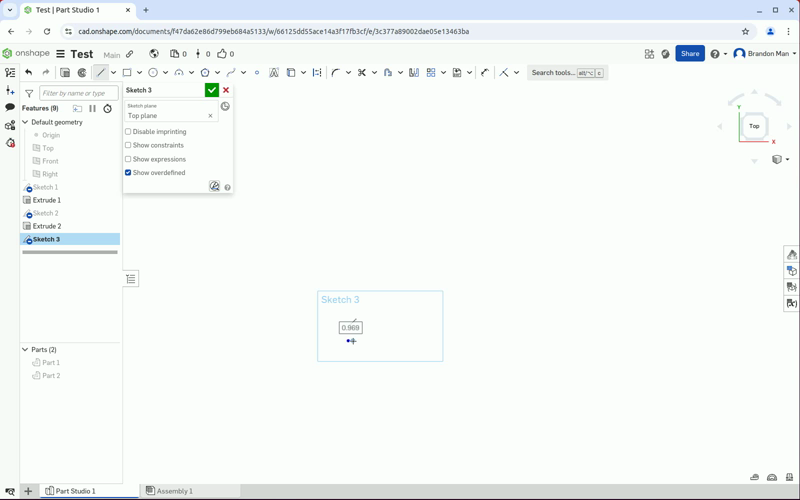
mouse_move(353, 225)
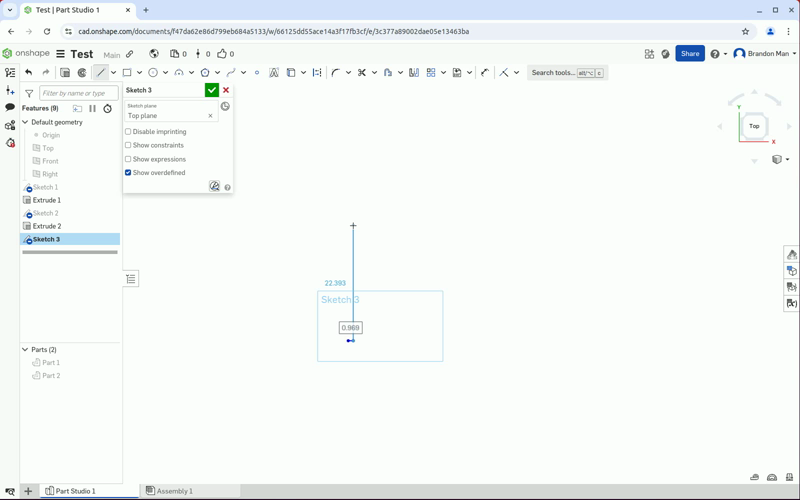
click(353, 225)
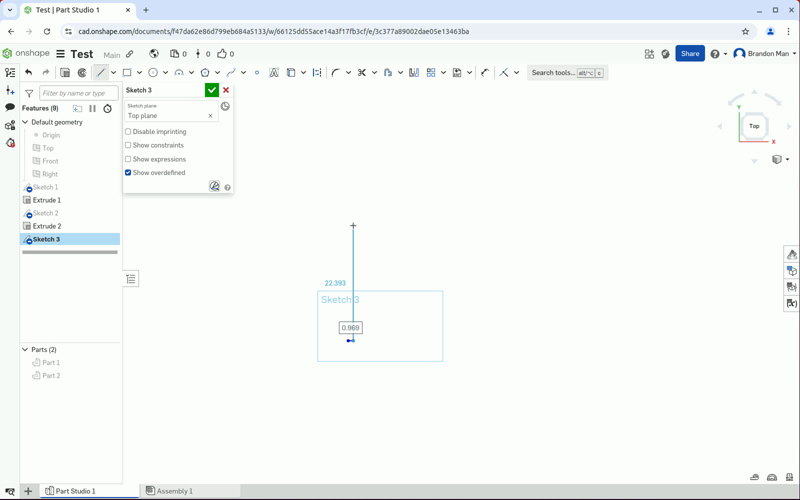
key_up(shift)
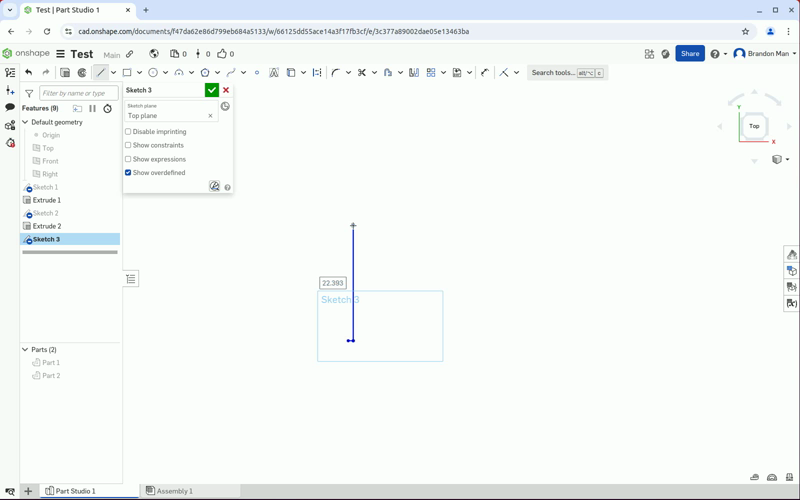
key_down(shift)
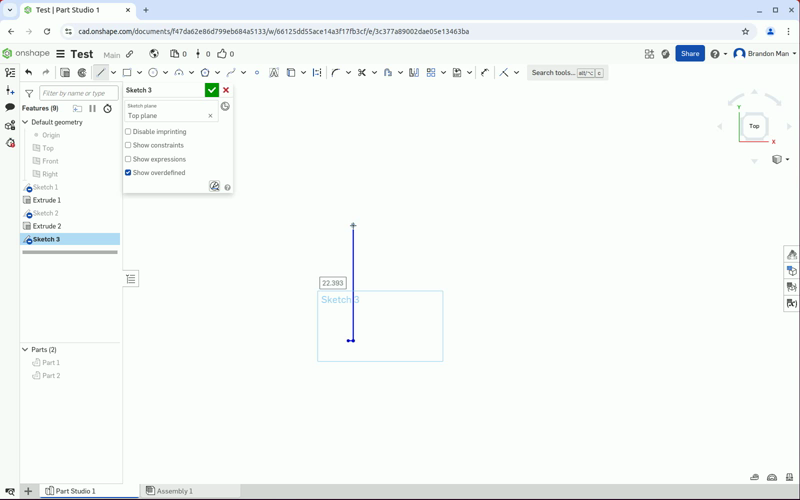
mouse_move(567, 225)
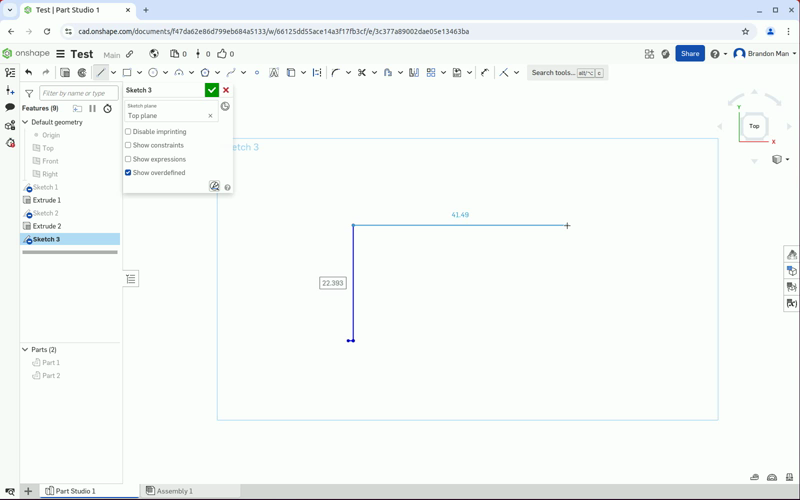
click(567, 225)
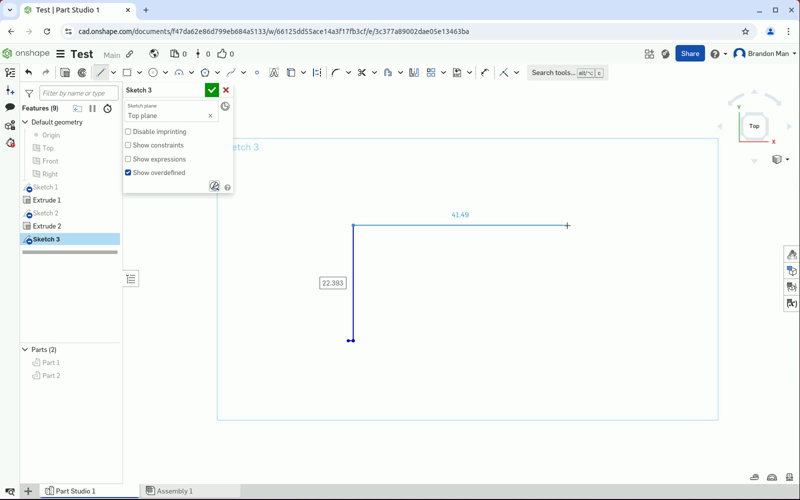
key_up(shift)
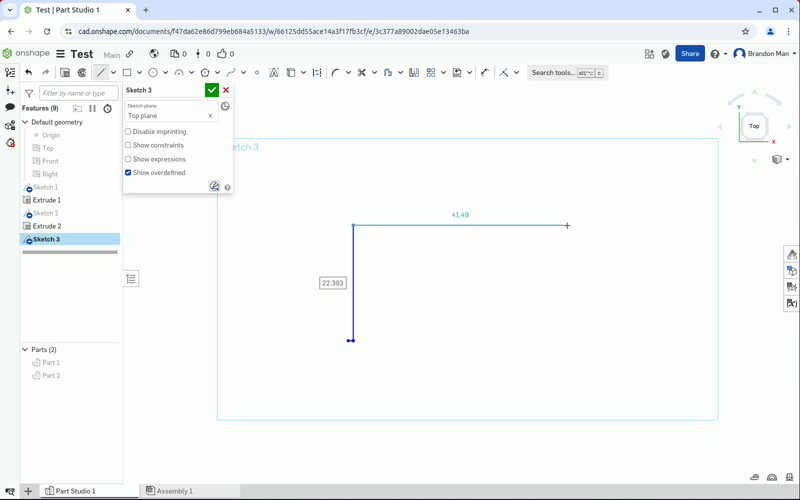
key_down(shift)
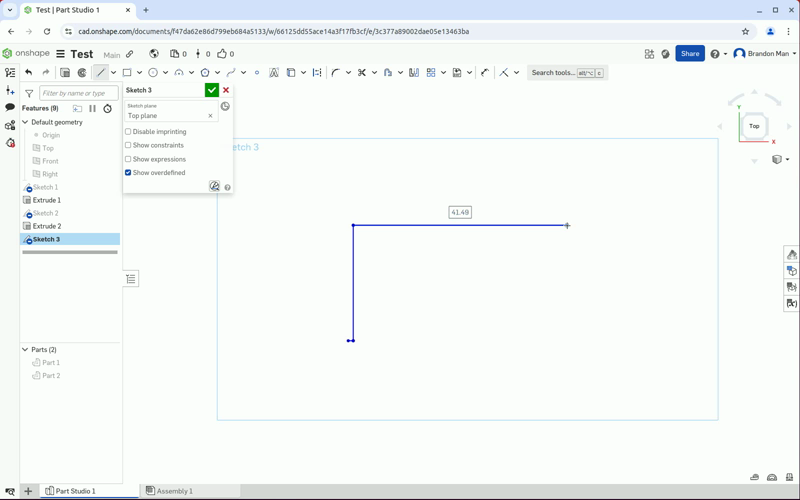
mouse_move(567, 340)
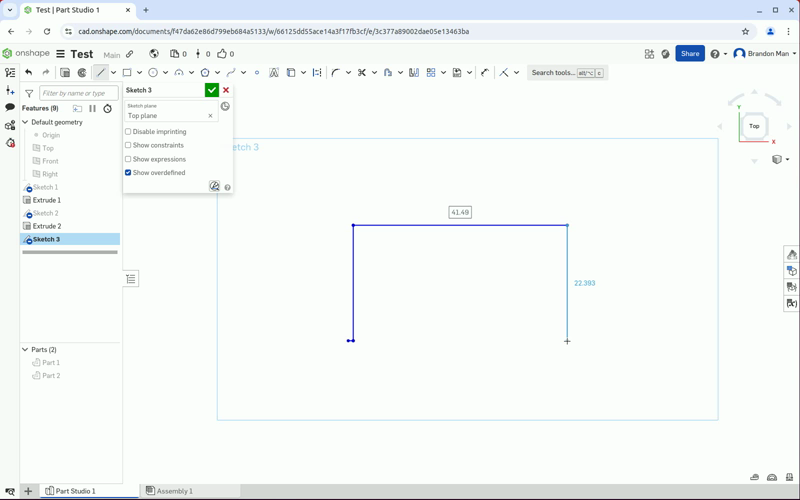
click(567, 340)
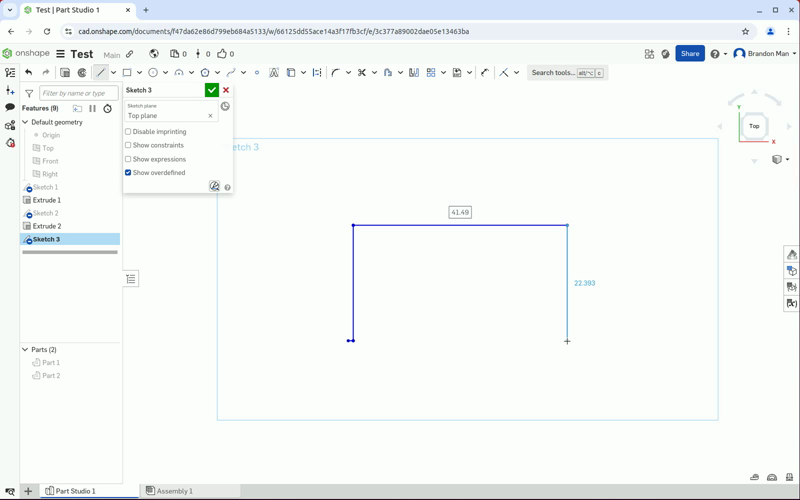
key_up(shift)
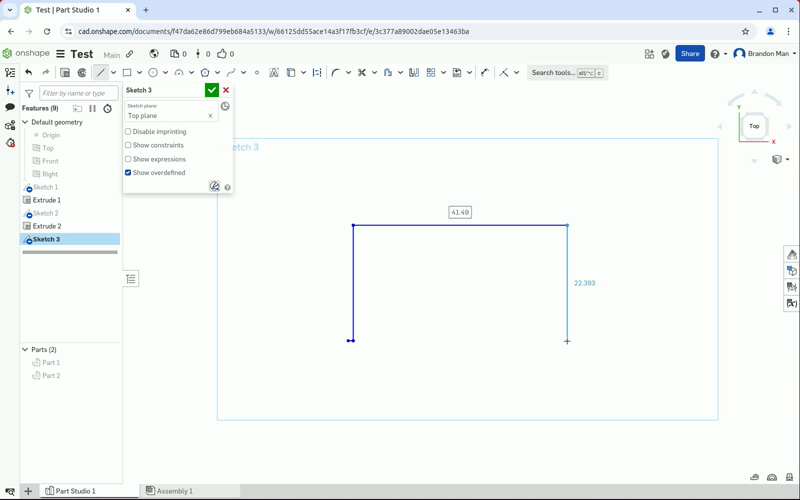
key_down(shift)
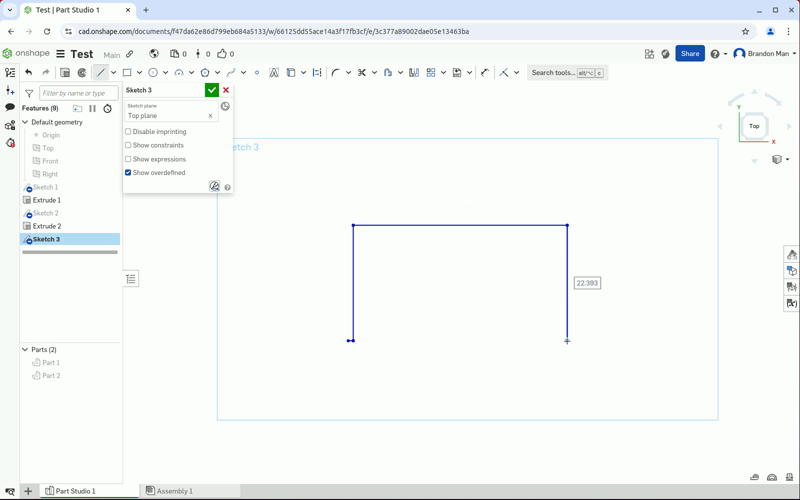
mouse_move(589, 340)
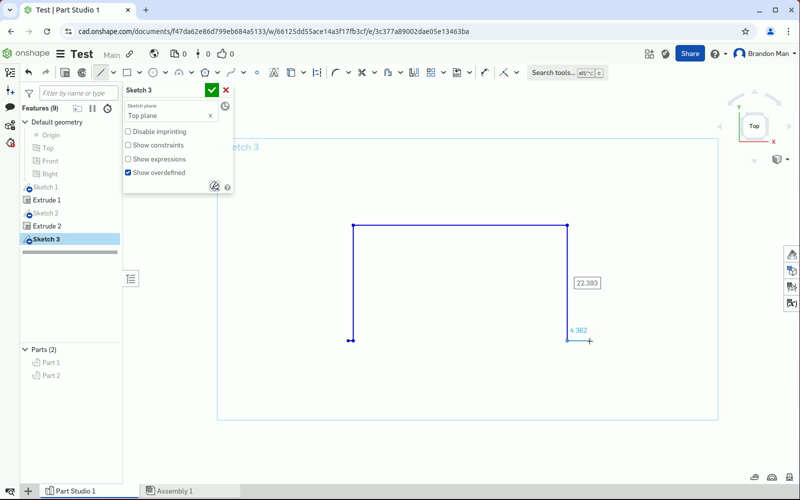
mouse_move(572, 340)
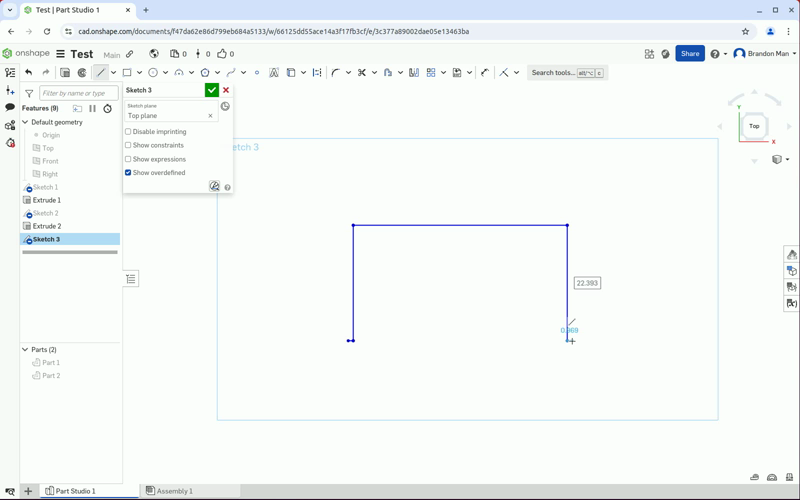
scroll(6)
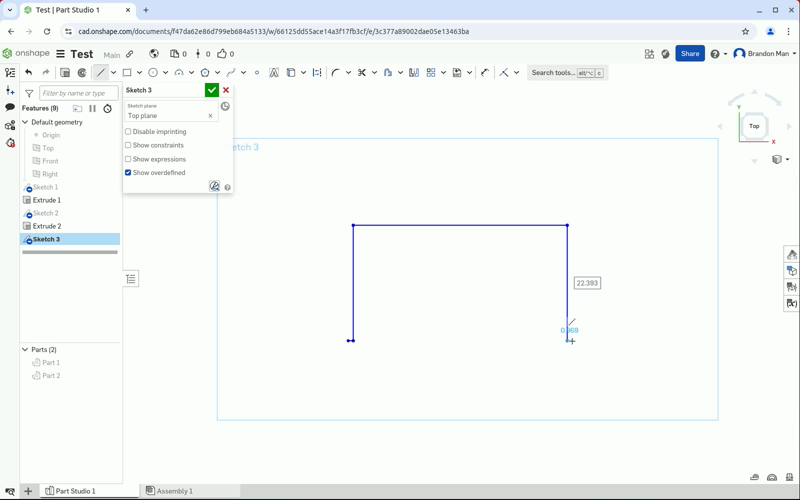
scroll(6)
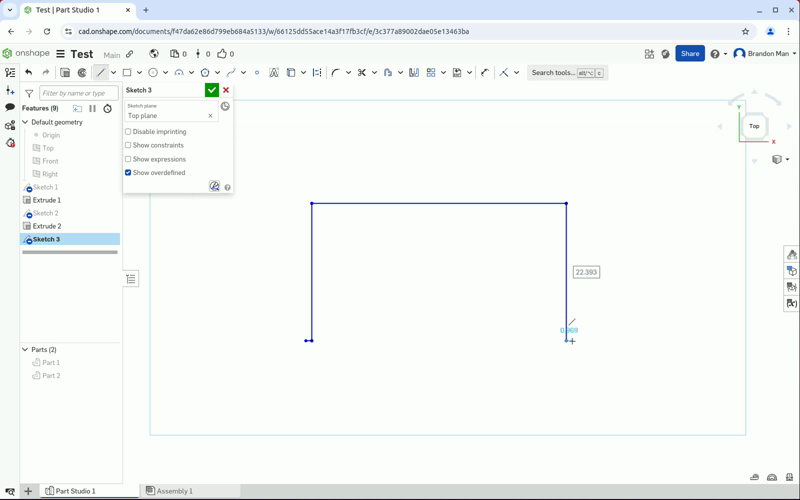
scroll(6)
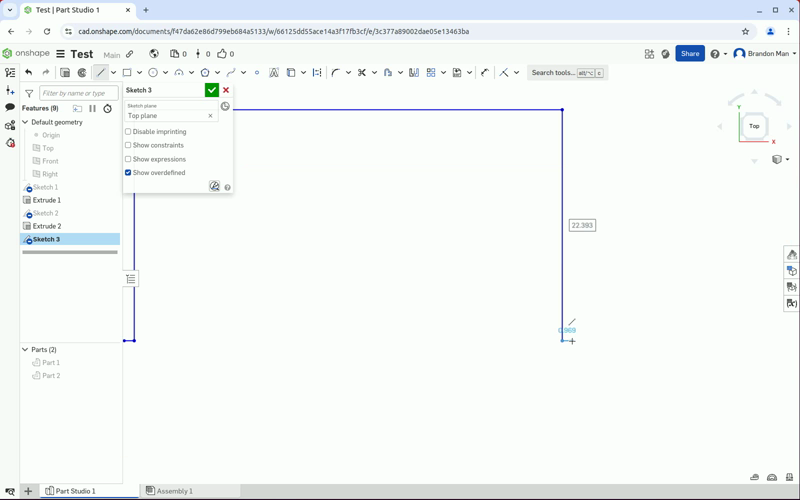
scroll(6)
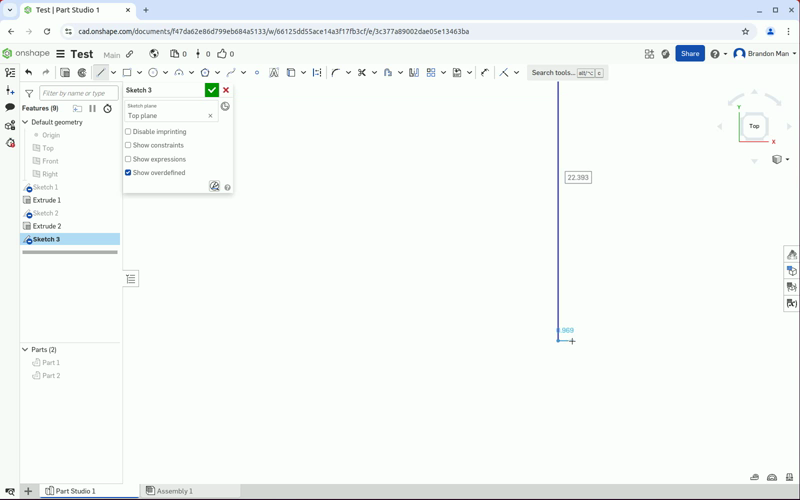
scroll(6)
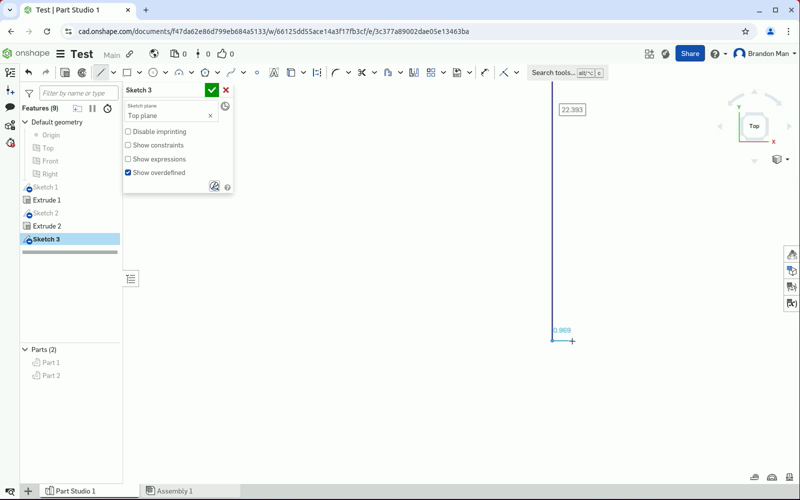
scroll(6)
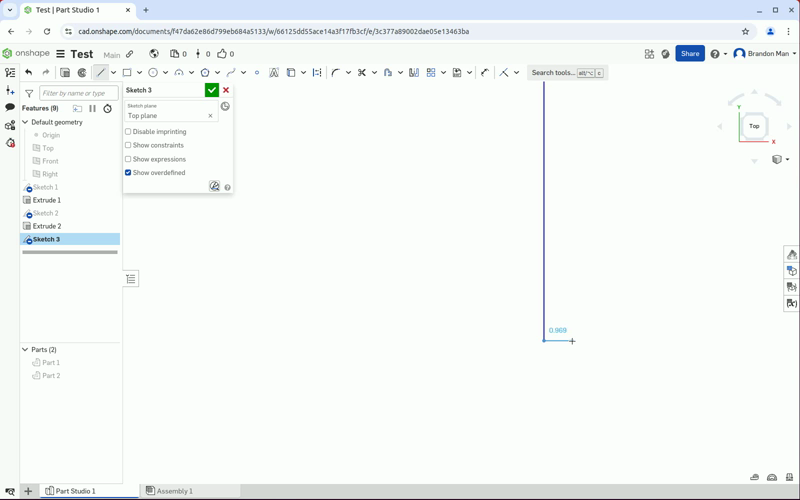
scroll(6)
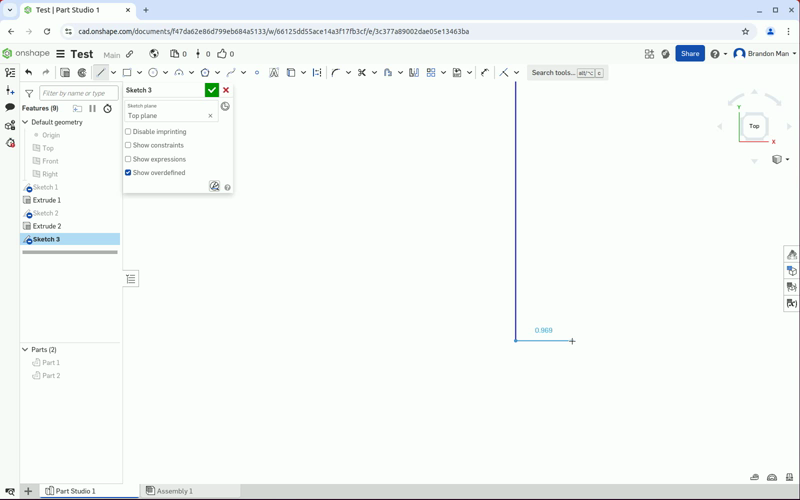
click(572, 340)
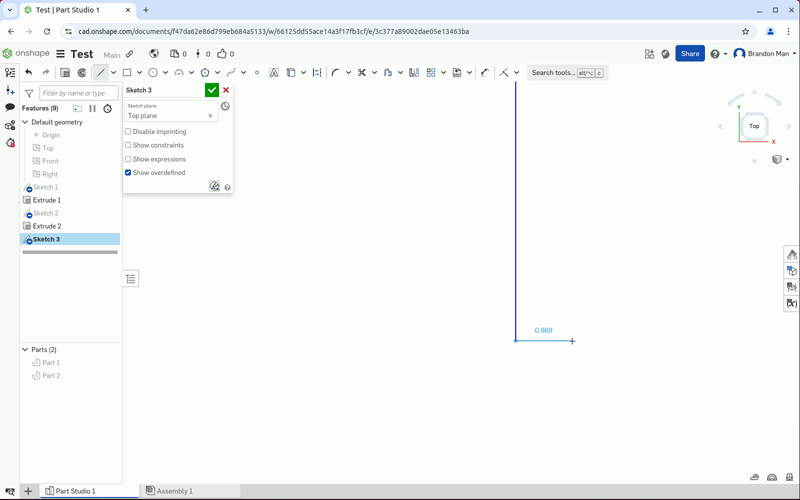
scroll(-6)
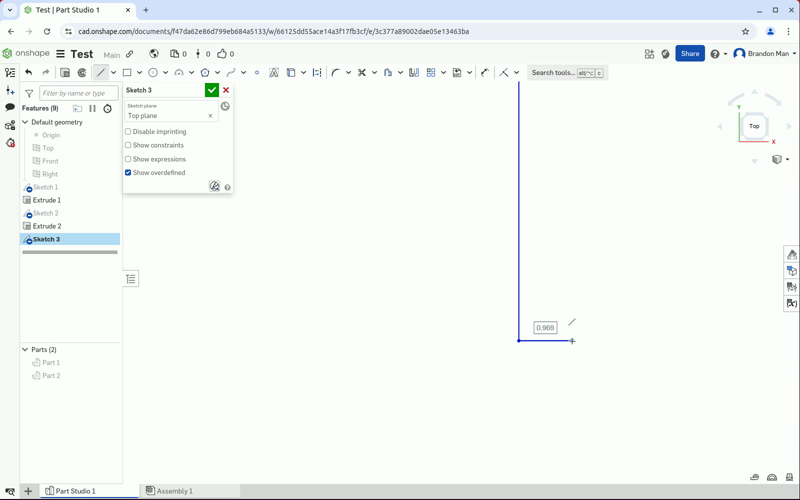
scroll(-6)
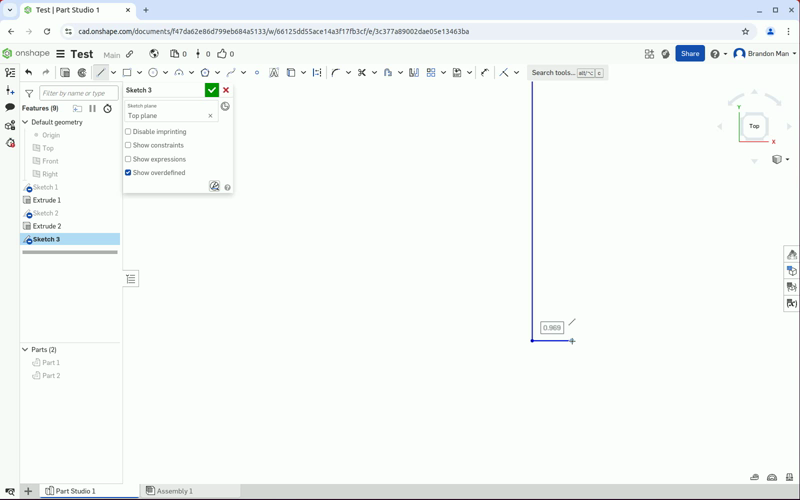
scroll(-6)
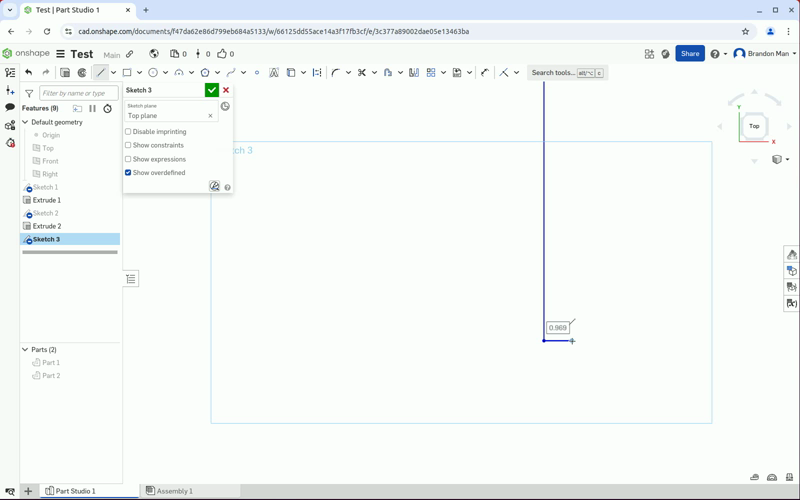
scroll(-6)
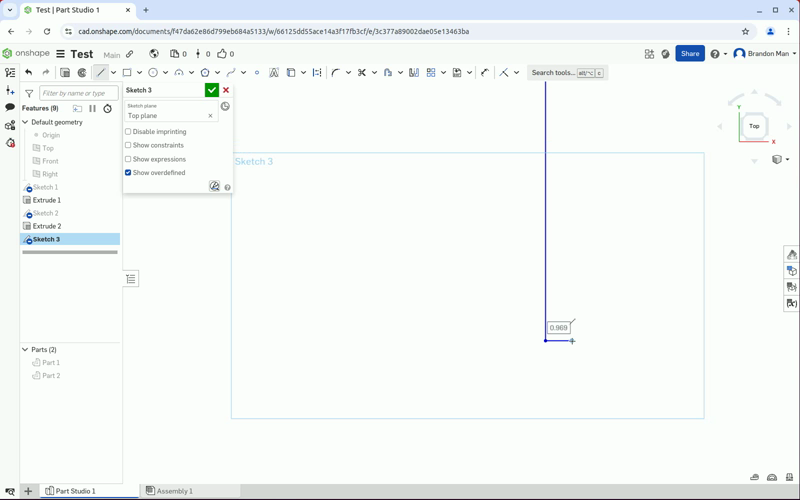
scroll(-6)
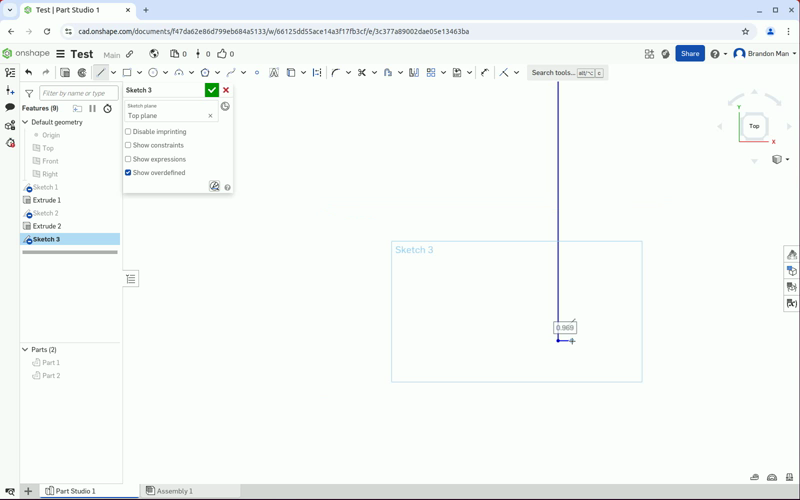
scroll(-6)
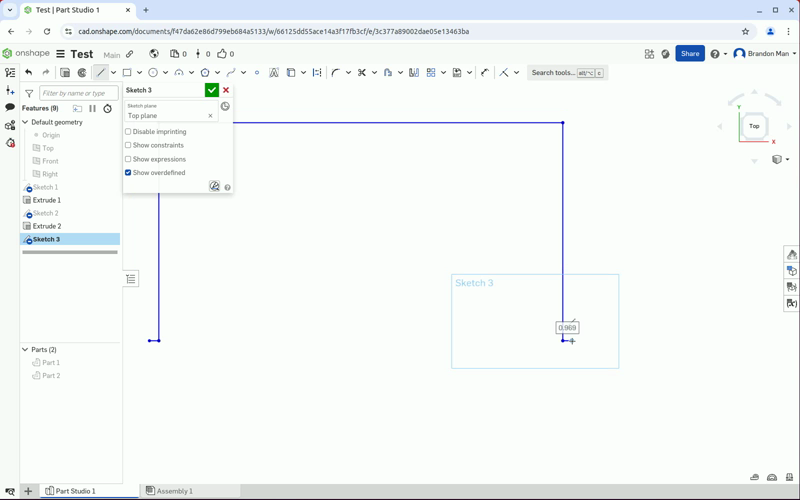
scroll(-6)
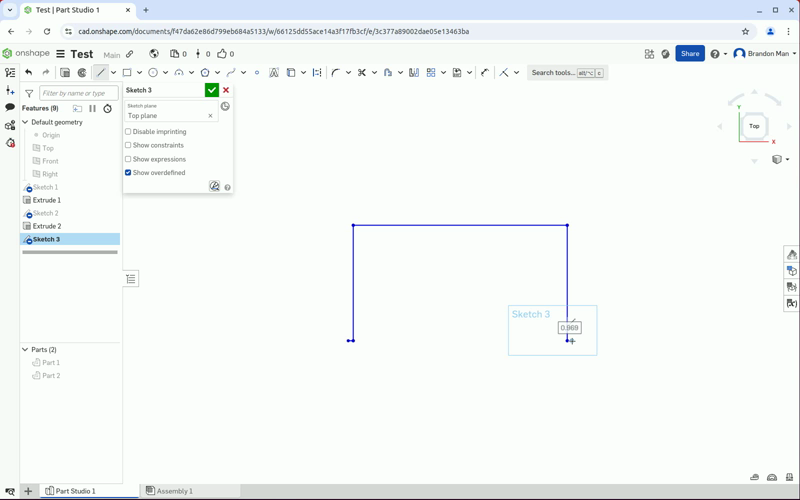
key_up(shift)
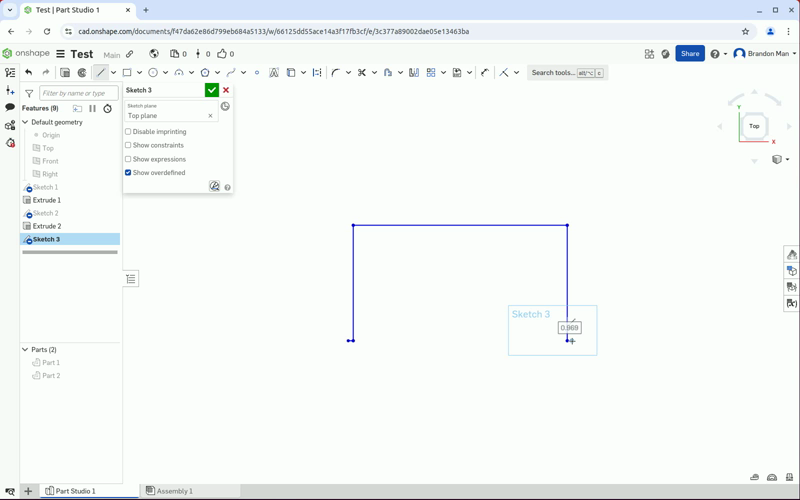
key_down(shift)
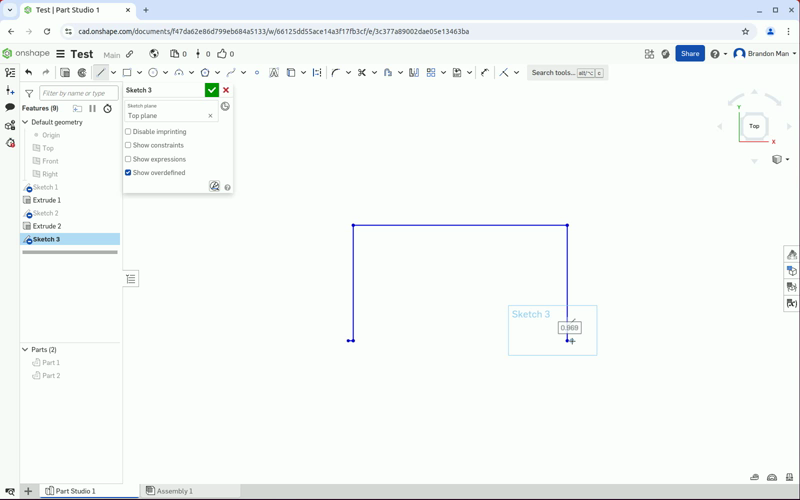
mouse_move(572, 225)
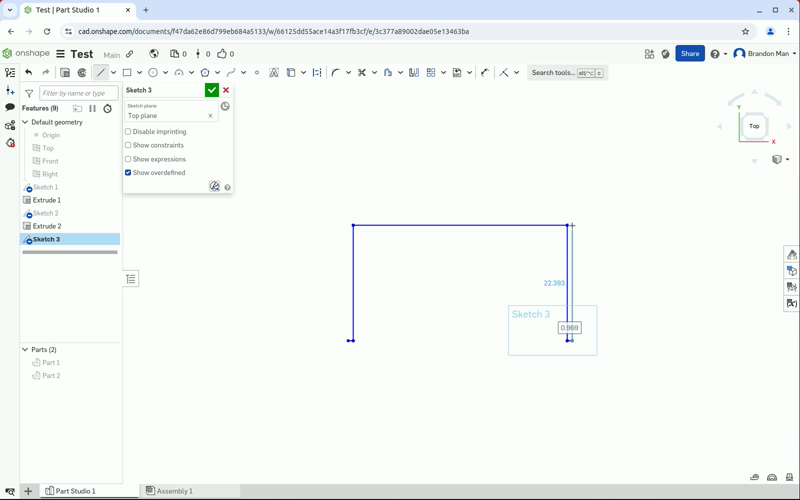
click(572, 225)
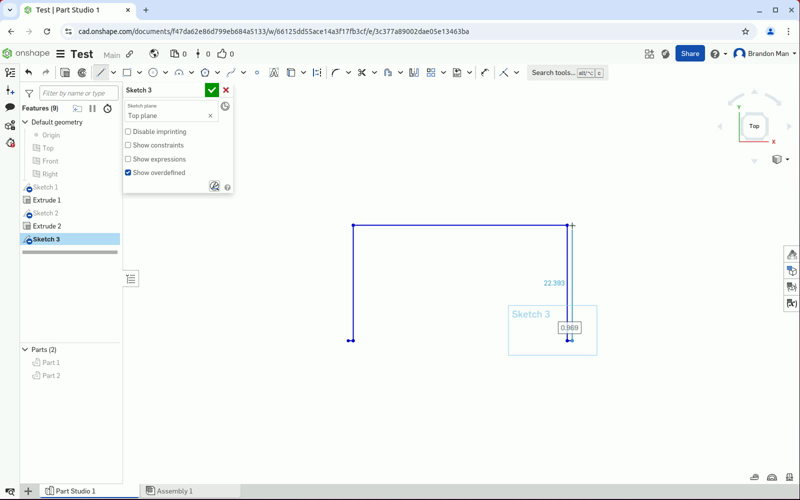
key_up(shift)
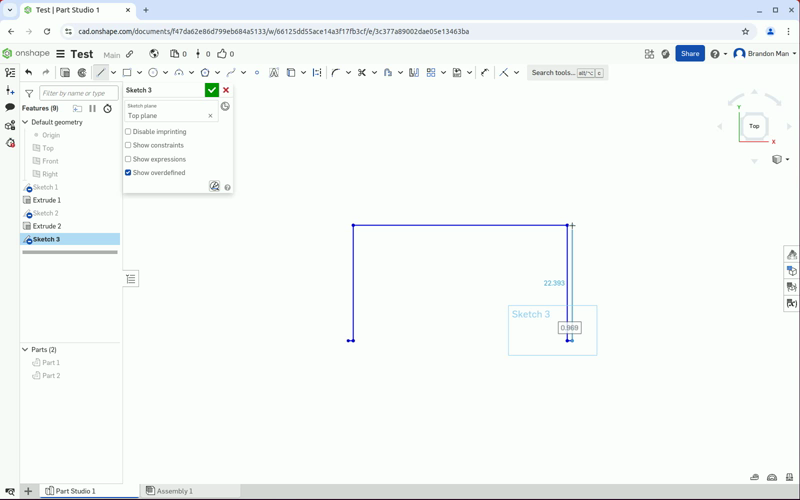
key_down(shift)
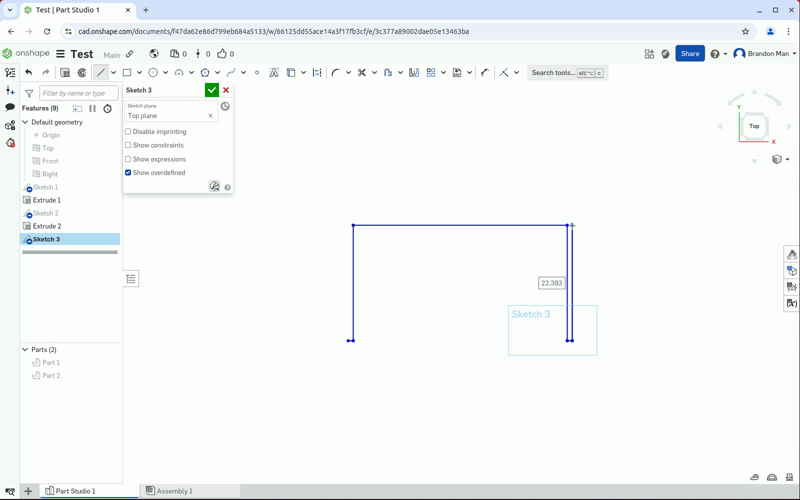
mouse_move(589, 225)
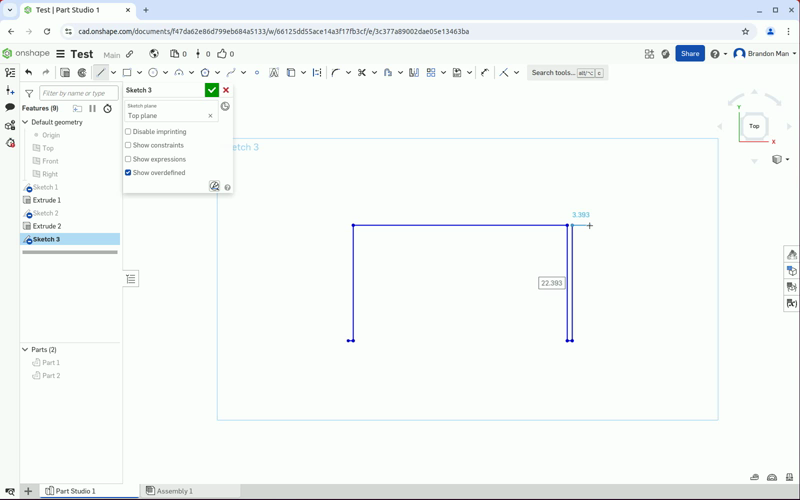
mouse_move(572, 220)
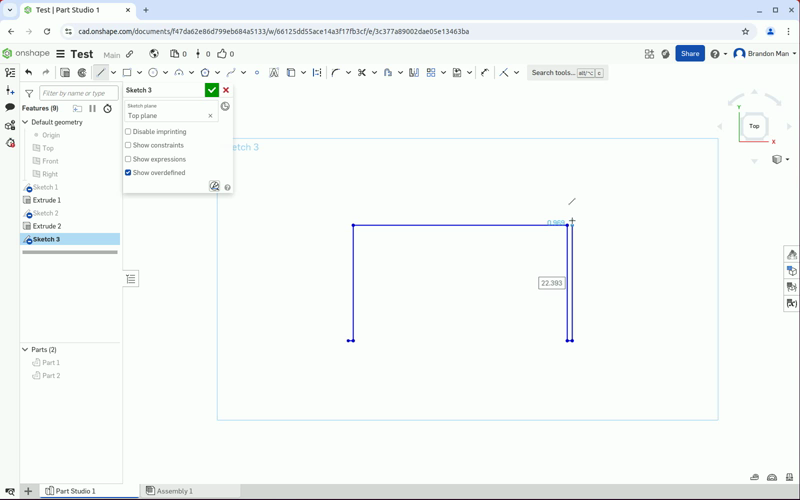
scroll(6)
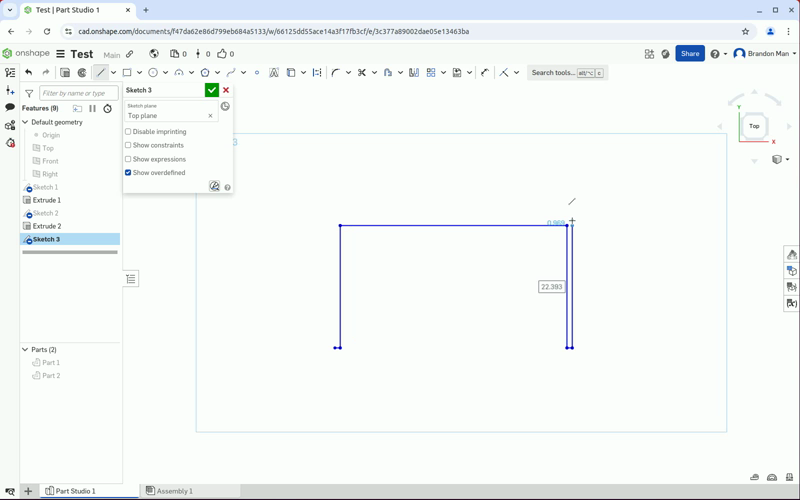
scroll(6)
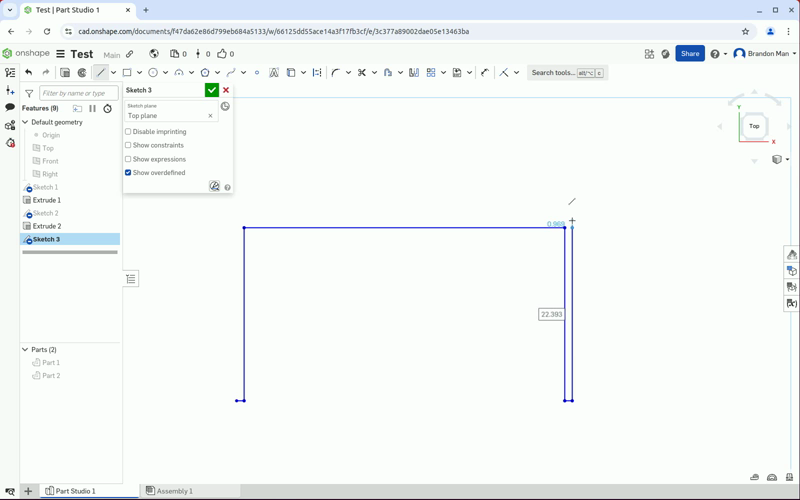
scroll(6)
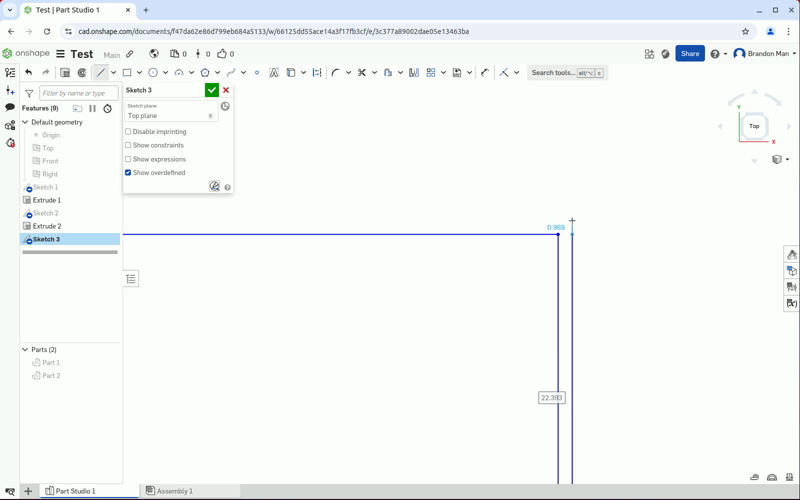
scroll(6)
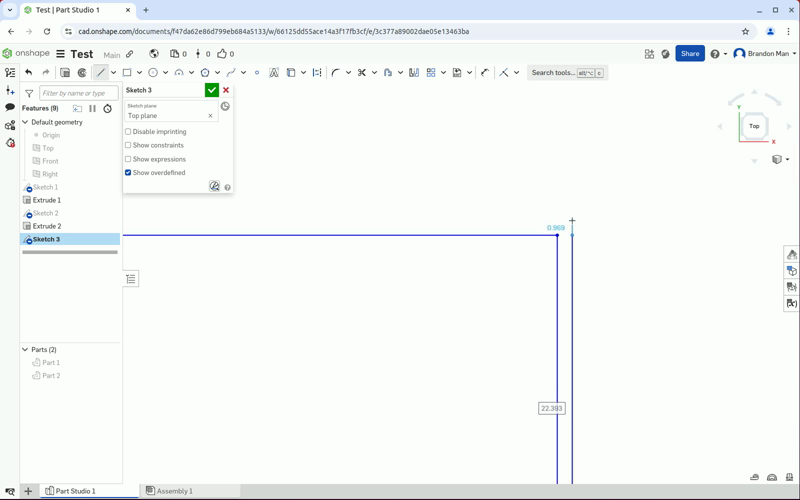
scroll(6)
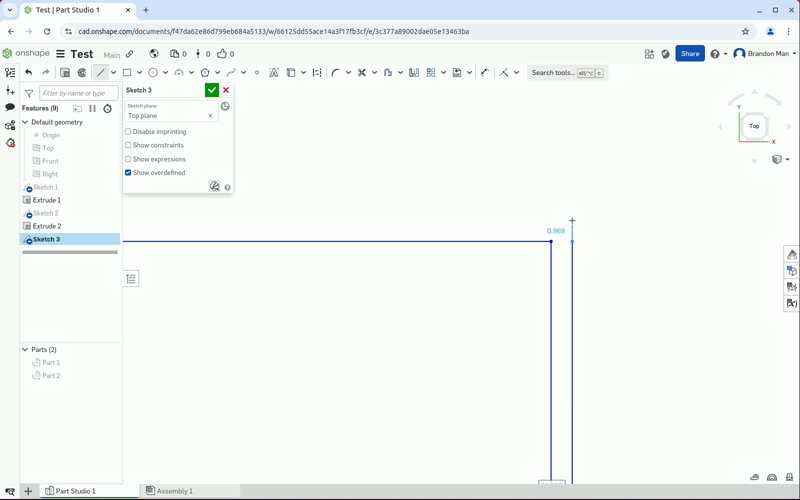
scroll(6)
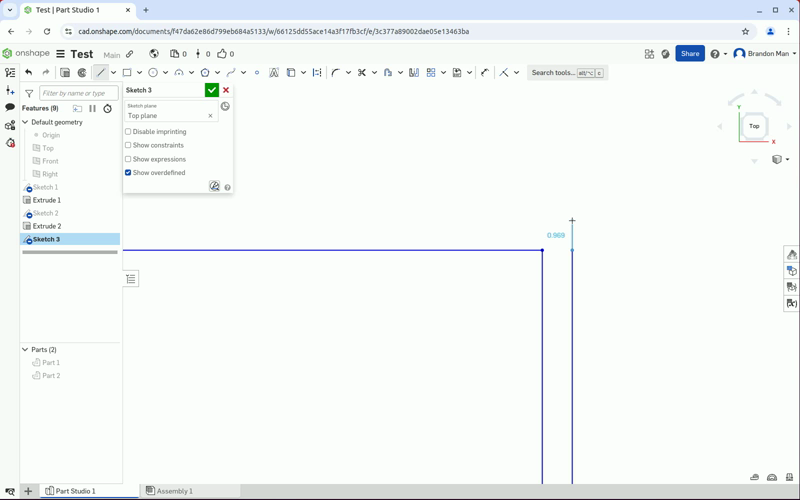
scroll(6)
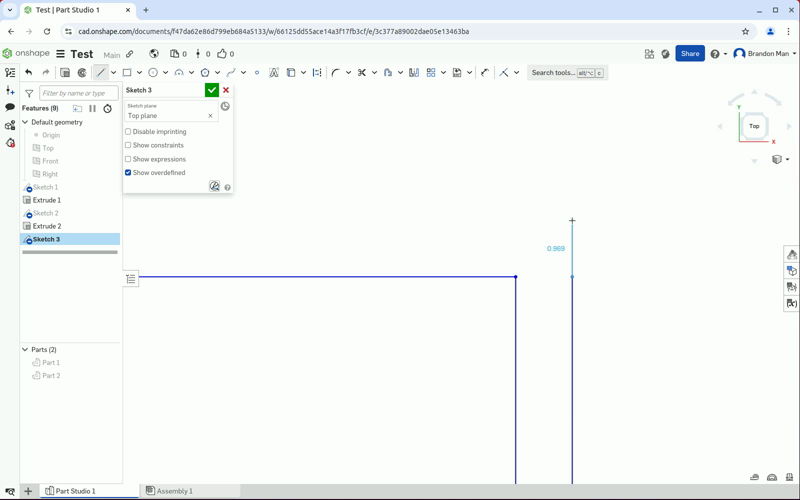
click(572, 220)
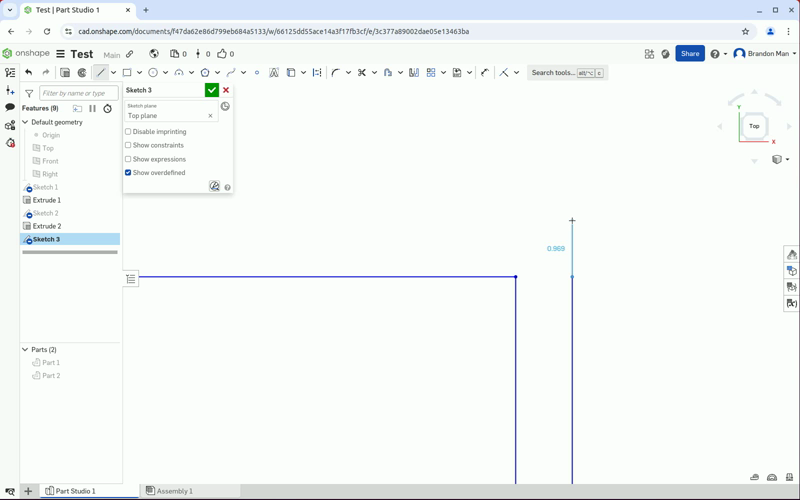
scroll(-6)
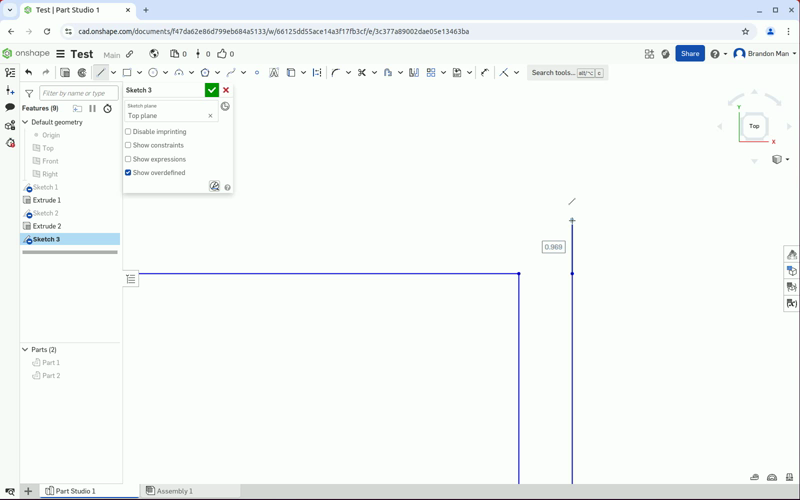
scroll(-6)
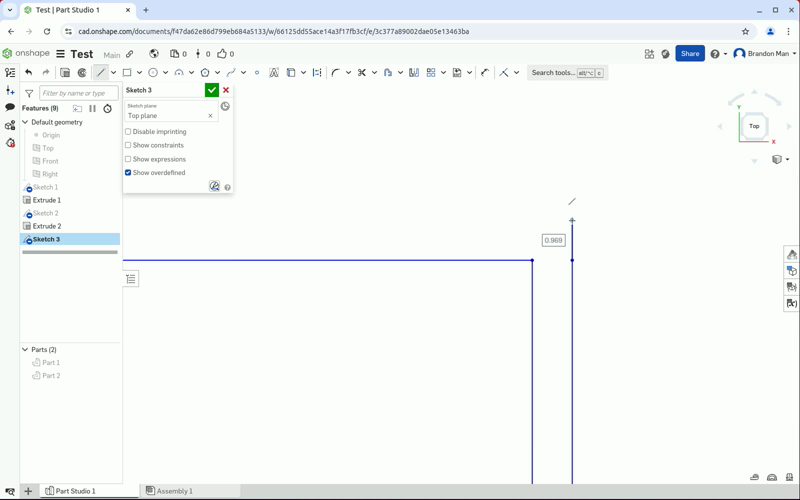
scroll(-6)
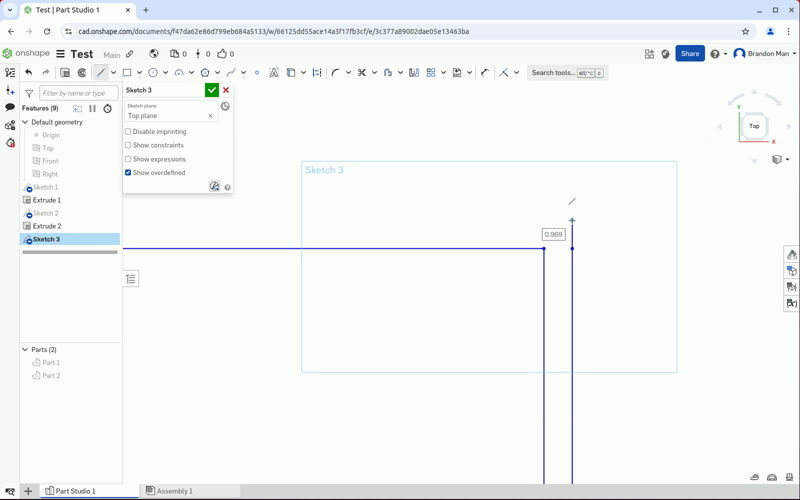
scroll(-6)
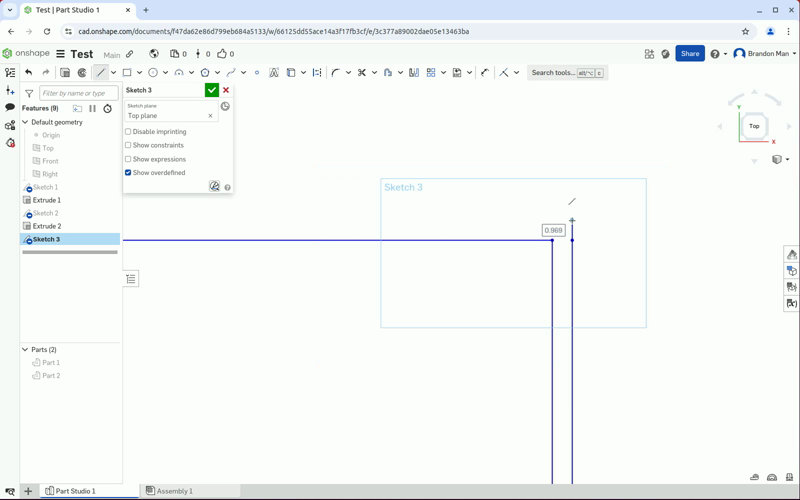
scroll(-6)
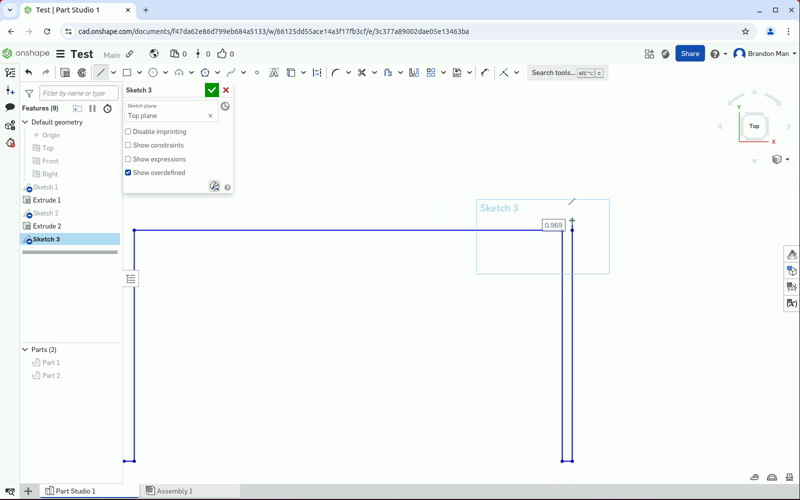
scroll(-6)
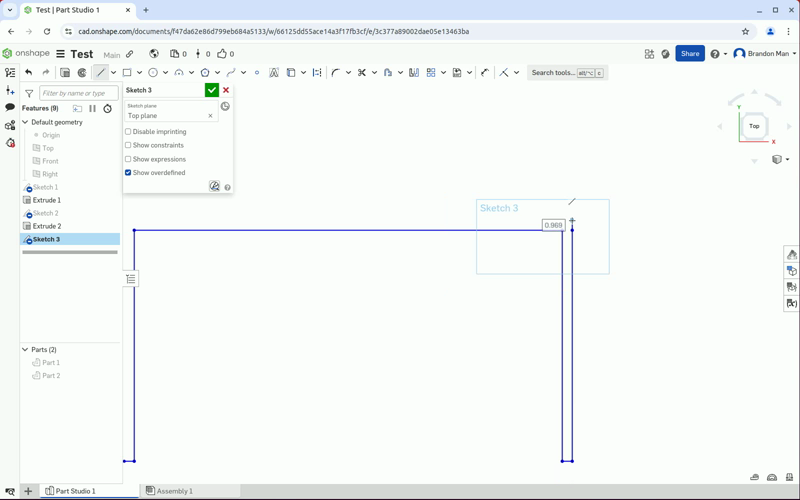
scroll(-6)
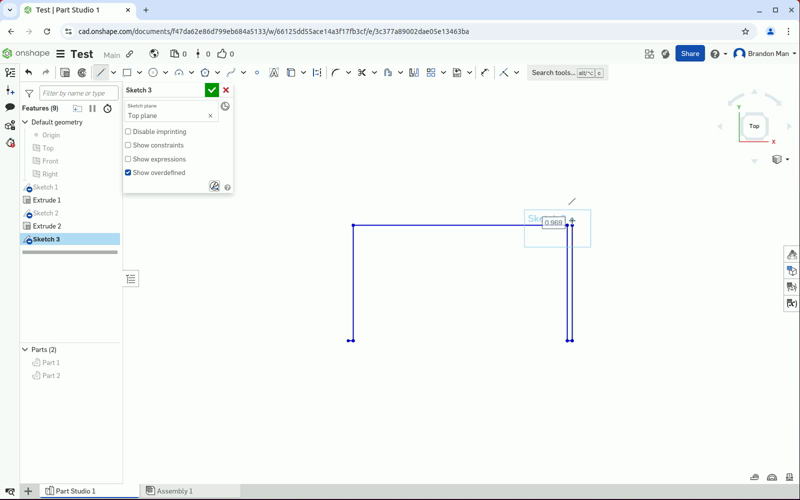
key_up(shift)
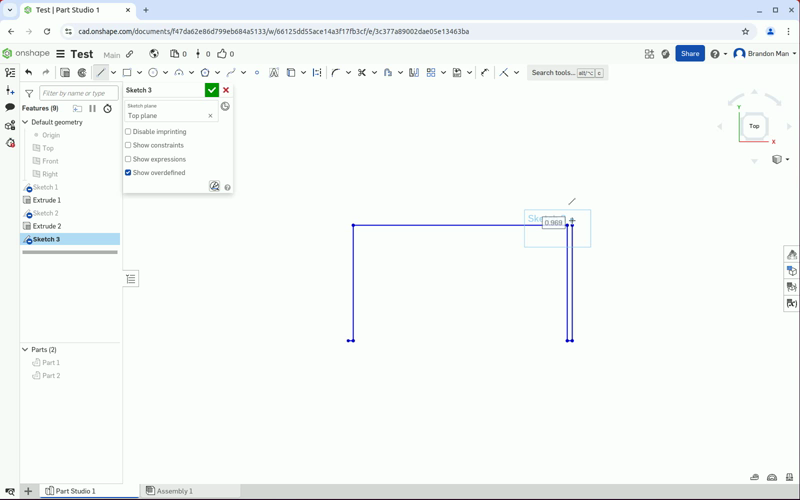
key_down(shift)
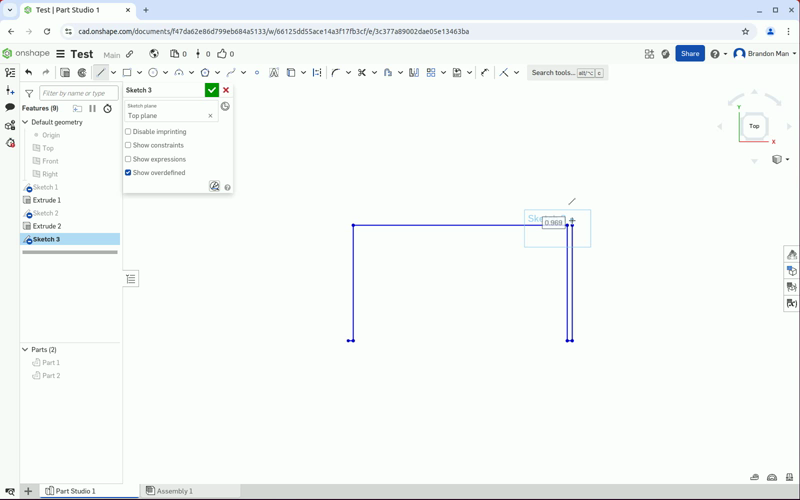
mouse_move(348, 220)
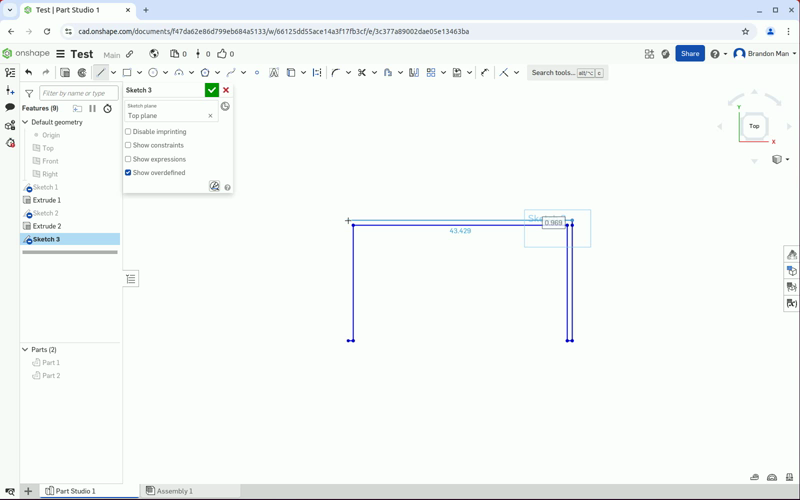
click(348, 220)
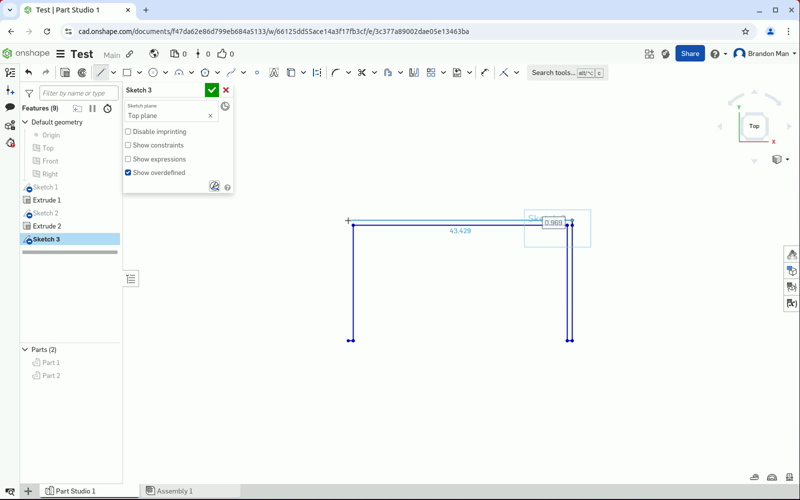
key_up(shift)
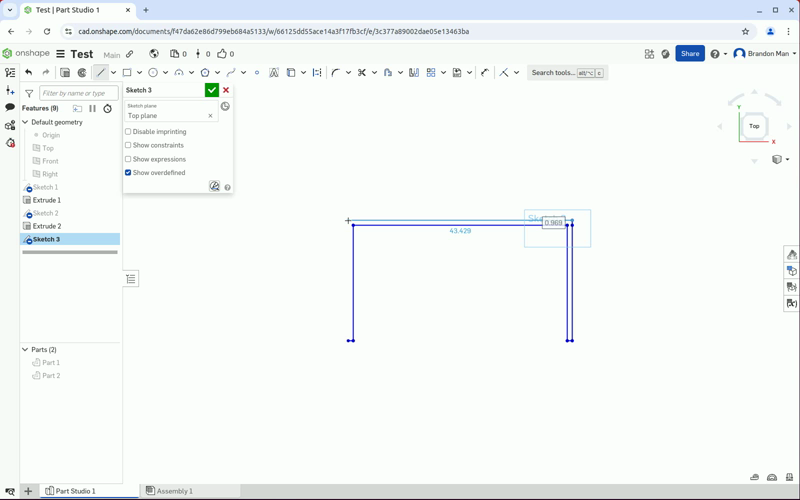
key_down(shift)
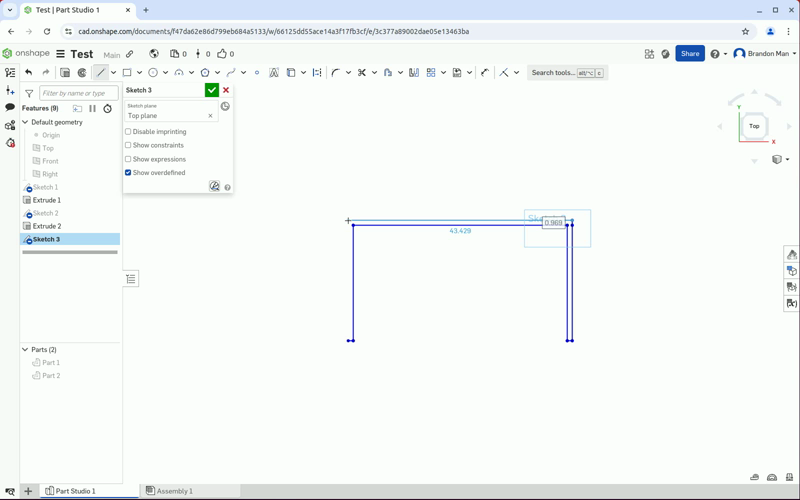
mouse_move(348, 340)
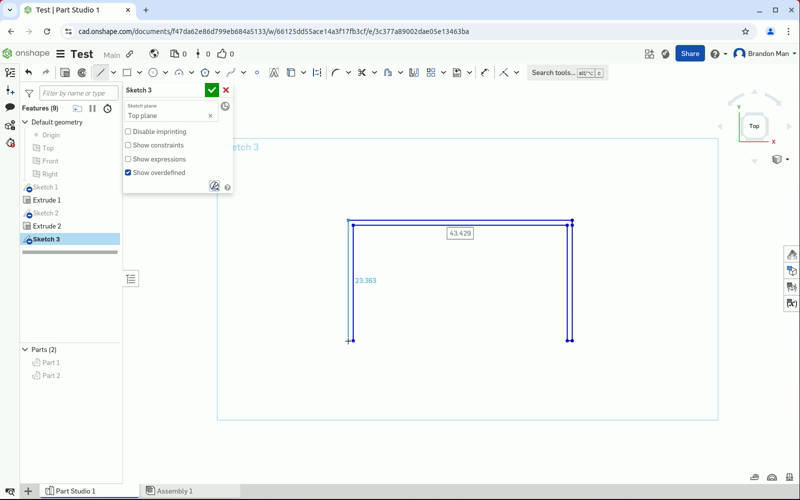
key_up(shift)
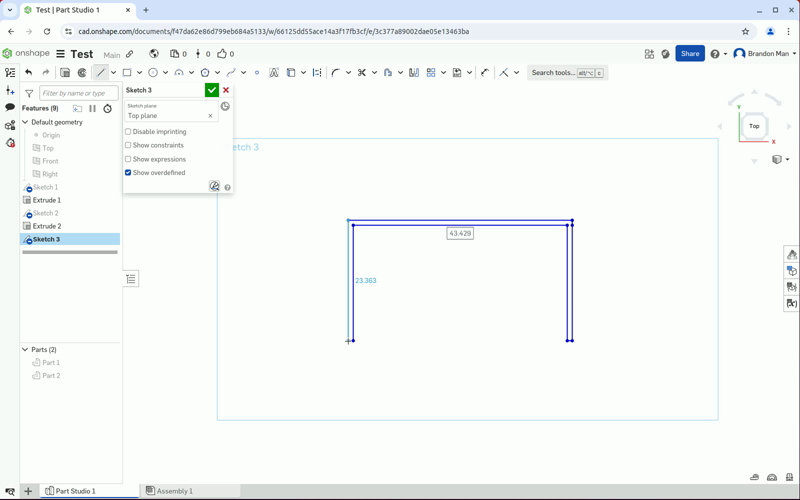
click(348, 340)
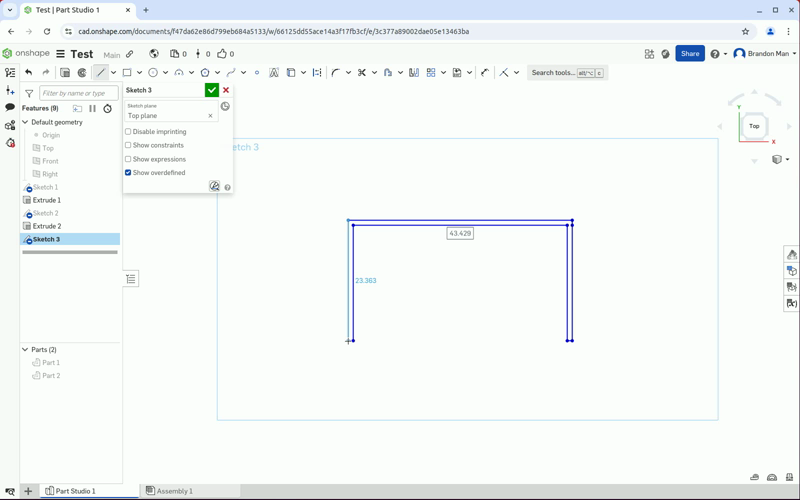
key(esc)
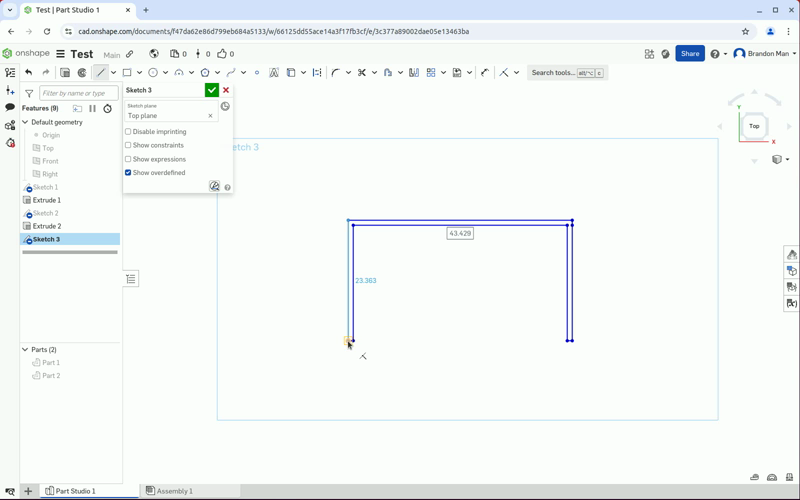
mouse_move(569, 263)
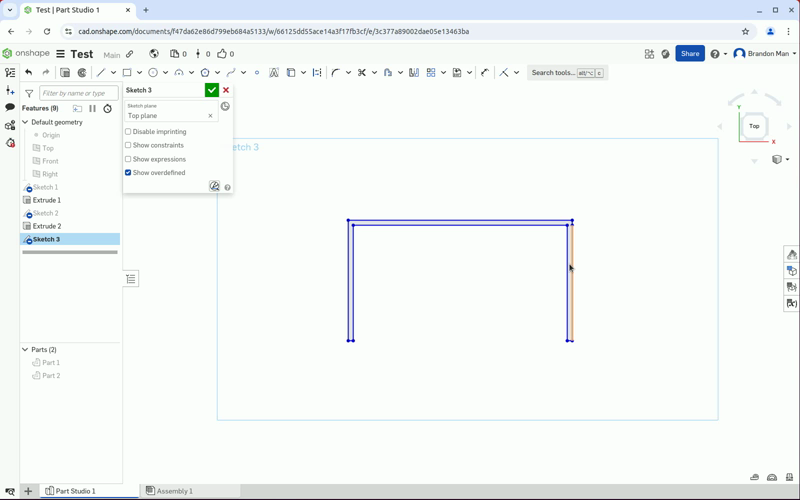
click(569, 263)
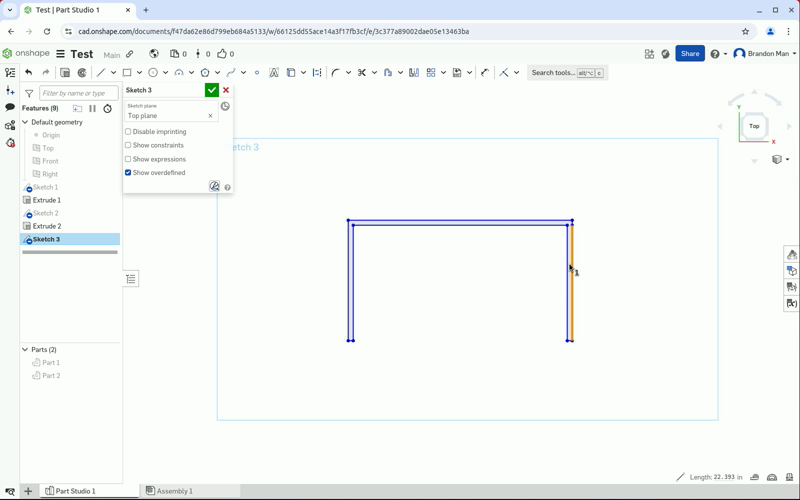
mouse_move(73, 352)
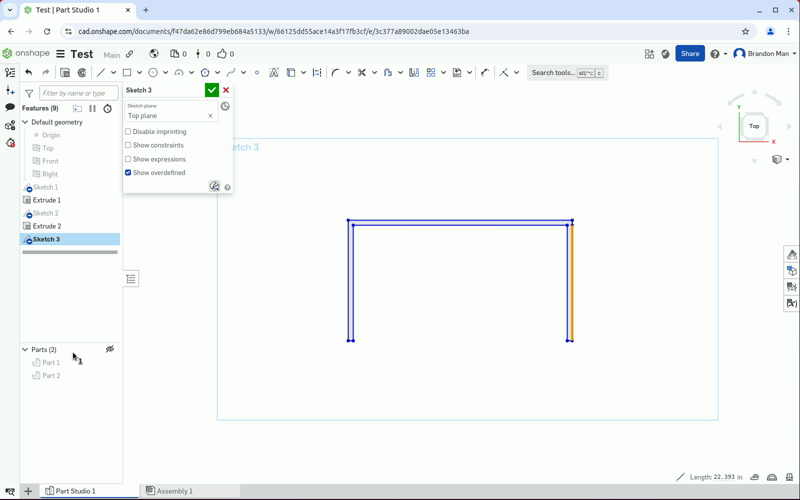
key(shift+y)
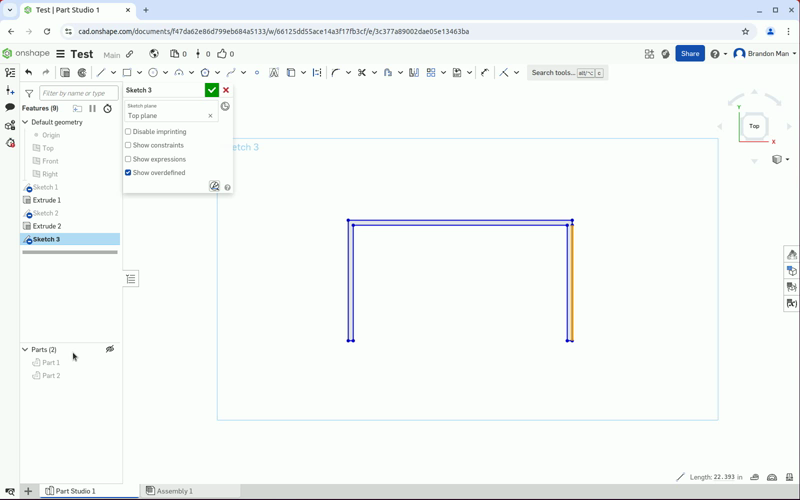
key(shift+e)
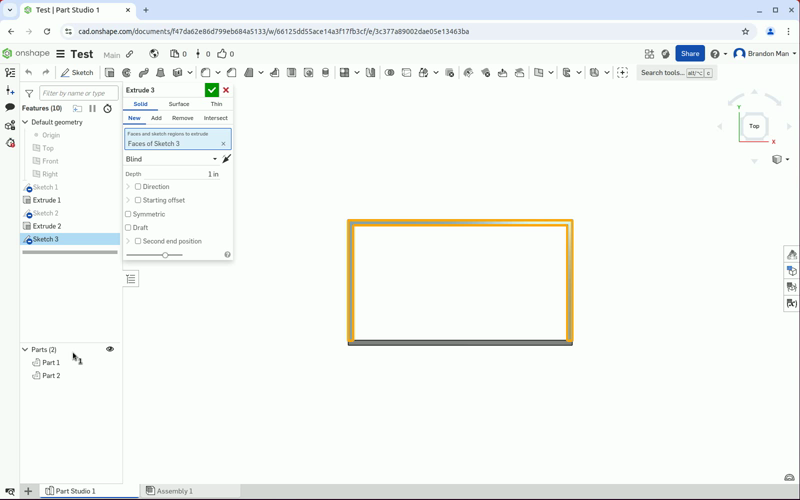
mouse_move(143, 106)
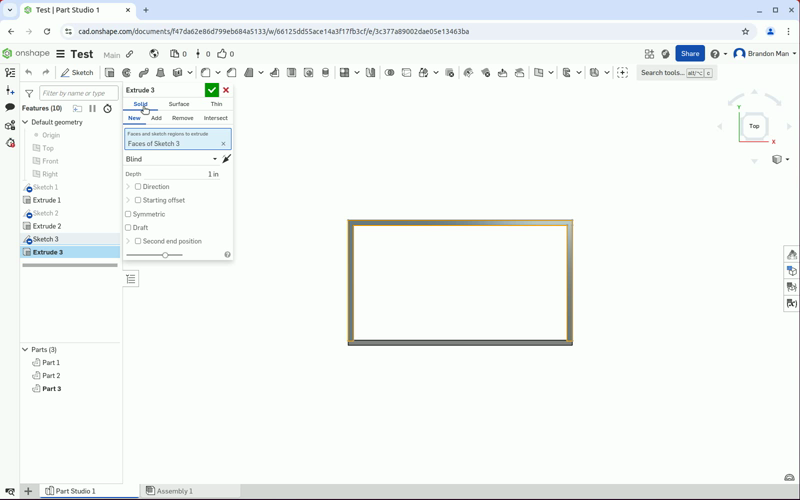
click(143, 106)
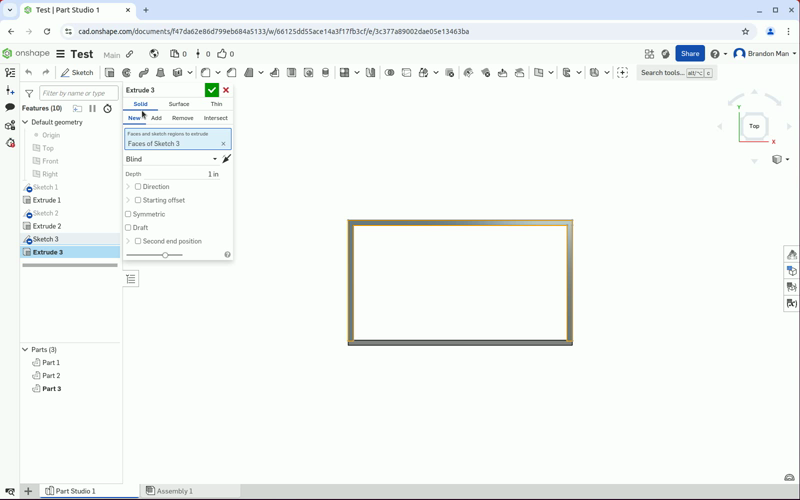
mouse_move(137, 120)
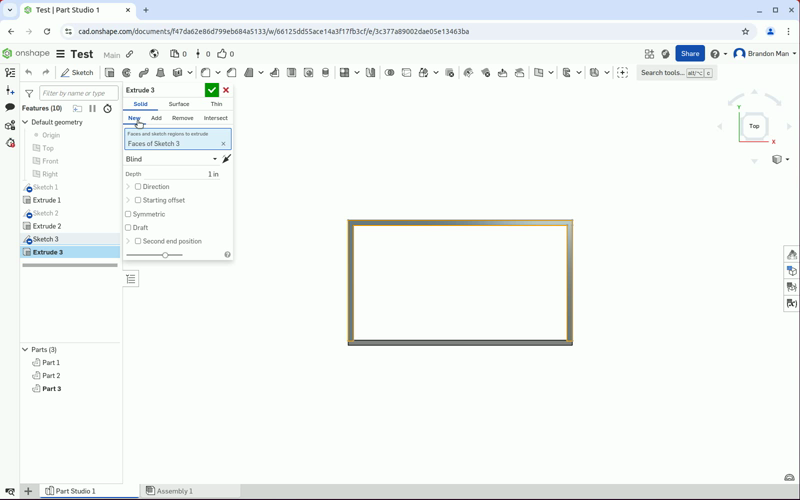
click(137, 120)
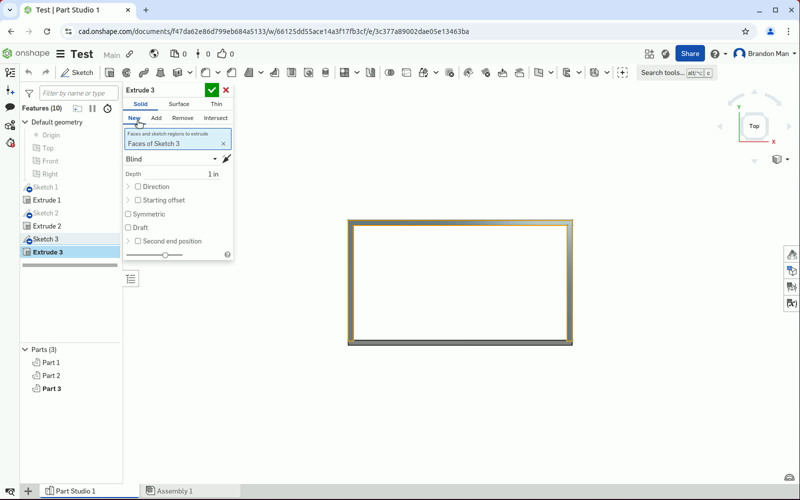
key(tab, 4)
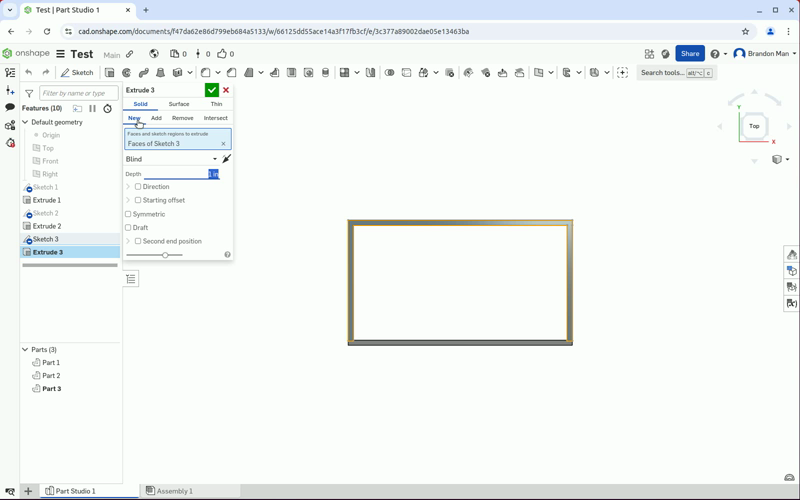
text(0.963)
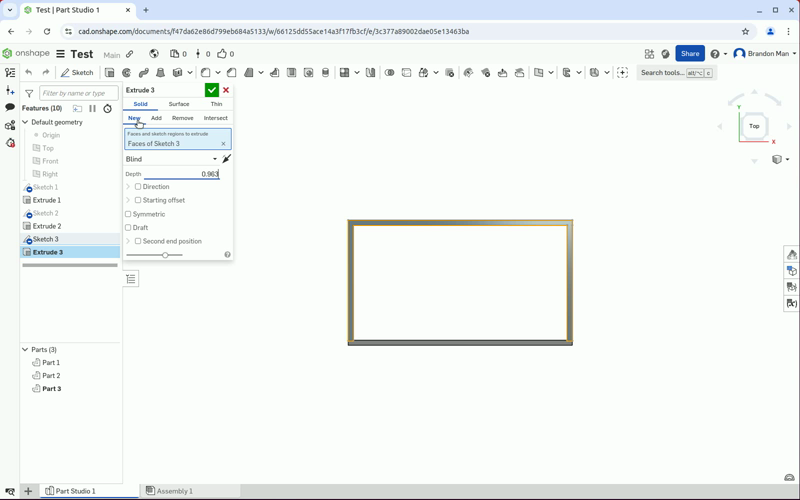
key(enter)
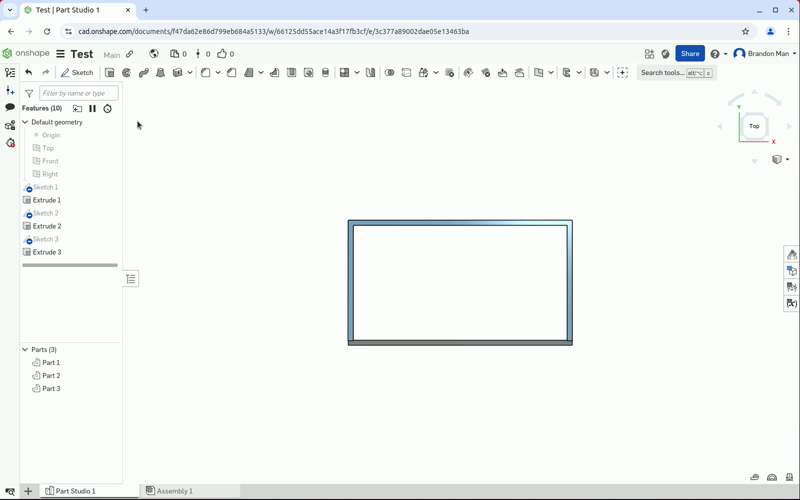
key(shift+h)
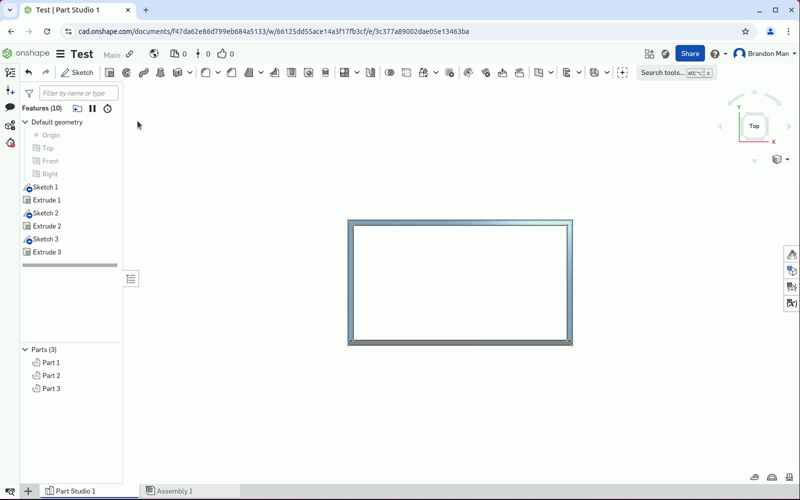
key(shift+h)
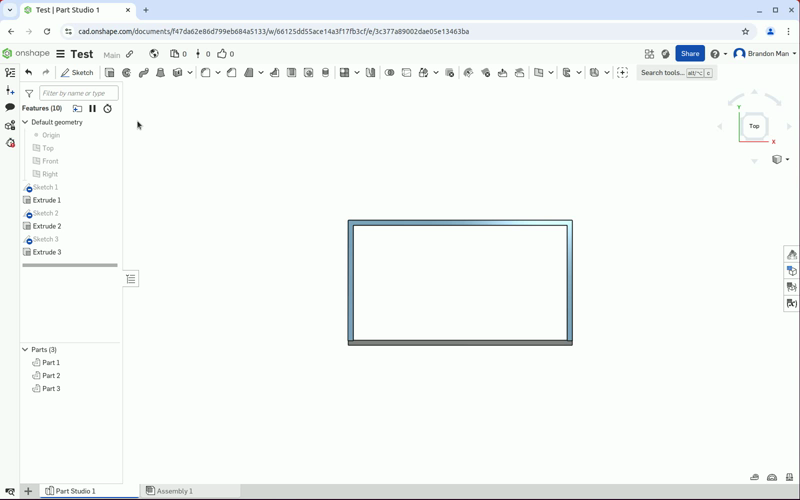
mouse_move(73, 189)
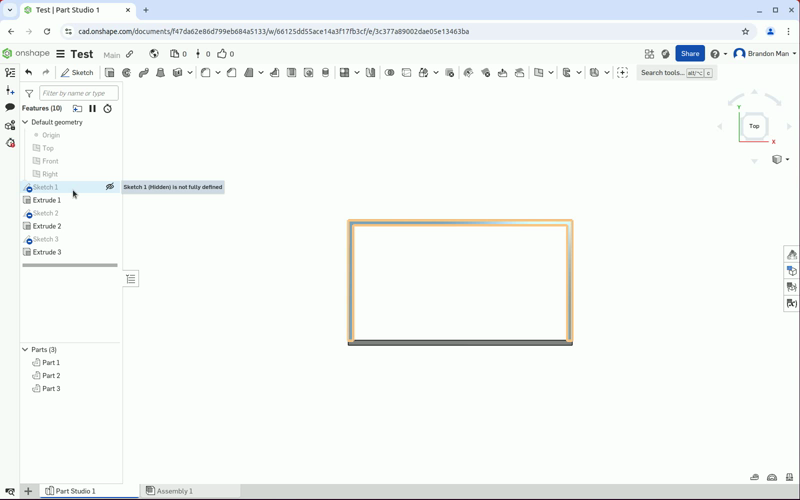
click(73, 189)
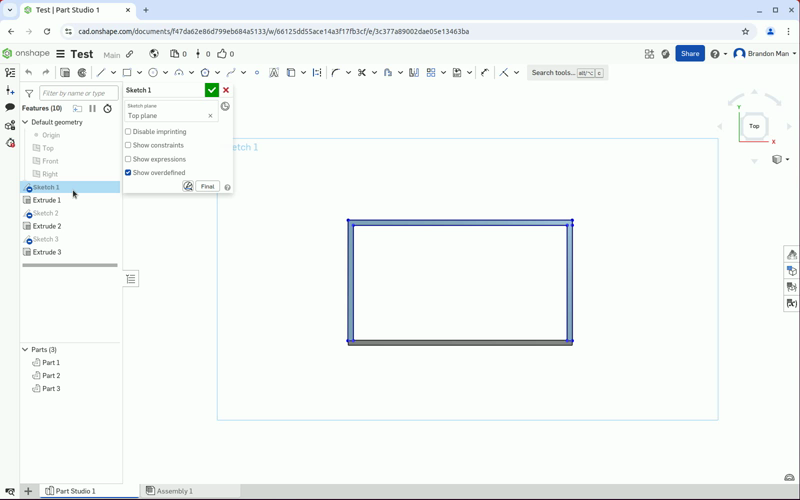
mouse_move(229, 92)
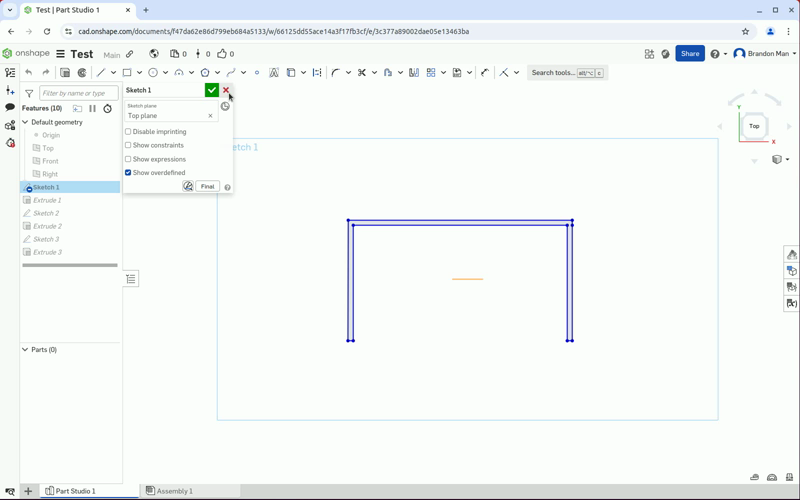
click(229, 92)
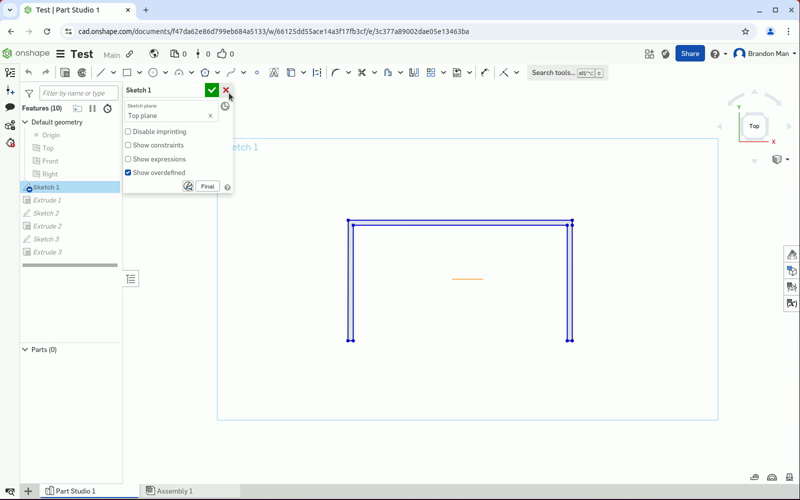
key(shift+s)
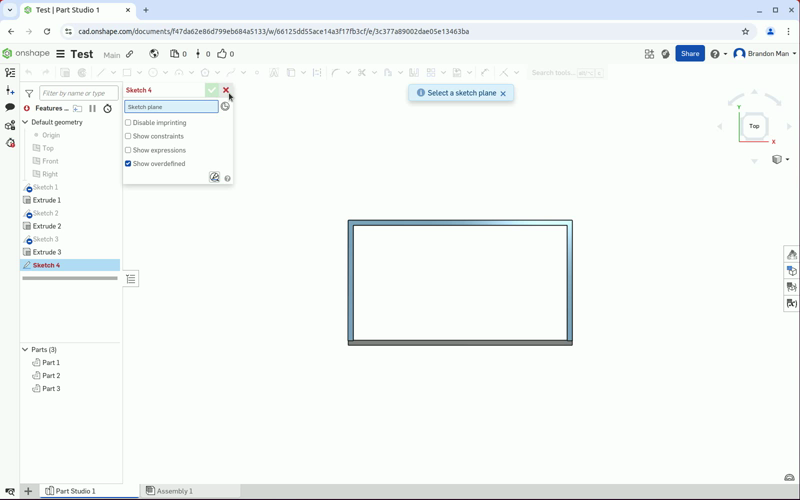
mouse_move(73, 150)
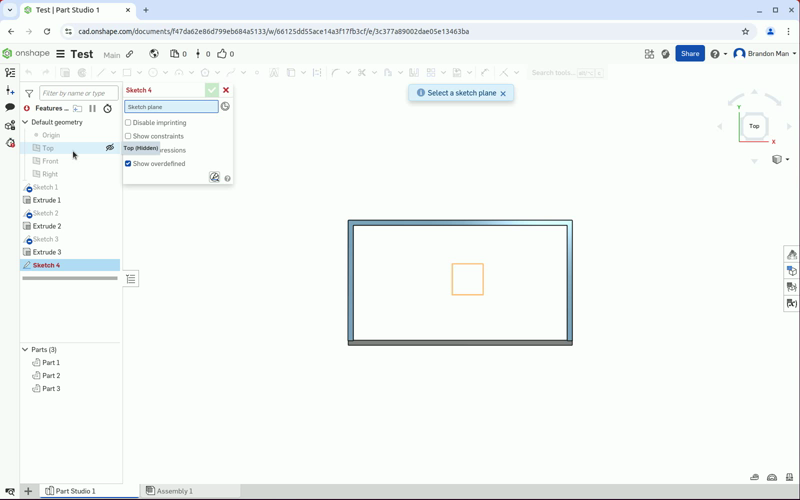
click(73, 150)
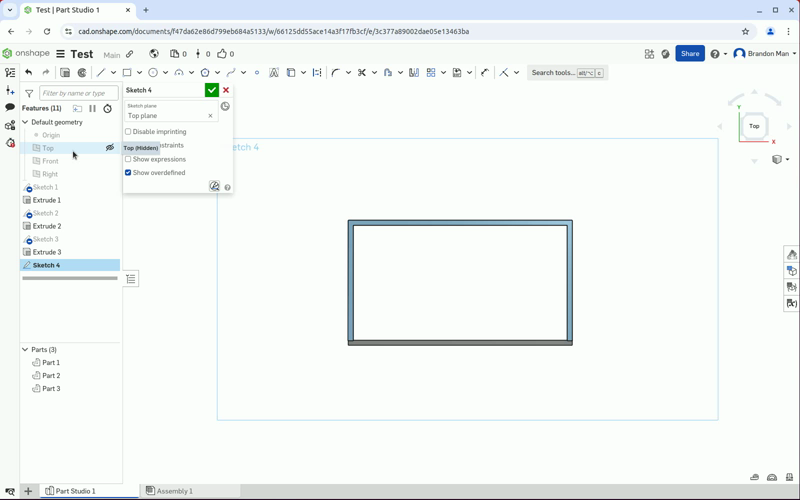
mouse_move(73, 352)
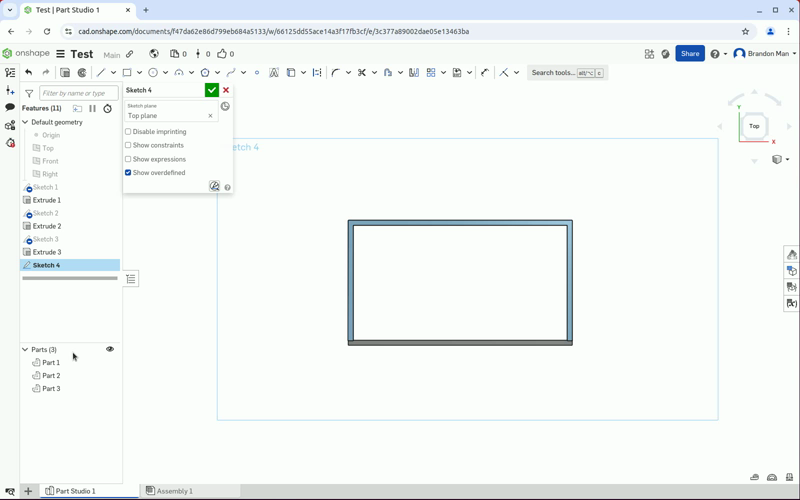
key(y)
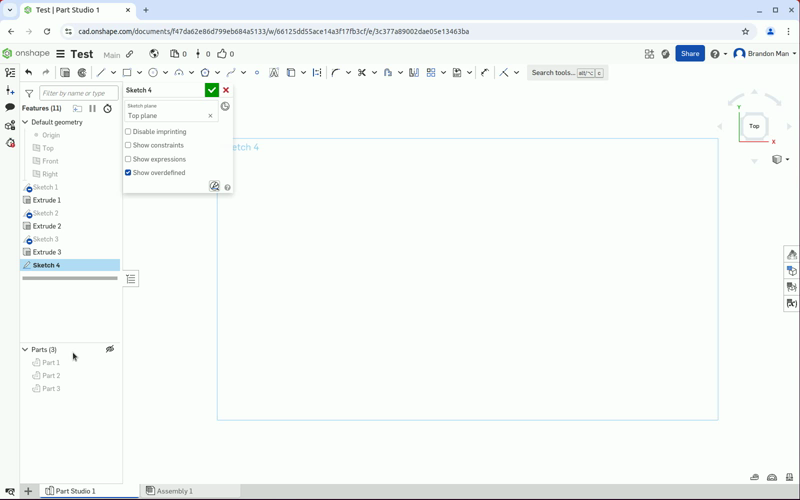
key(l)
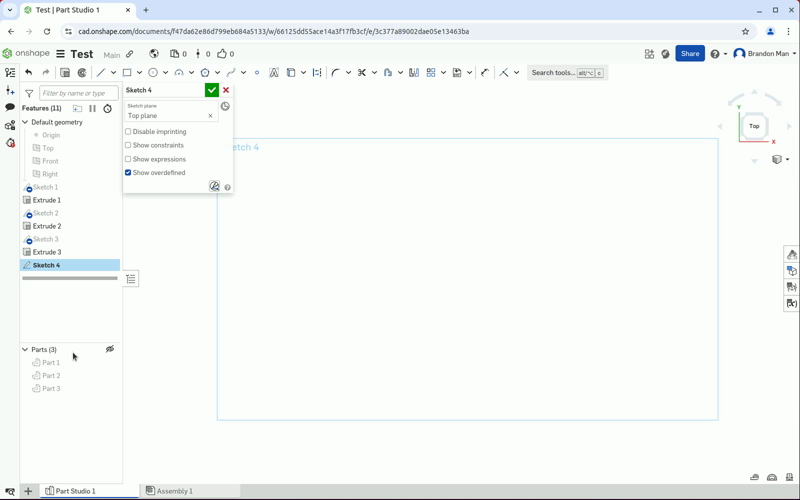
key_down(shift)
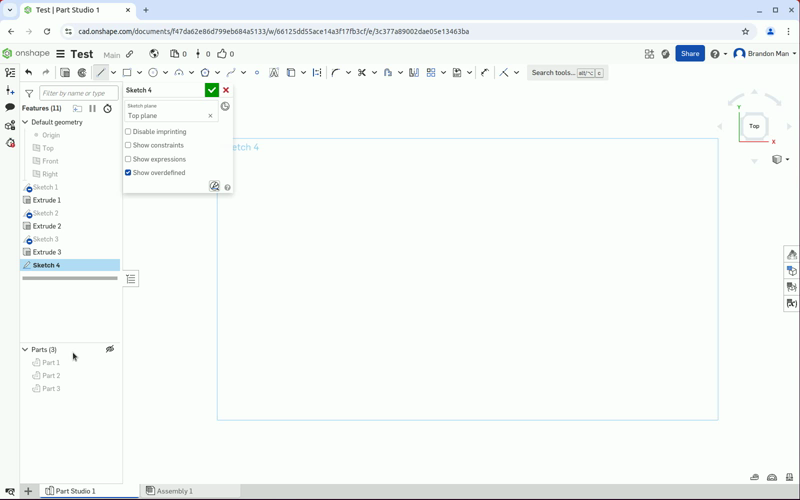
mouse_move(352, 340)
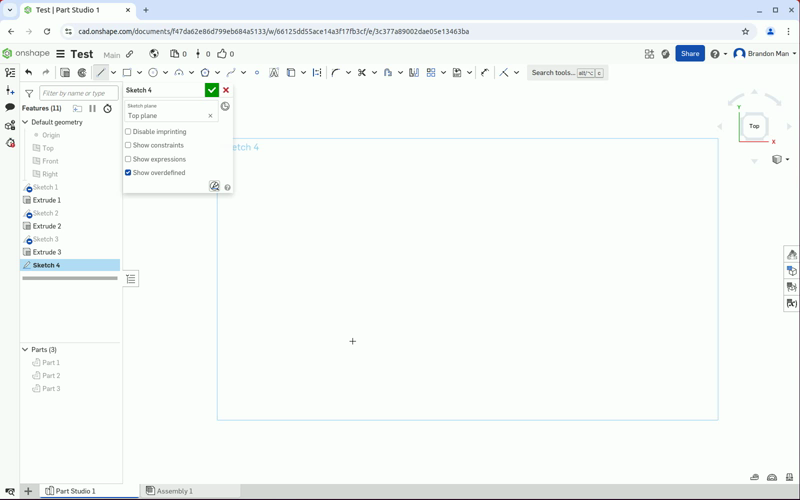
click(352, 340)
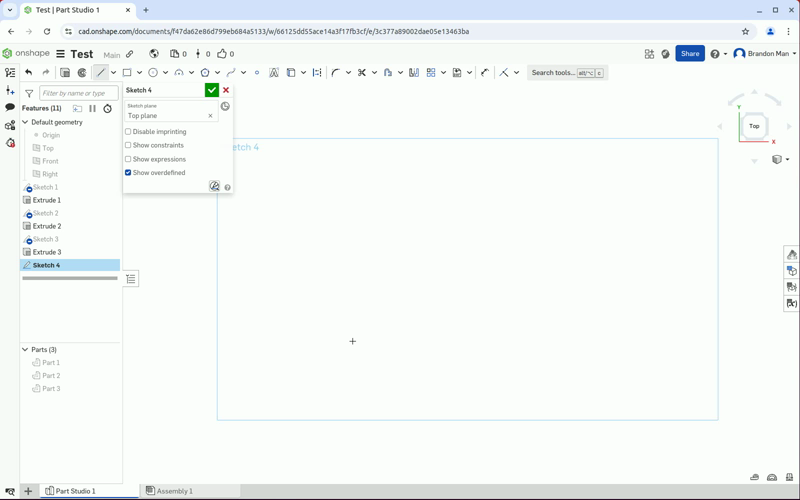
key_up(shift)
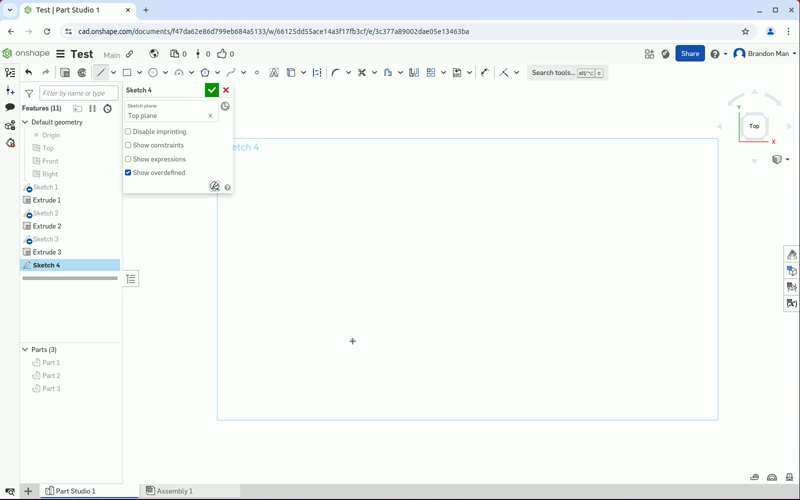
key_down(shift)
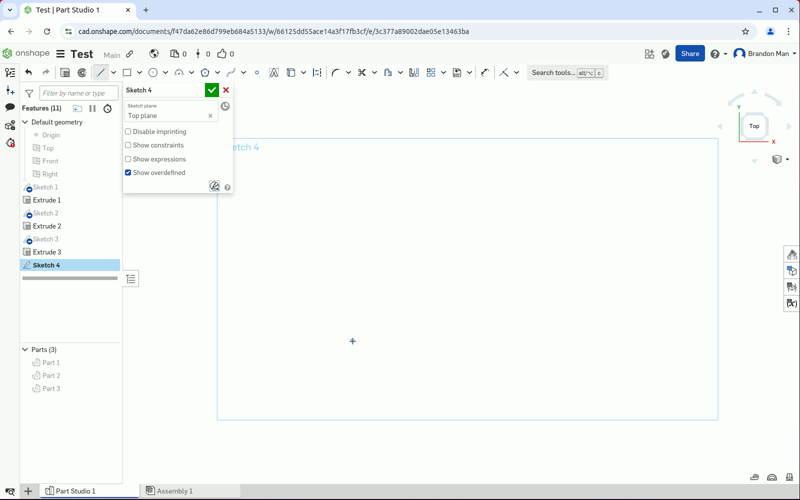
mouse_move(566, 340)
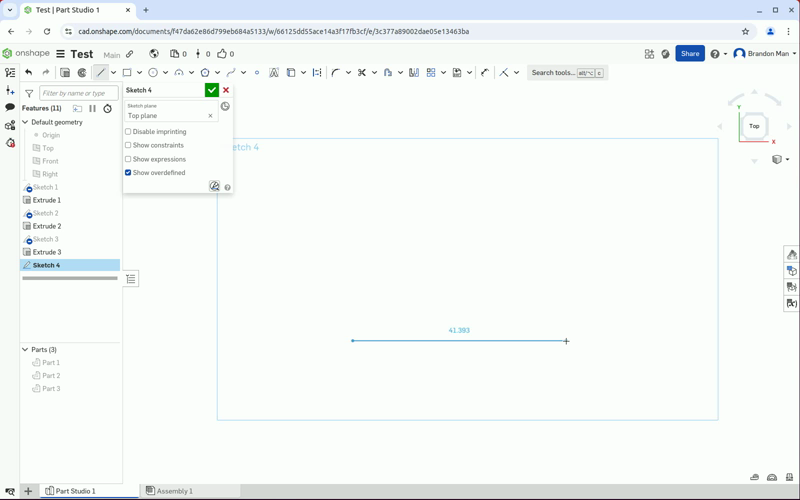
click(566, 340)
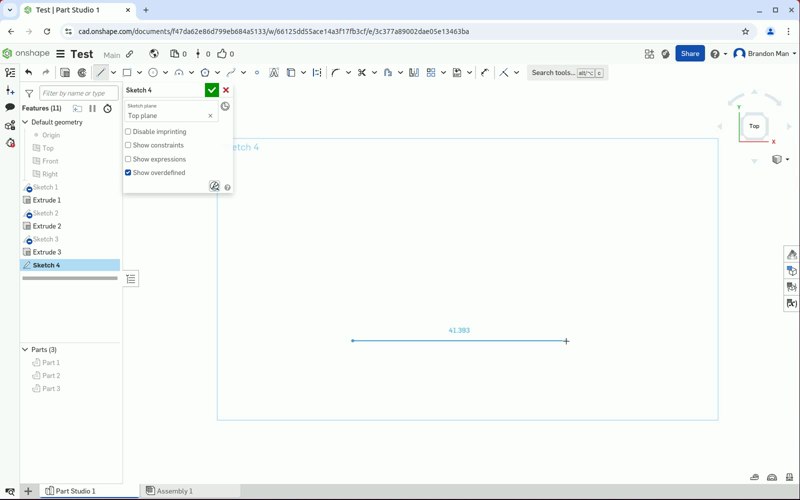
key_up(shift)
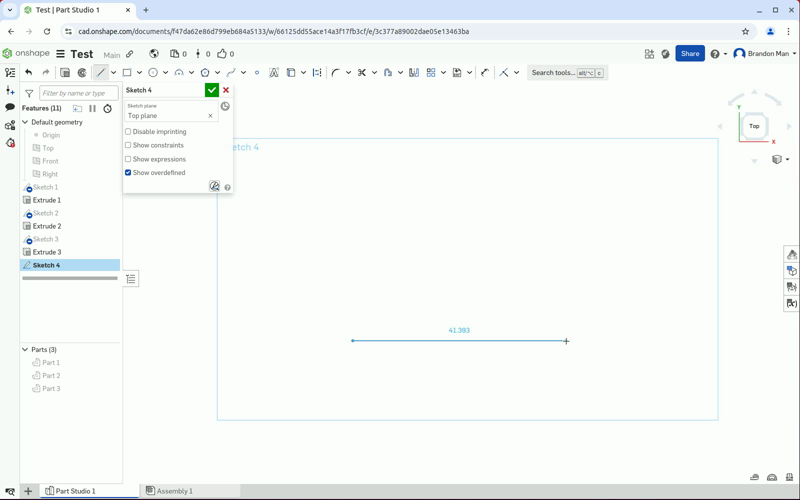
key_down(shift)
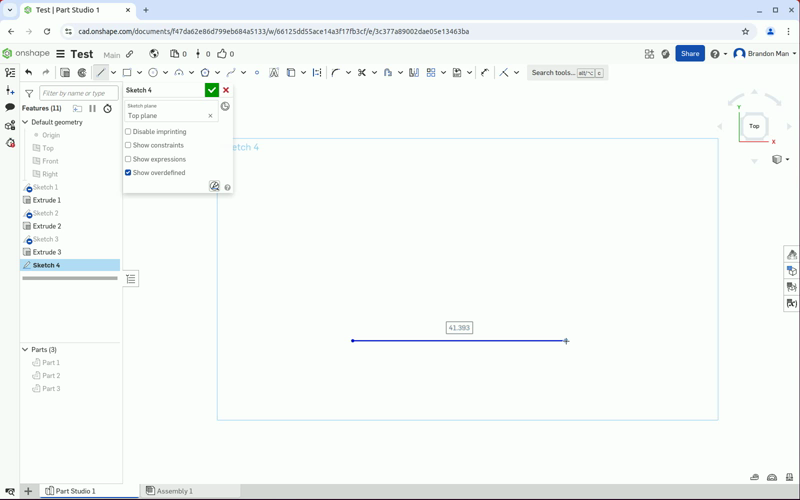
mouse_move(566, 225)
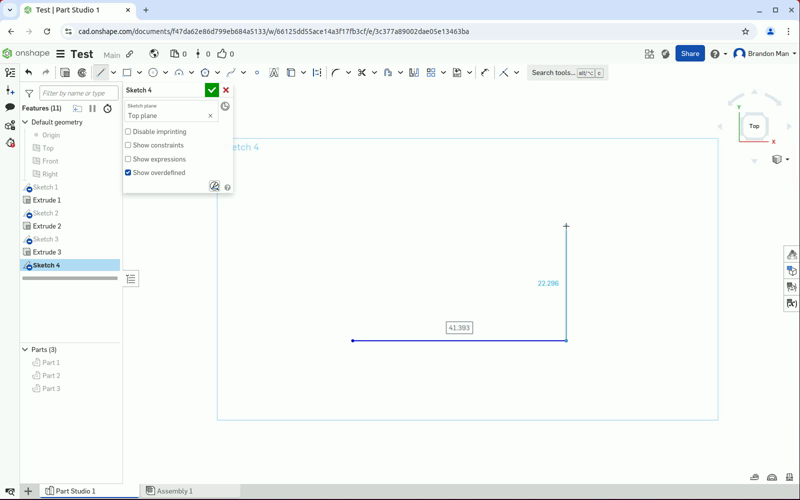
click(566, 225)
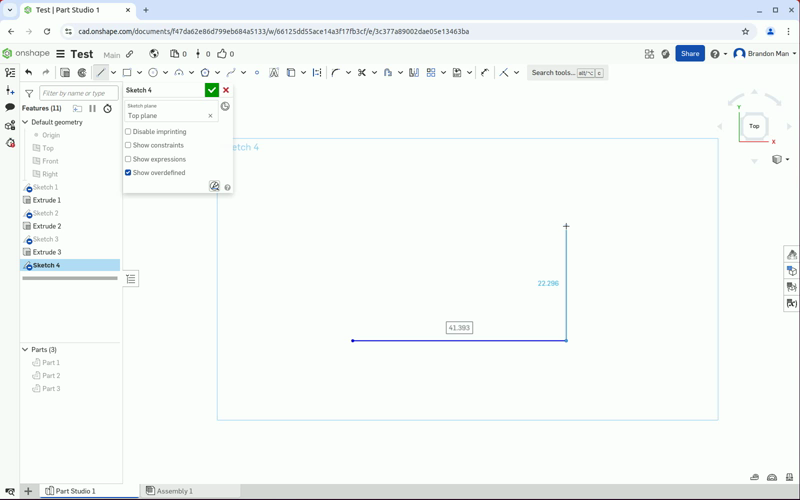
key_up(shift)
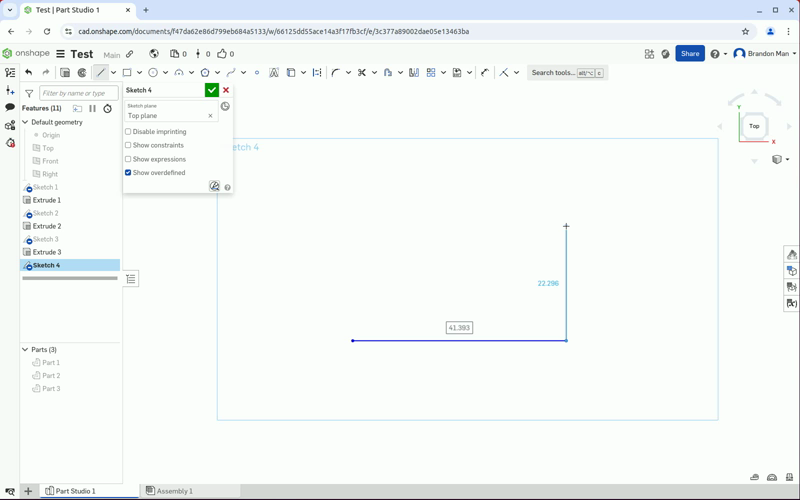
key_down(shift)
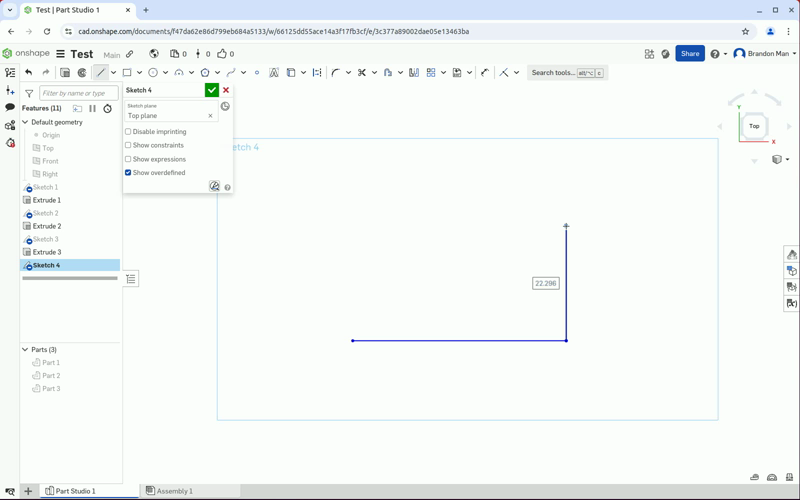
mouse_move(352, 225)
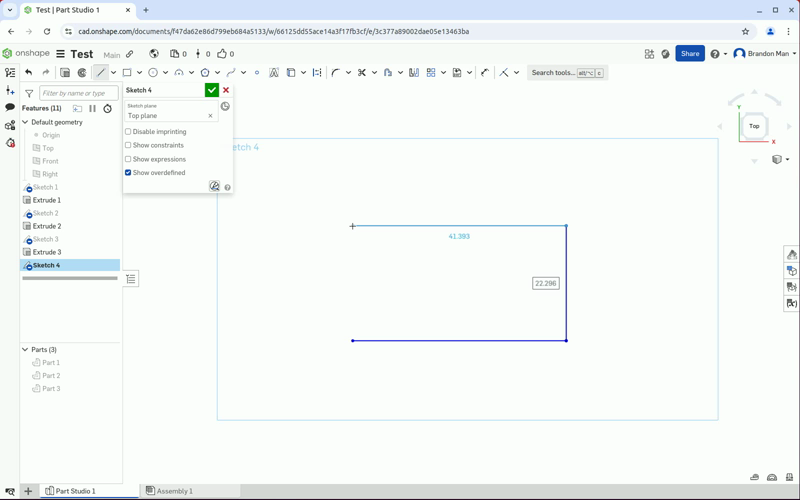
click(352, 225)
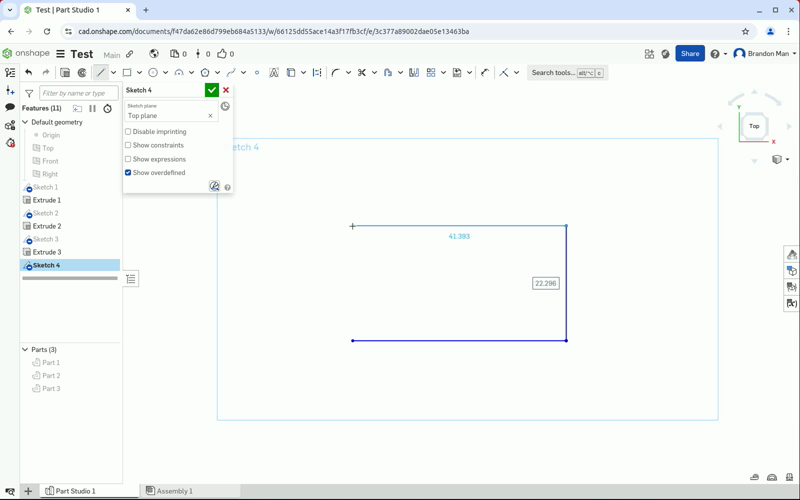
key_up(shift)
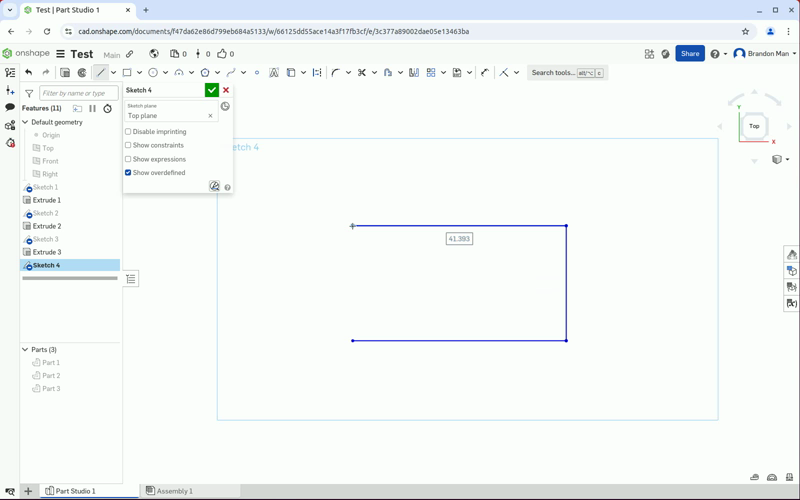
key_down(shift)
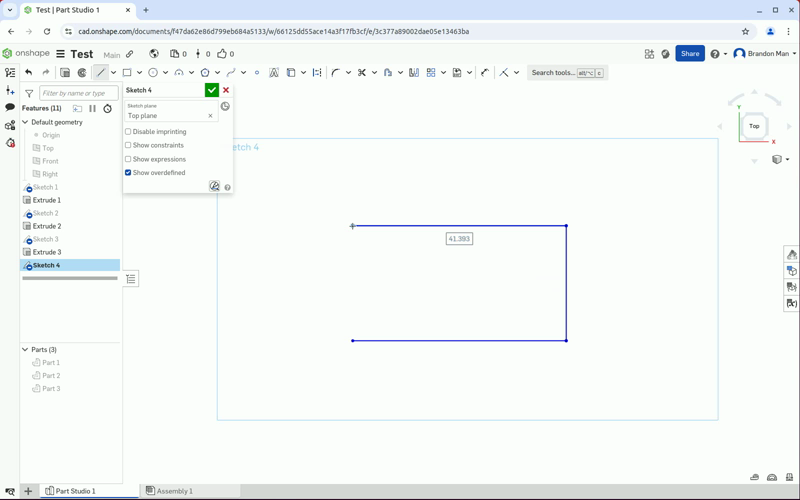
mouse_move(352, 340)
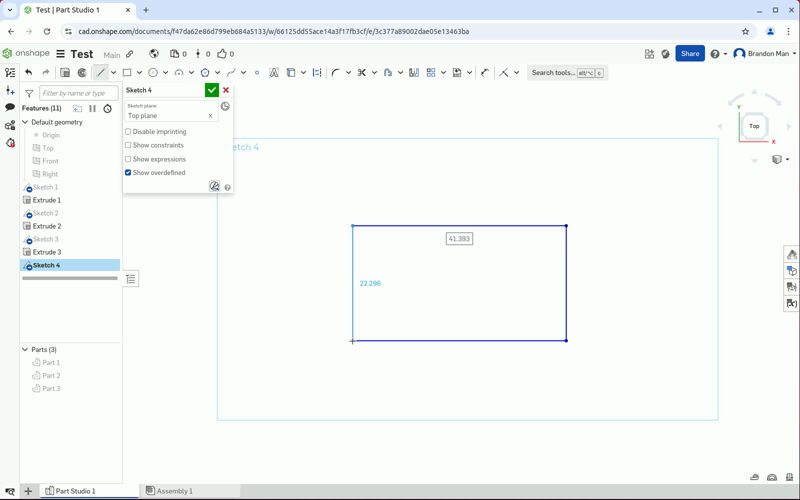
key_up(shift)
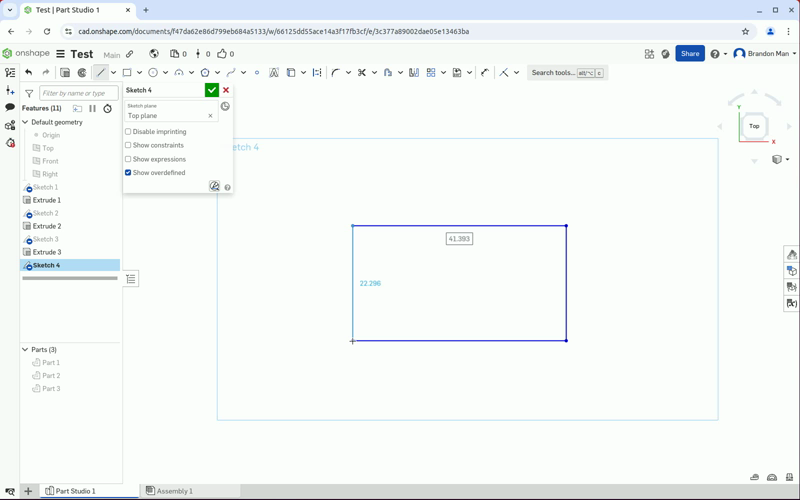
click(352, 340)
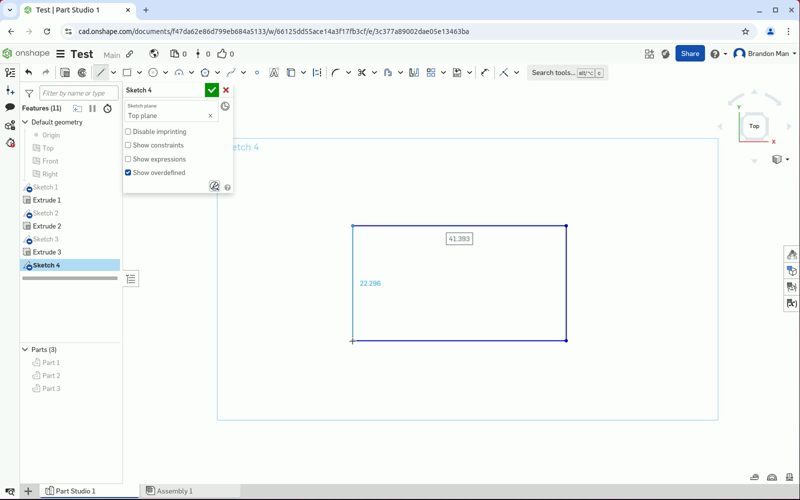
key(esc)
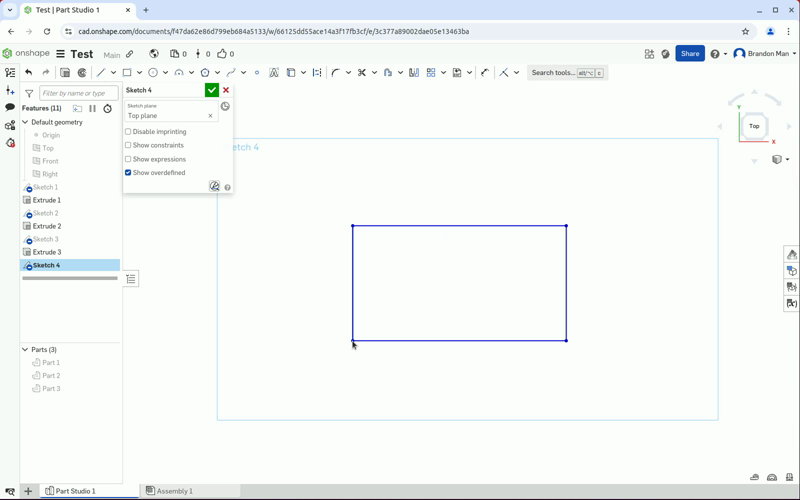
mouse_move(455, 299)
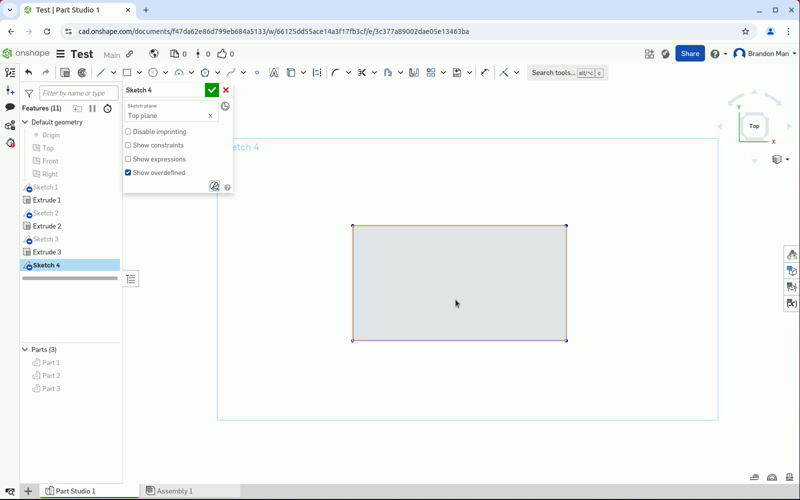
click(455, 299)
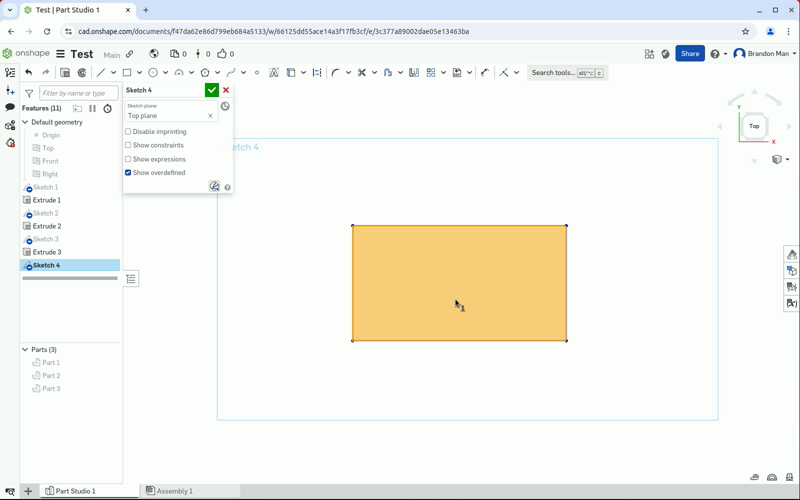
mouse_move(73, 352)
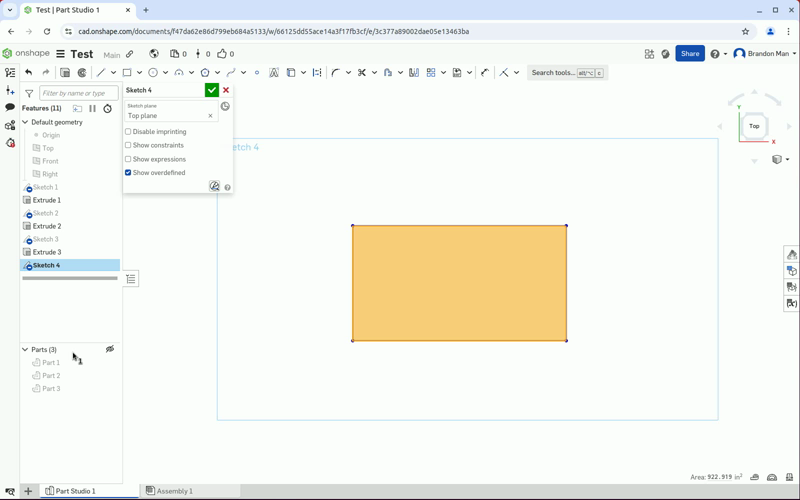
key(shift+y)
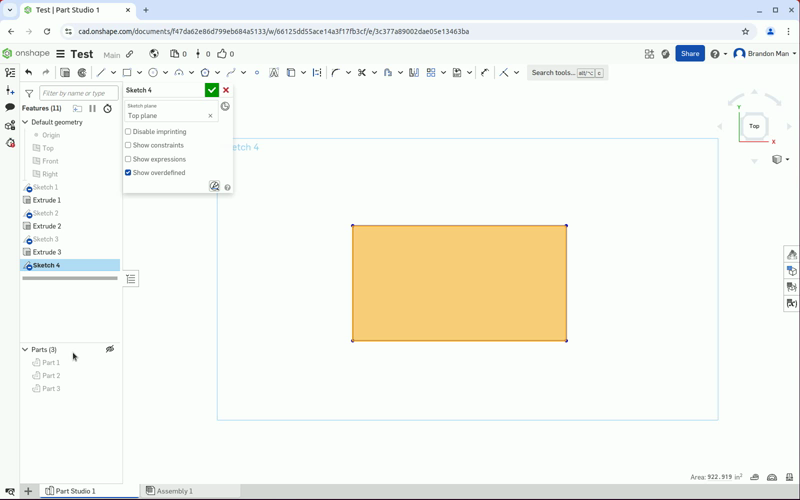
key(shift+e)
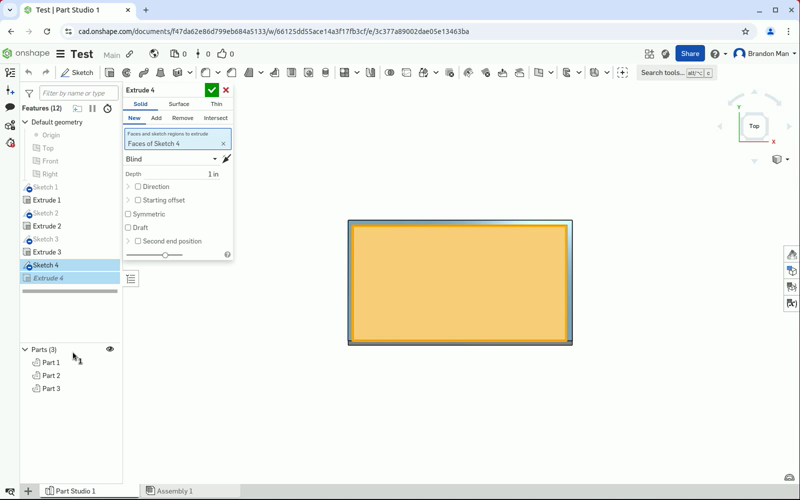
mouse_move(143, 106)
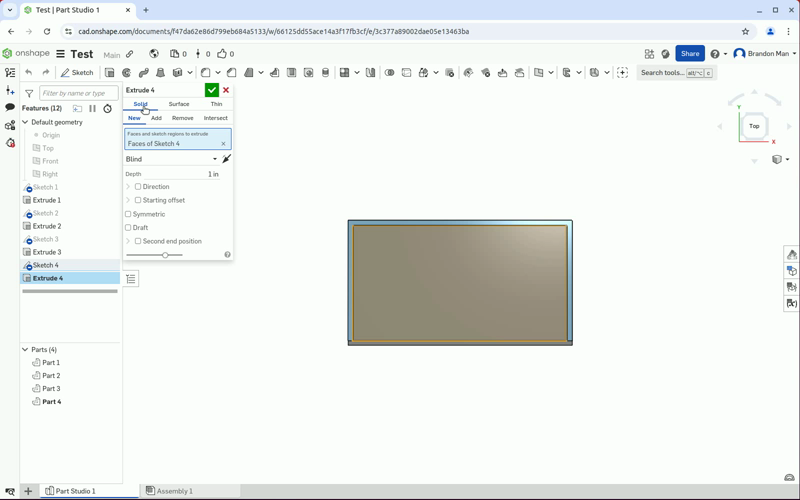
click(143, 106)
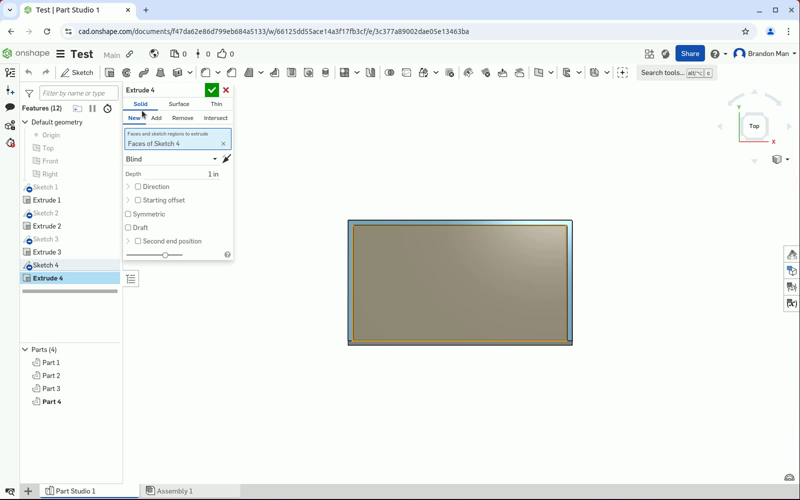
mouse_move(137, 120)
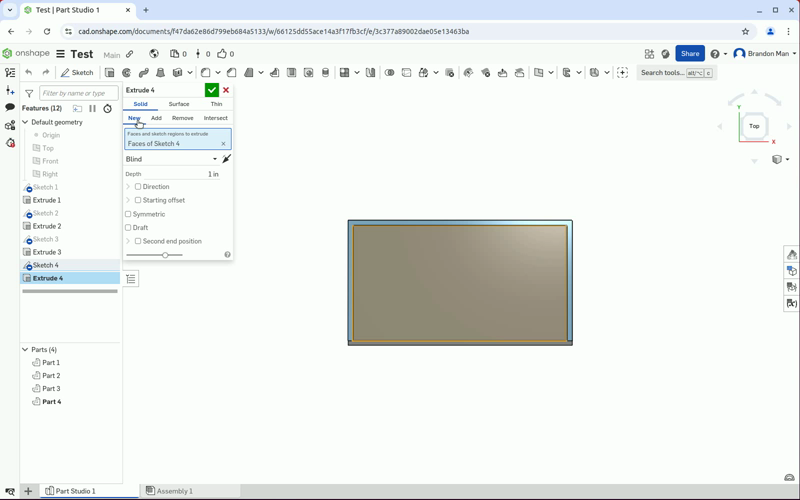
click(137, 120)
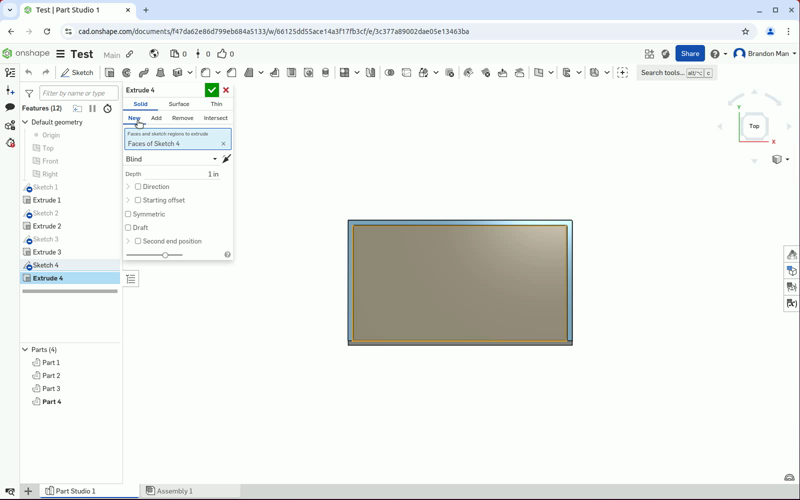
key(tab, 4)
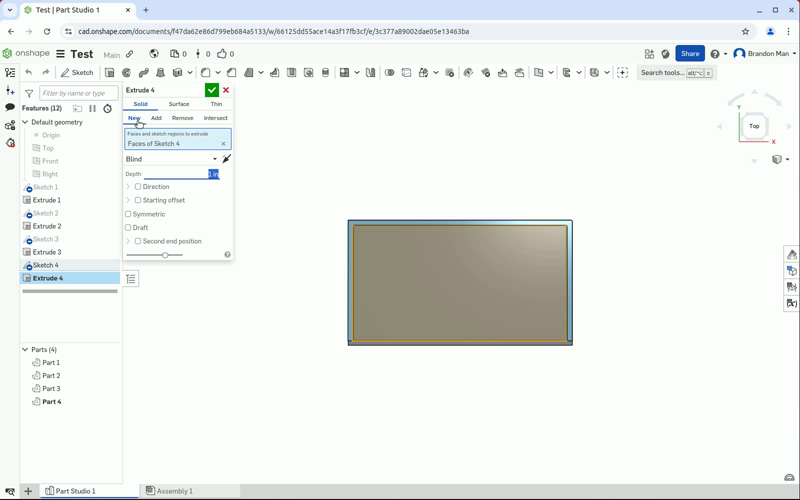
text(0.963)
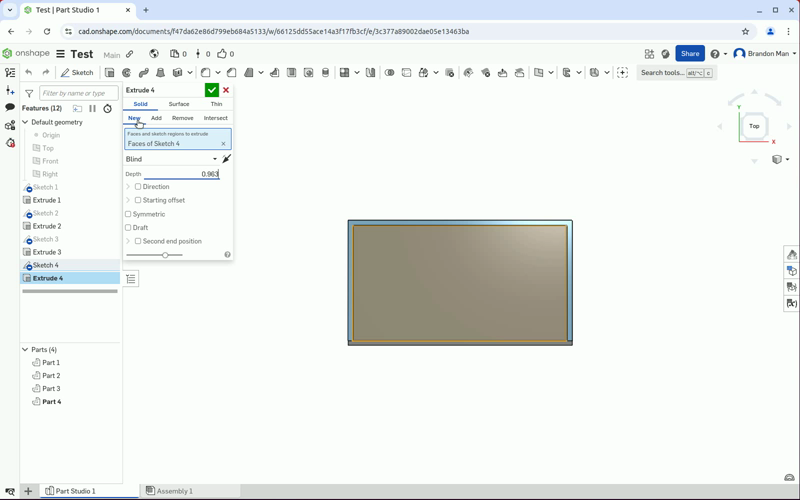
key(enter)
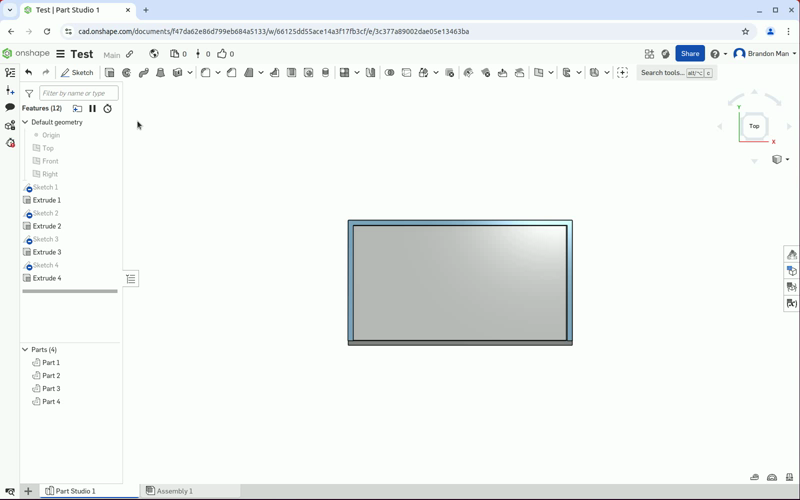
key(shift+h)
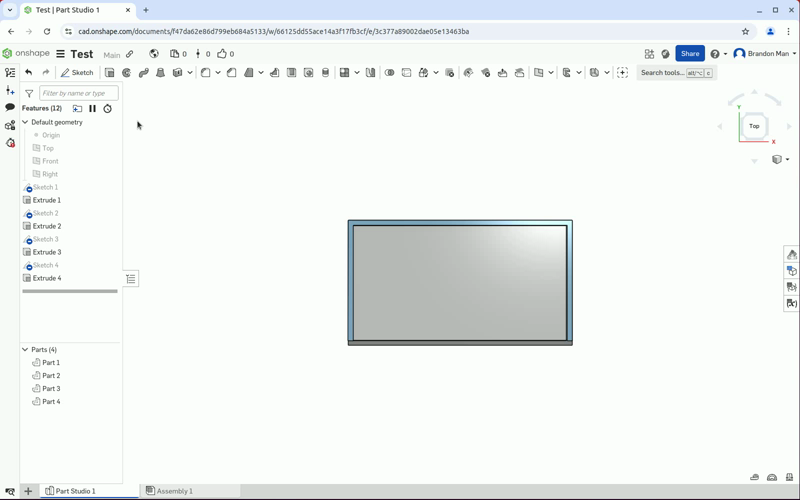
key(shift+h)
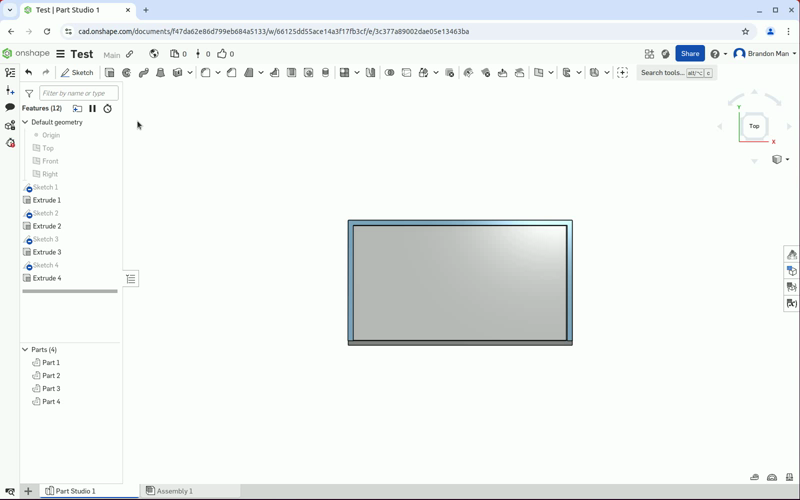
mouse_move(73, 189)
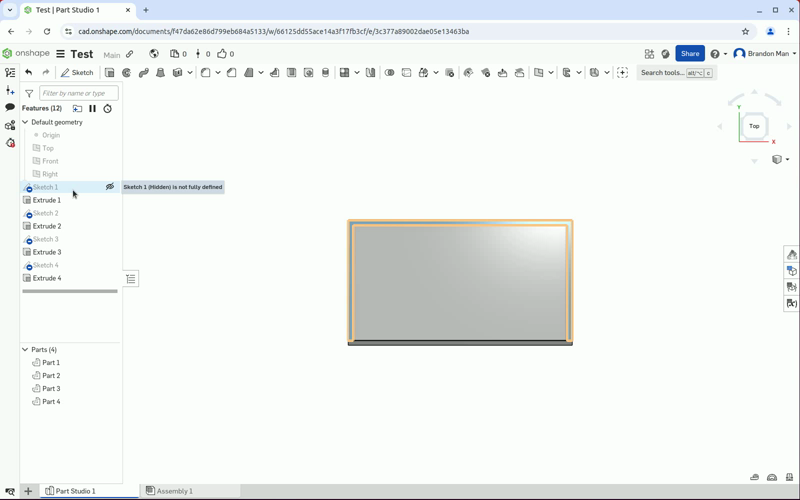
click(73, 189)
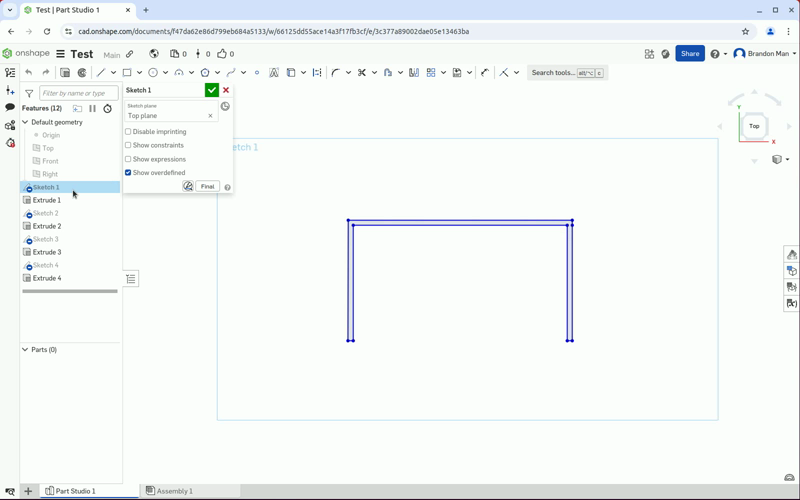
mouse_move(229, 92)
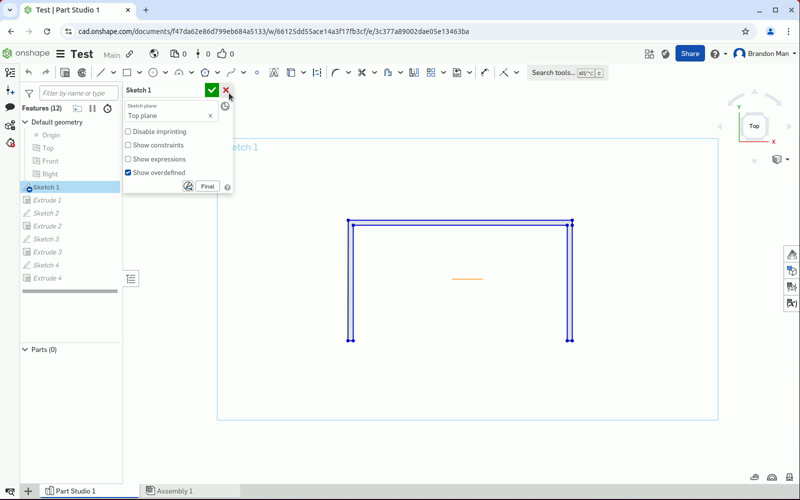
click(229, 92)
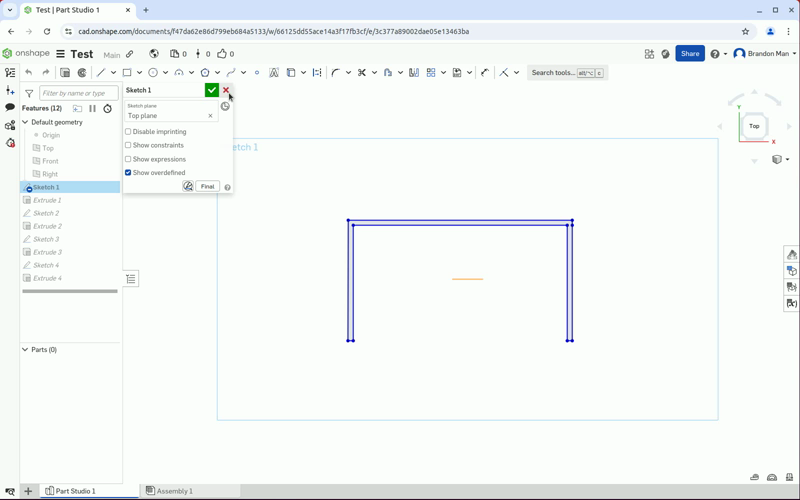
key(shift+s)
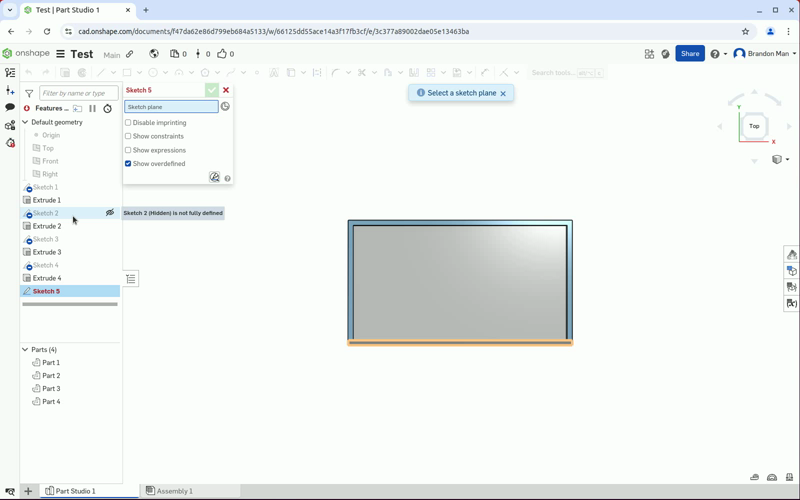
scroll(3)
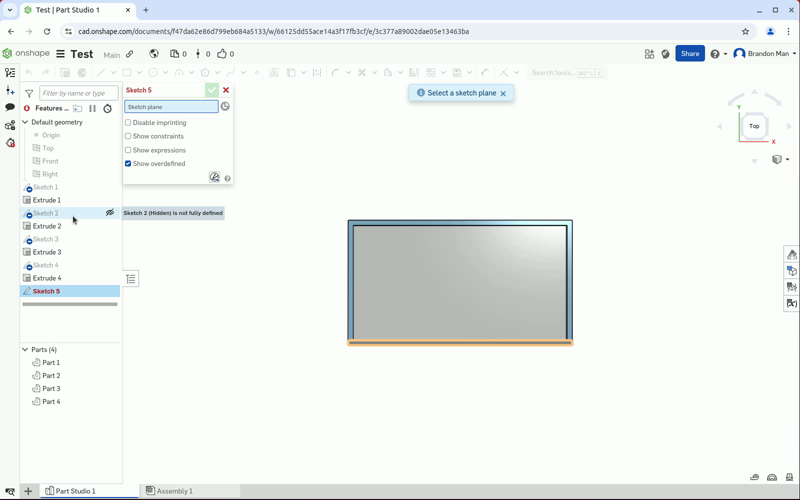
mouse_move(73, 150)
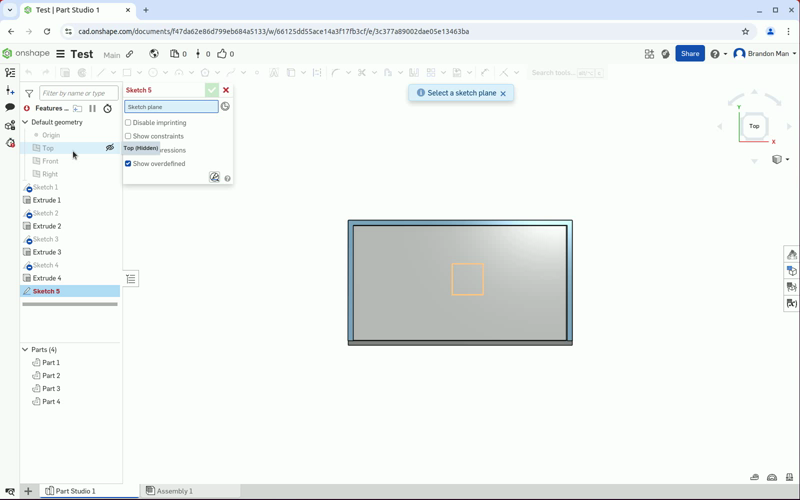
click(73, 150)
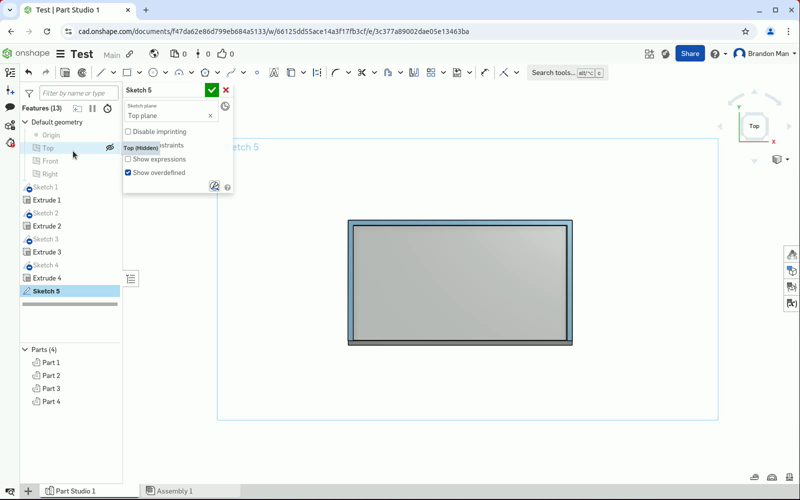
mouse_move(73, 352)
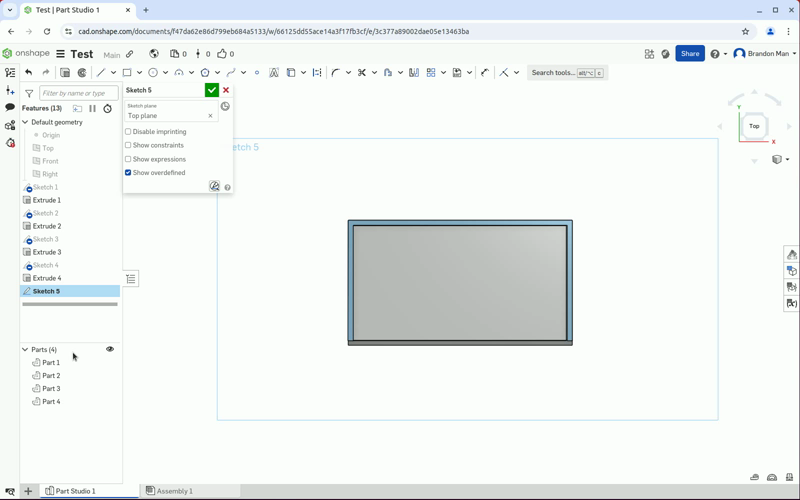
key(y)
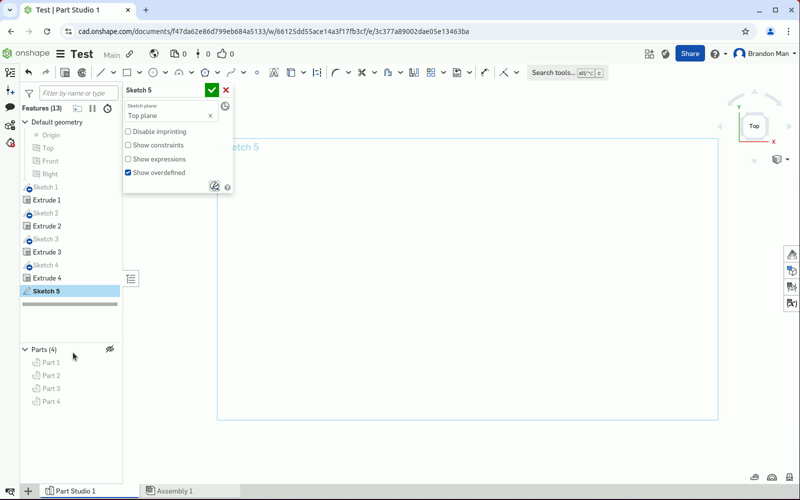
key(l)
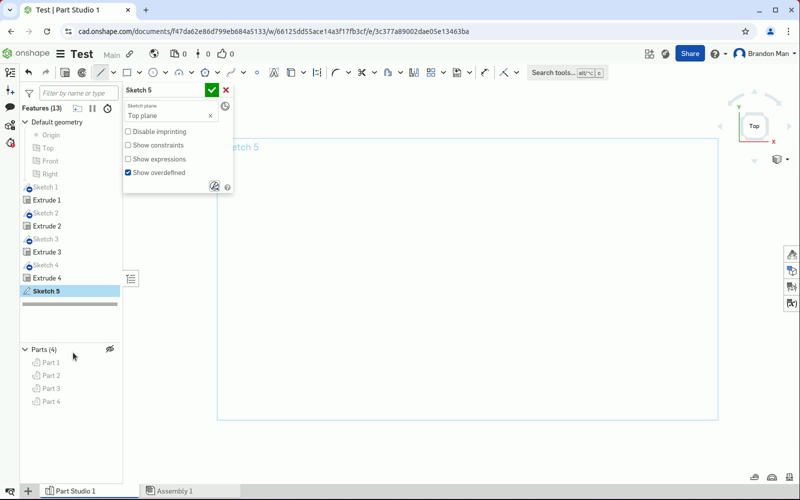
key_down(shift)
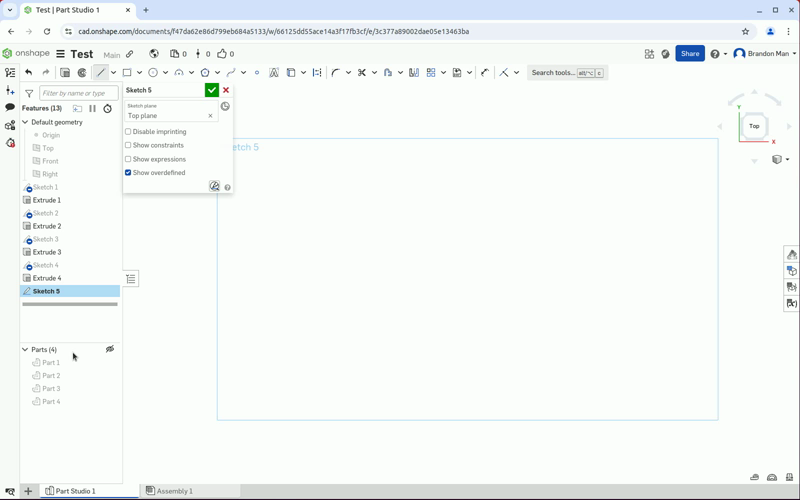
mouse_move(348, 345)
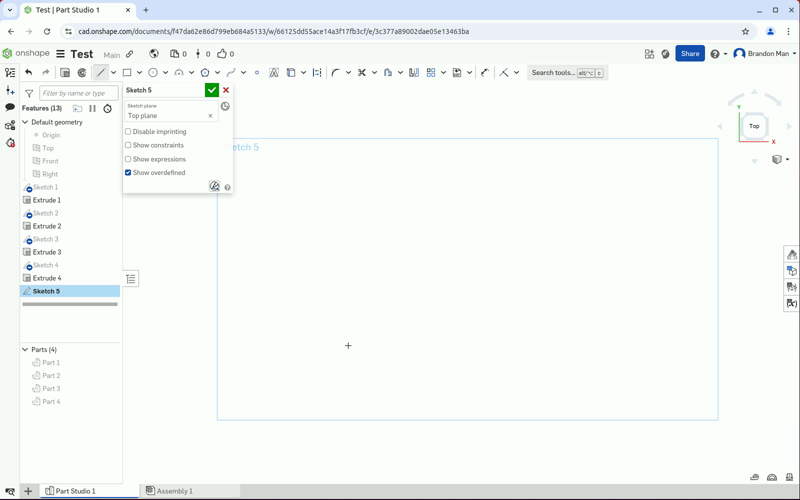
click(348, 345)
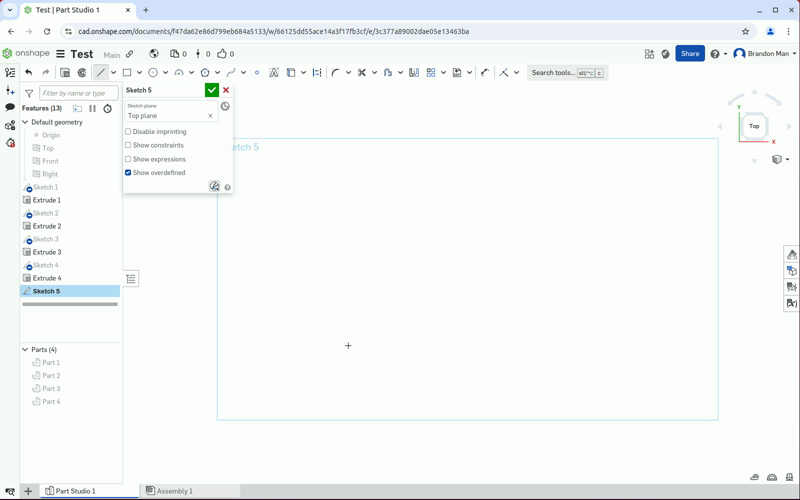
key_up(shift)
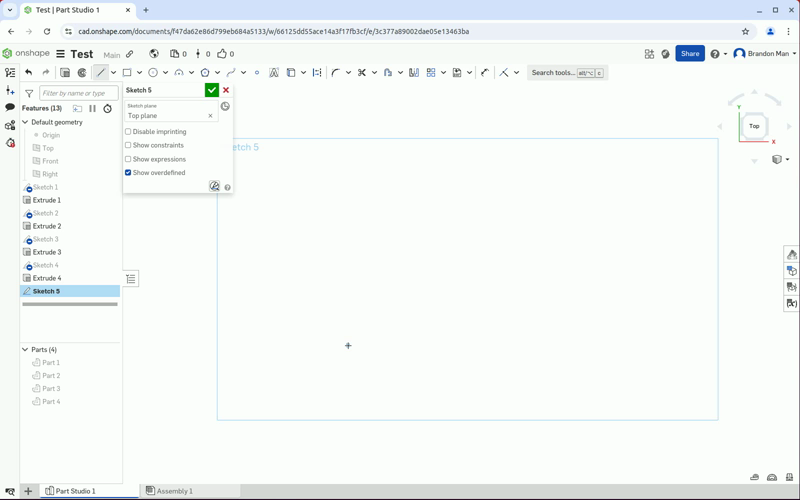
key_down(shift)
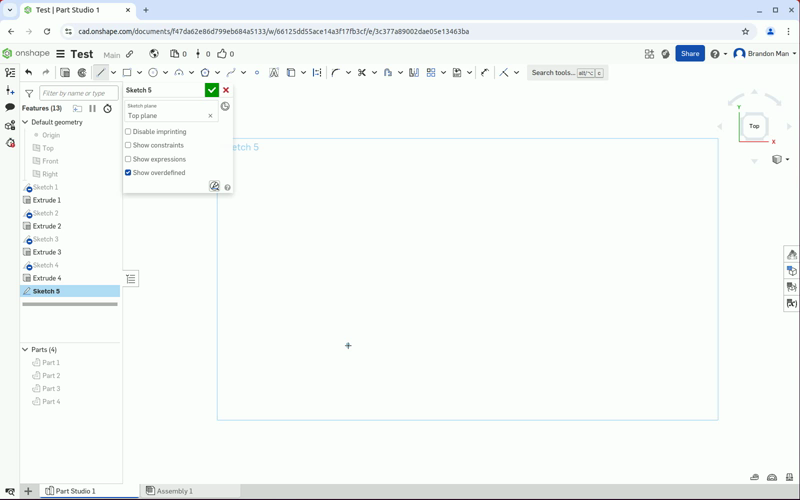
mouse_move(572, 345)
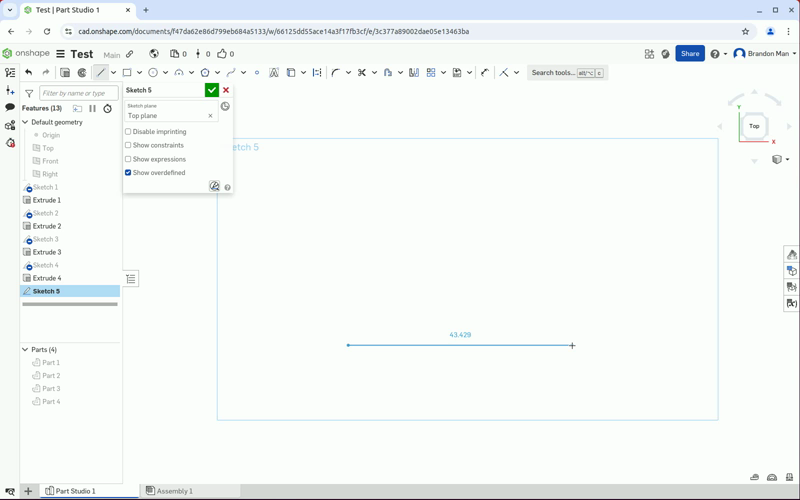
click(572, 345)
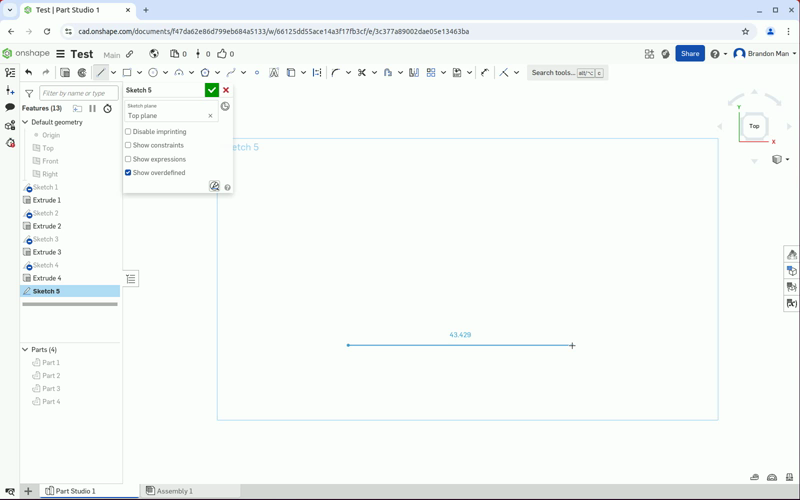
key_up(shift)
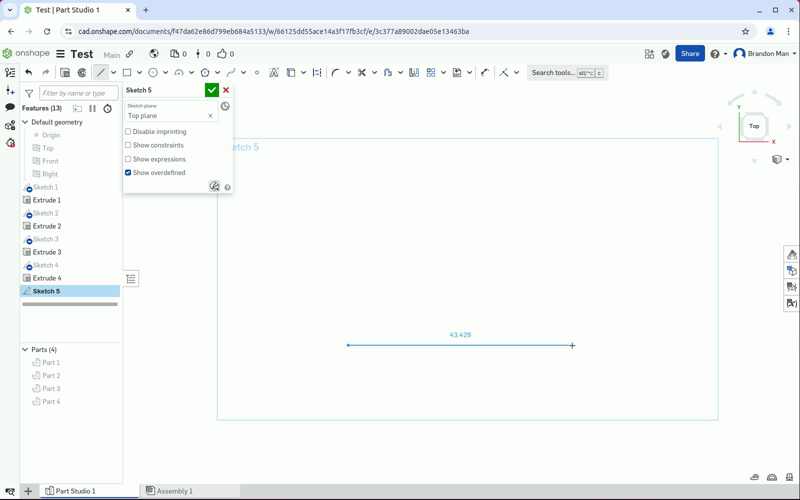
key_down(shift)
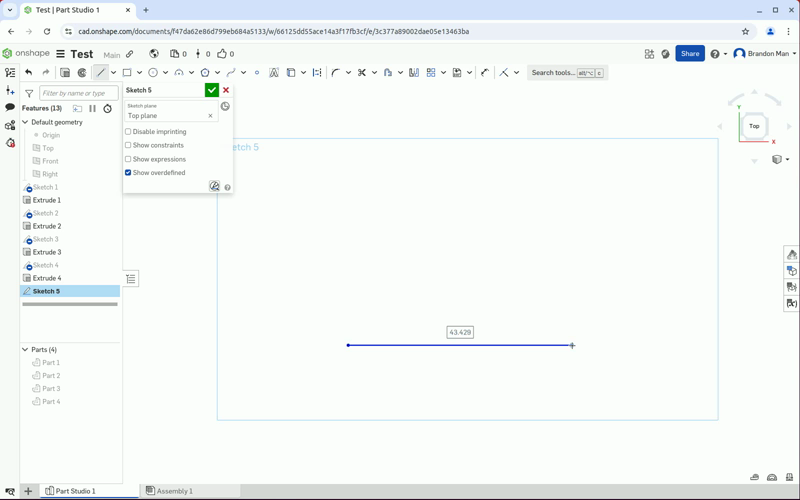
mouse_move(589, 345)
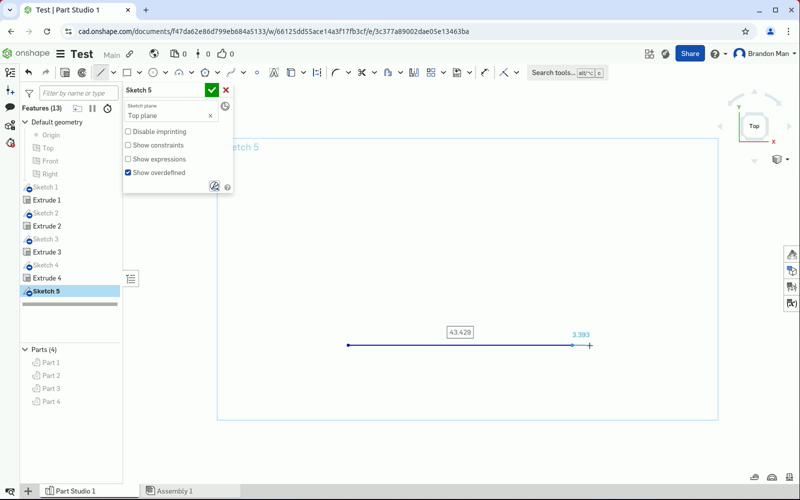
mouse_move(572, 340)
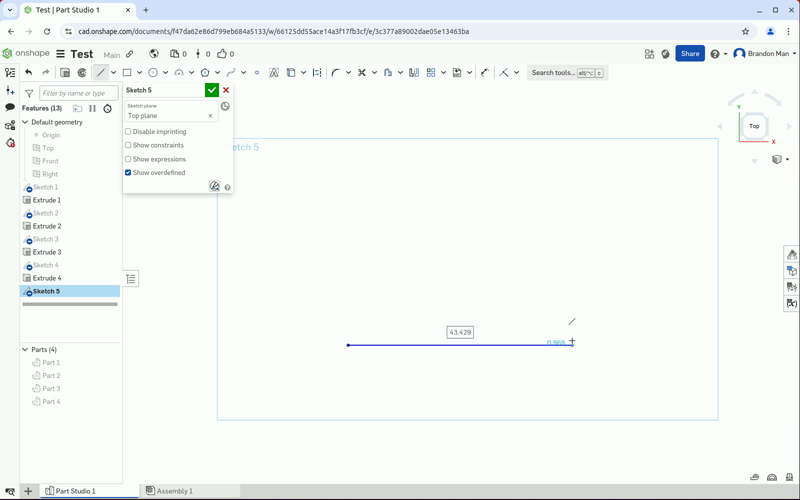
scroll(6)
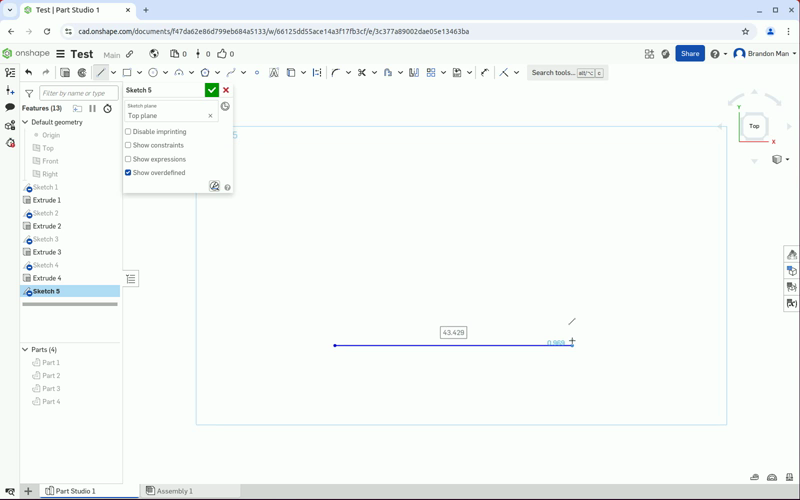
scroll(6)
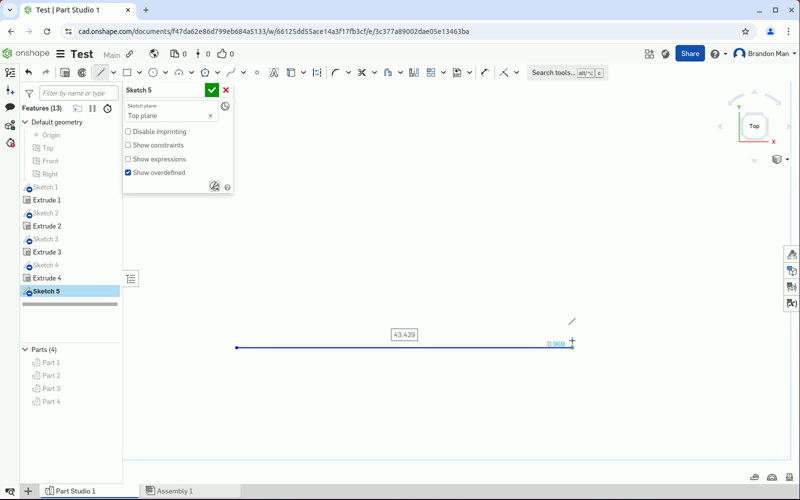
scroll(6)
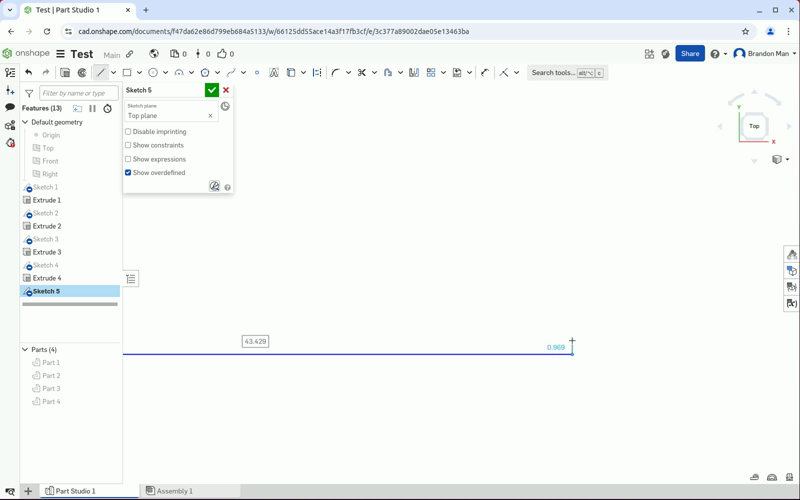
scroll(6)
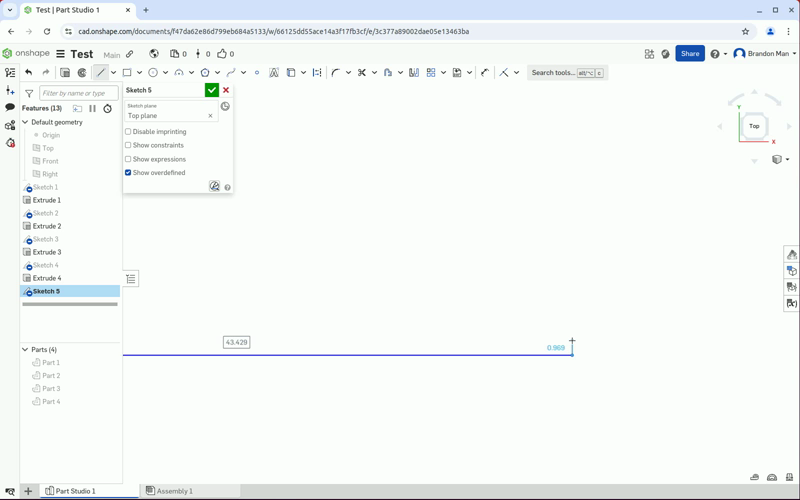
scroll(6)
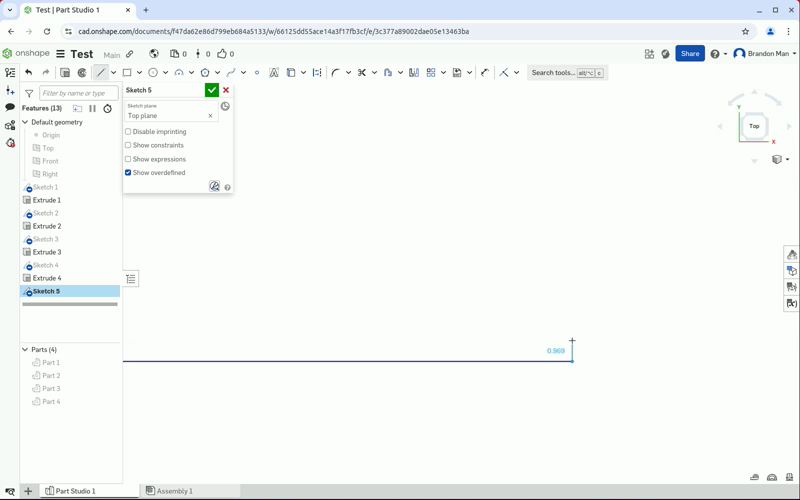
scroll(6)
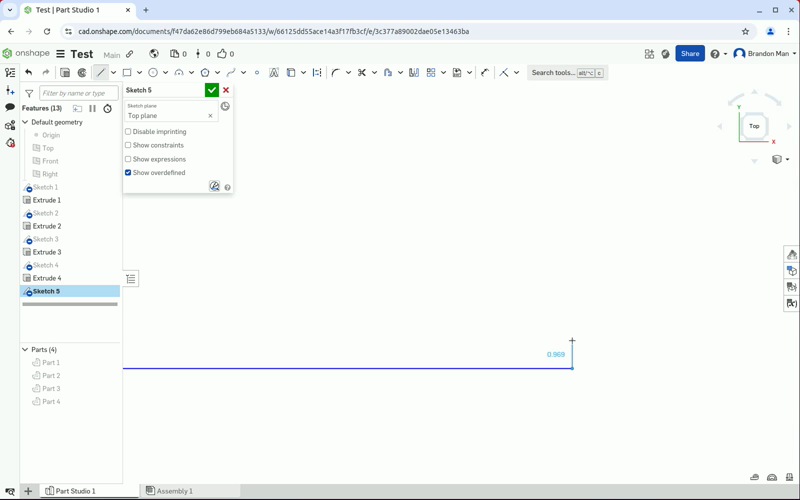
scroll(6)
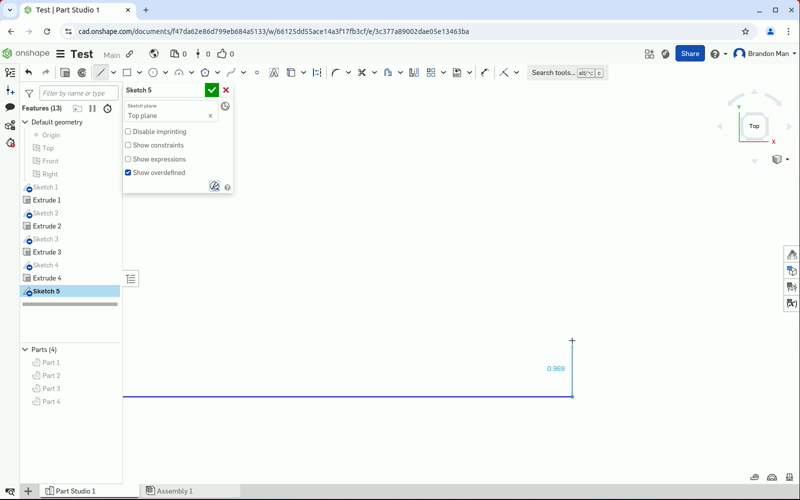
click(572, 340)
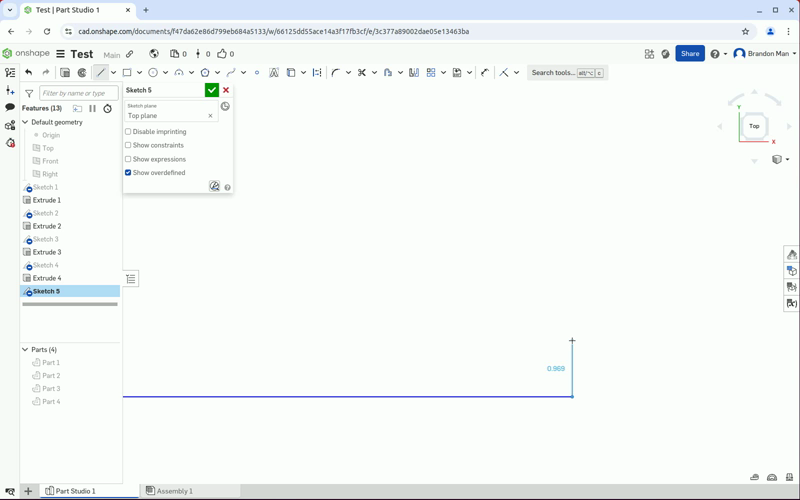
scroll(-6)
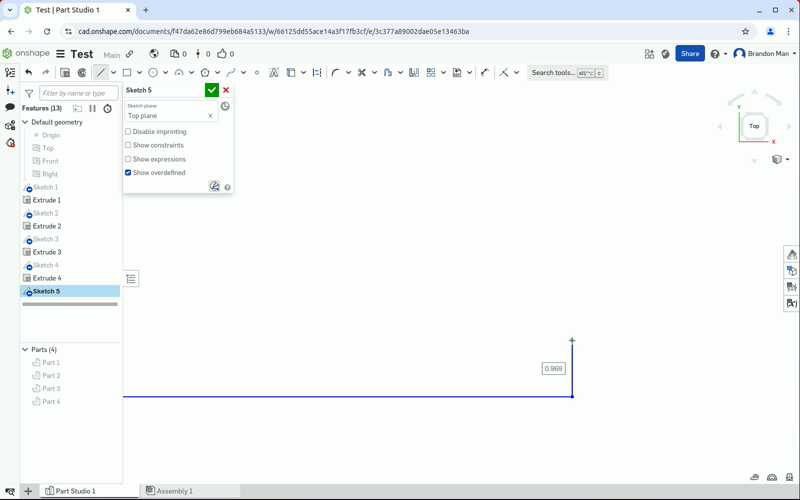
scroll(-6)
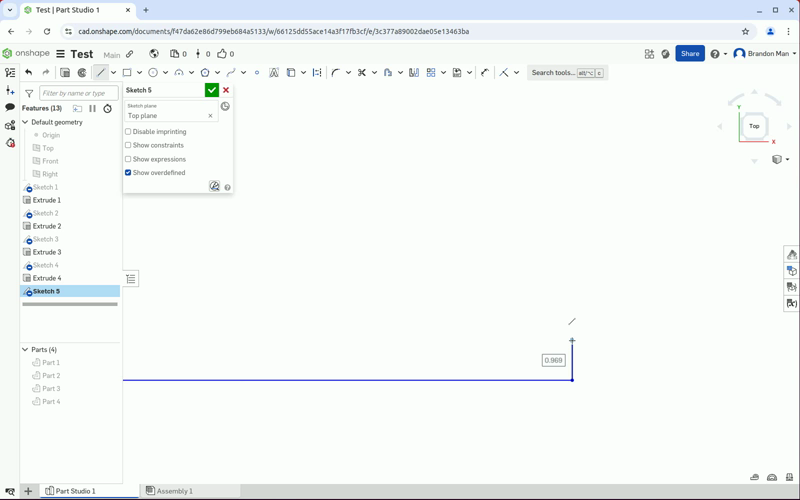
scroll(-6)
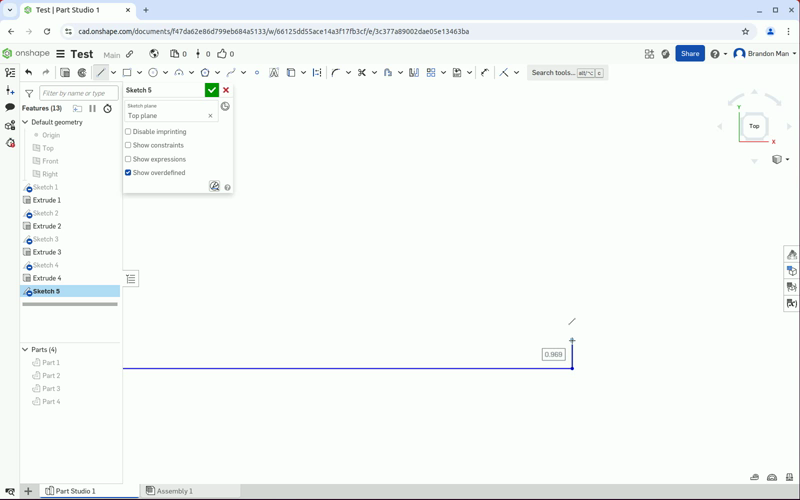
scroll(-6)
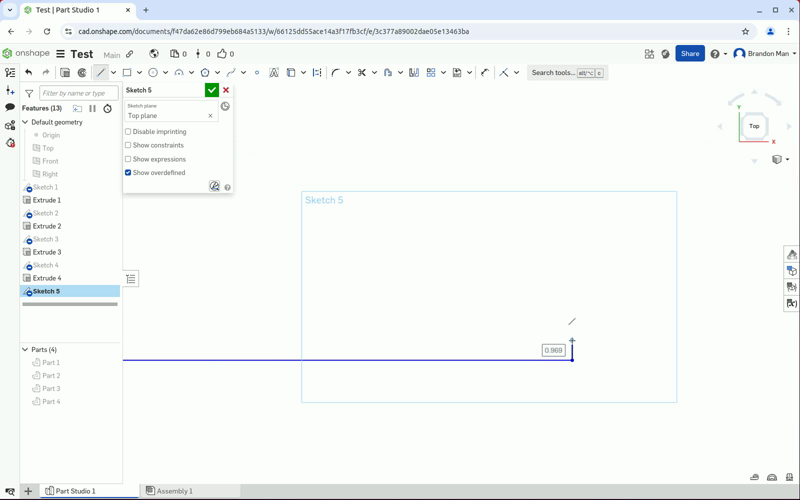
scroll(-6)
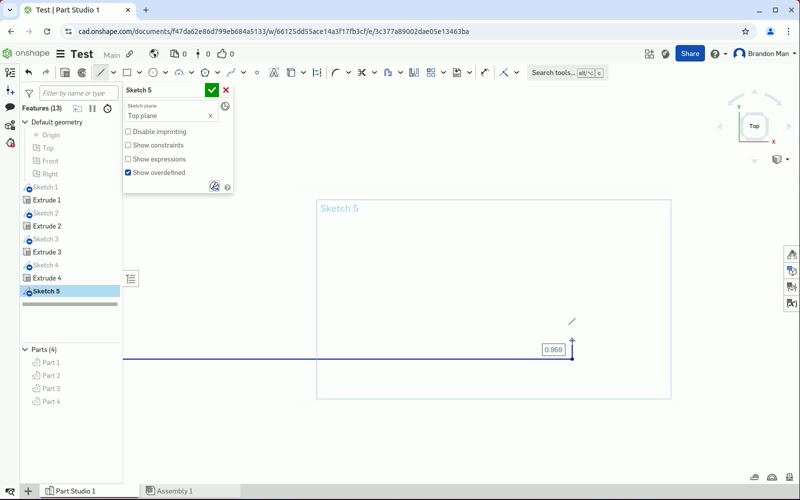
scroll(-6)
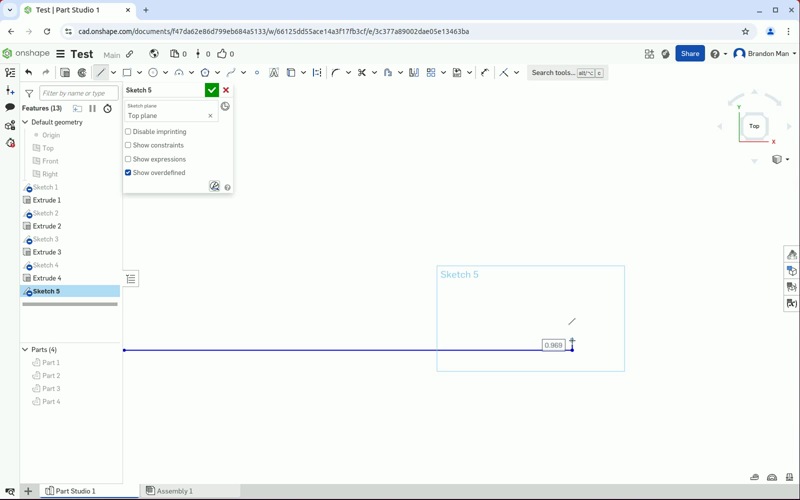
scroll(-6)
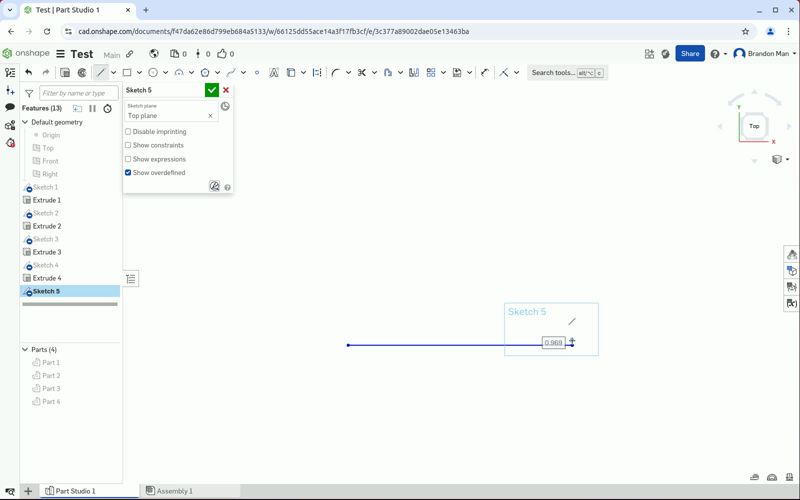
key_up(shift)
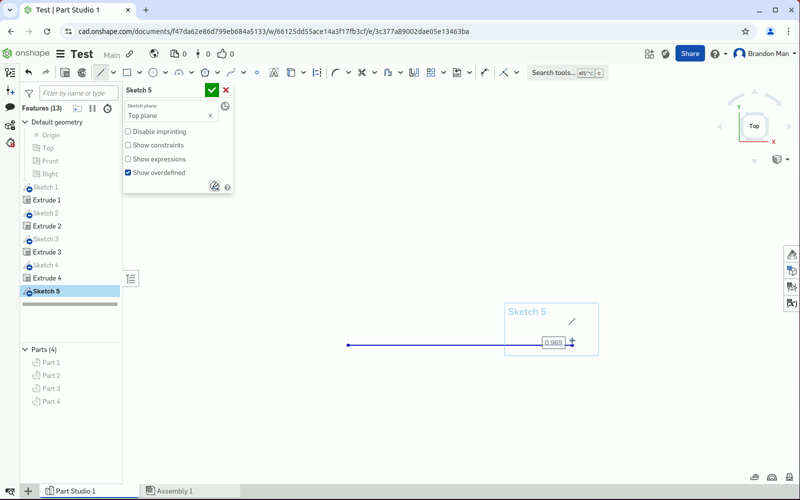
key_down(shift)
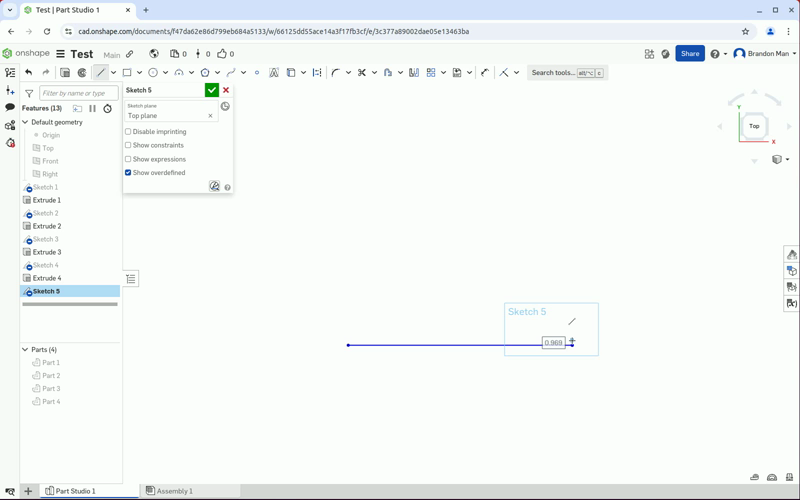
mouse_move(589, 340)
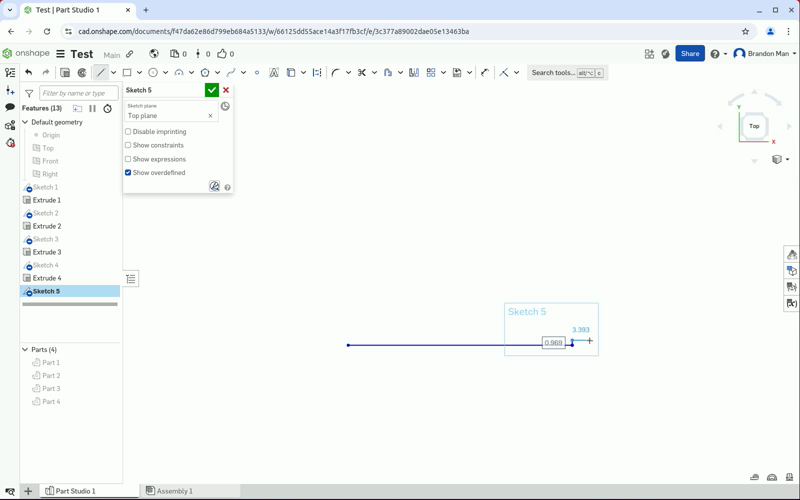
mouse_move(567, 340)
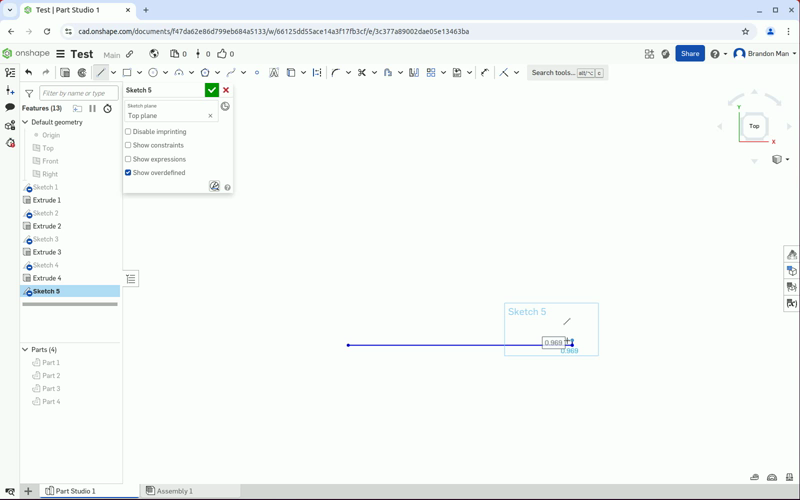
scroll(6)
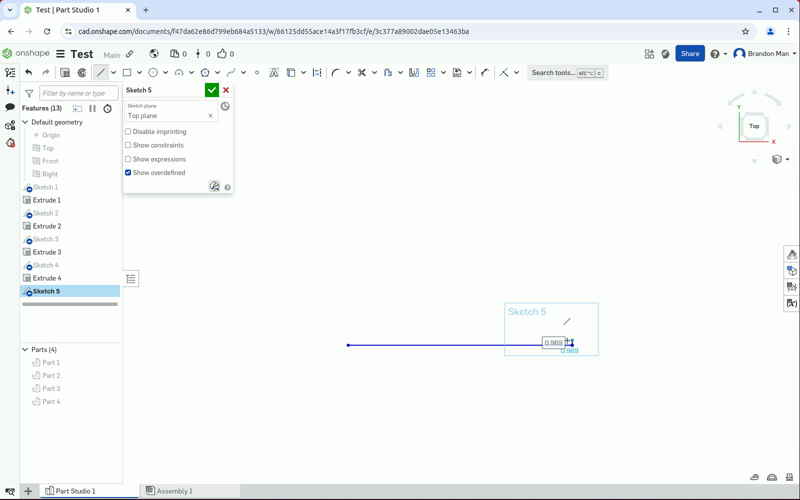
scroll(6)
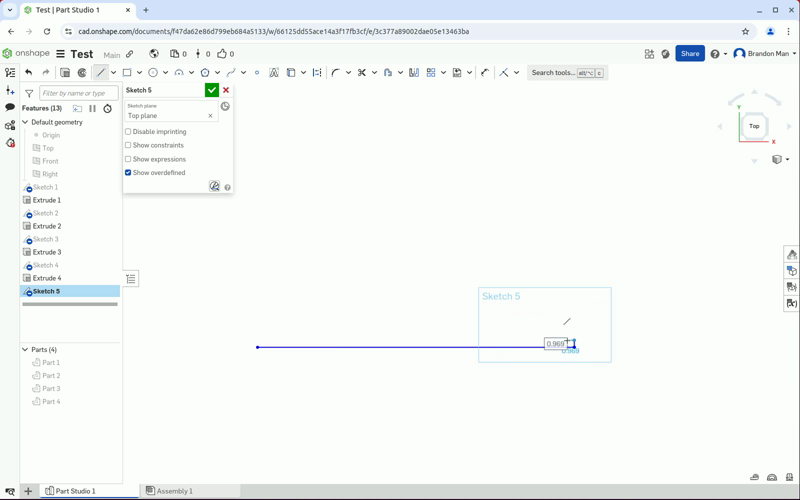
scroll(6)
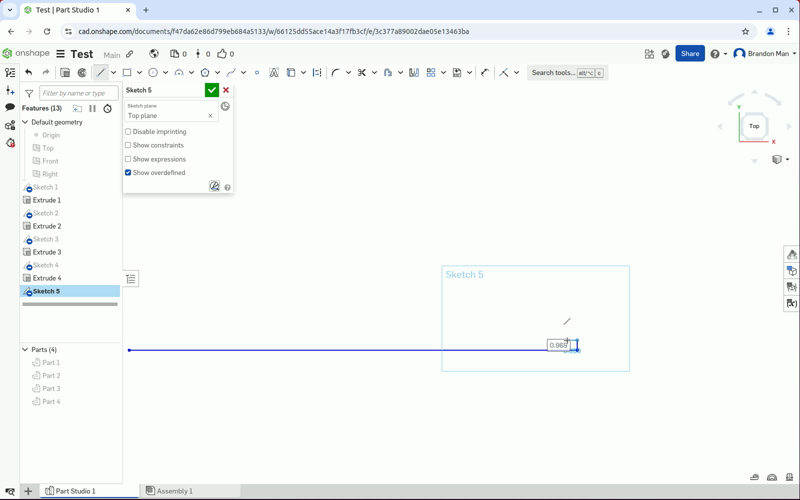
scroll(6)
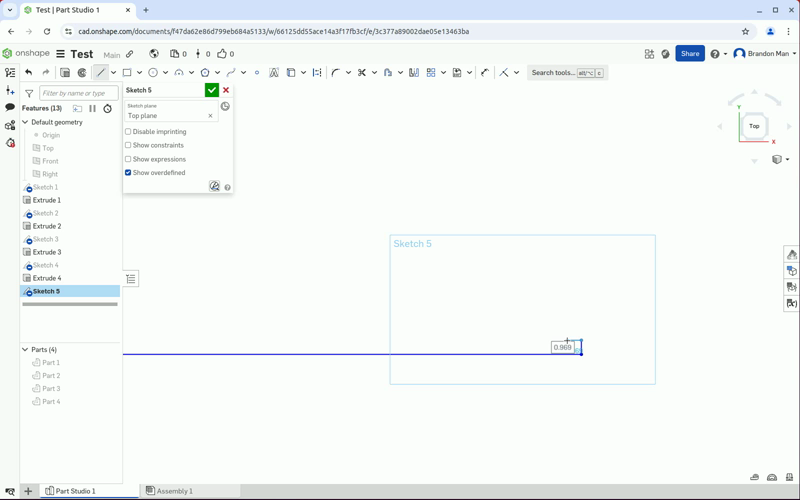
scroll(6)
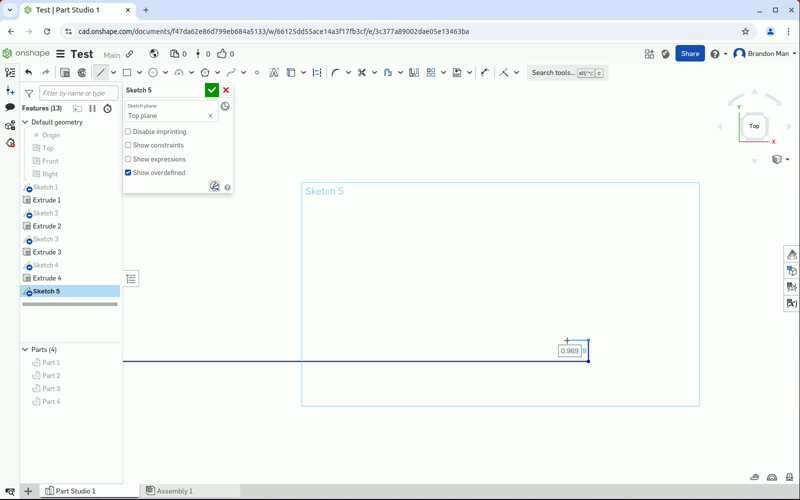
scroll(6)
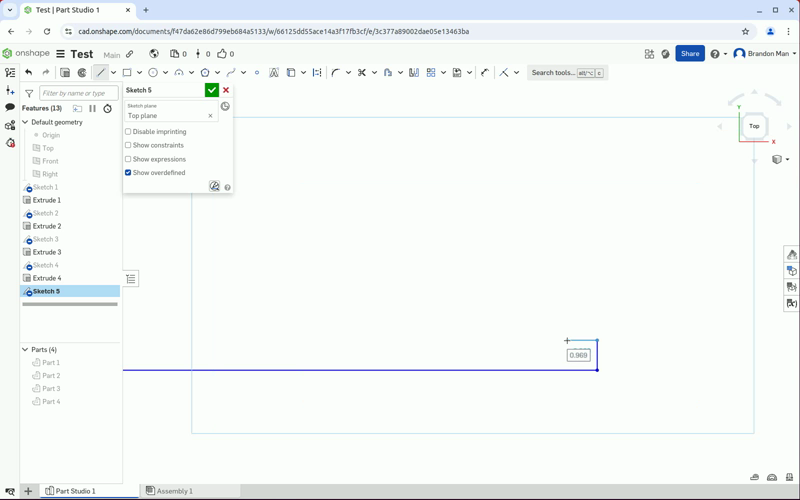
scroll(6)
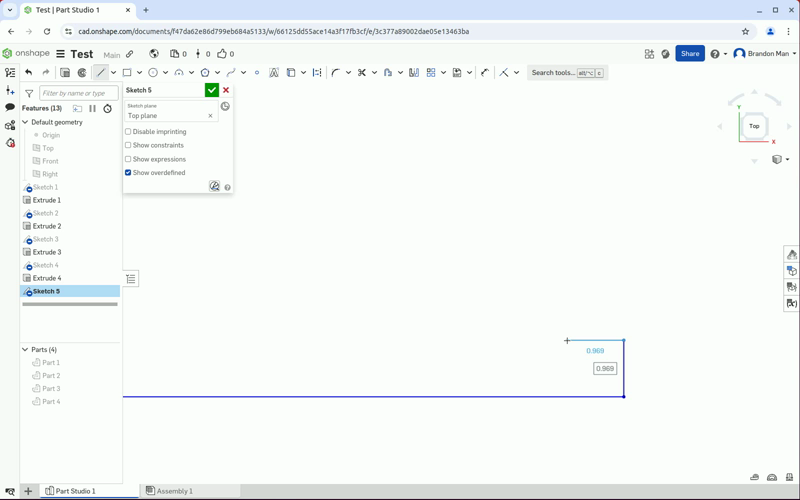
click(567, 340)
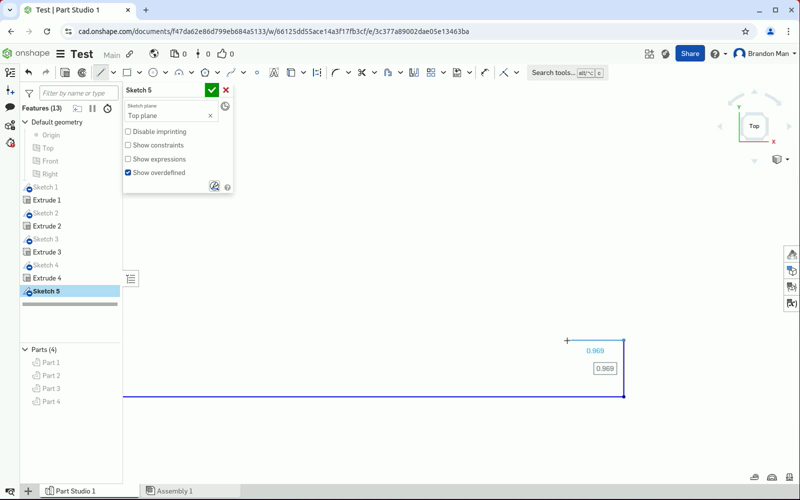
scroll(-6)
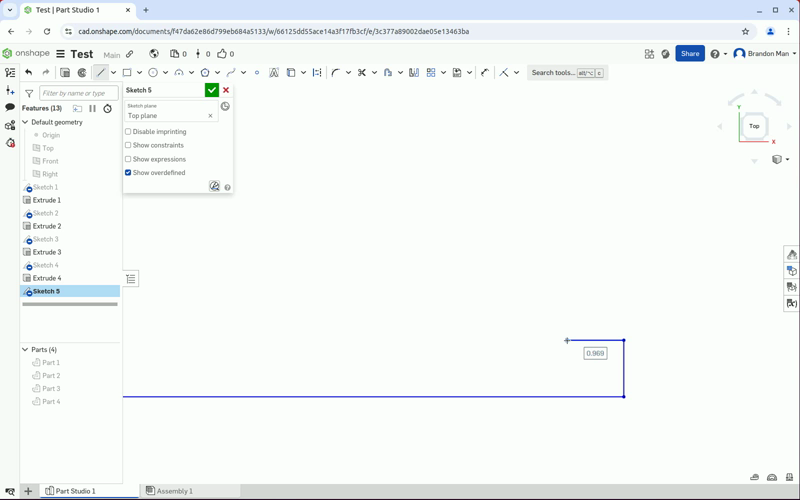
scroll(-6)
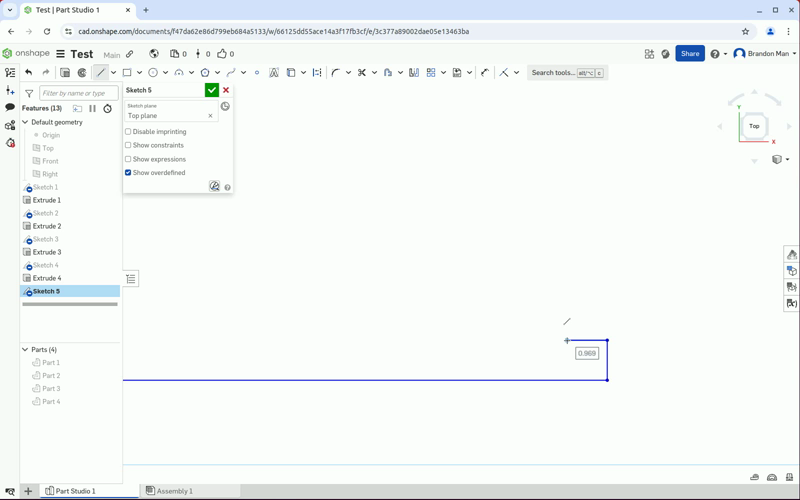
scroll(-6)
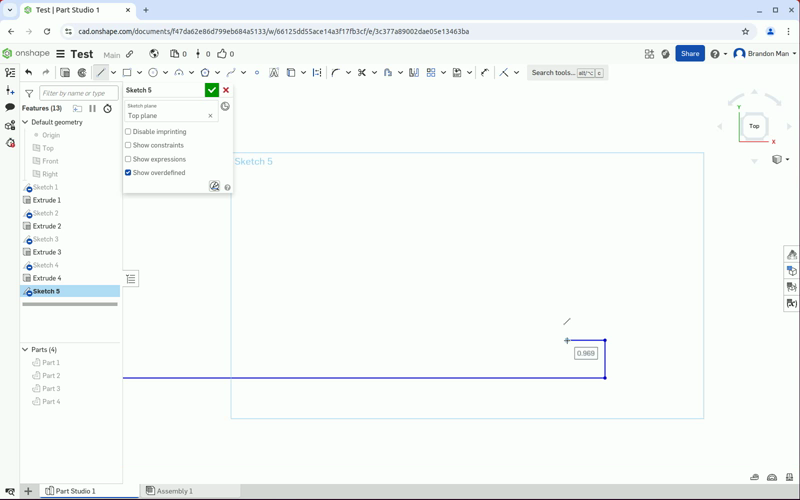
scroll(-6)
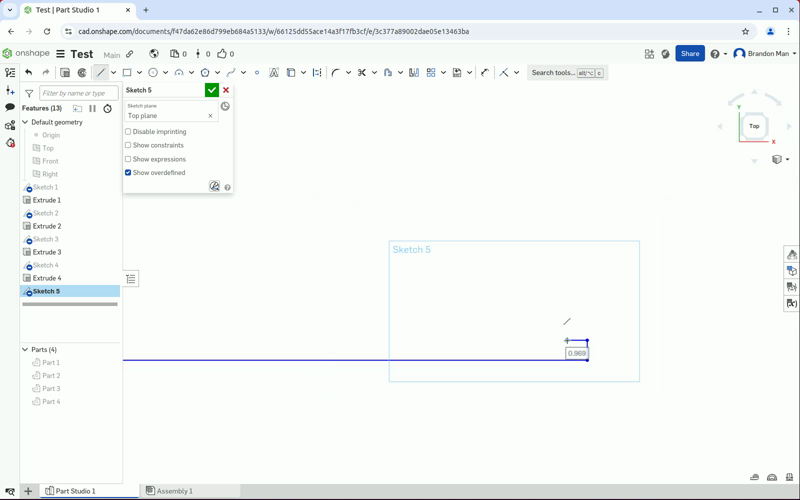
scroll(-6)
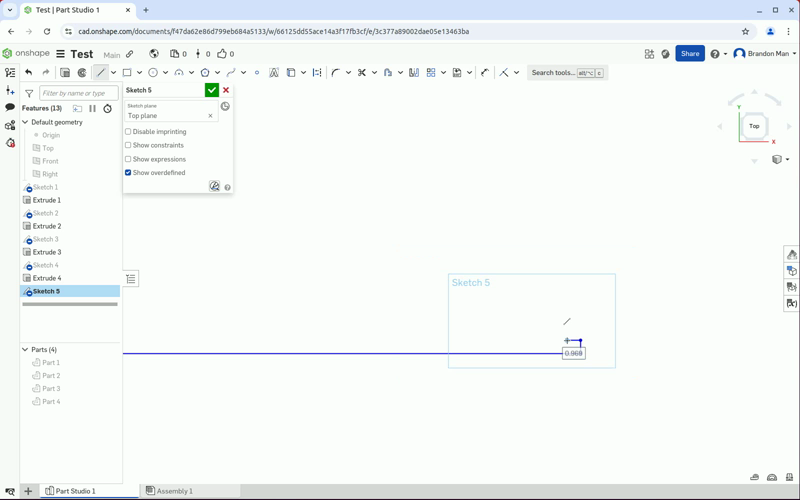
scroll(-6)
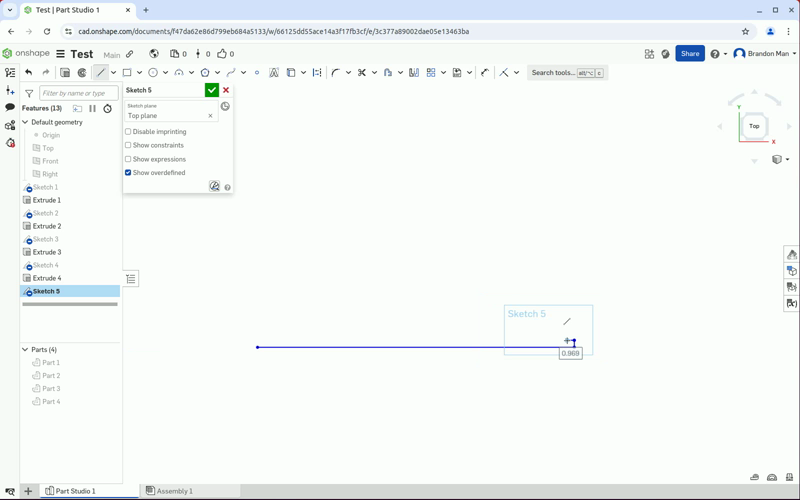
scroll(-6)
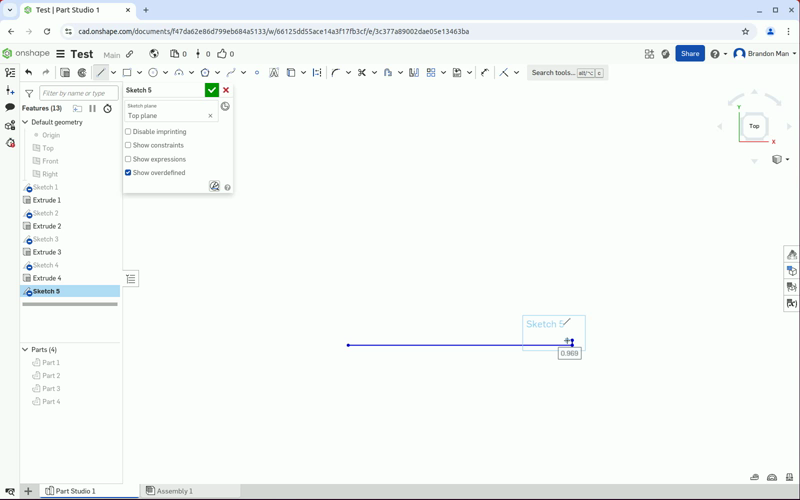
key_up(shift)
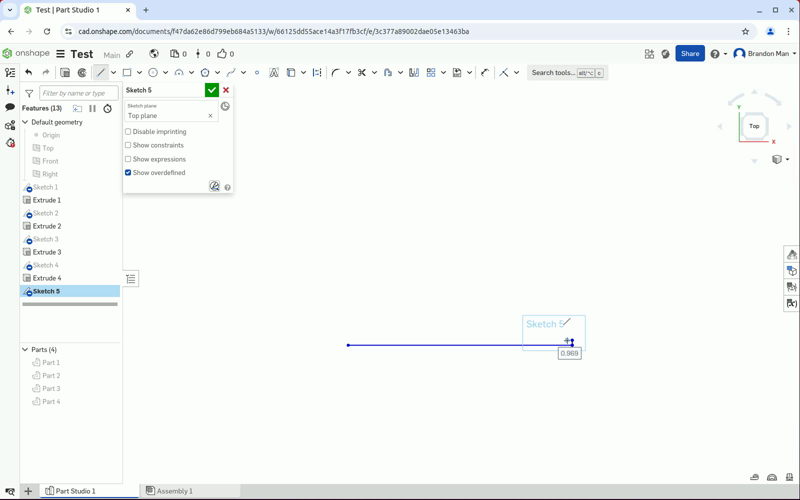
key_down(shift)
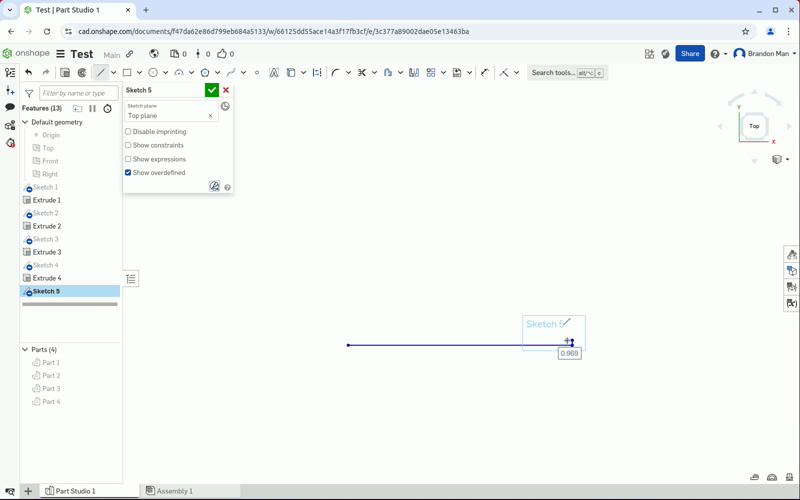
mouse_move(353, 340)
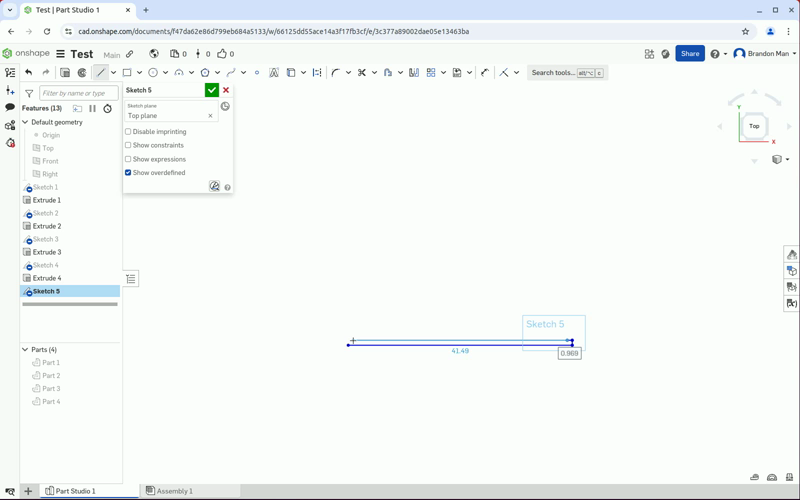
click(353, 340)
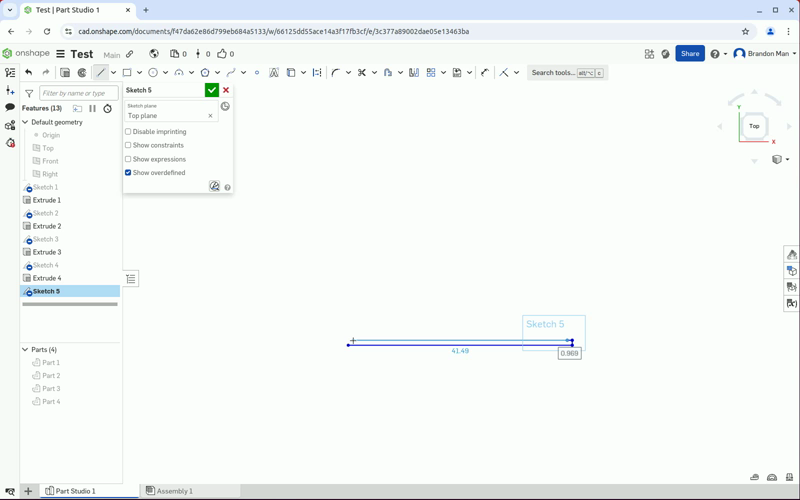
key_up(shift)
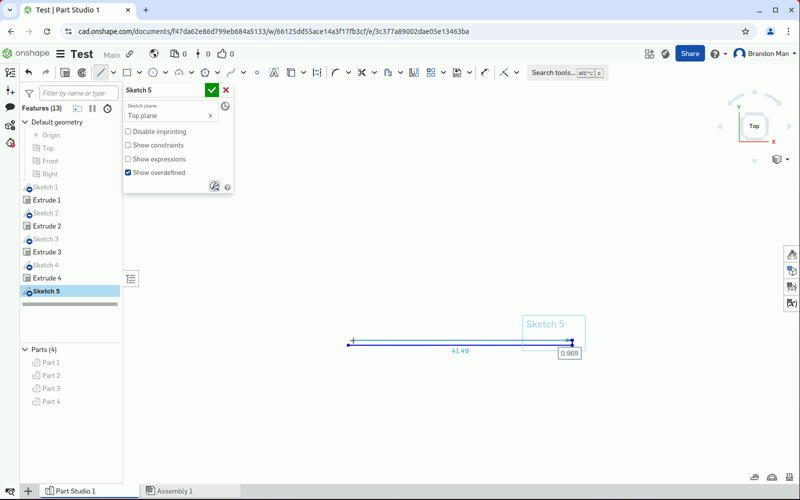
key_down(shift)
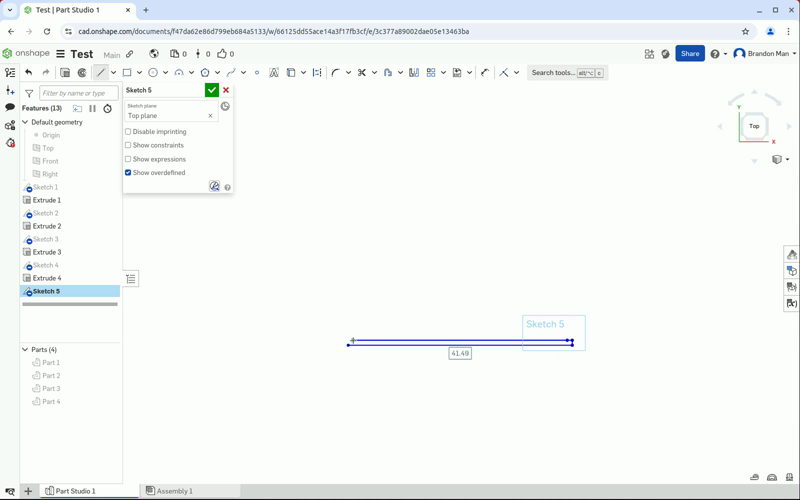
mouse_move(383, 340)
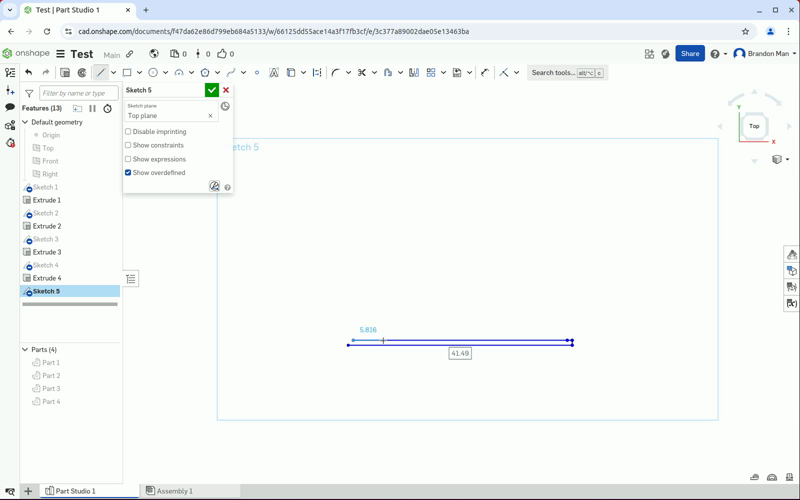
mouse_move(348, 340)
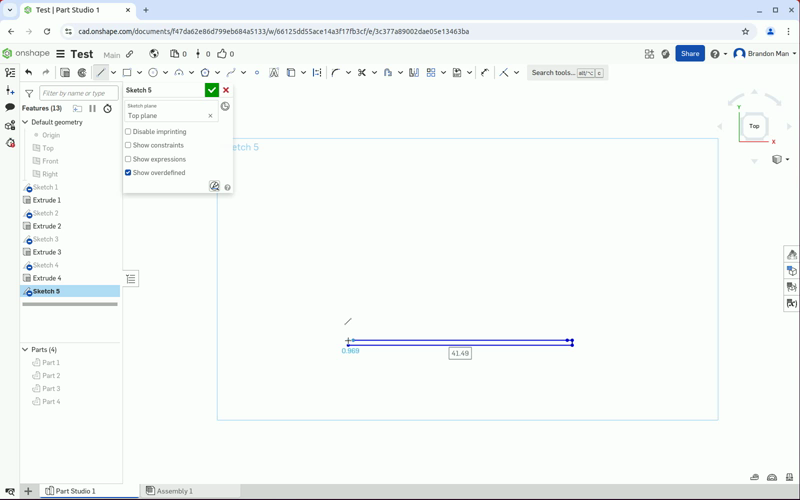
scroll(6)
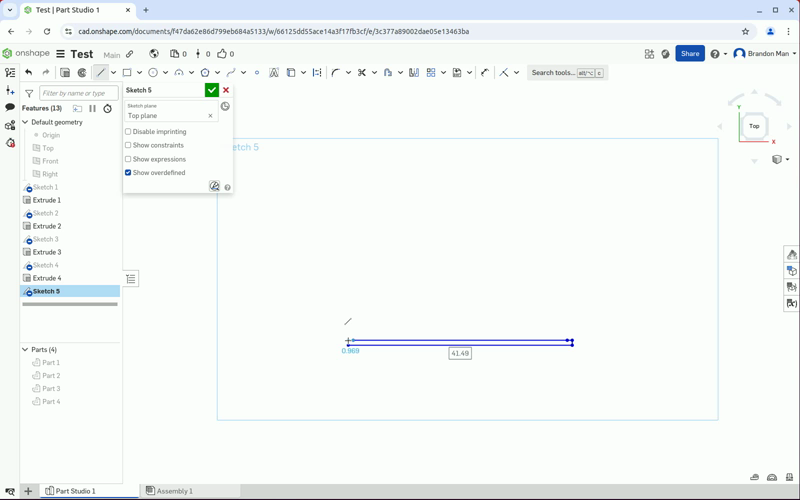
scroll(6)
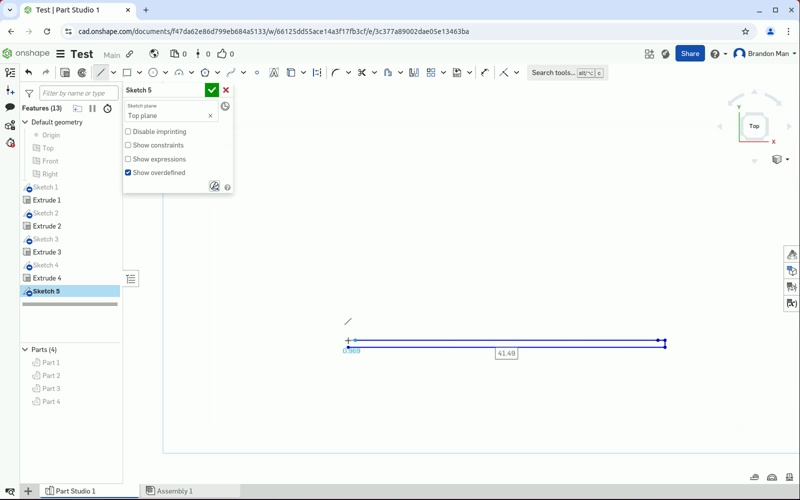
scroll(6)
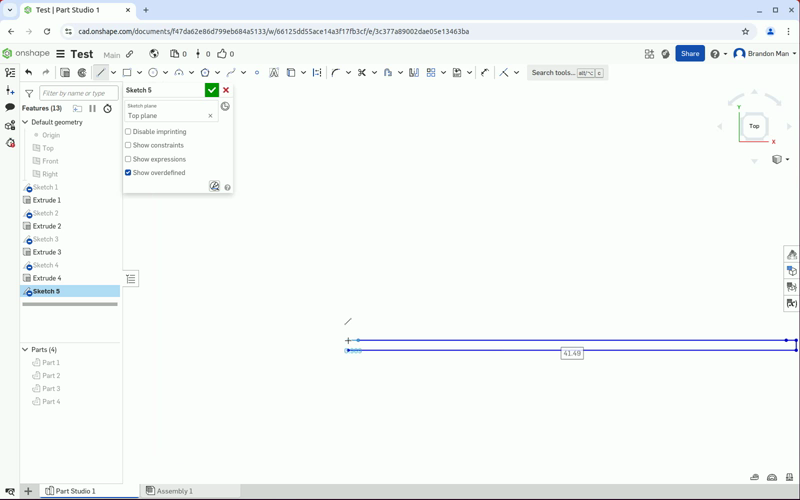
scroll(6)
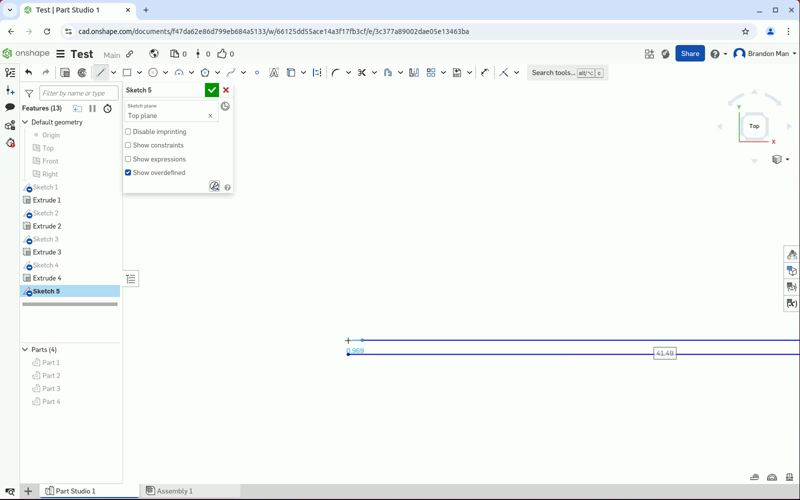
scroll(6)
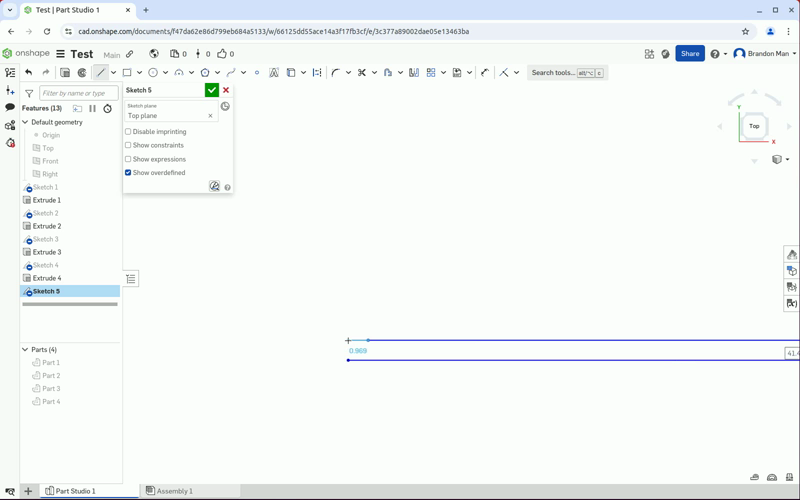
scroll(6)
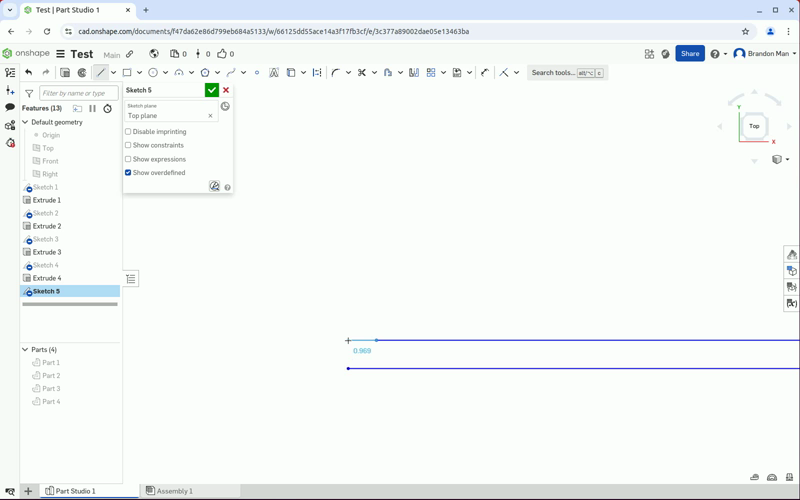
scroll(6)
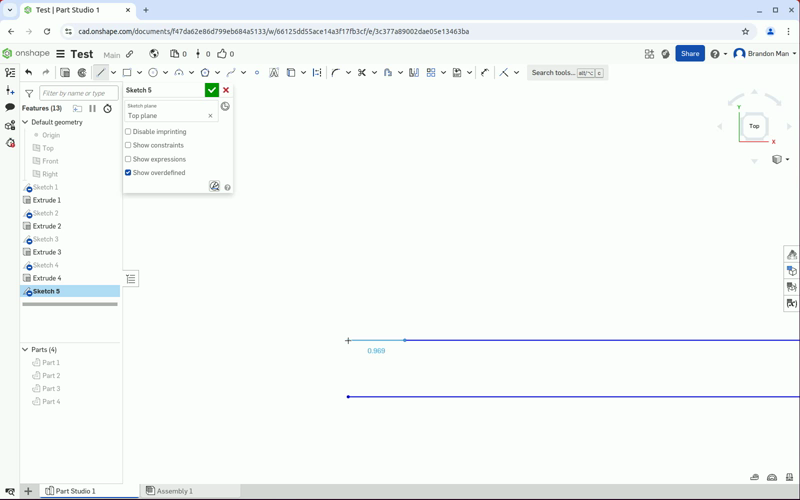
click(348, 340)
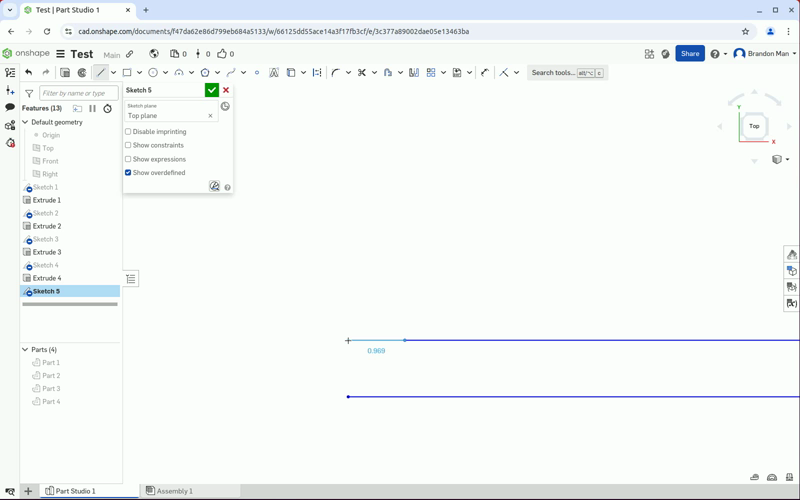
scroll(-6)
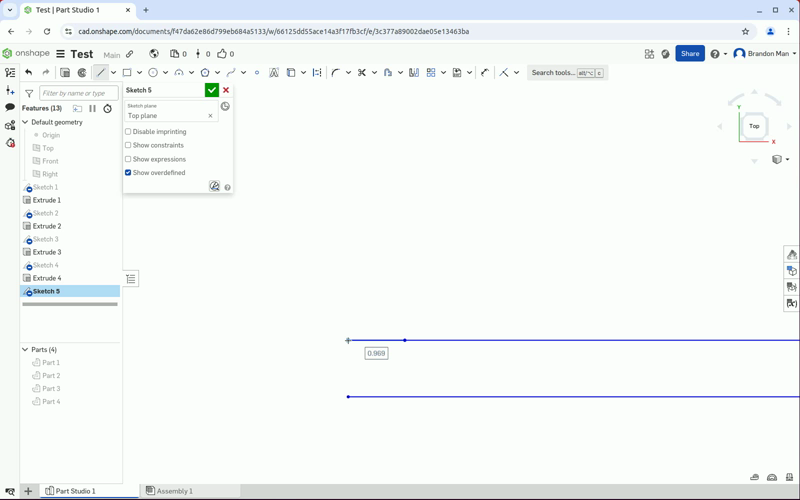
scroll(-6)
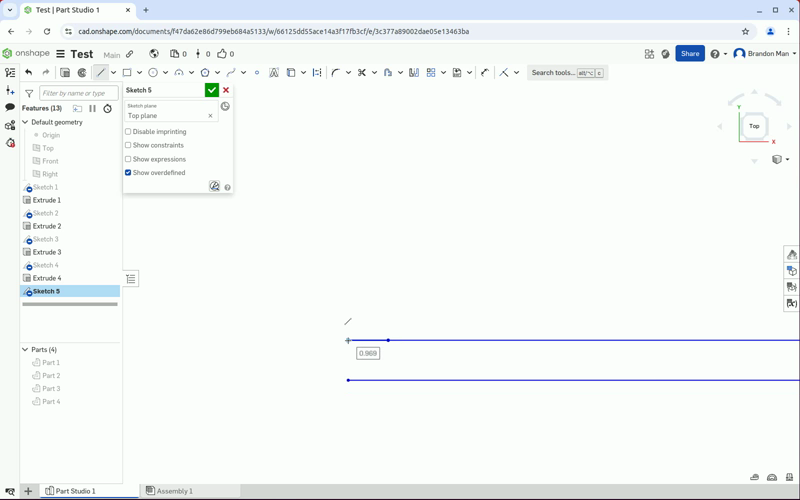
scroll(-6)
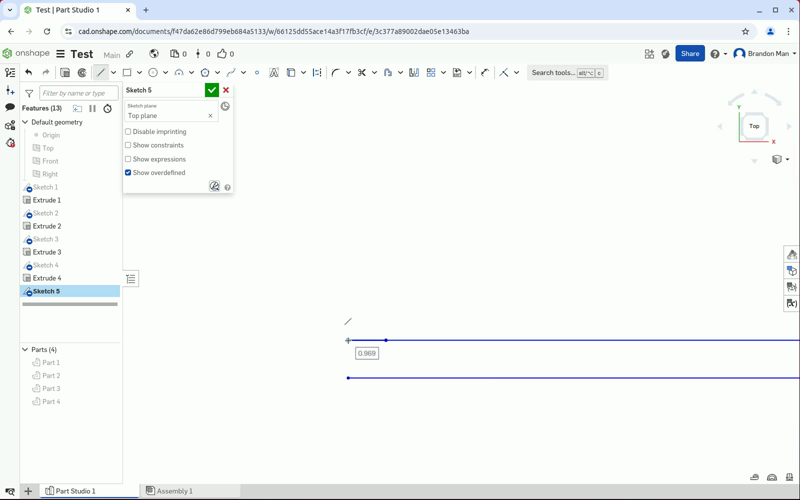
scroll(-6)
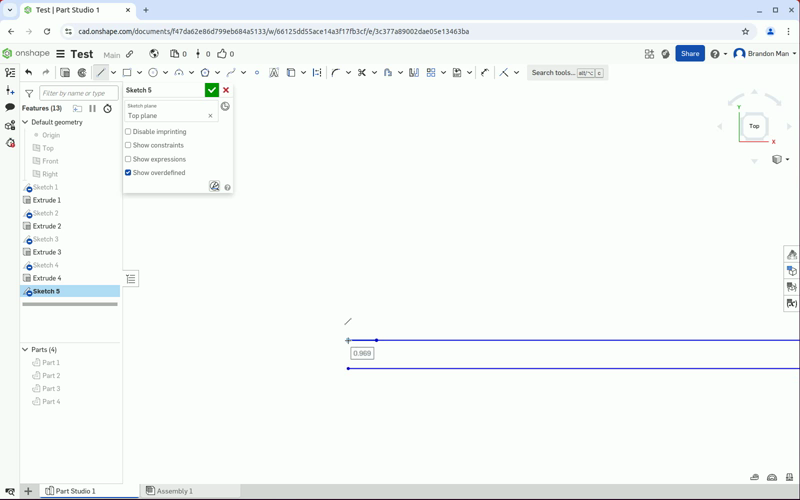
scroll(-6)
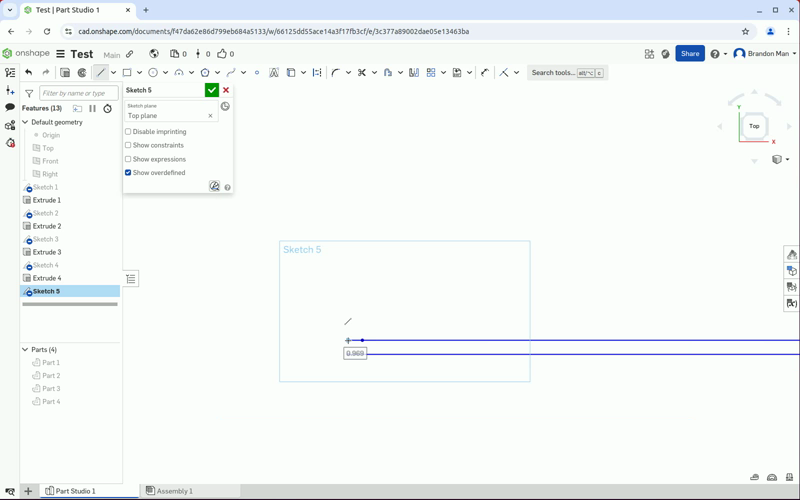
scroll(-6)
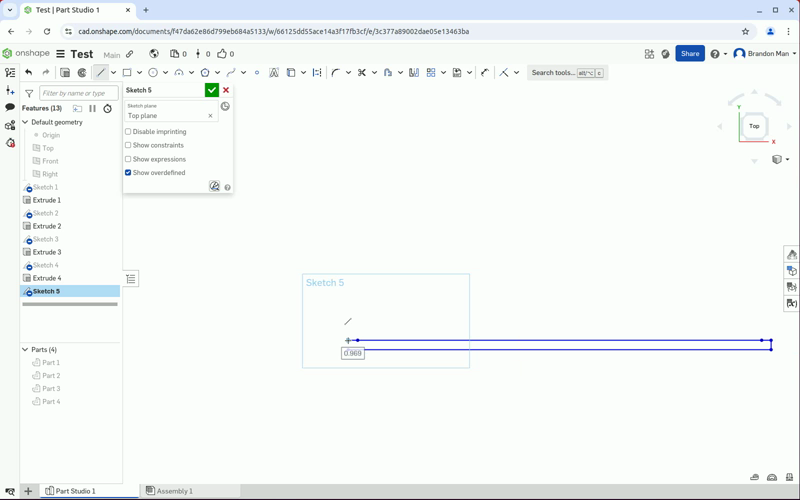
scroll(-6)
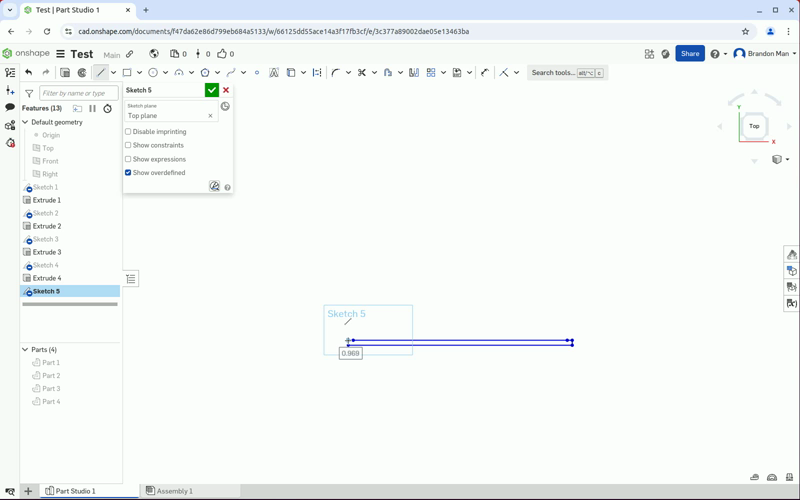
key_up(shift)
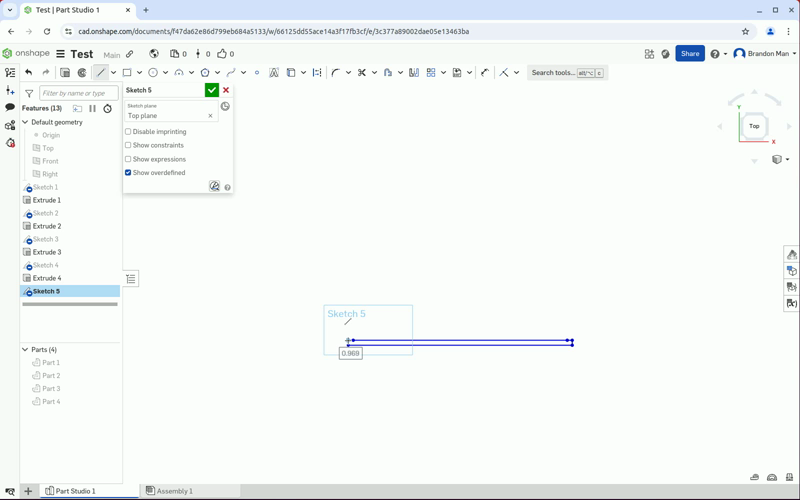
mouse_move(378, 340)
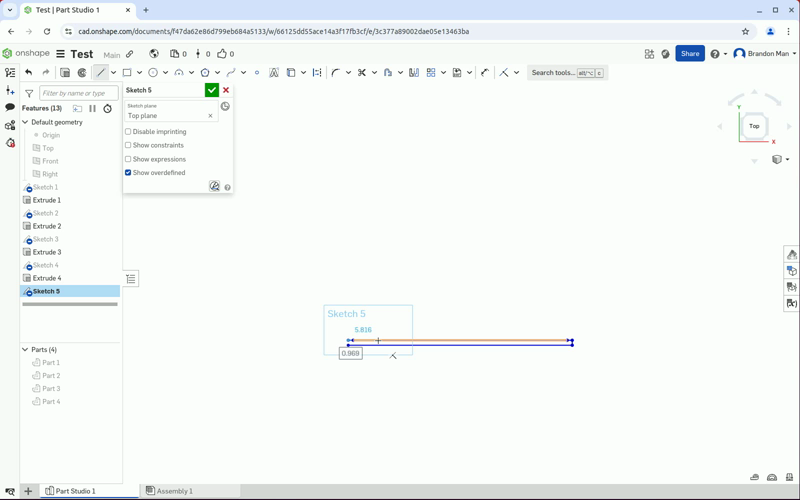
key_down(shift)
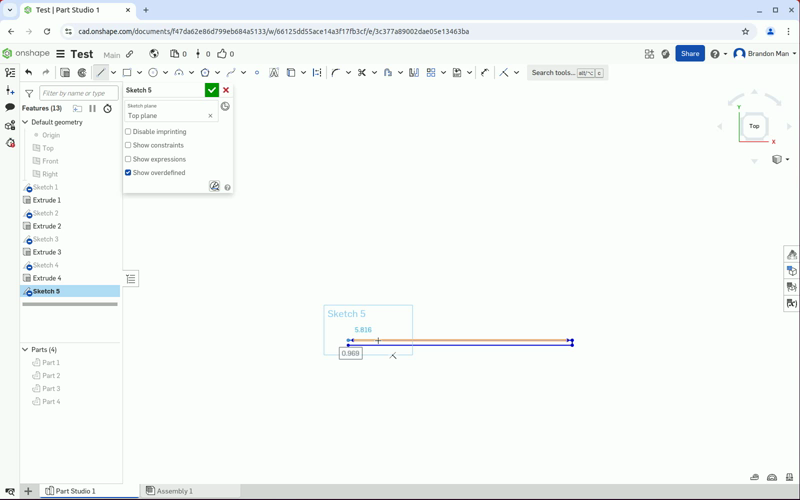
mouse_move(348, 345)
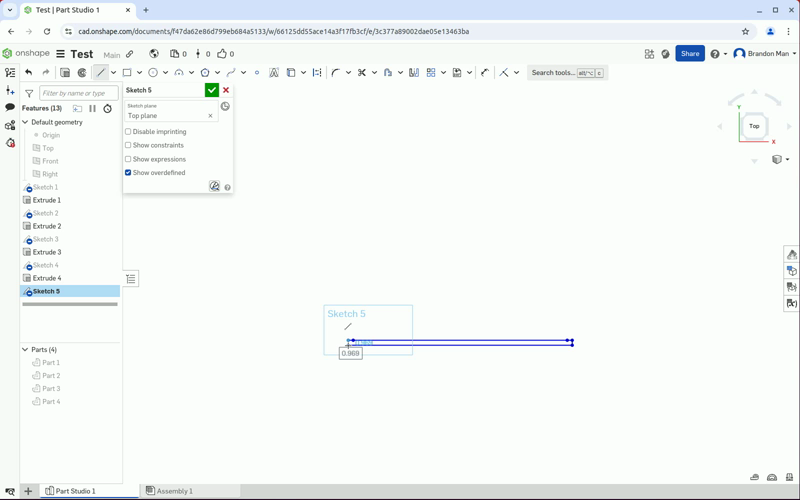
scroll(6)
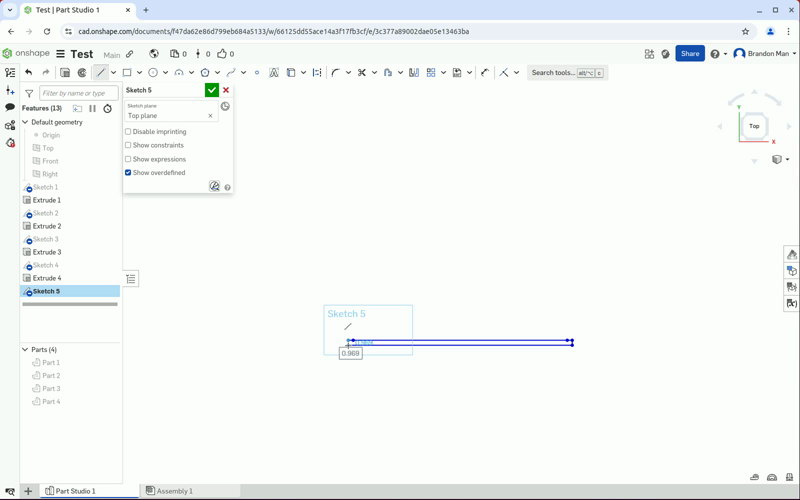
scroll(6)
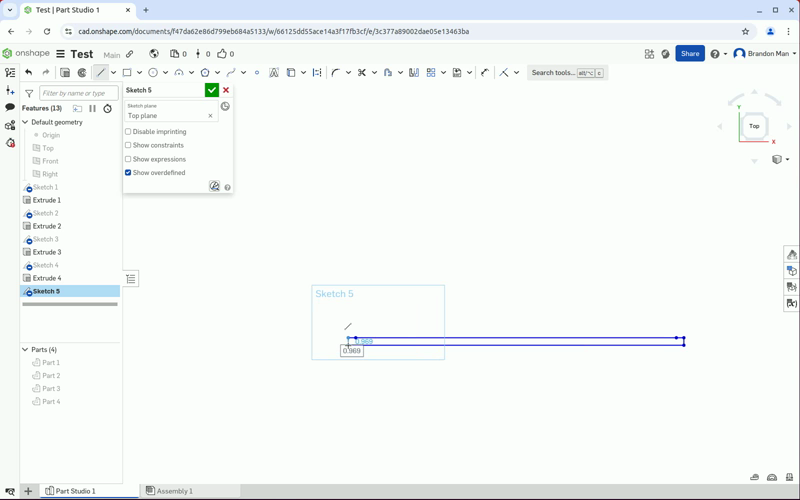
scroll(6)
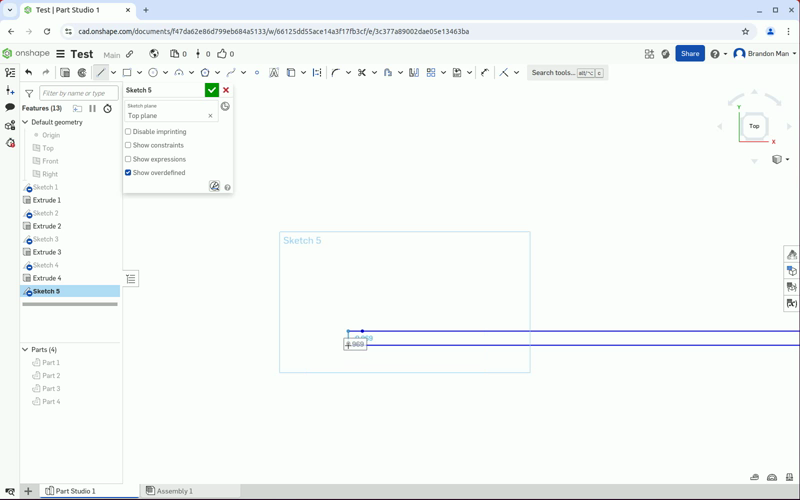
scroll(6)
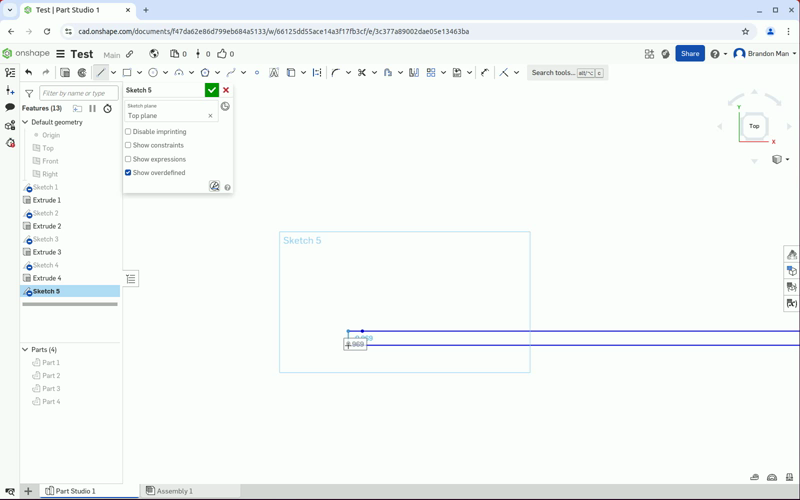
scroll(6)
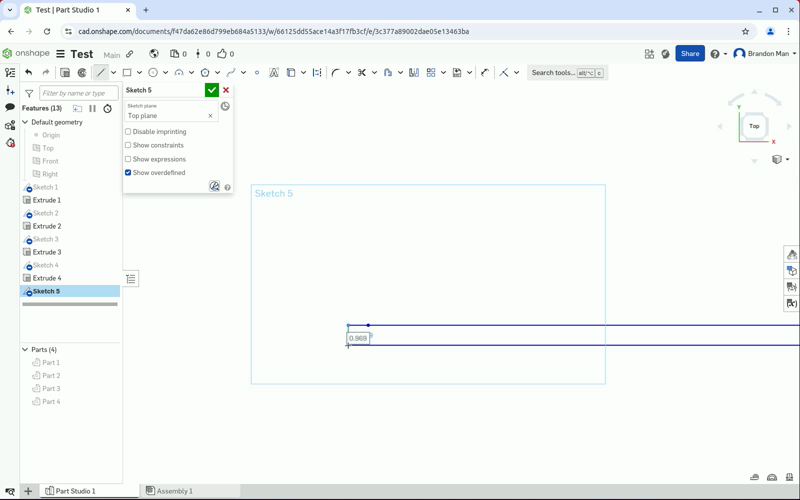
scroll(6)
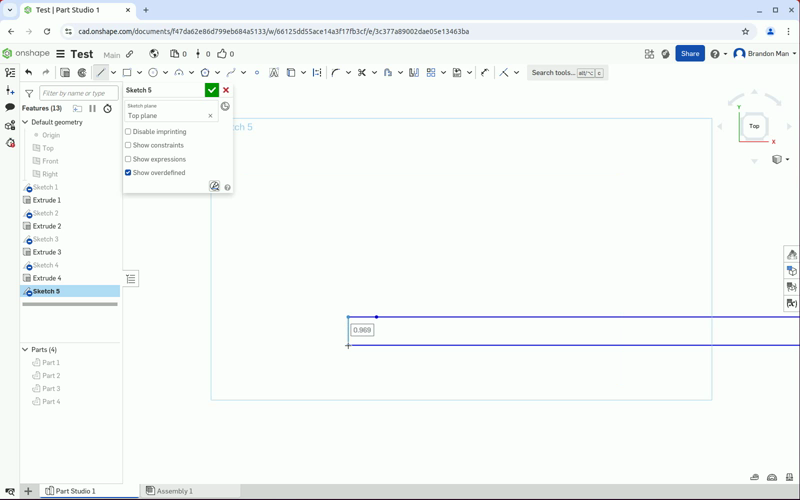
scroll(6)
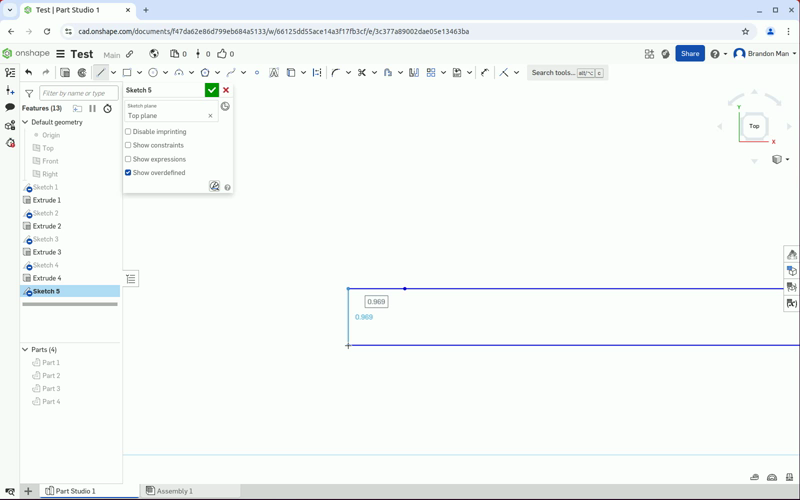
key_up(shift)
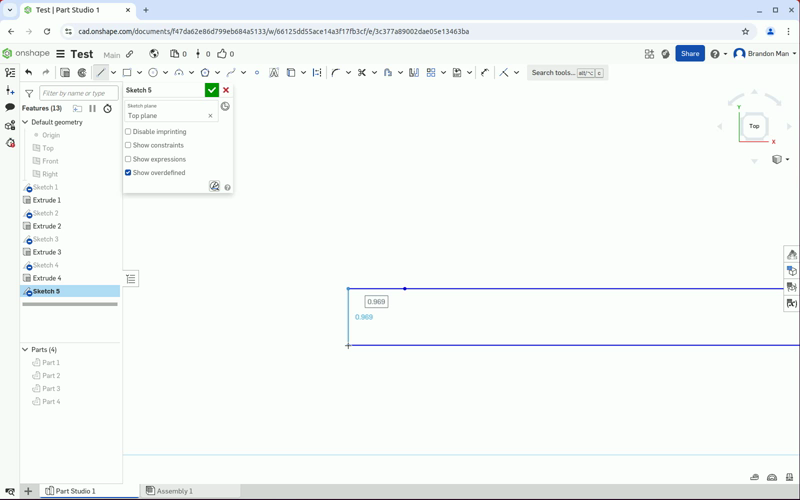
click(348, 345)
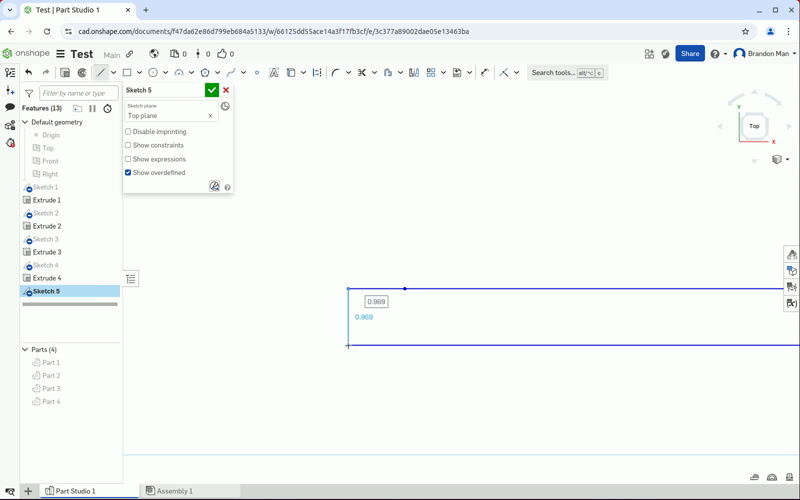
scroll(-6)
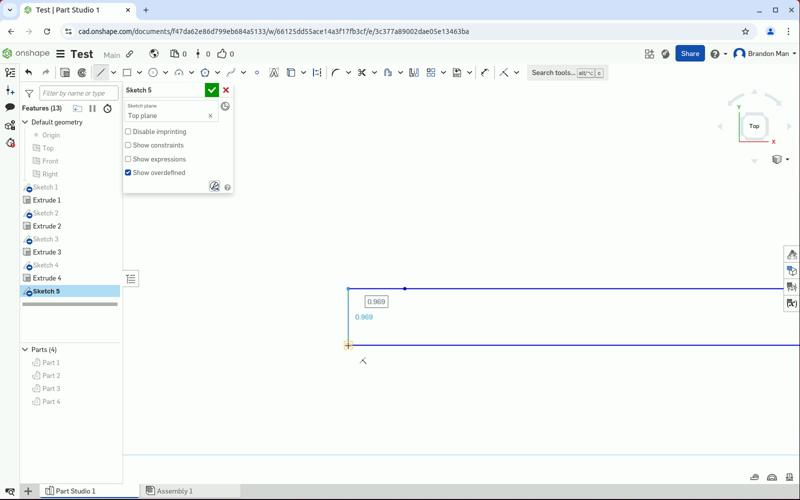
scroll(-6)
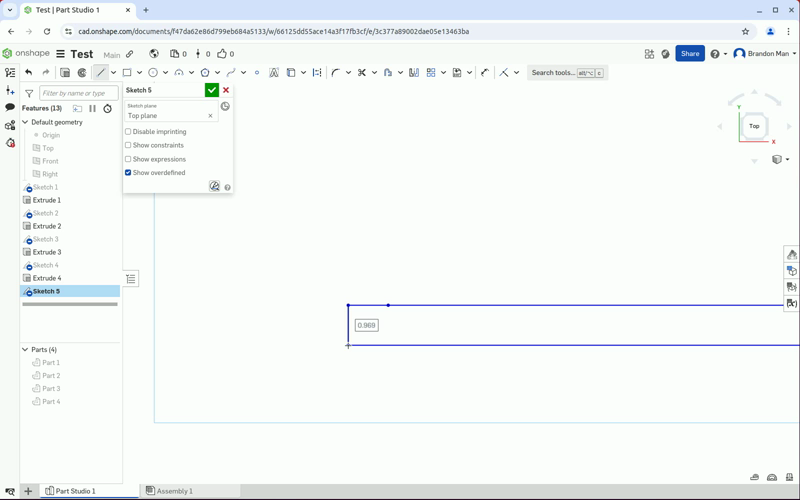
scroll(-6)
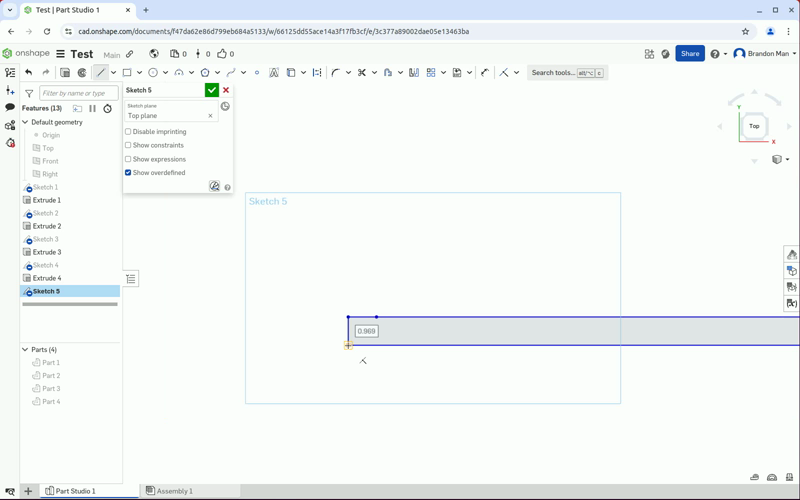
scroll(-6)
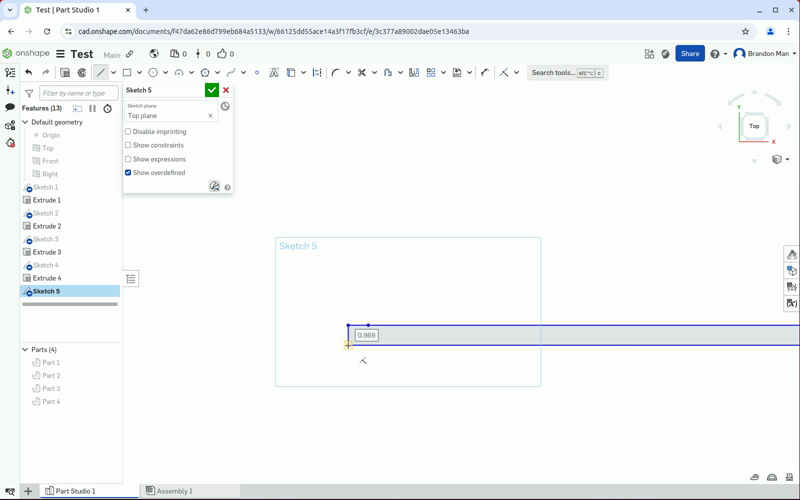
scroll(-6)
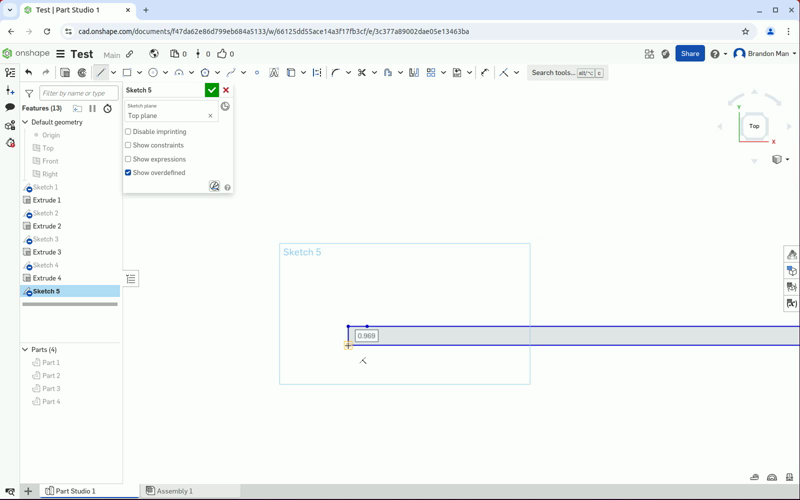
scroll(-6)
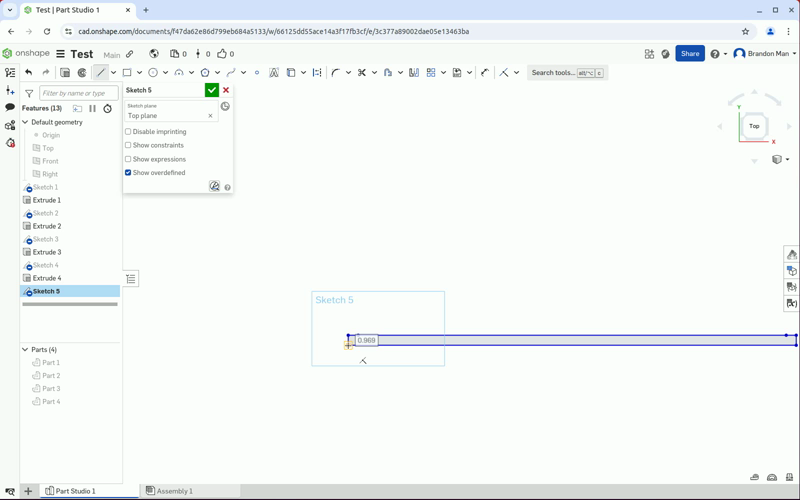
scroll(-6)
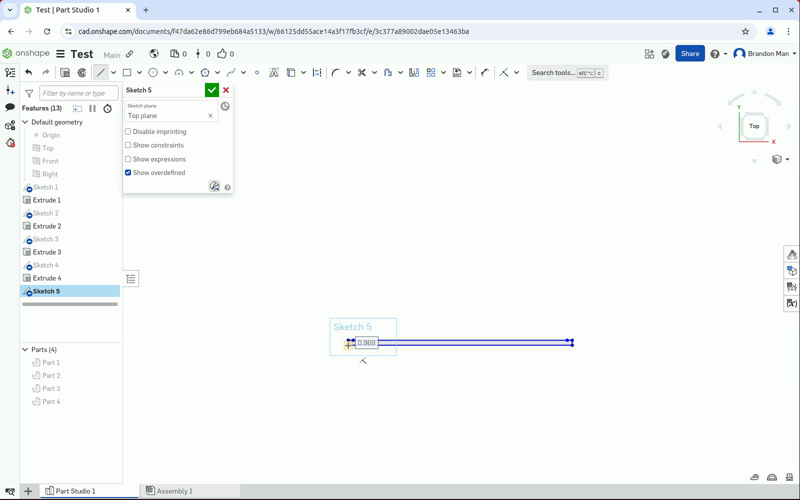
key(esc)
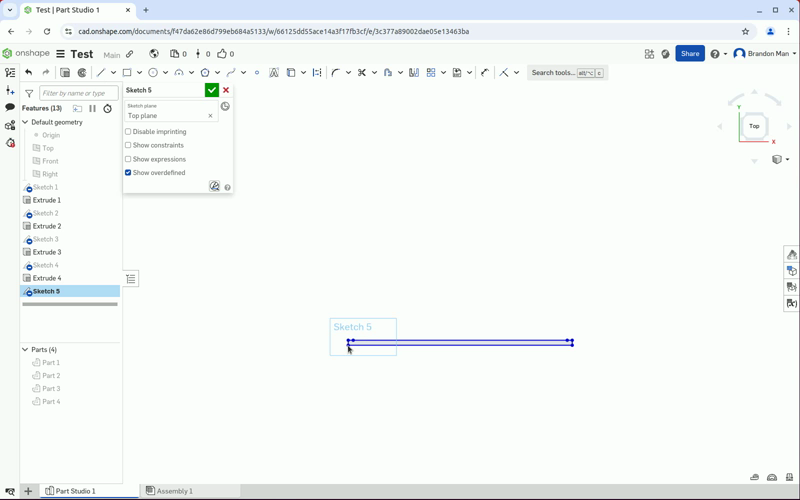
mouse_move(394, 342)
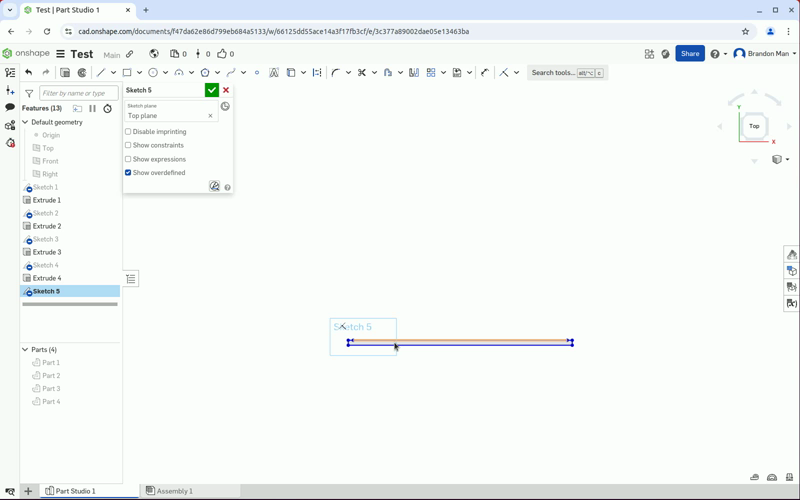
scroll(6)
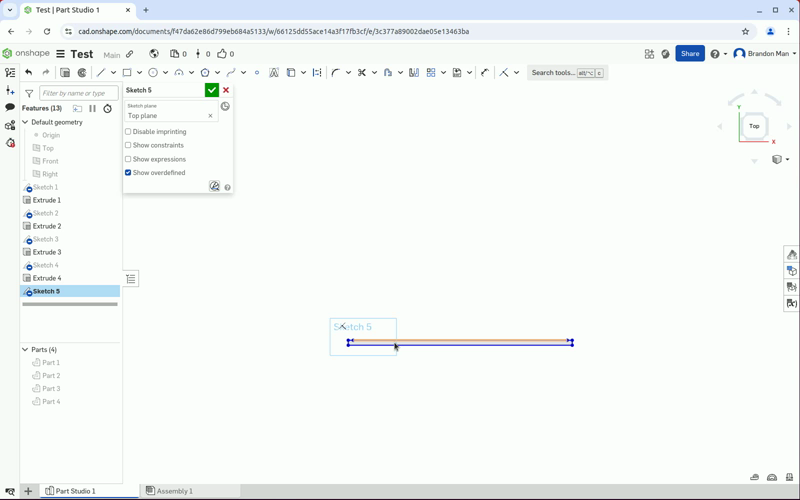
scroll(6)
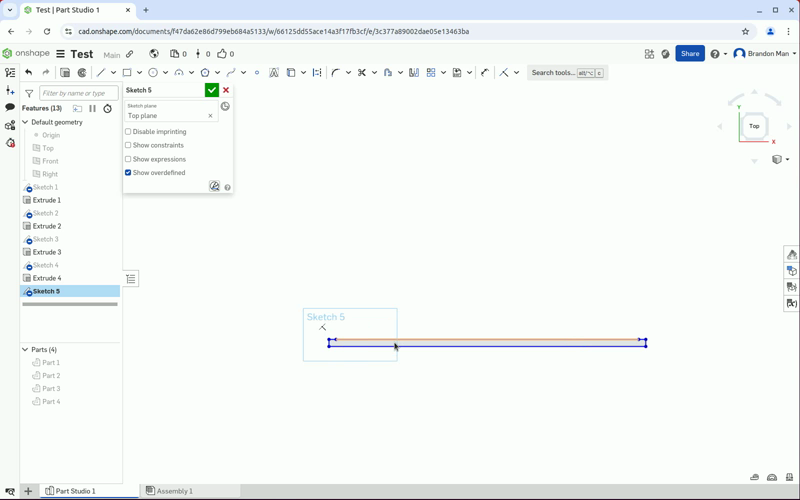
scroll(6)
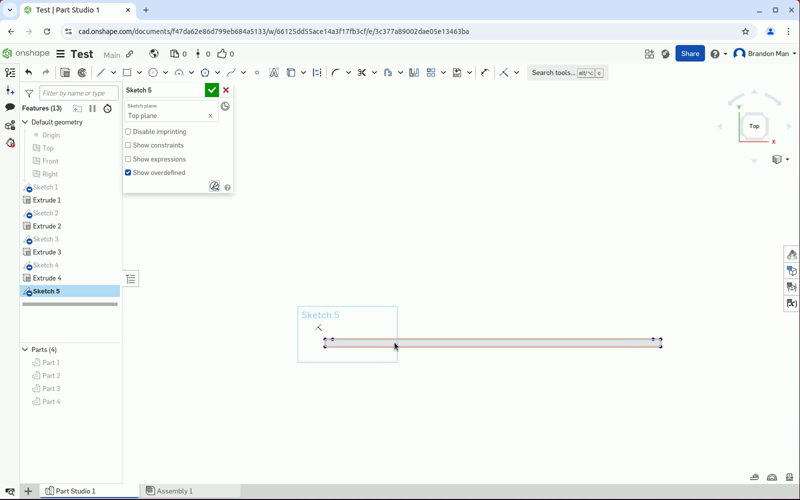
scroll(6)
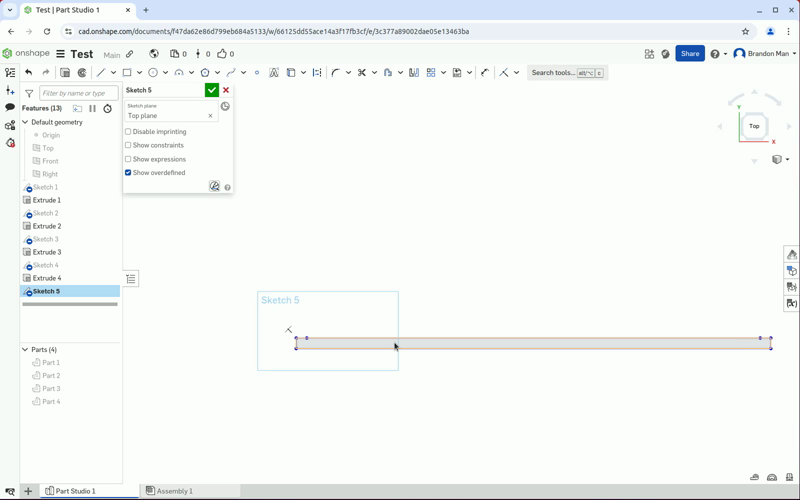
scroll(6)
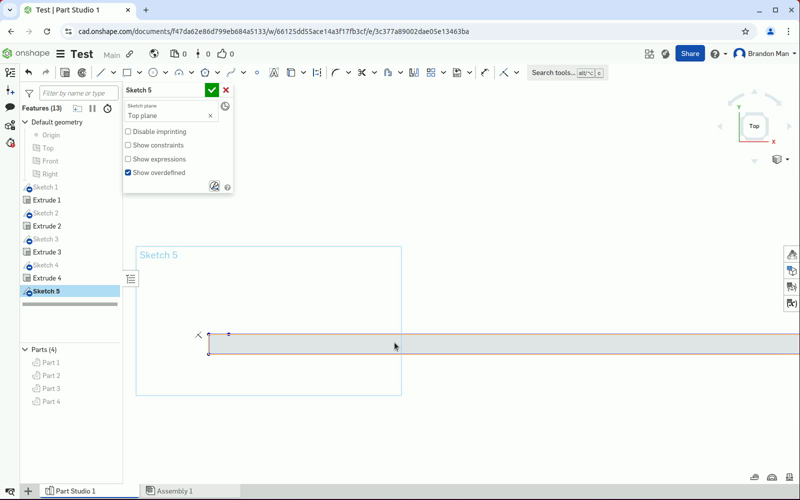
scroll(6)
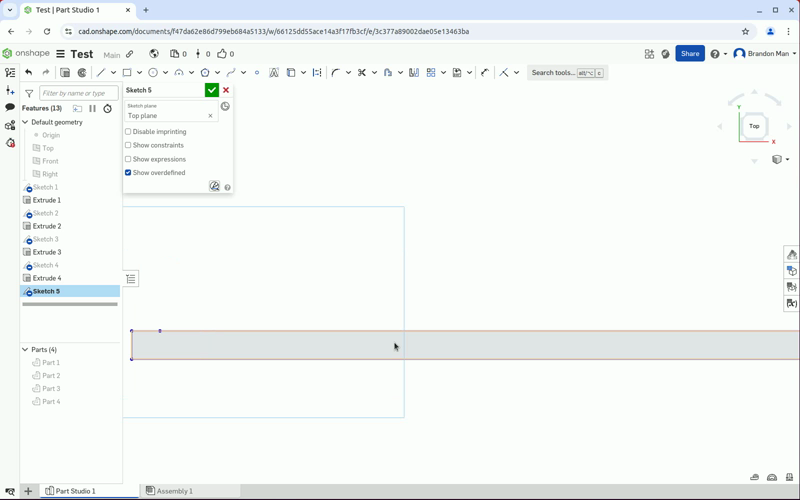
scroll(6)
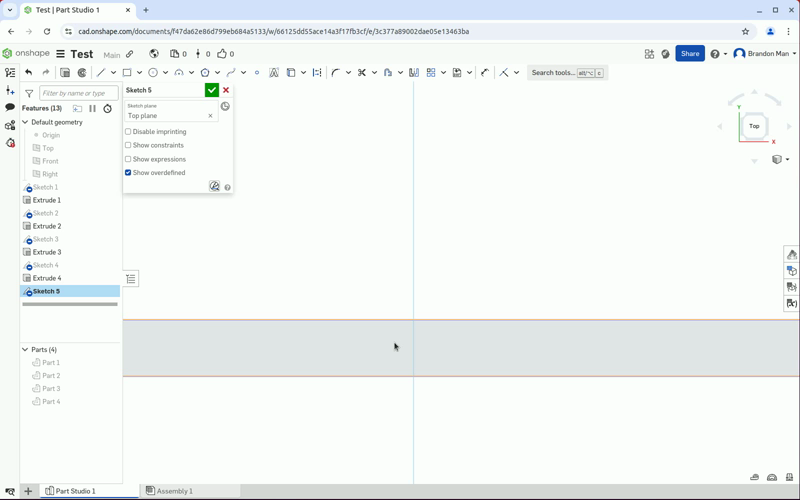
click(394, 342)
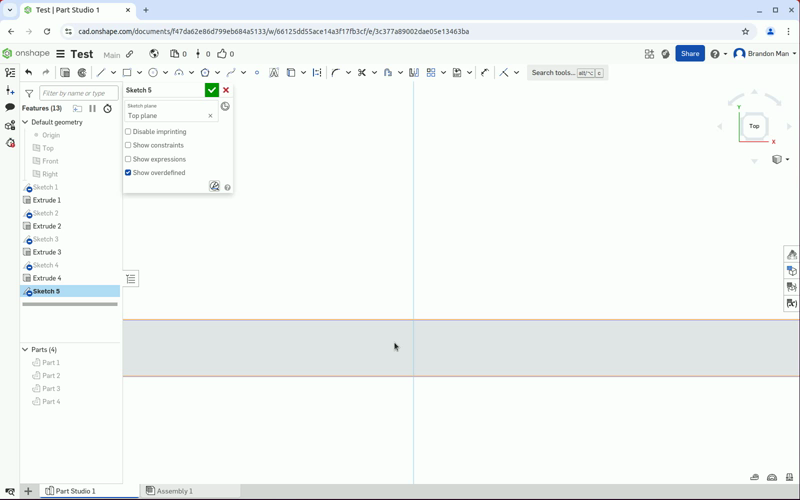
scroll(-6)
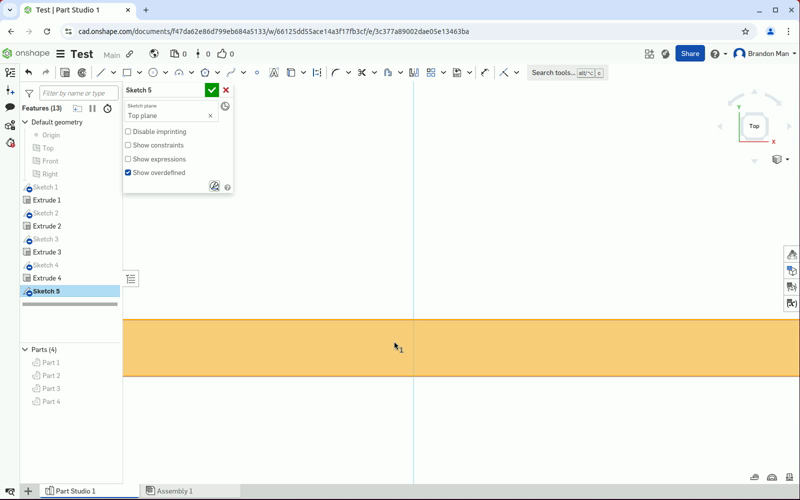
scroll(-6)
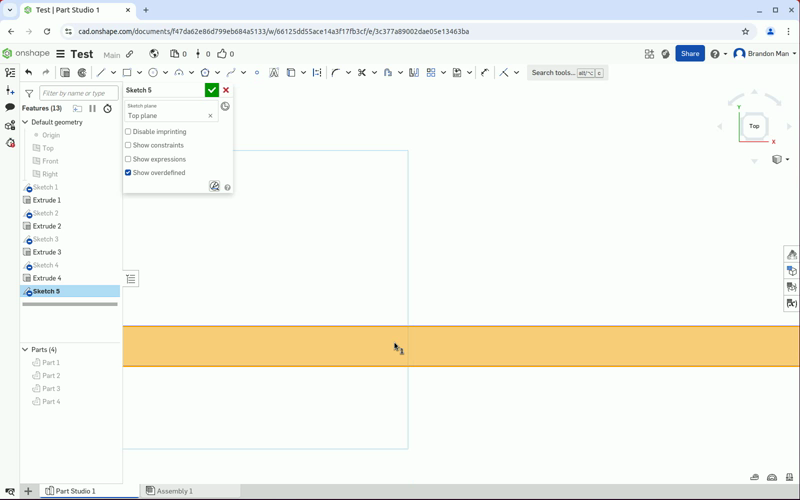
scroll(-6)
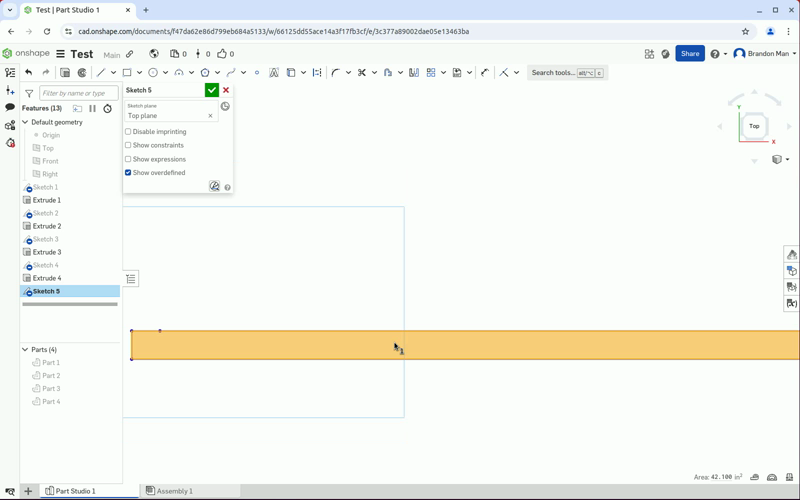
scroll(-6)
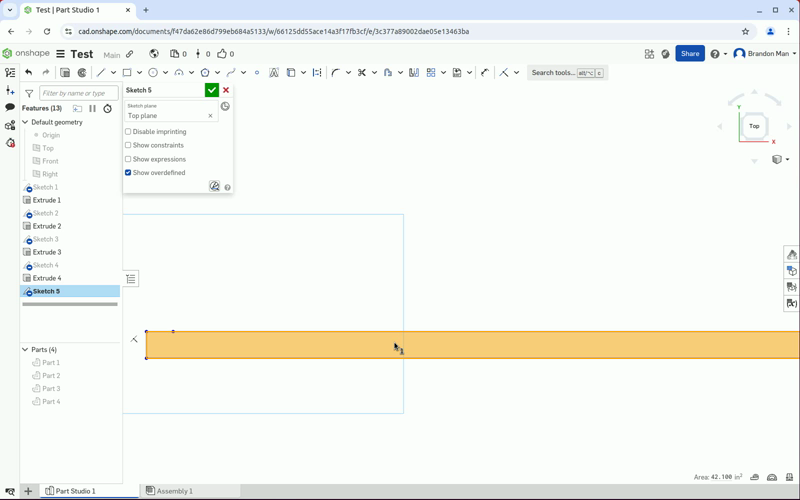
scroll(-6)
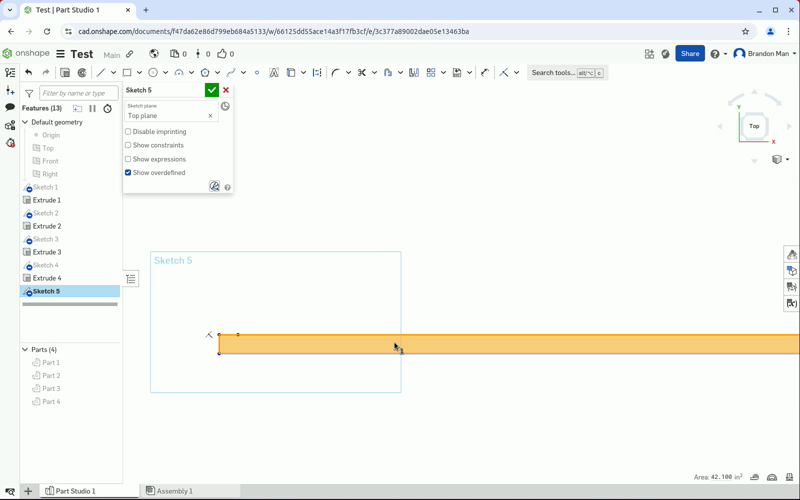
scroll(-6)
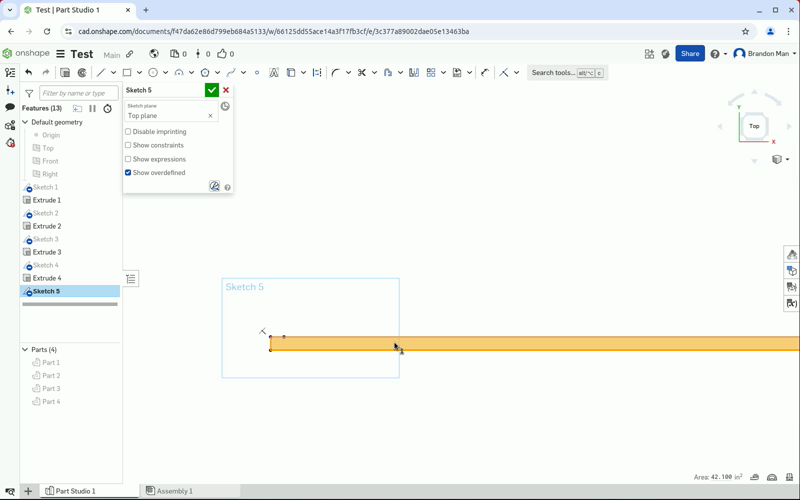
scroll(-6)
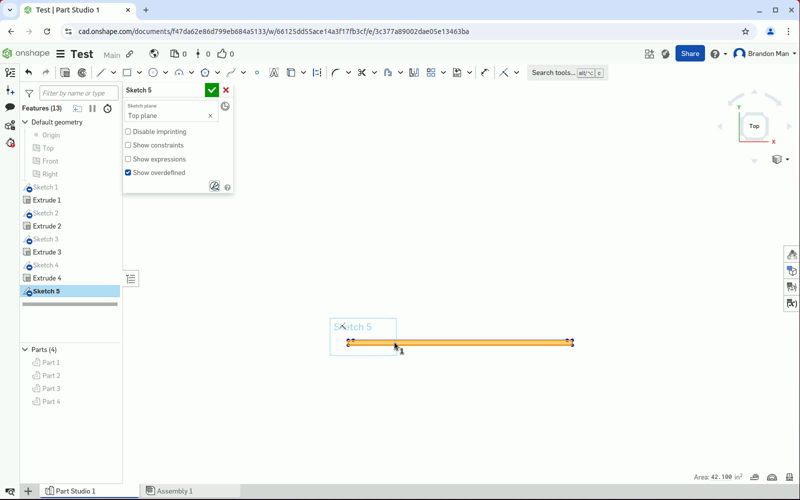
mouse_move(73, 352)
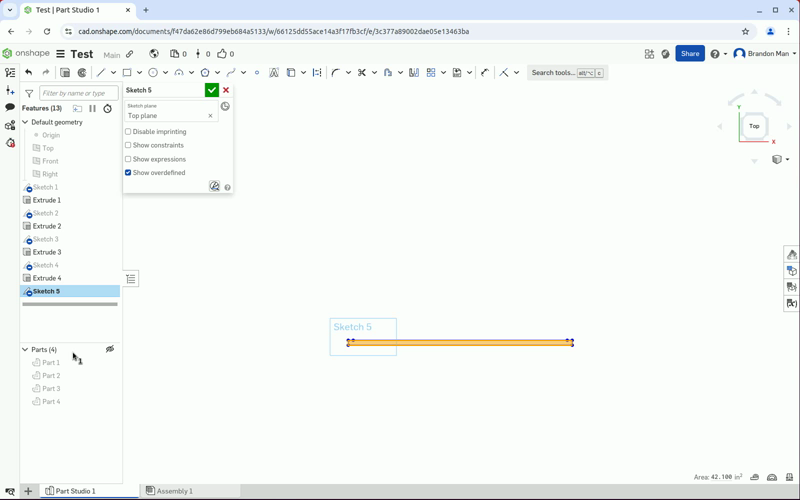
key(shift+y)
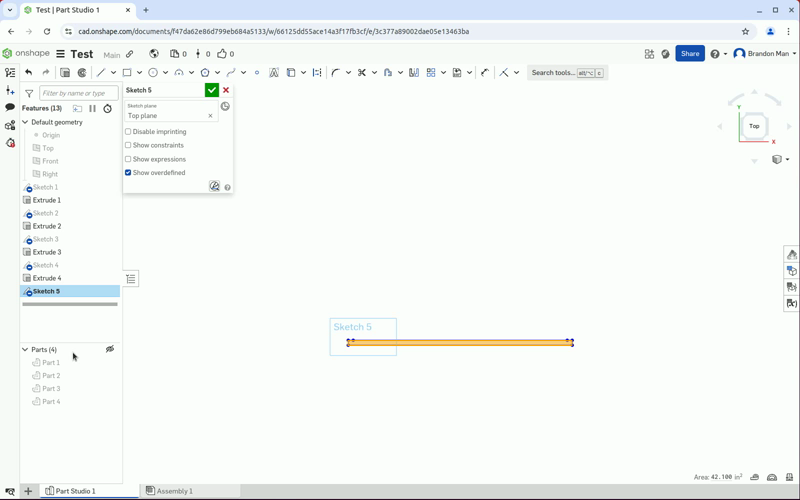
key(shift+e)
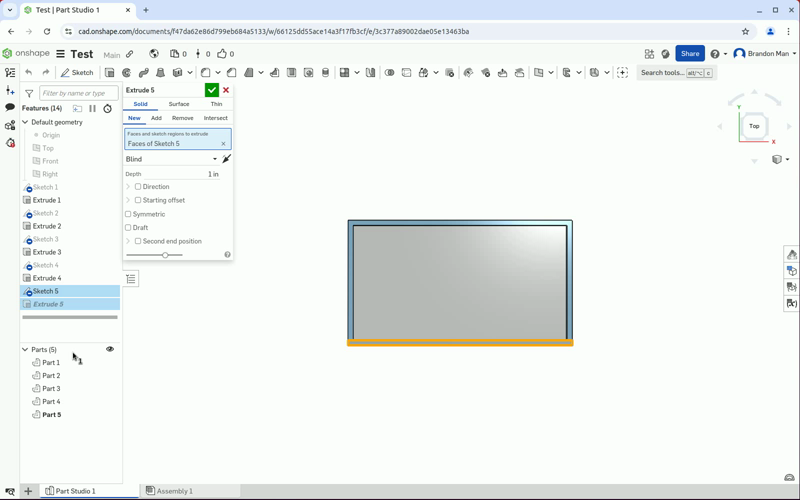
mouse_move(143, 106)
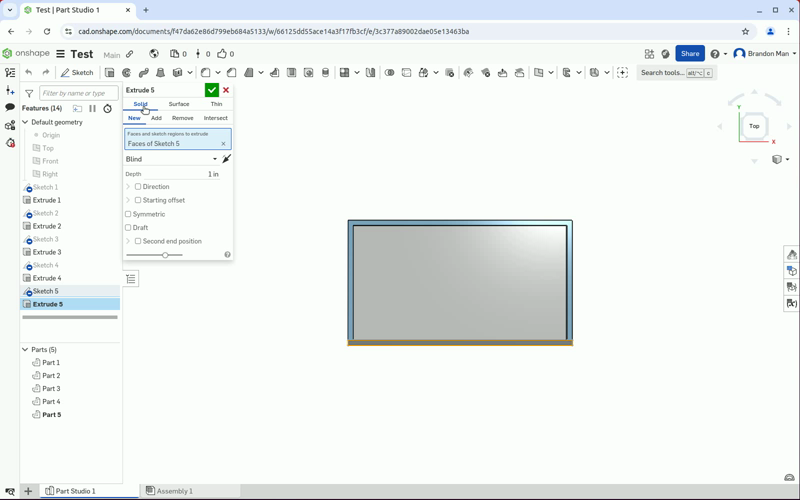
click(143, 106)
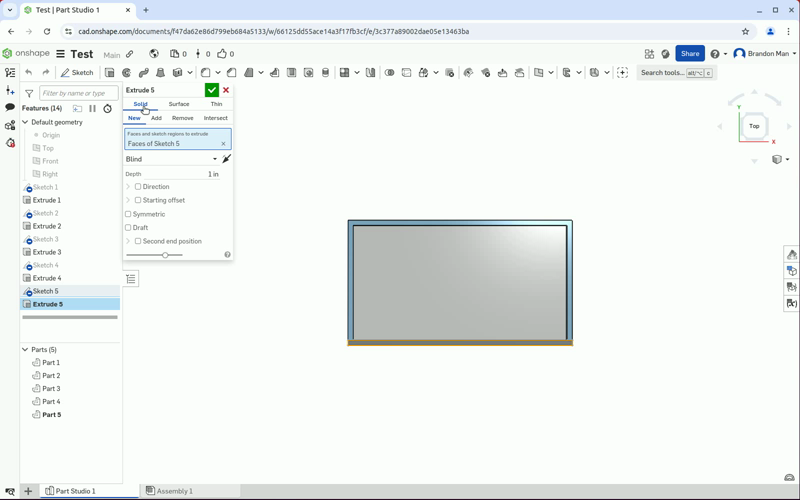
mouse_move(137, 120)
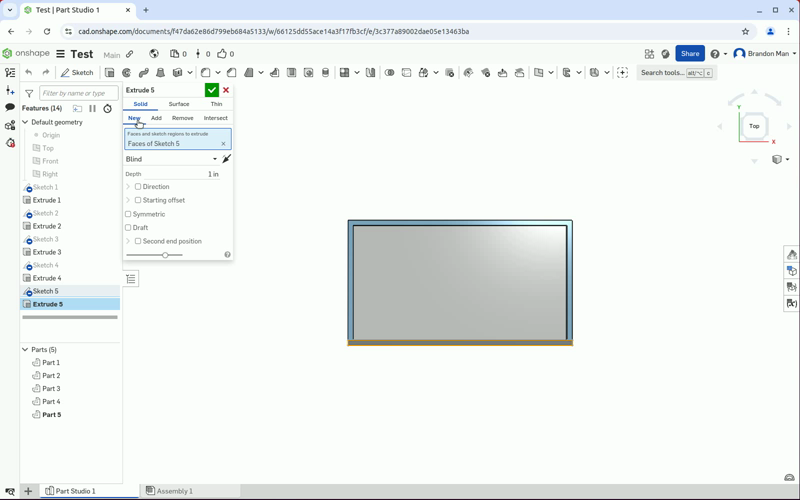
click(137, 120)
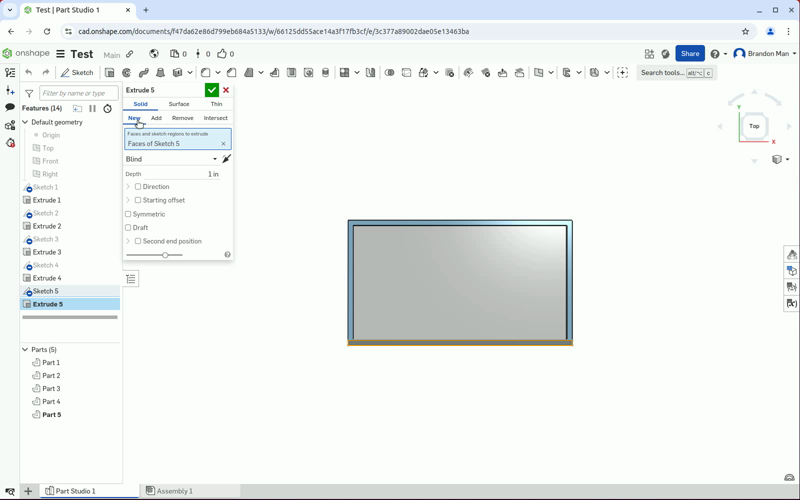
key(tab, 4)
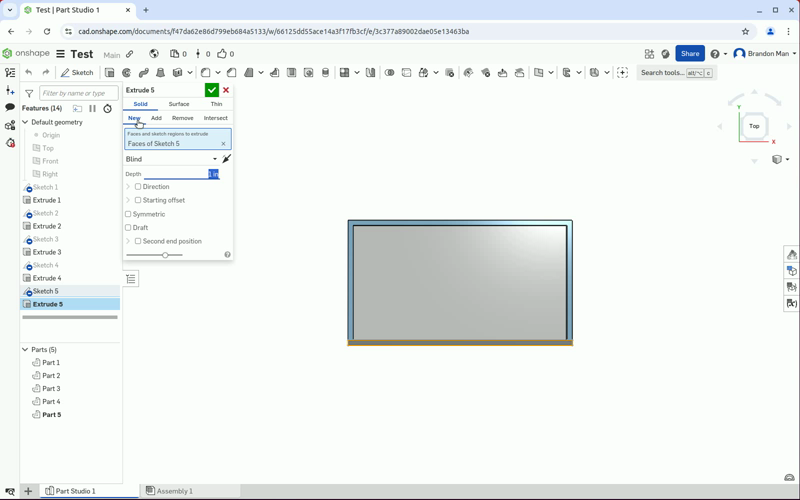
text(12.758)
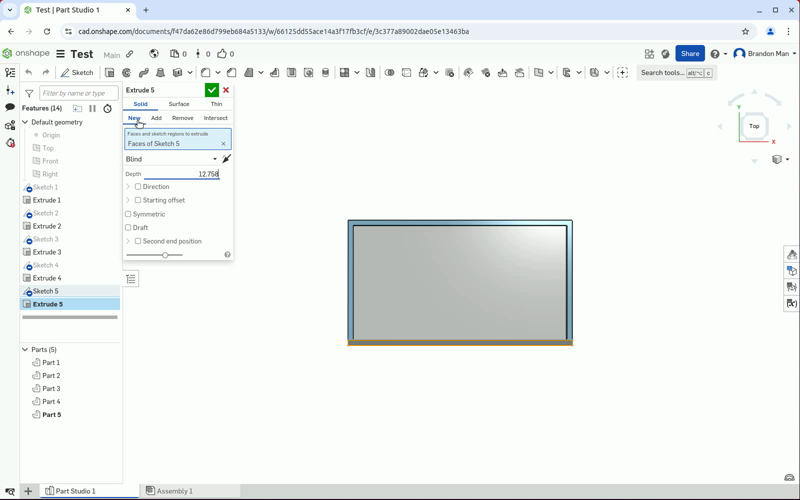
key(enter)
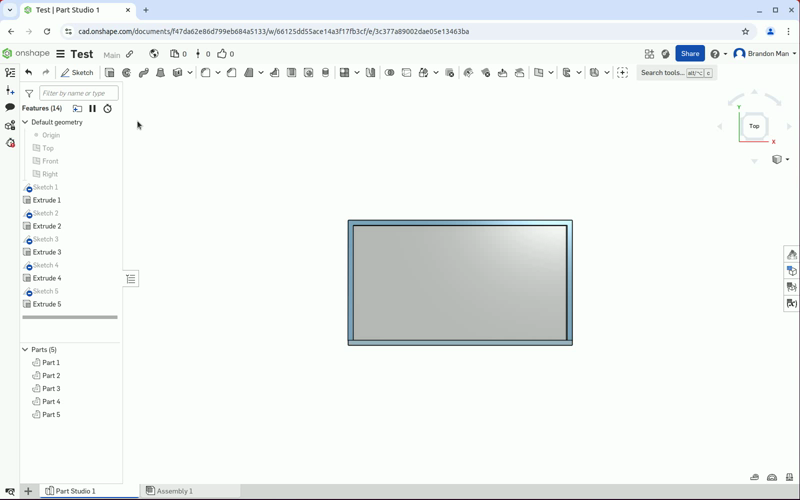
key(shift+h)
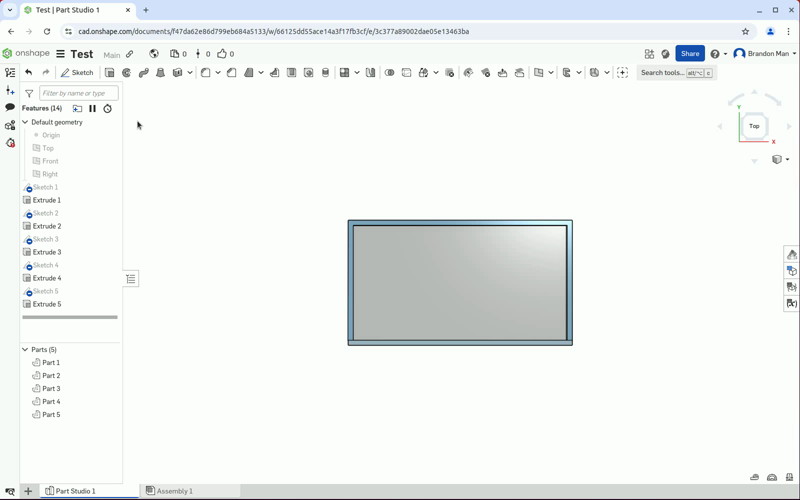
key(shift+h)
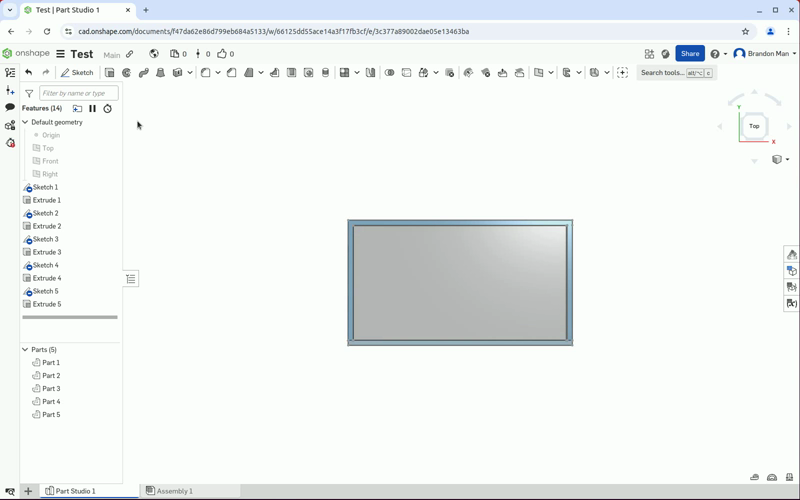
key(shift+7)
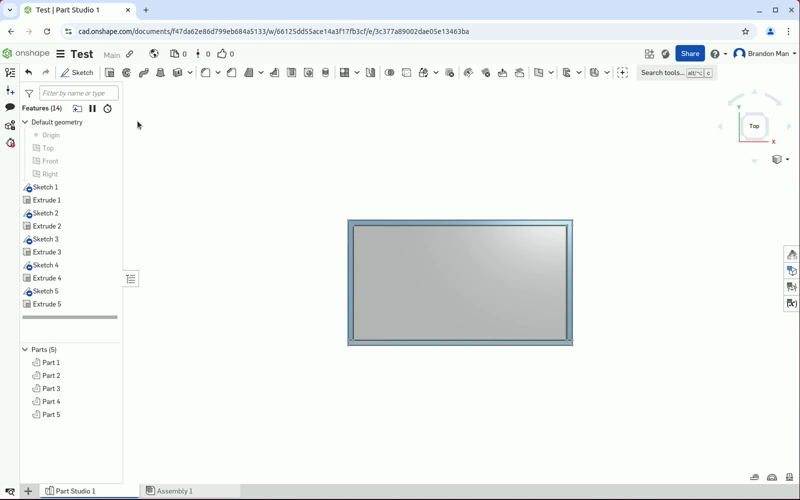
key(up, 3)
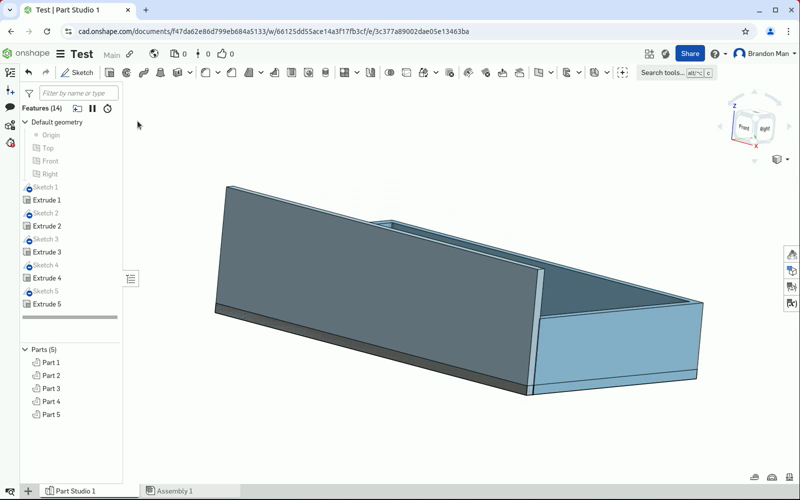
key(left, 3)
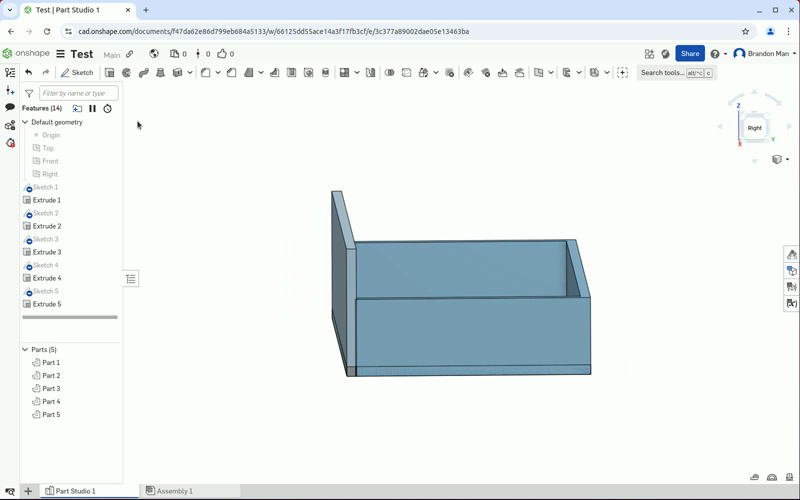
key(right, 3)
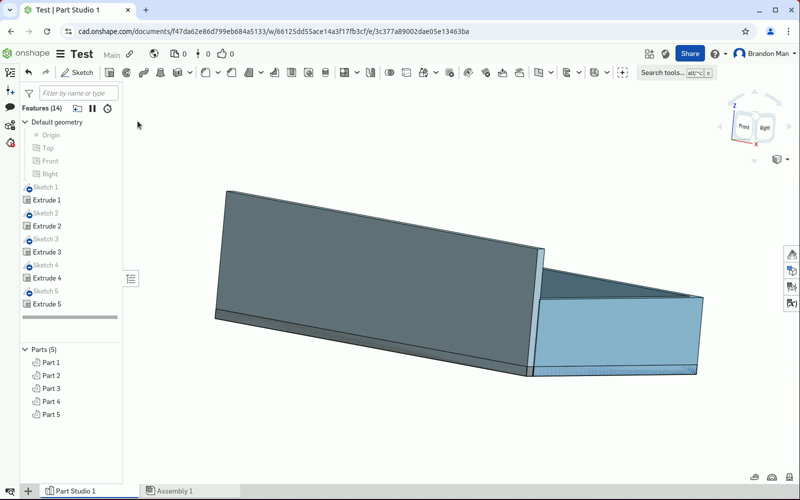
key(down, 3)
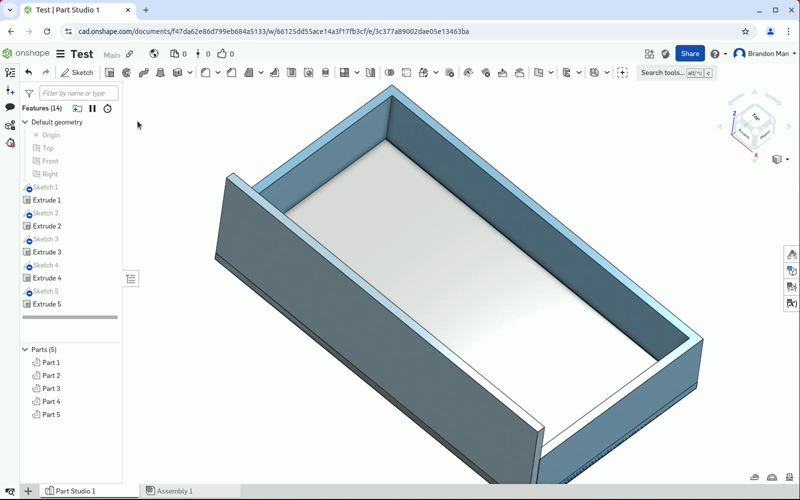
mouse_move(73, 189)
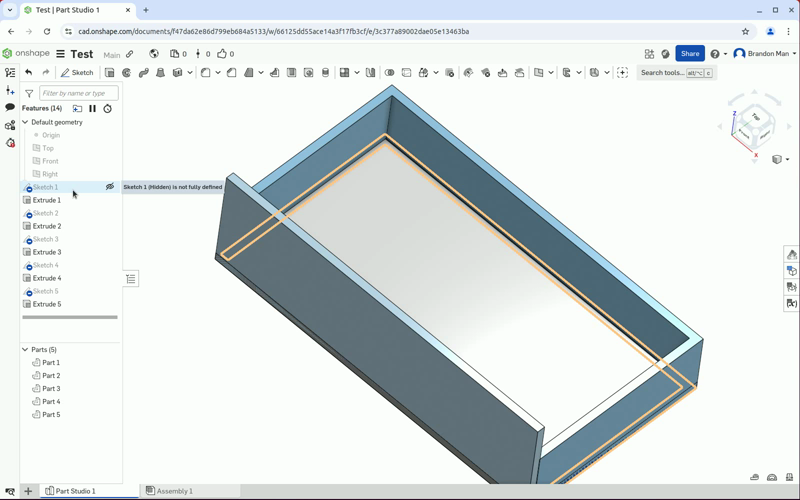
click(73, 189)